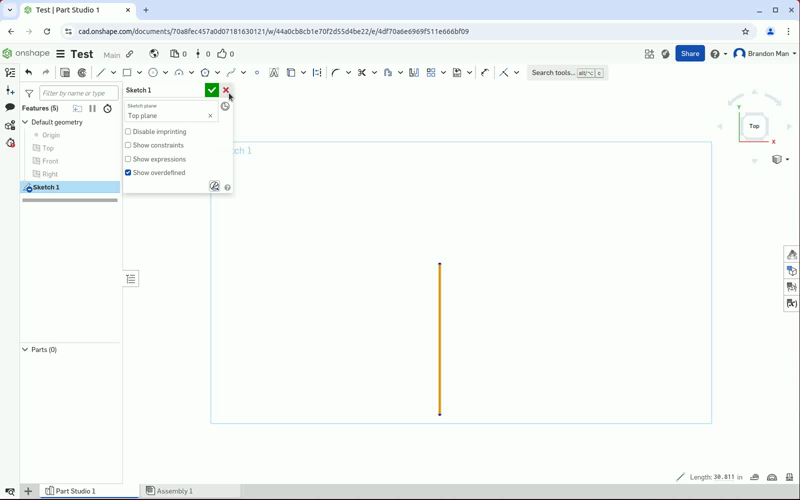
key(shift+h)
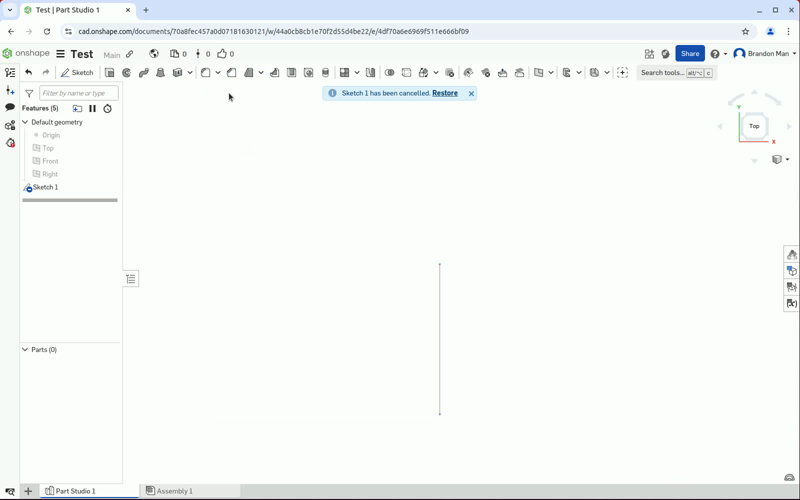
key(shift+s)
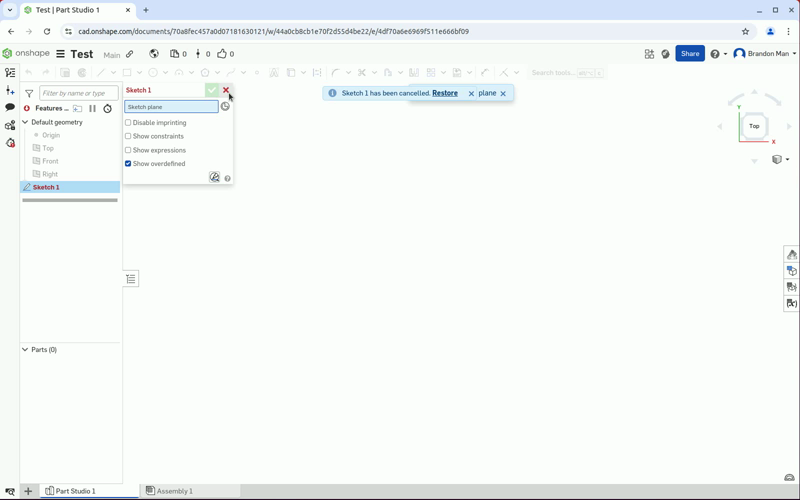
mouse_move(73, 150)
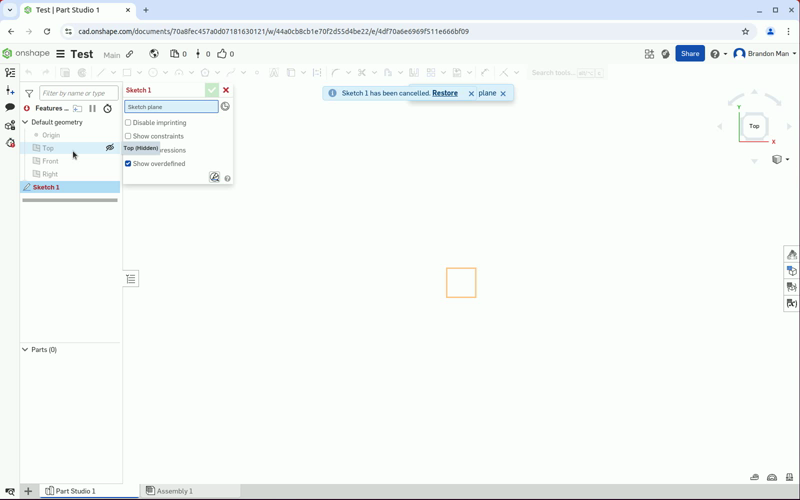
click(73, 150)
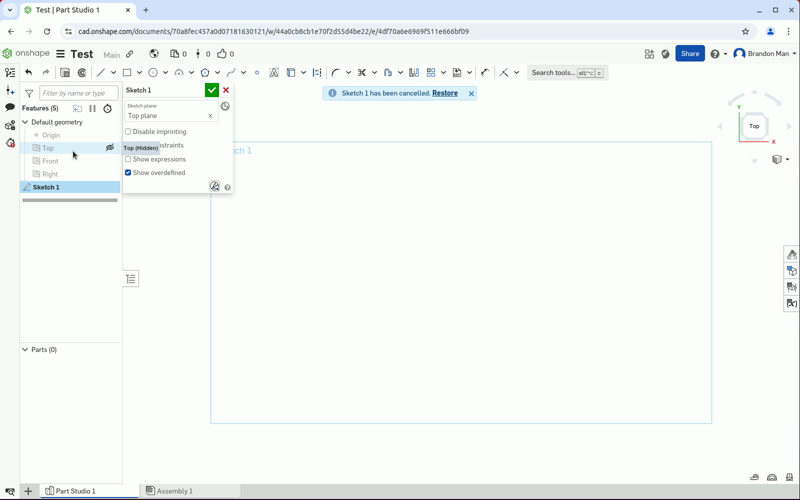
mouse_move(73, 352)
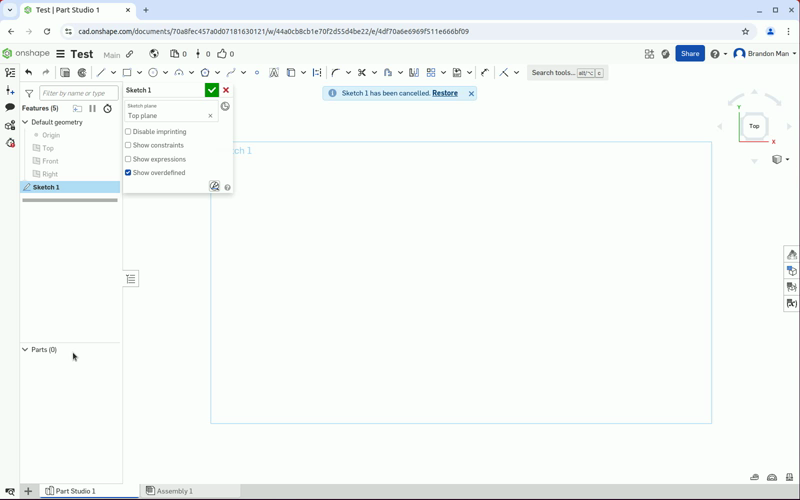
key(y)
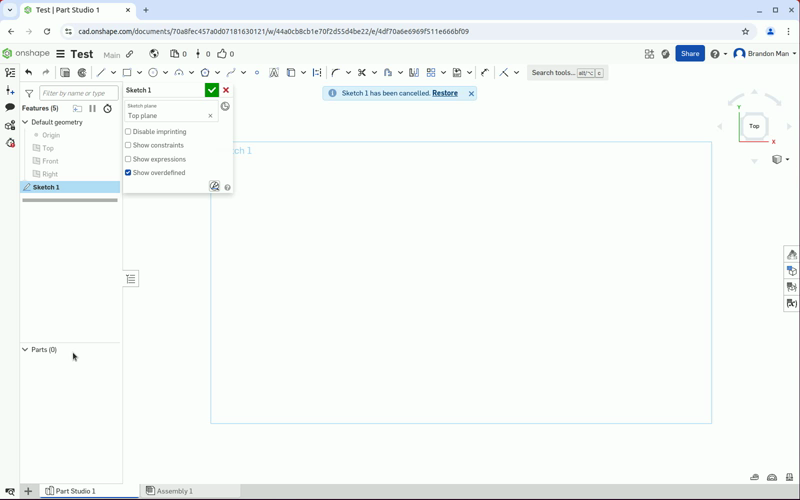
key(l)
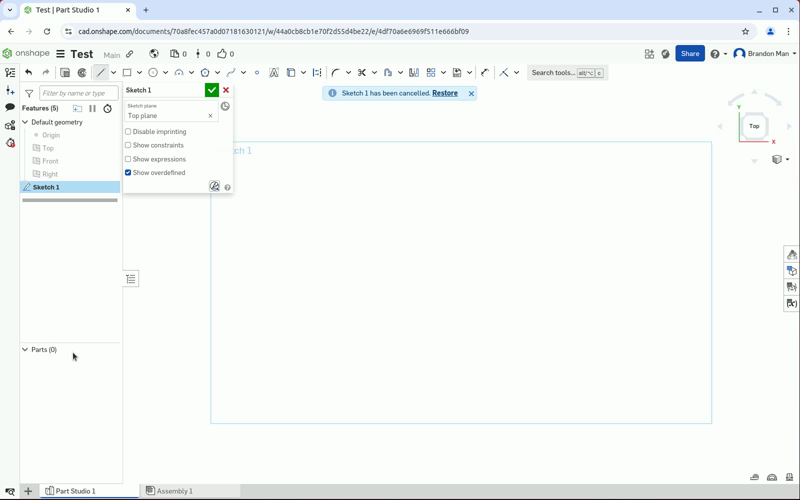
key_down(shift)
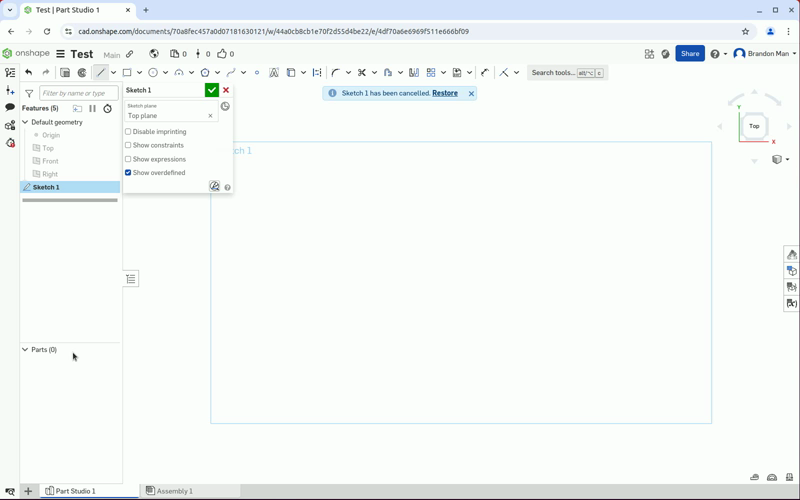
mouse_move(368, 308)
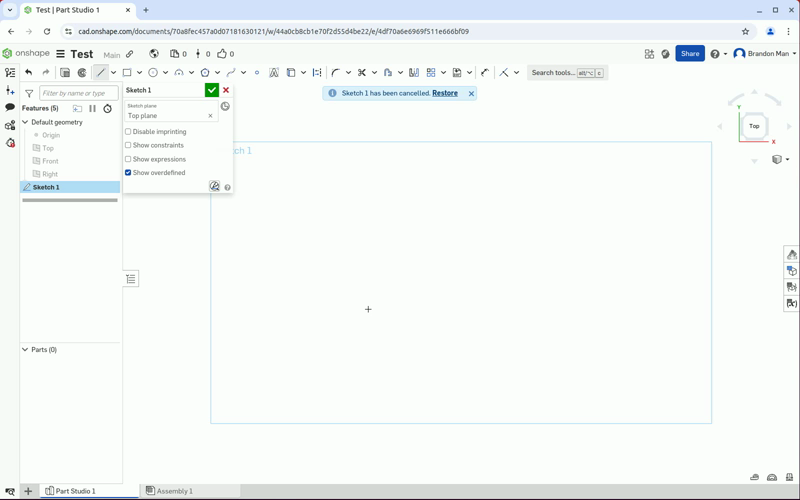
click(368, 308)
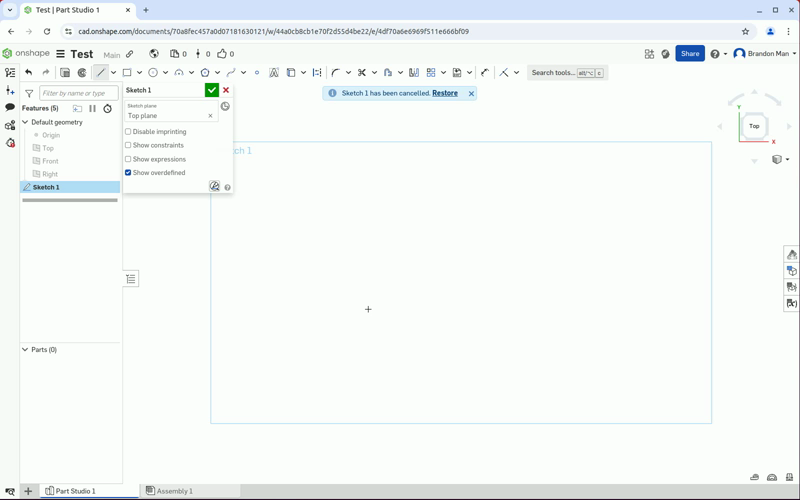
key_up(shift)
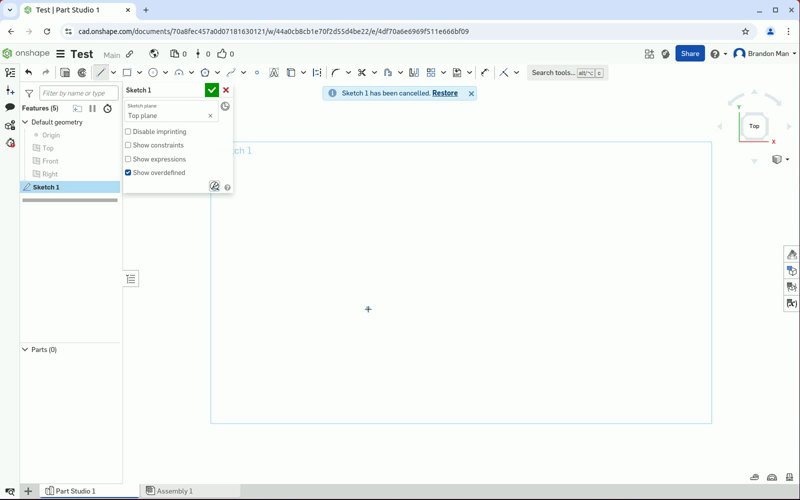
key_down(shift)
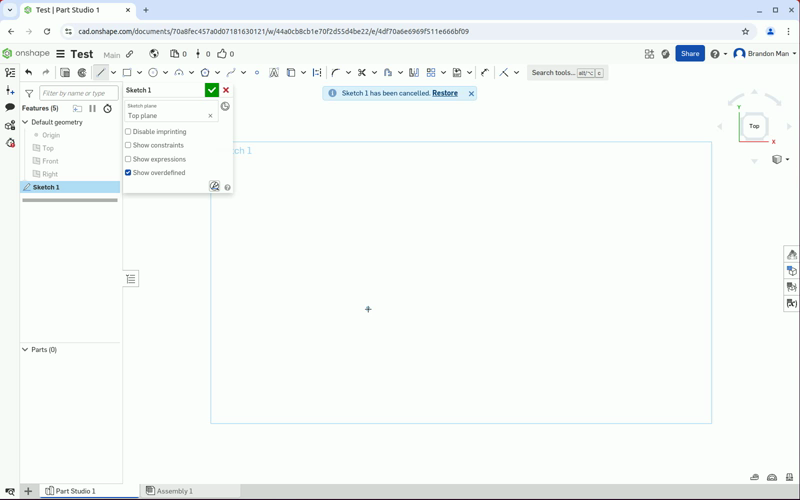
mouse_move(552, 308)
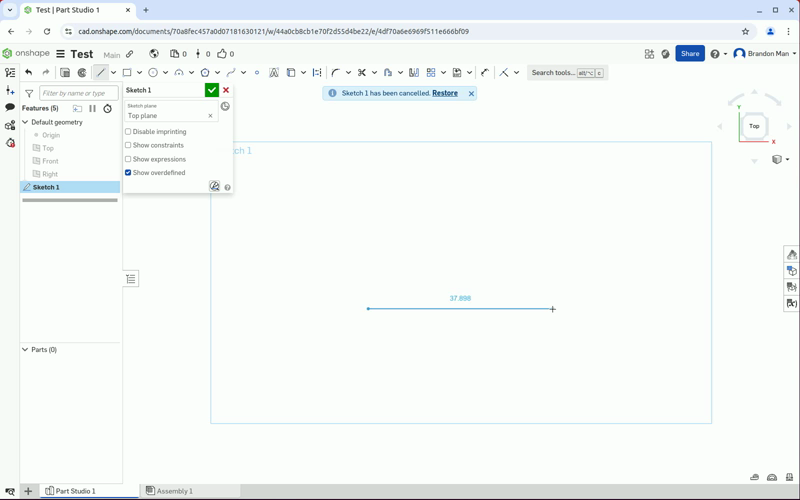
click(552, 308)
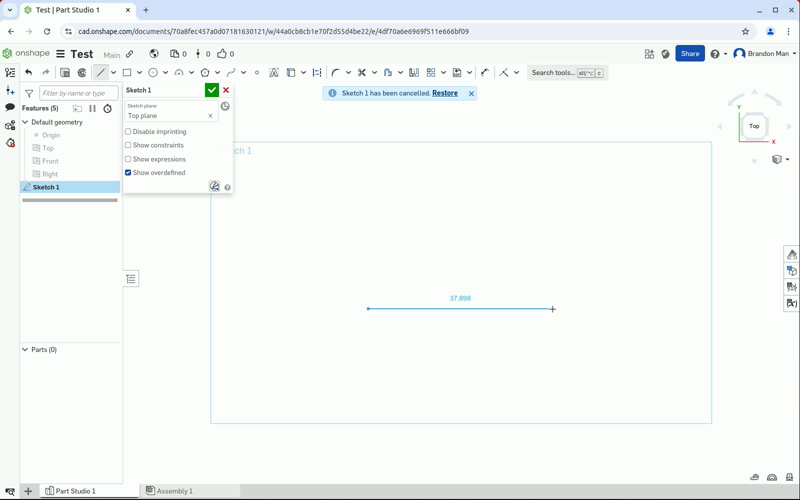
key_up(shift)
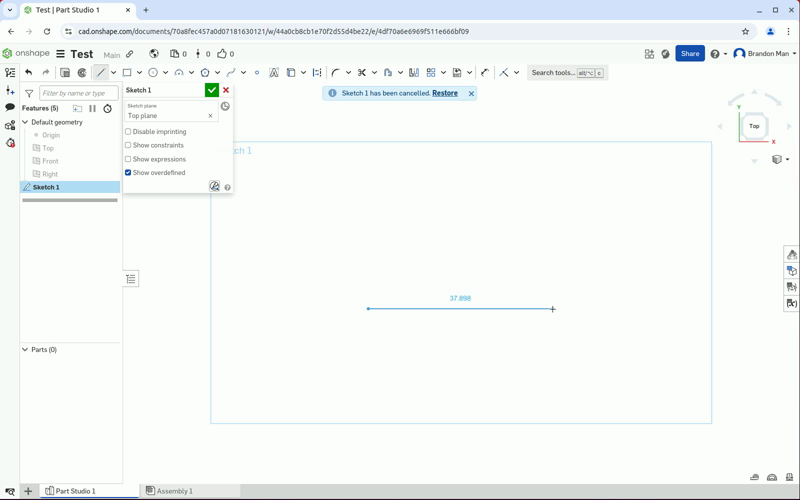
key_down(shift)
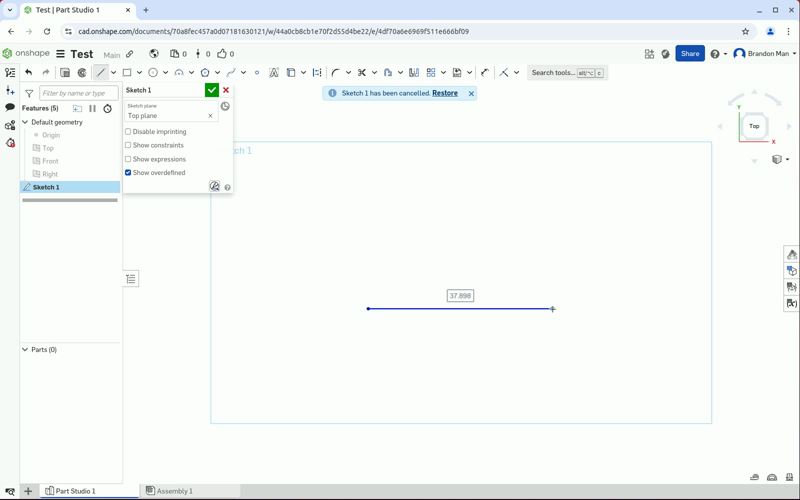
mouse_move(582, 308)
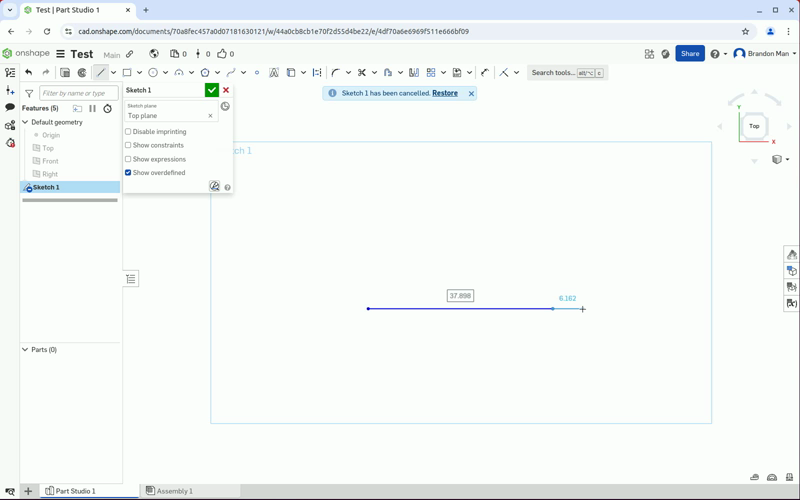
mouse_move(552, 256)
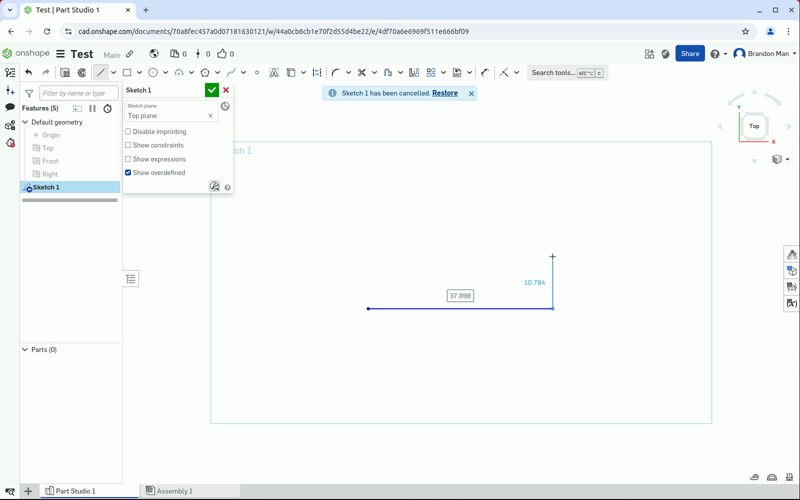
click(552, 256)
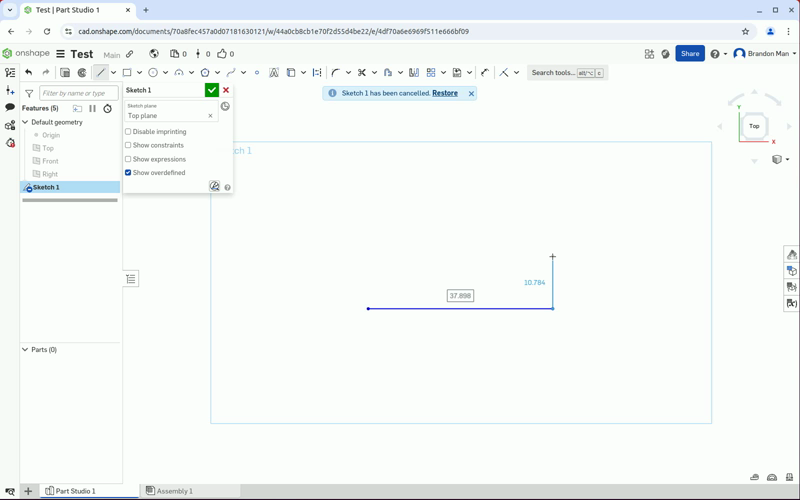
key_up(shift)
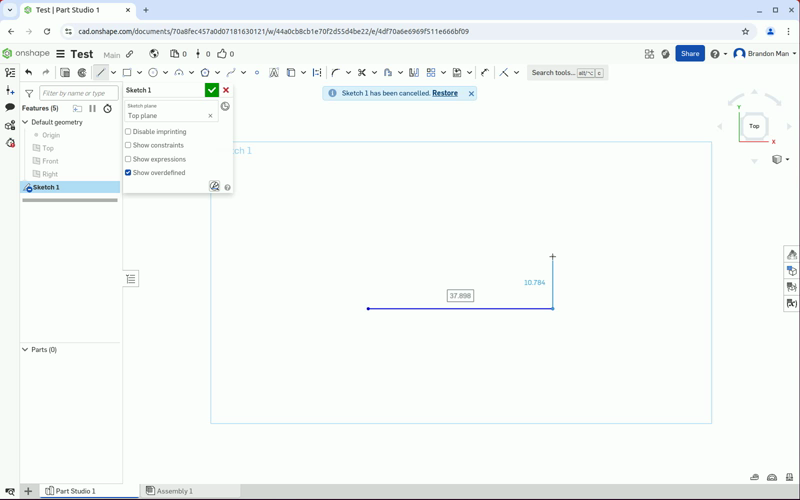
key_down(shift)
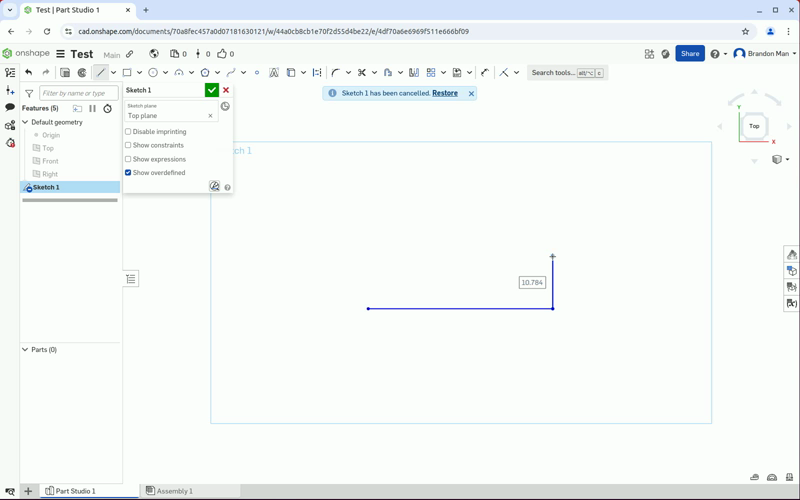
mouse_move(368, 256)
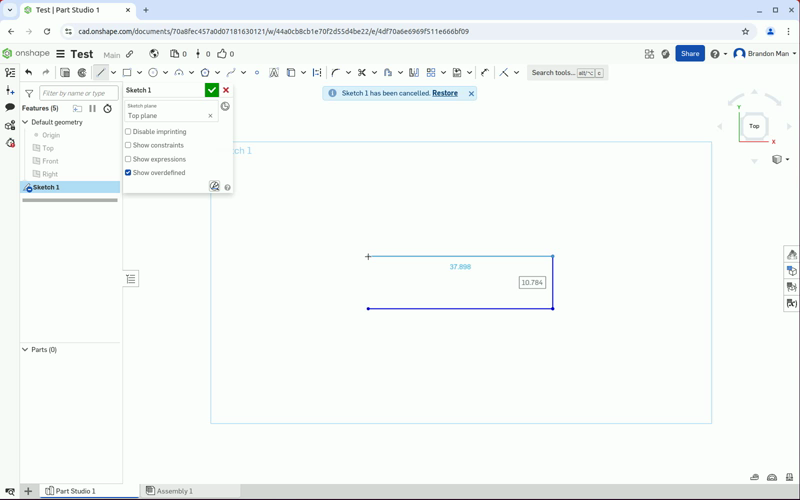
click(368, 256)
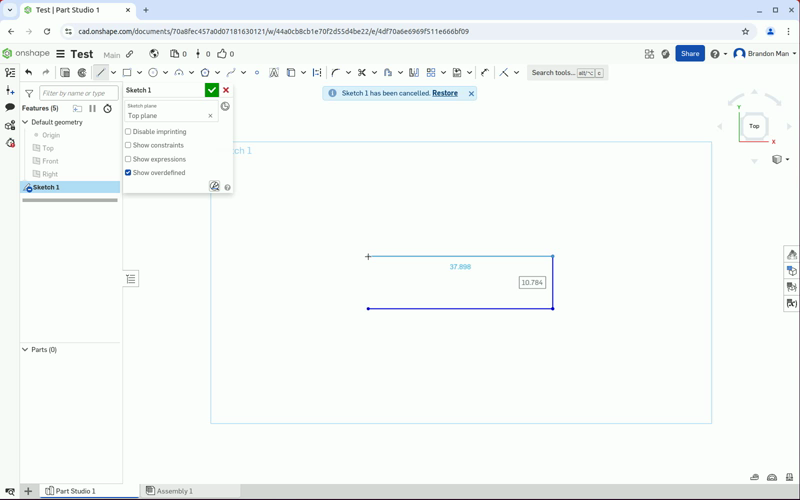
key_up(shift)
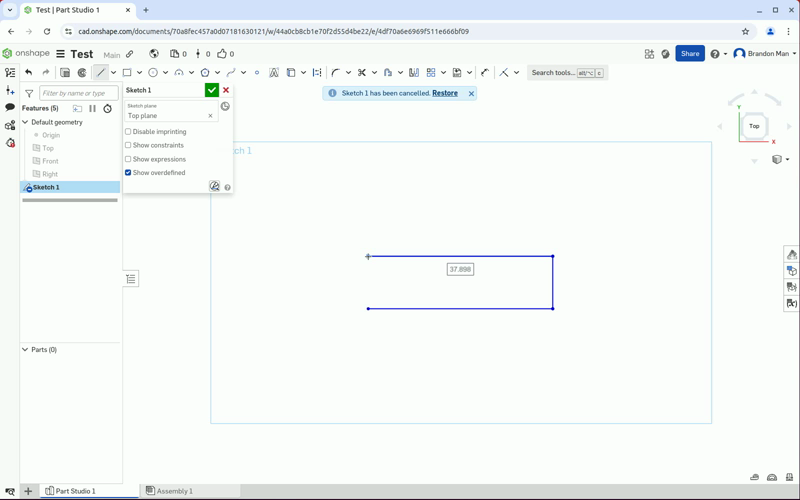
mouse_move(398, 256)
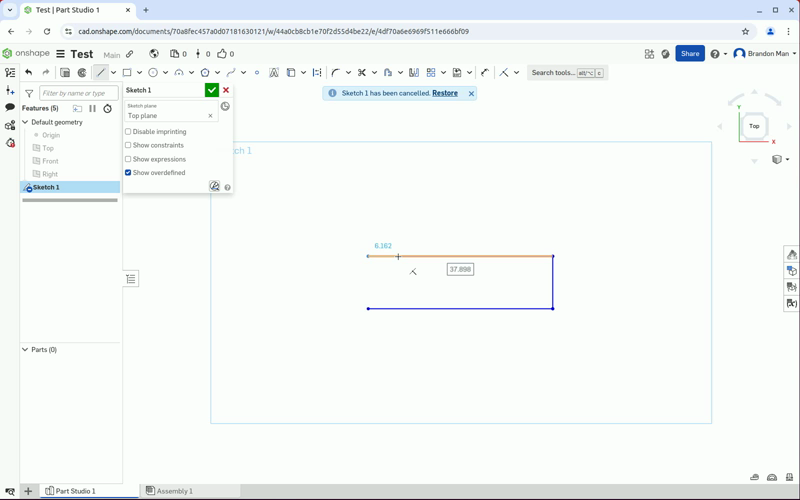
key_down(shift)
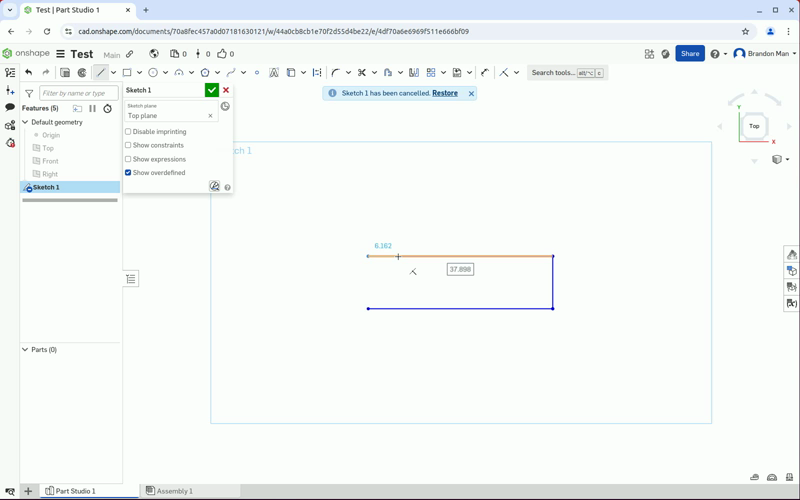
mouse_move(368, 308)
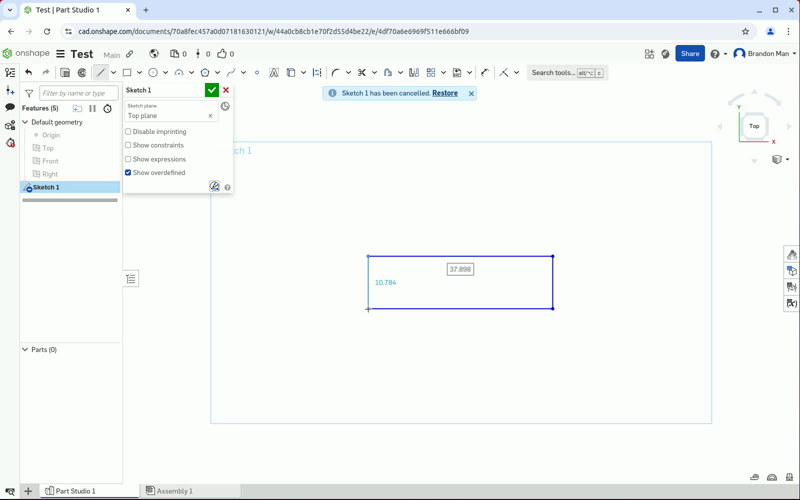
key_up(shift)
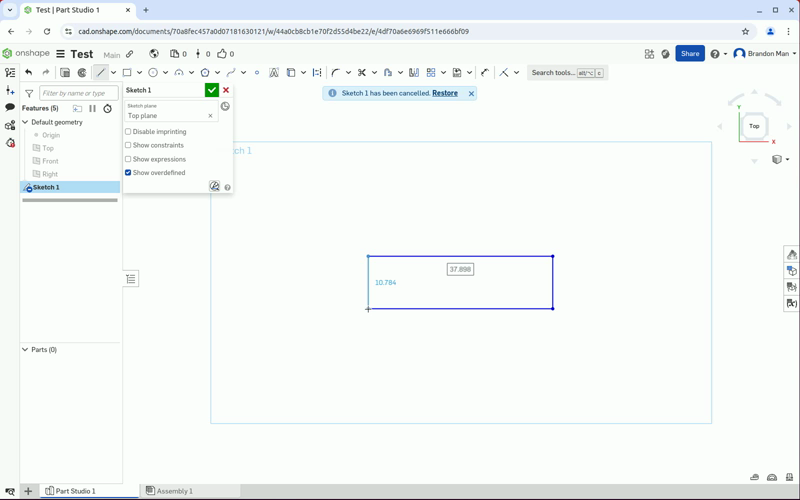
click(368, 308)
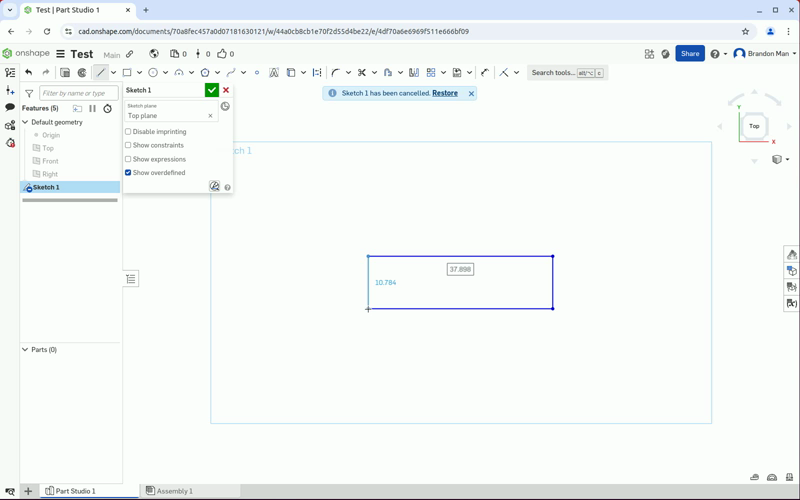
key(esc)
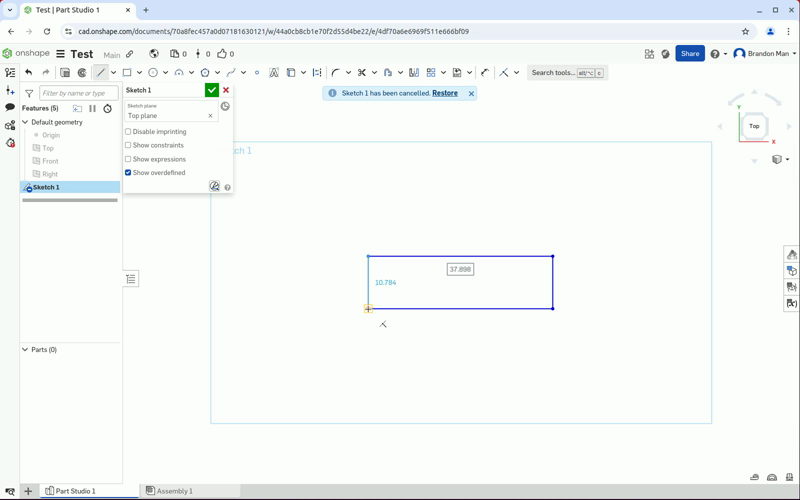
key(l)
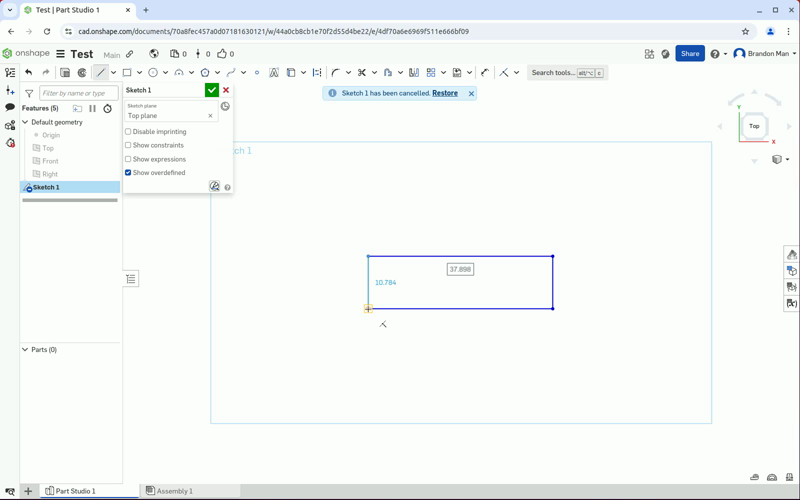
key_down(shift)
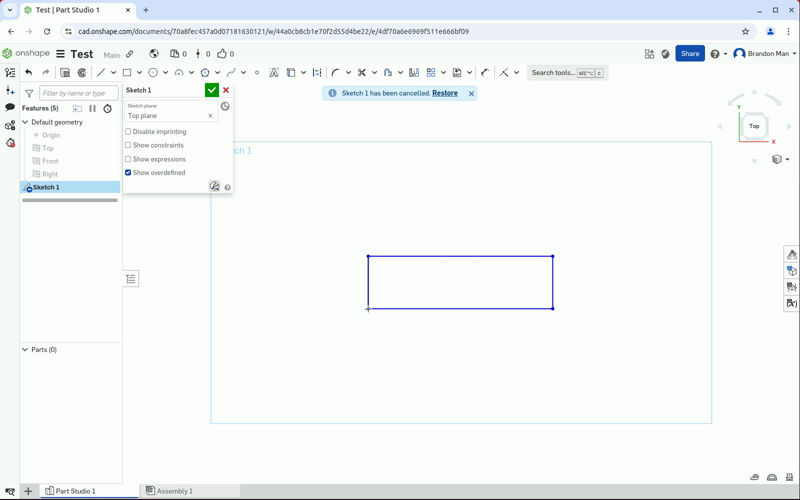
mouse_move(465, 303)
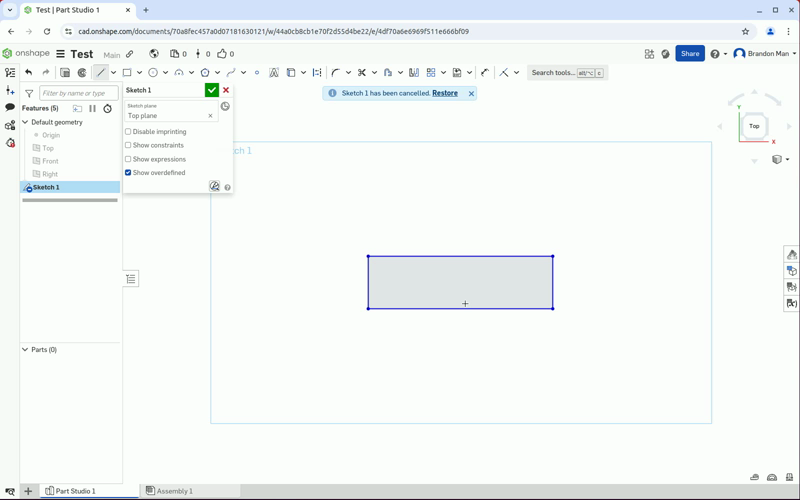
click(465, 303)
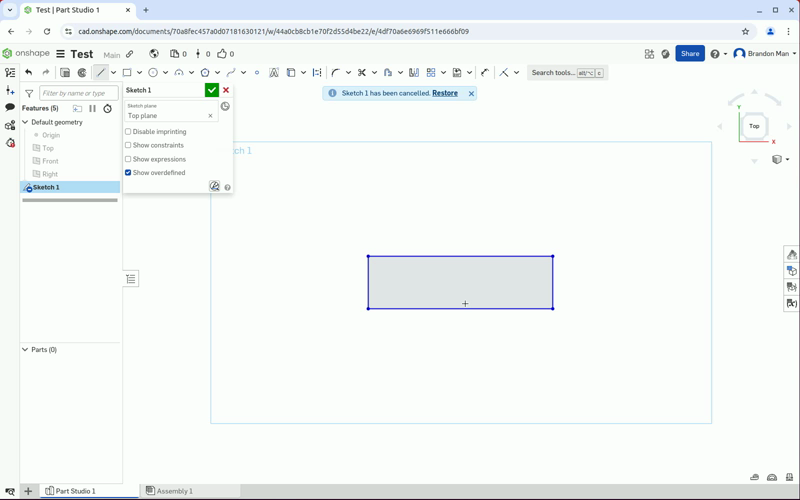
key_up(shift)
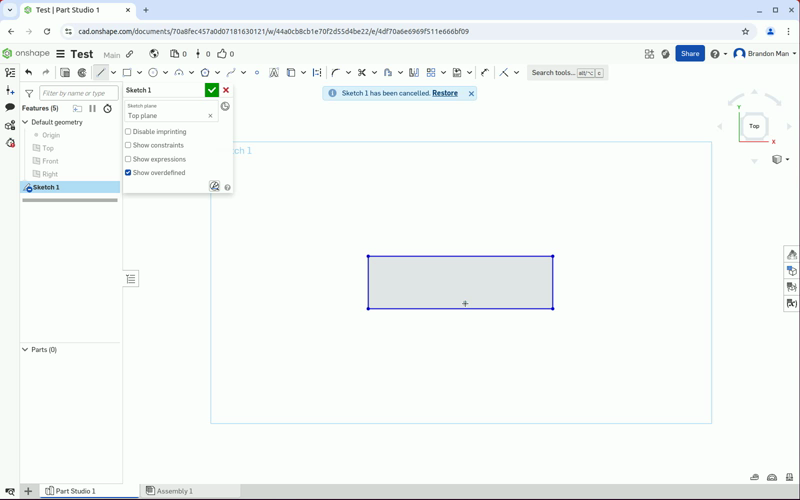
key_down(shift)
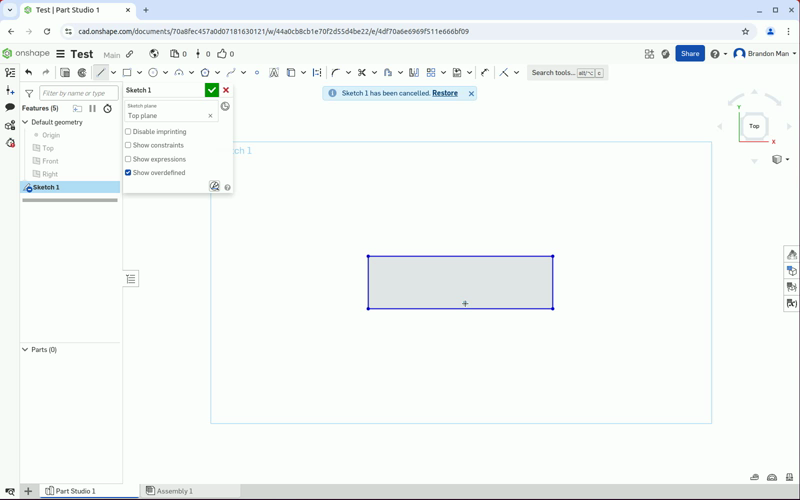
mouse_move(495, 303)
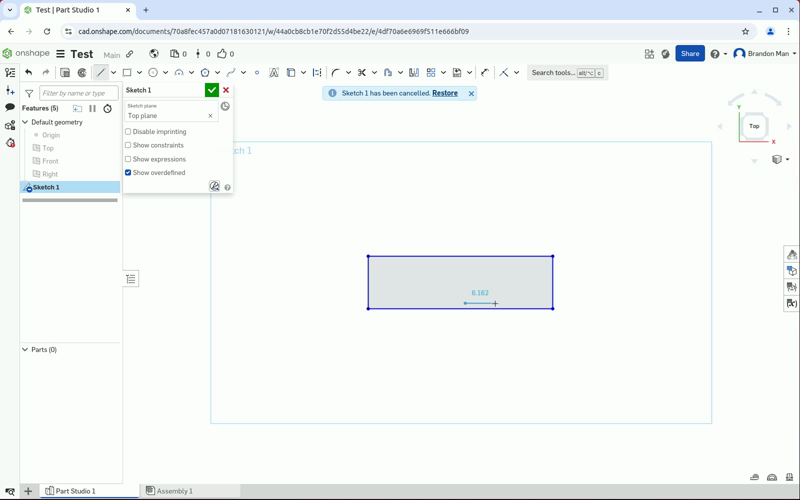
mouse_move(470, 303)
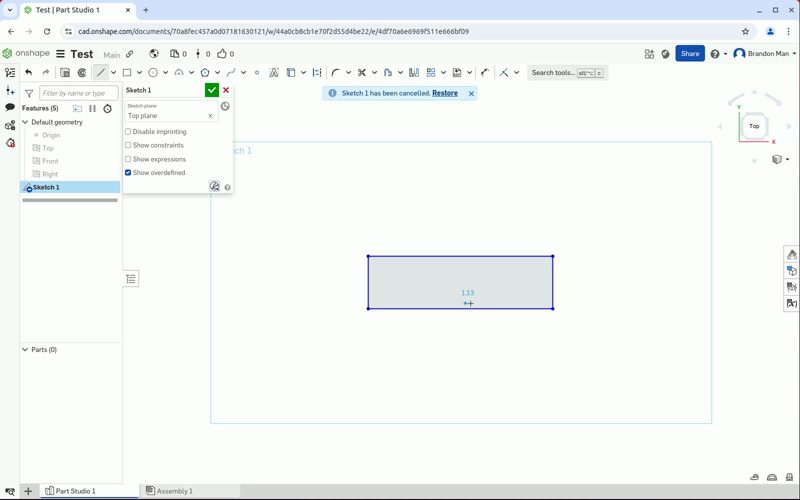
scroll(6)
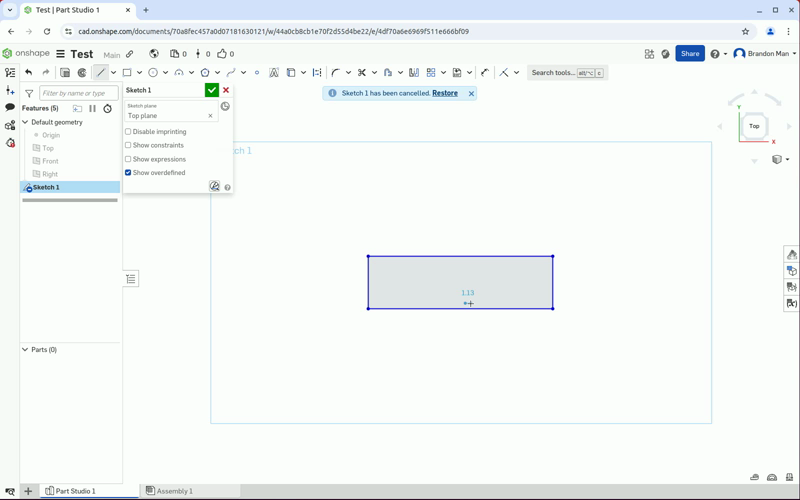
scroll(6)
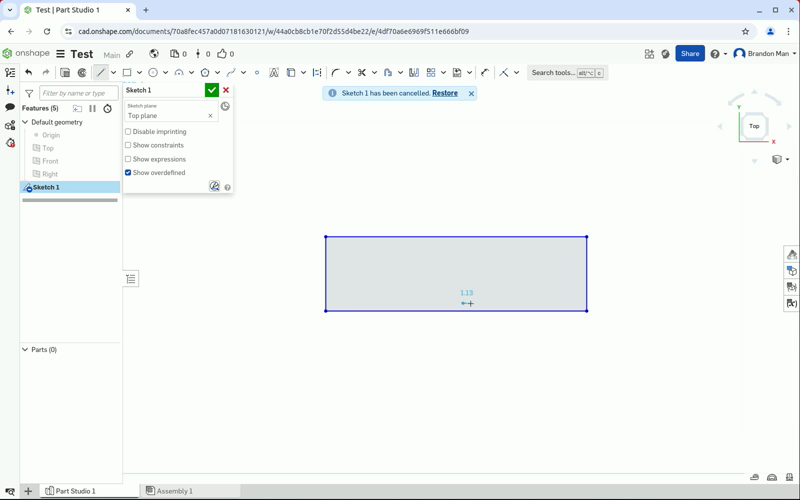
scroll(6)
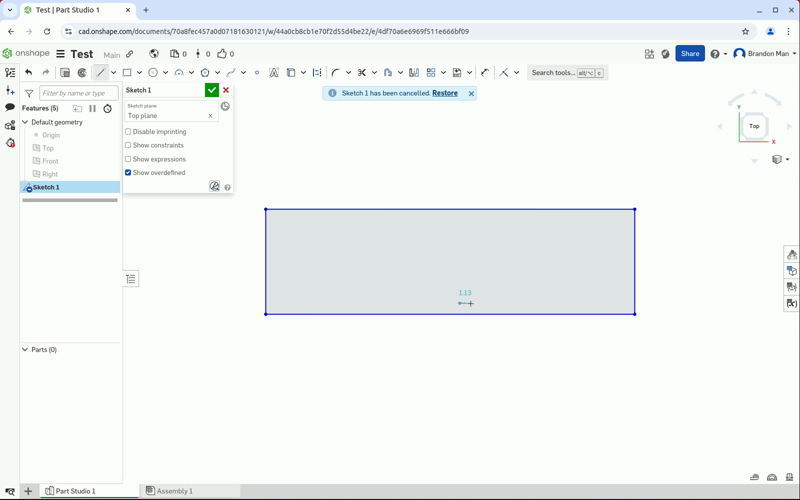
scroll(6)
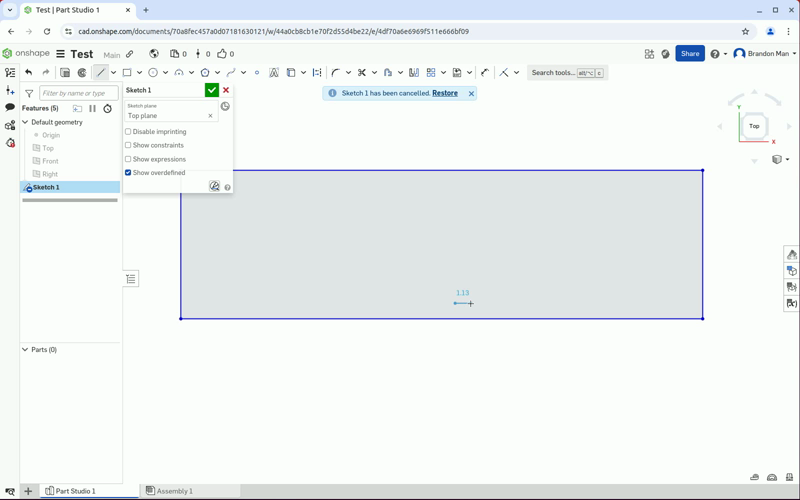
scroll(6)
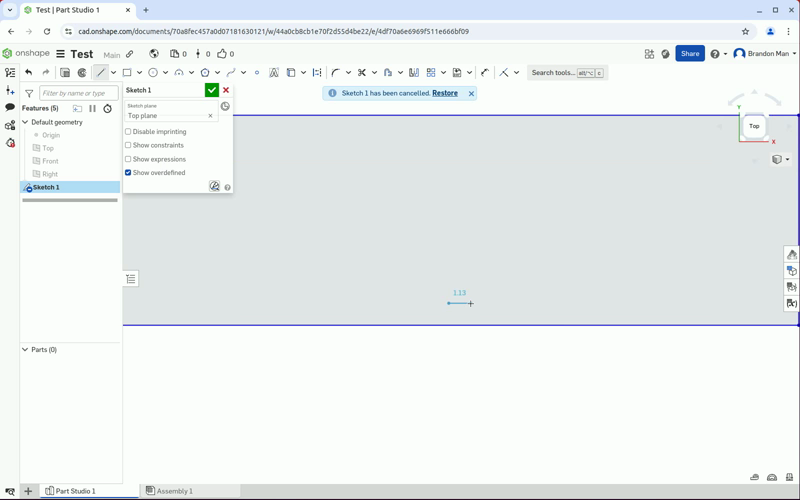
scroll(6)
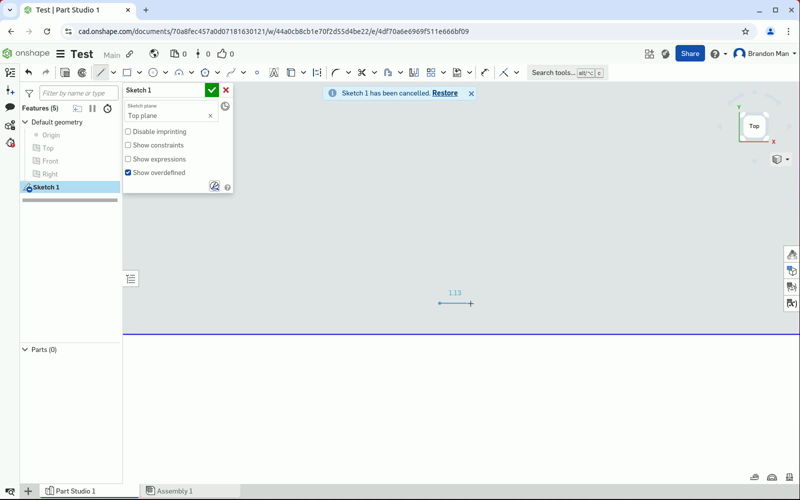
scroll(6)
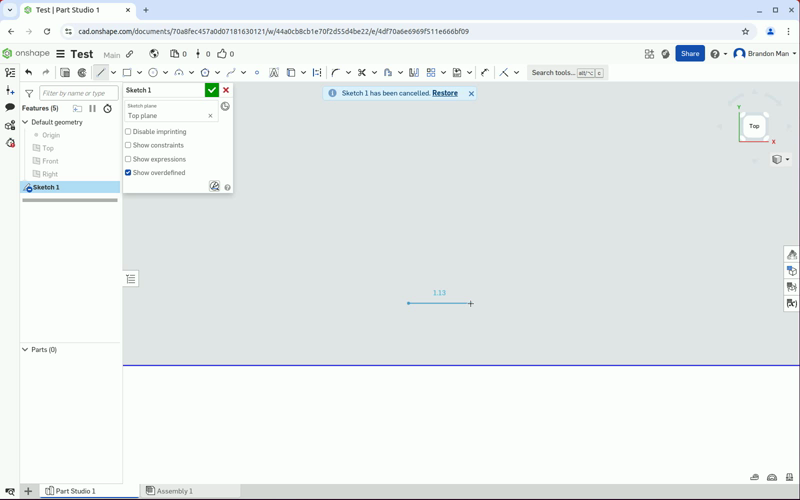
click(470, 303)
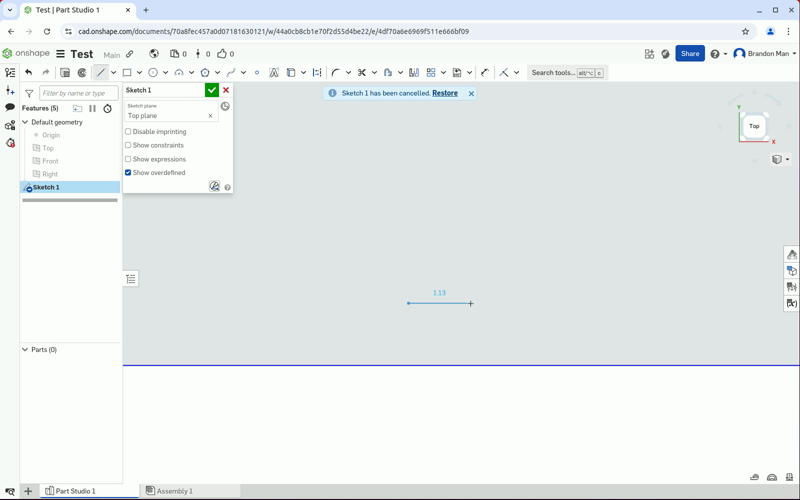
scroll(-6)
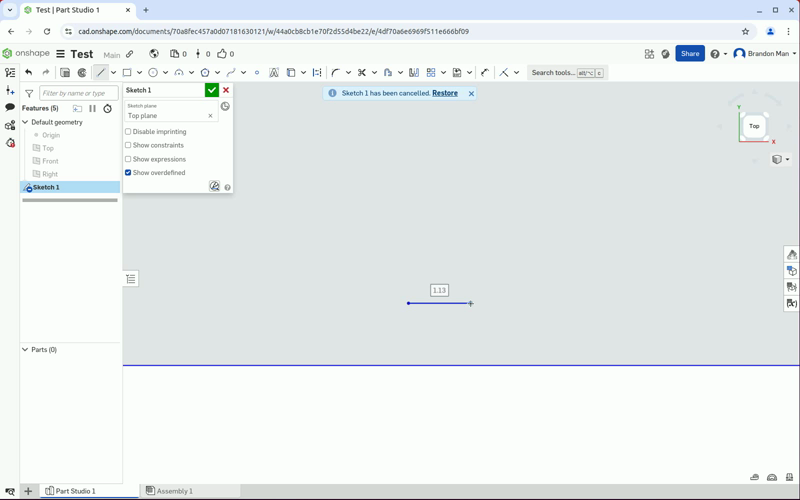
scroll(-6)
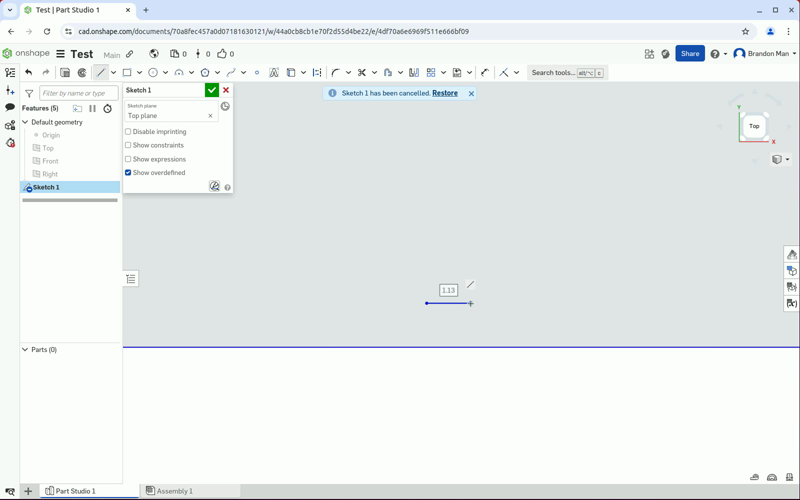
scroll(-6)
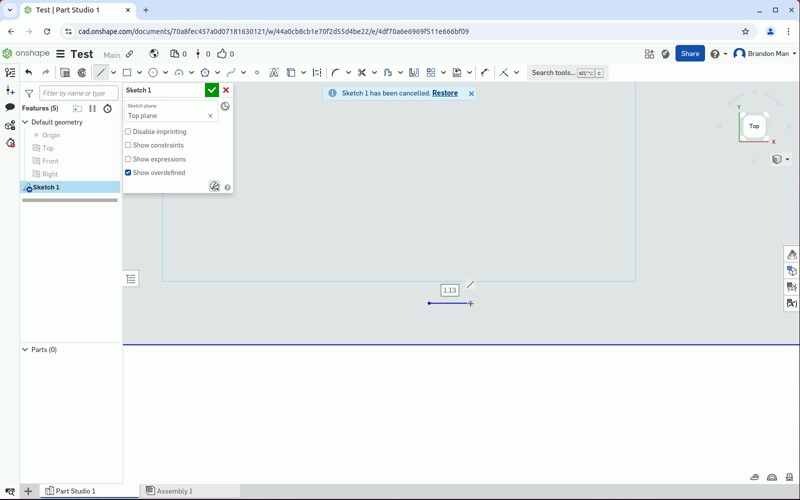
scroll(-6)
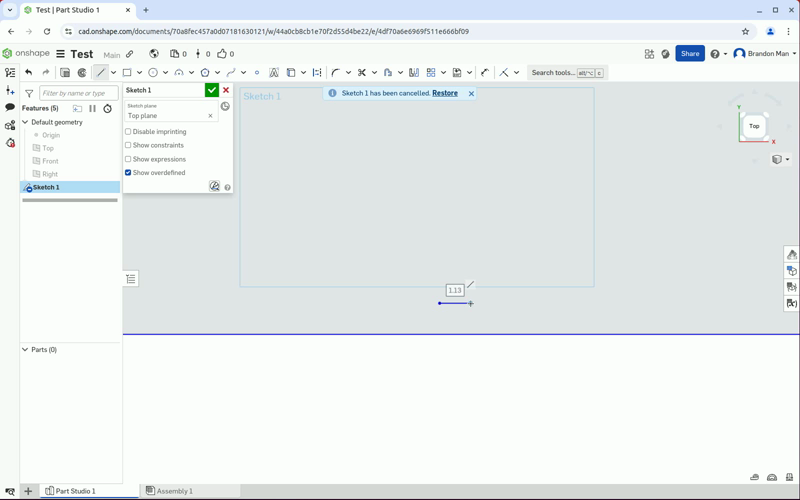
scroll(-6)
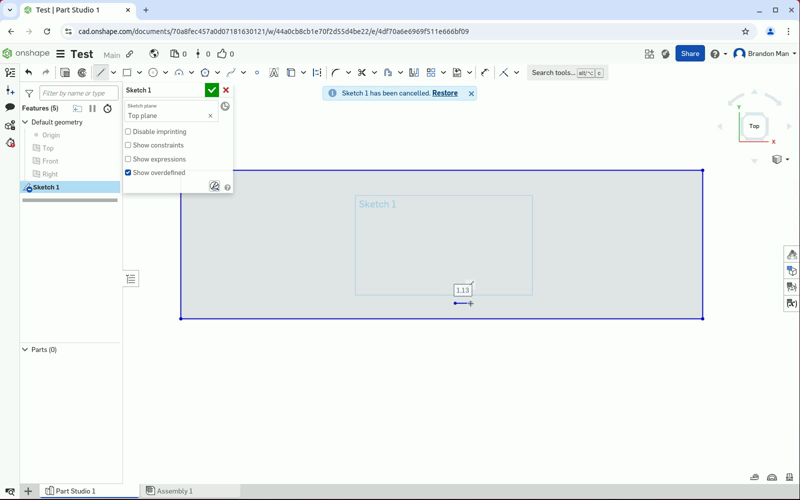
scroll(-6)
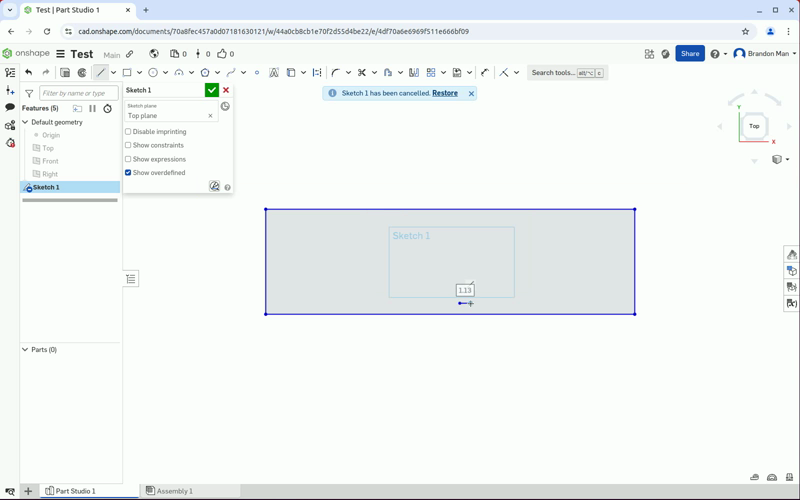
scroll(-6)
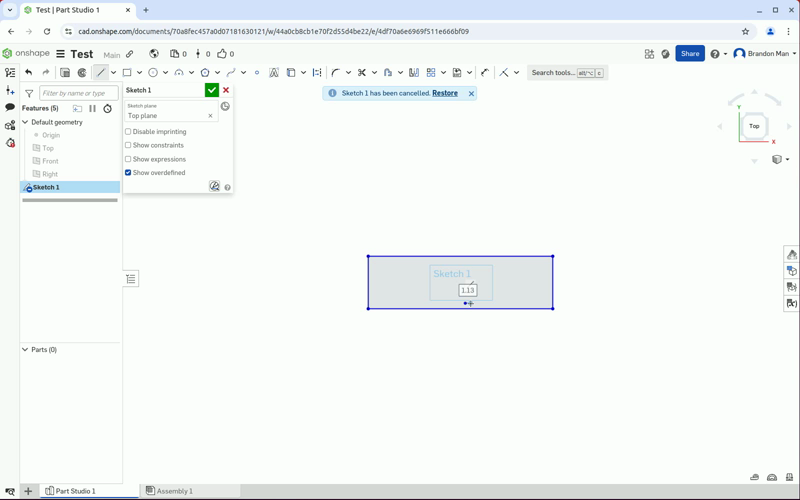
key_up(shift)
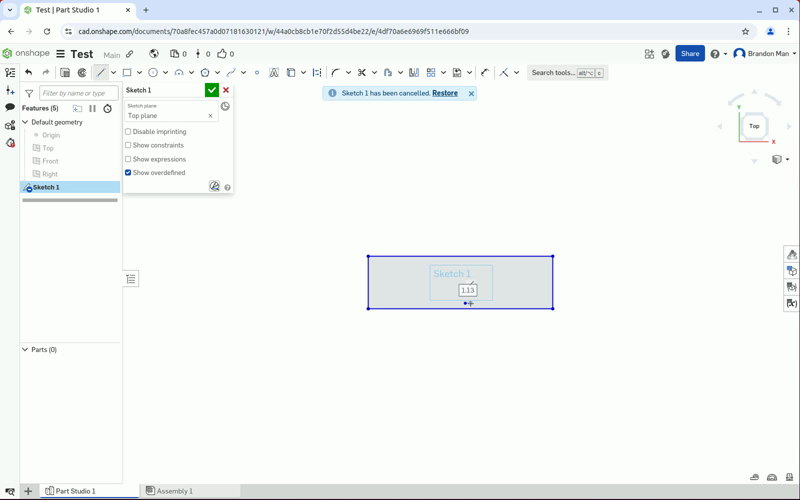
key_down(shift)
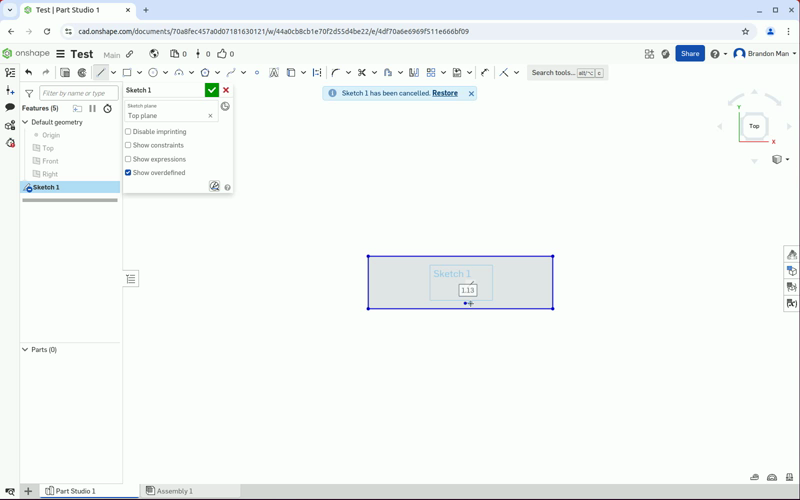
mouse_move(501, 303)
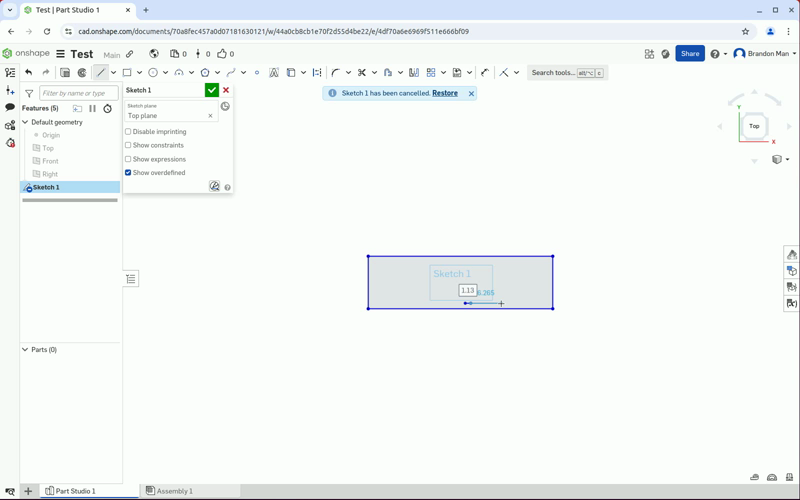
mouse_move(470, 297)
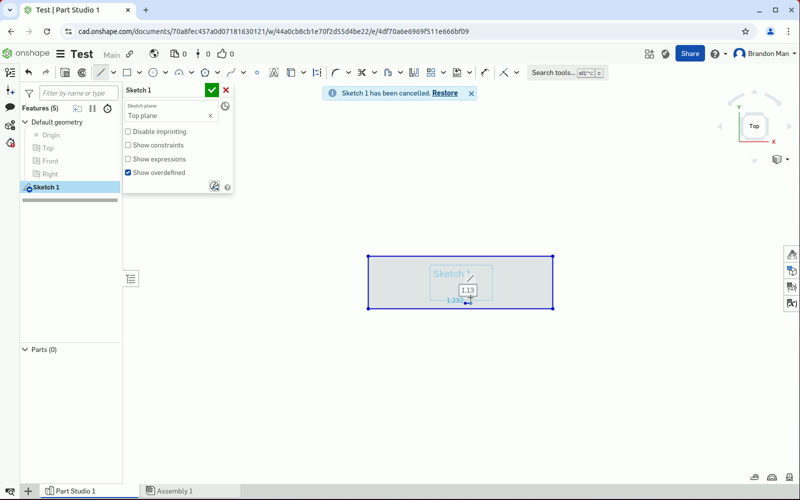
scroll(6)
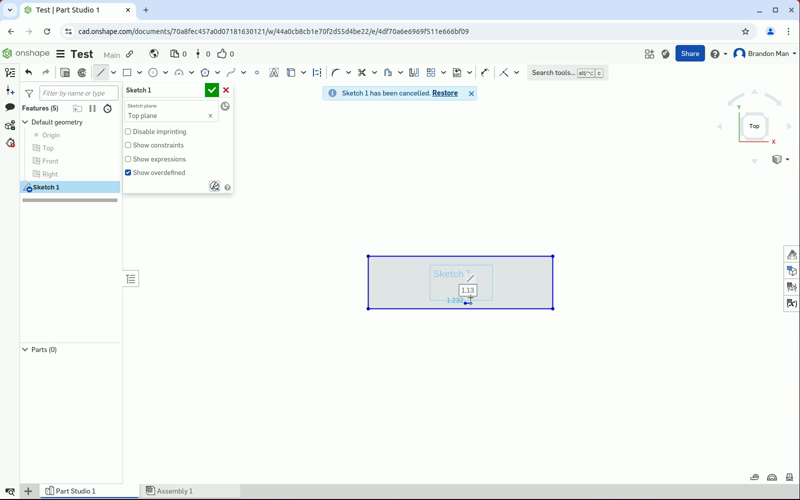
scroll(6)
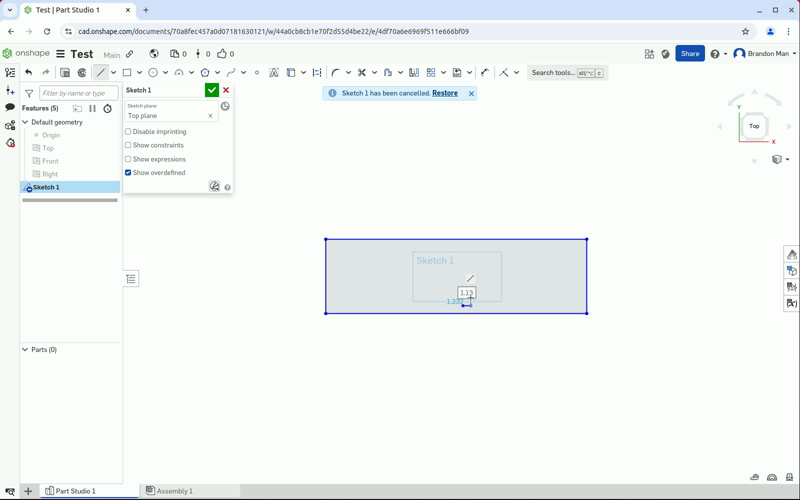
scroll(6)
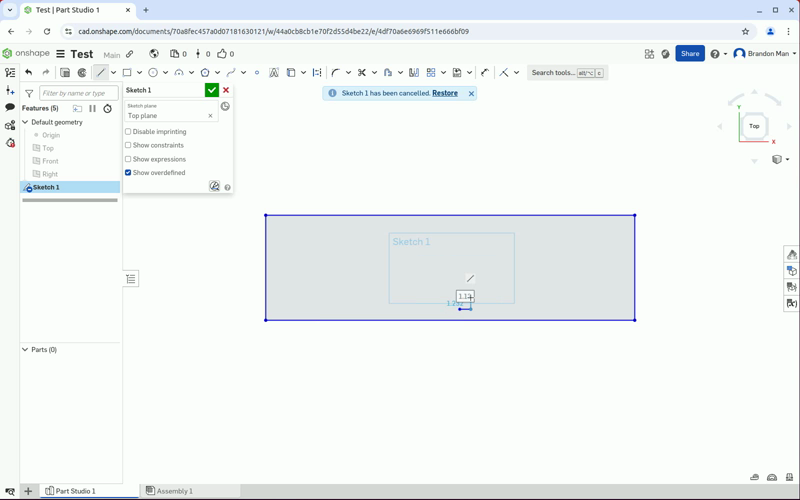
scroll(6)
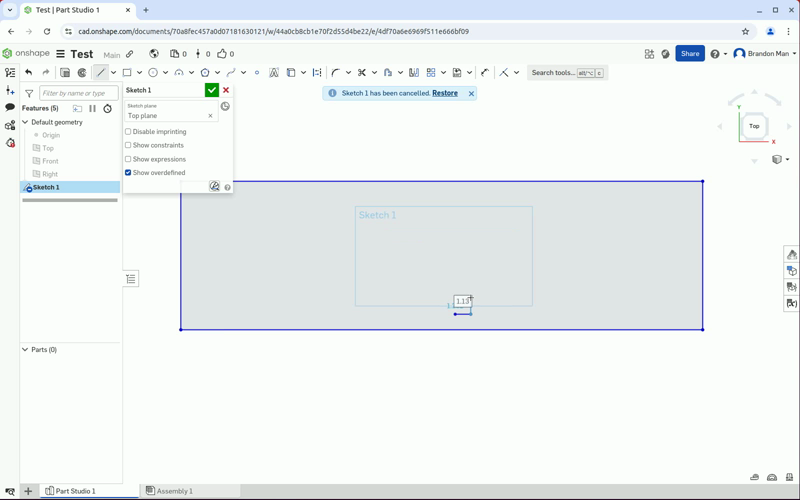
scroll(6)
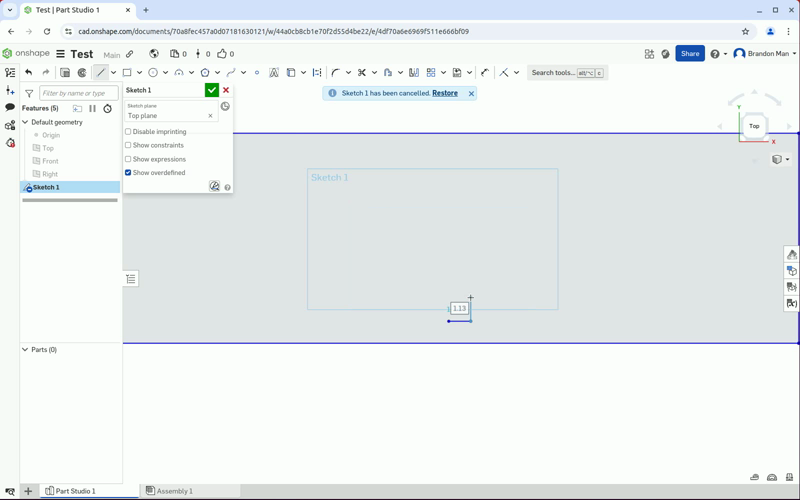
scroll(6)
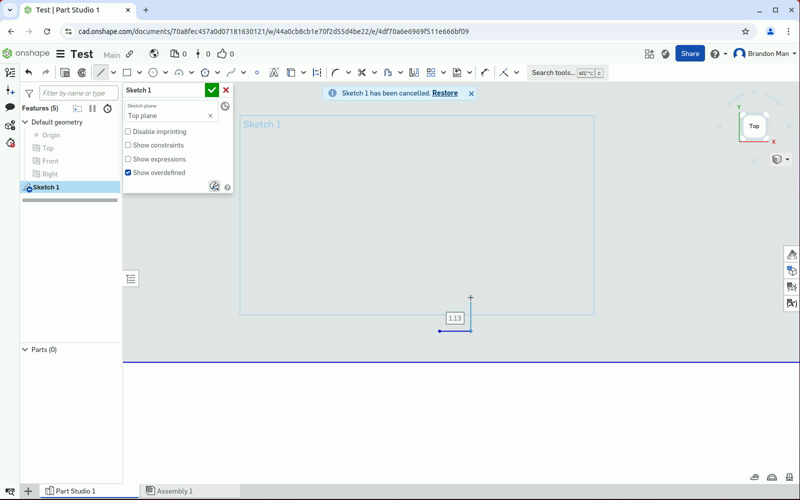
scroll(6)
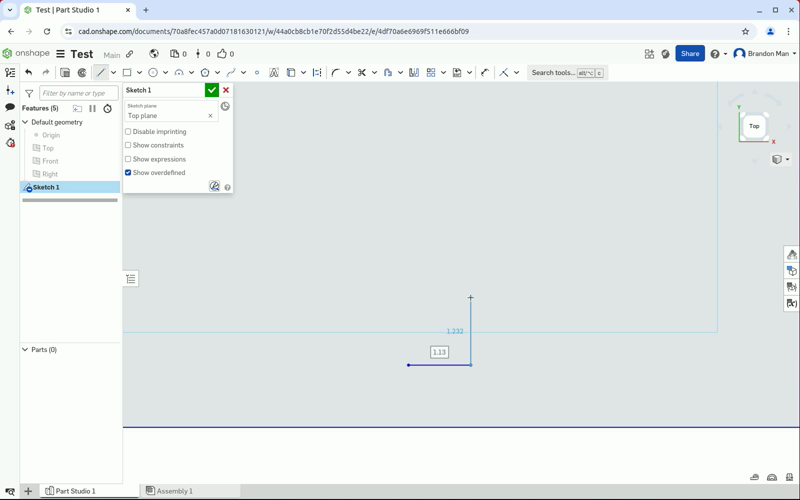
click(470, 297)
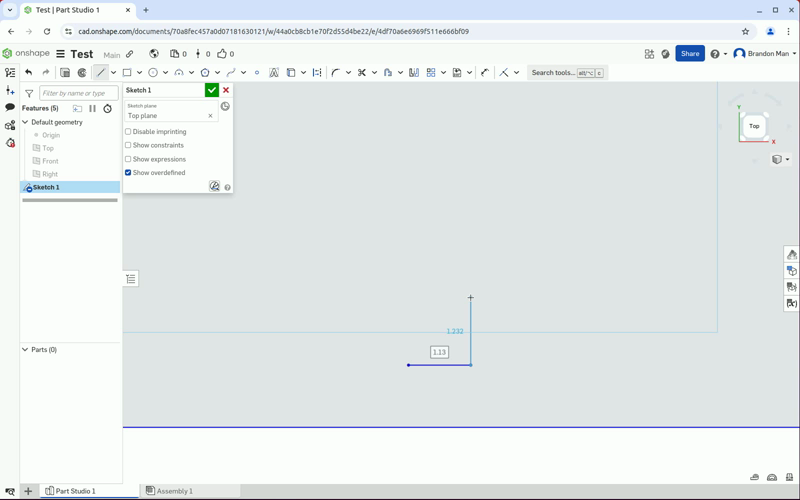
scroll(-6)
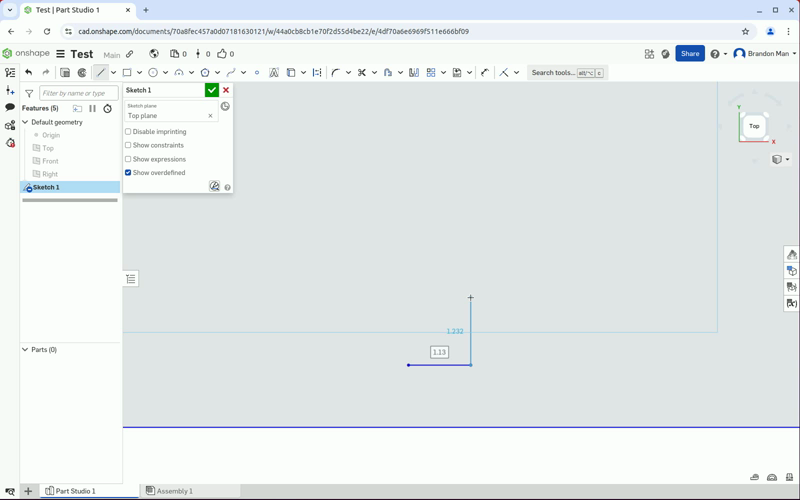
scroll(-6)
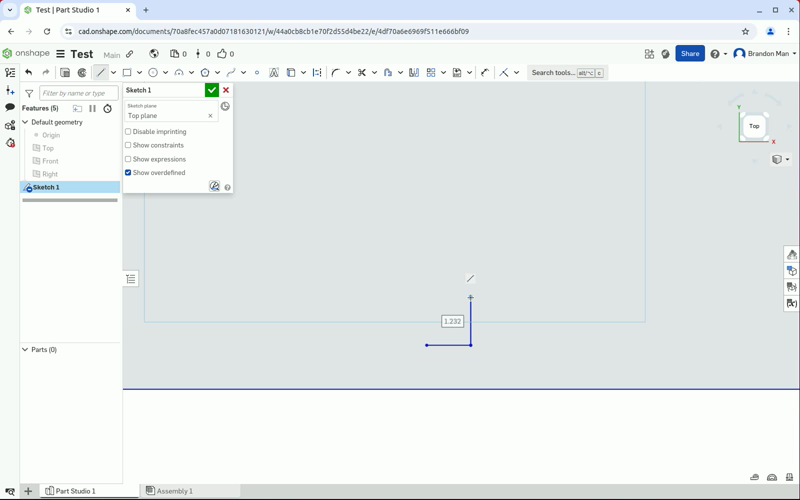
scroll(-6)
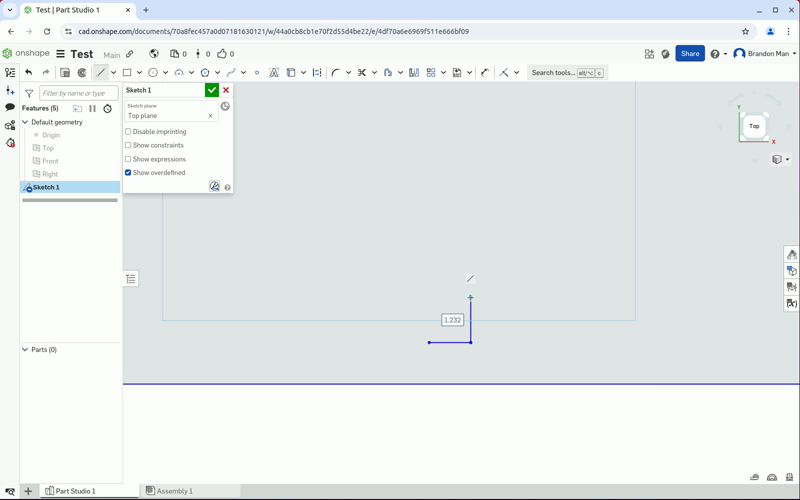
scroll(-6)
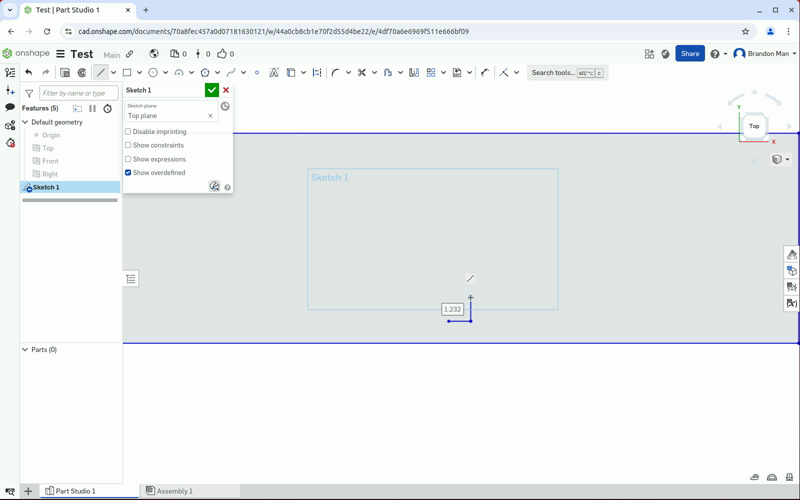
scroll(-6)
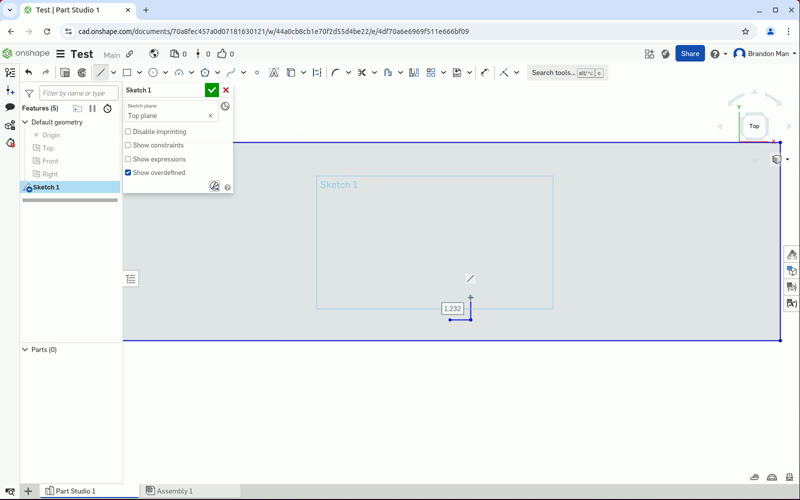
scroll(-6)
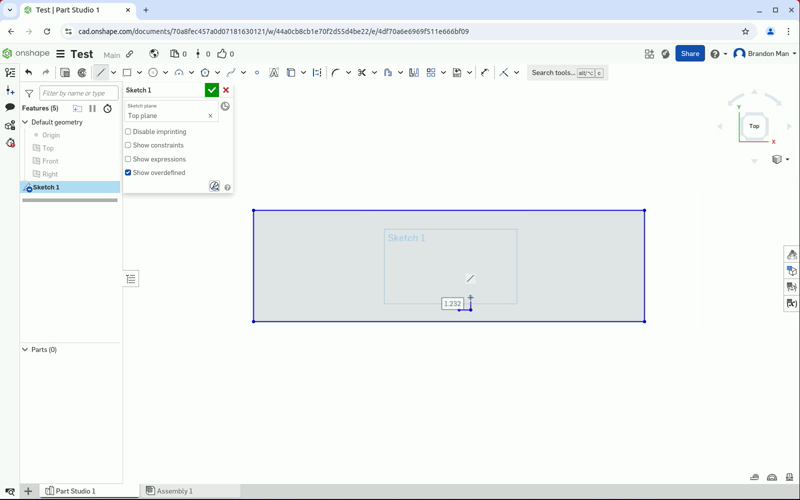
scroll(-6)
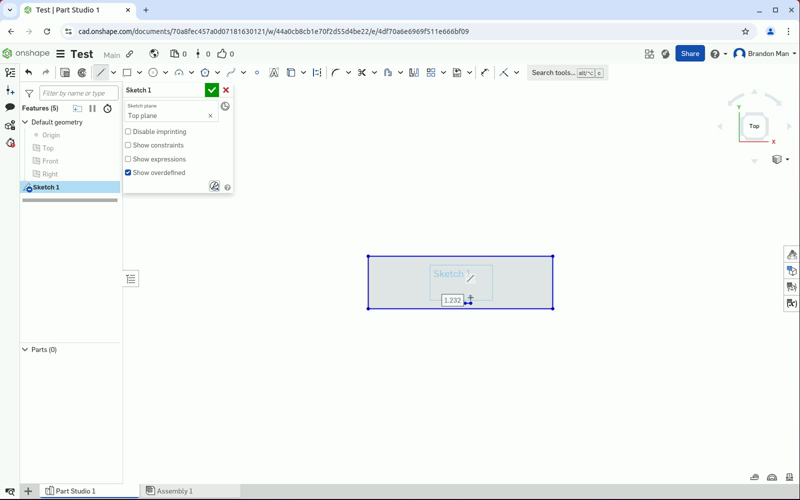
key_up(shift)
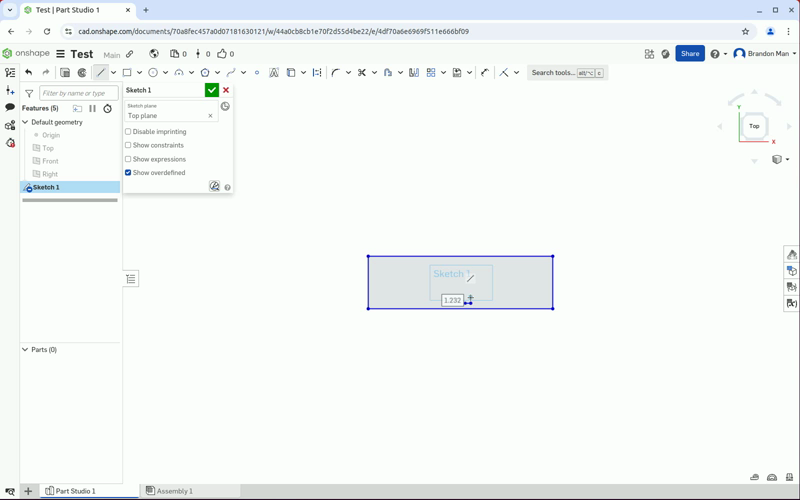
key_down(shift)
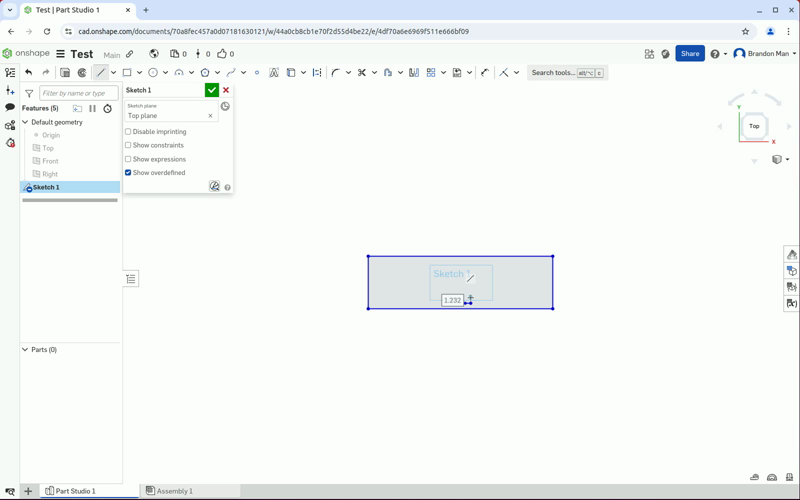
mouse_move(501, 297)
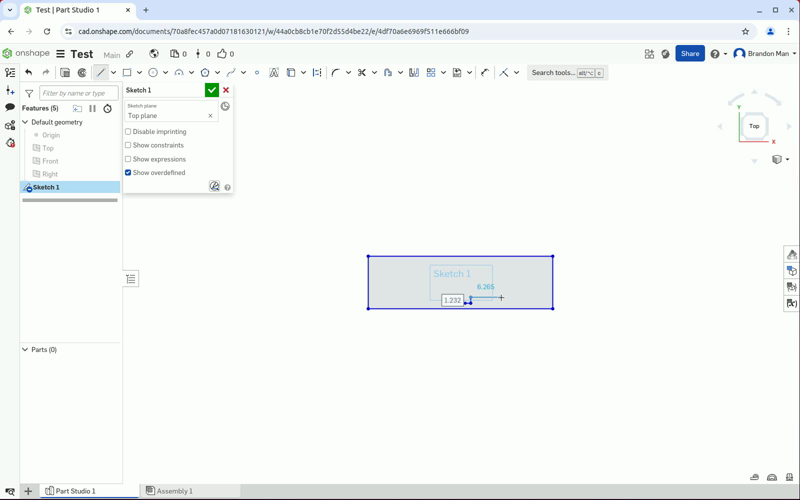
mouse_move(465, 297)
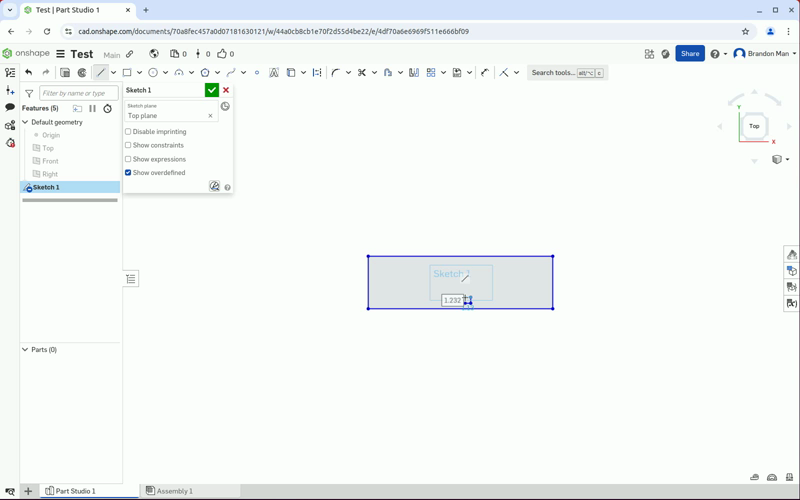
scroll(6)
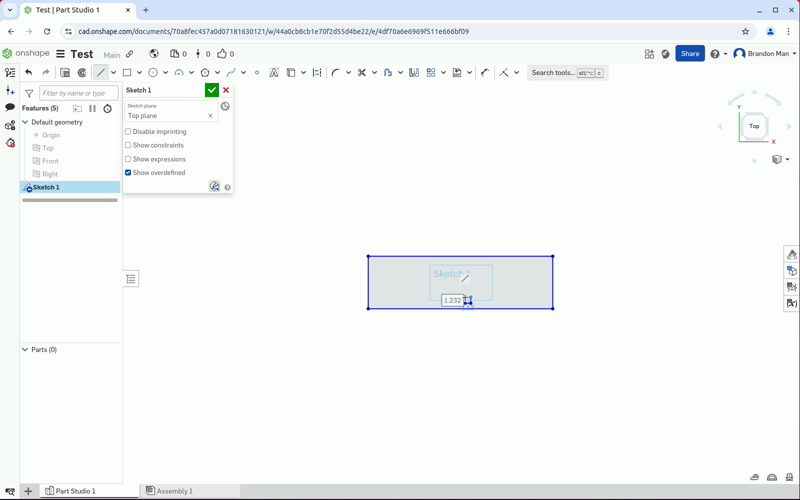
scroll(6)
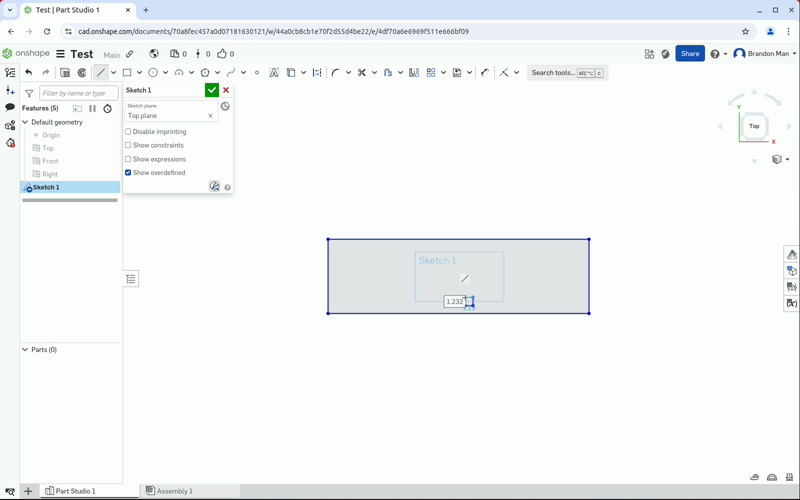
scroll(6)
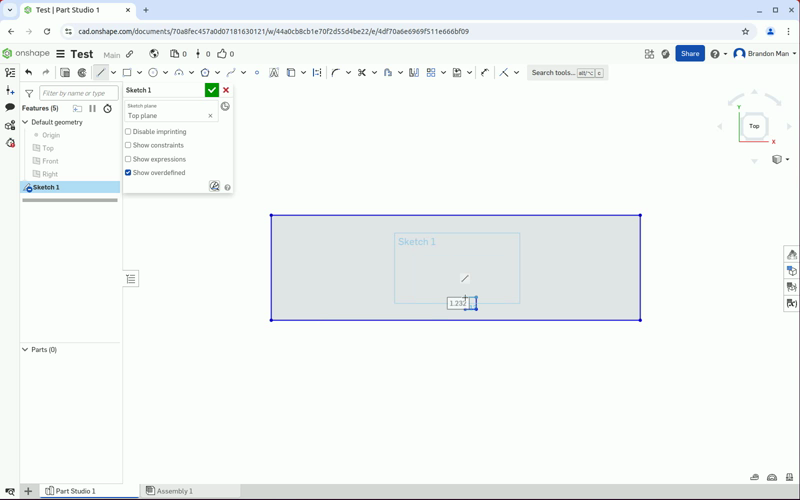
scroll(6)
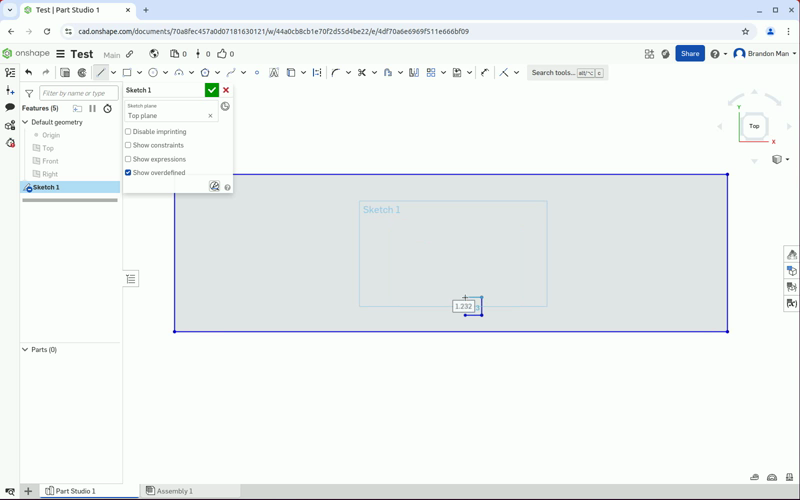
scroll(6)
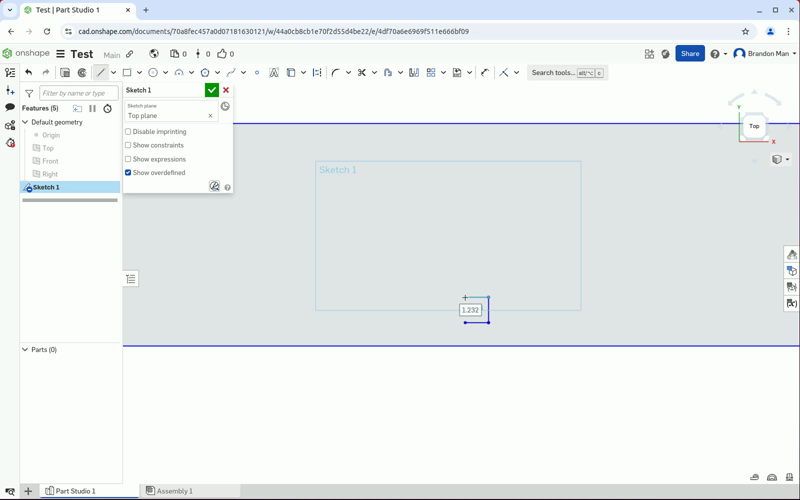
scroll(6)
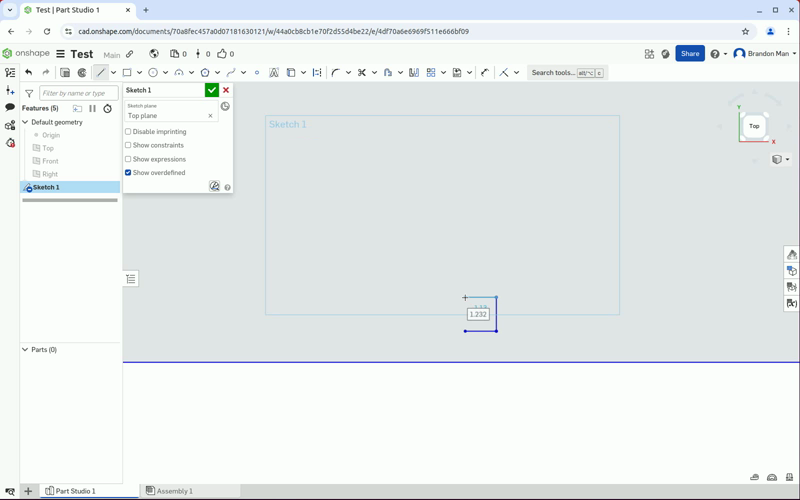
scroll(6)
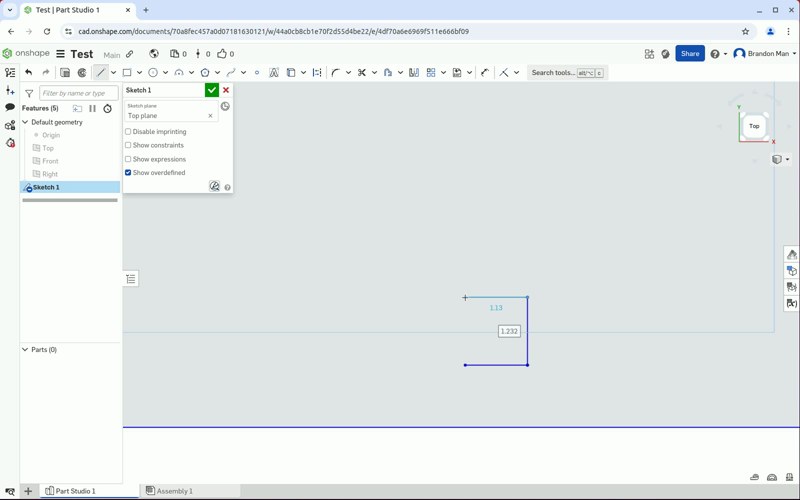
click(465, 297)
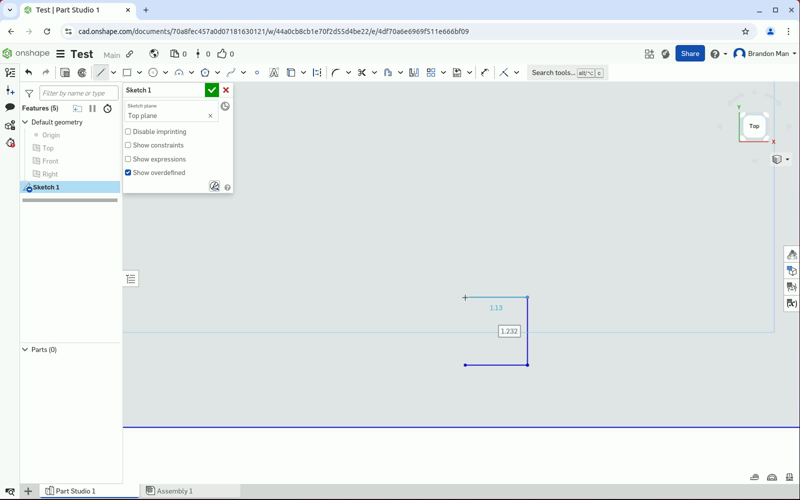
scroll(-6)
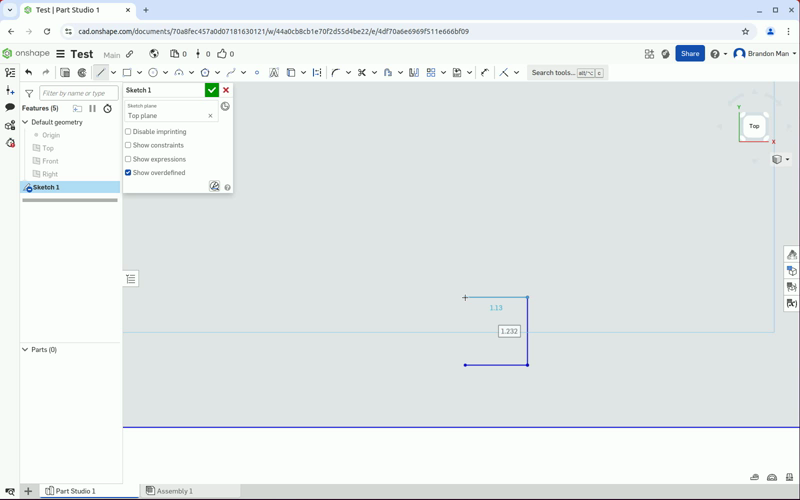
scroll(-6)
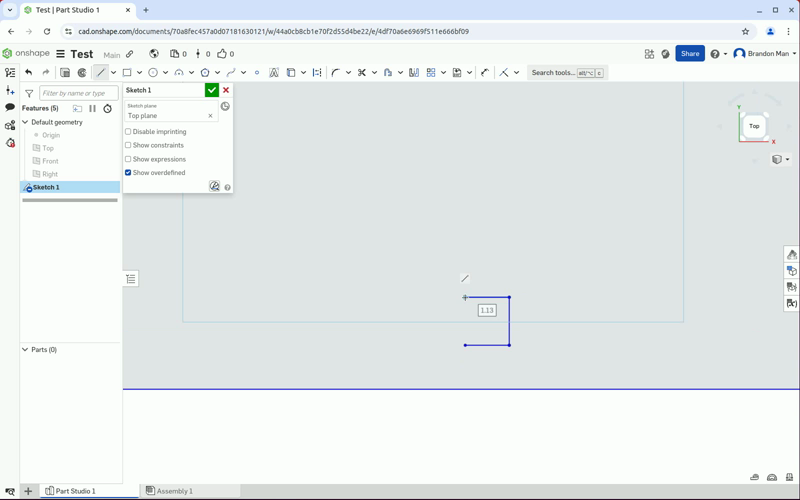
scroll(-6)
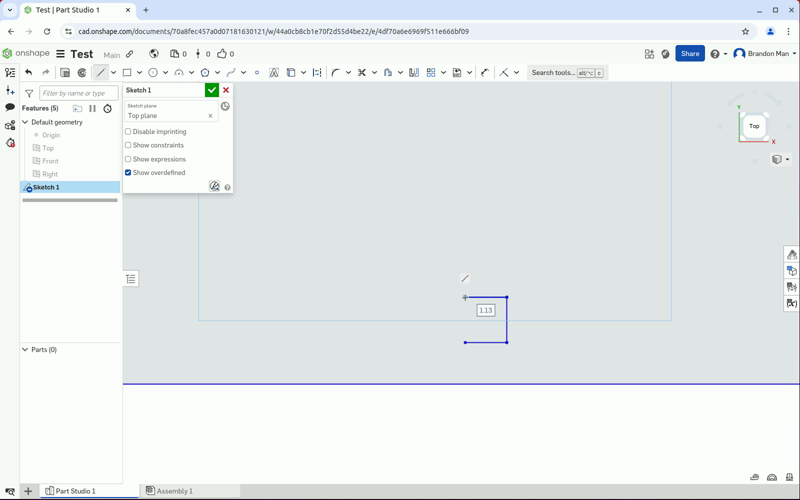
scroll(-6)
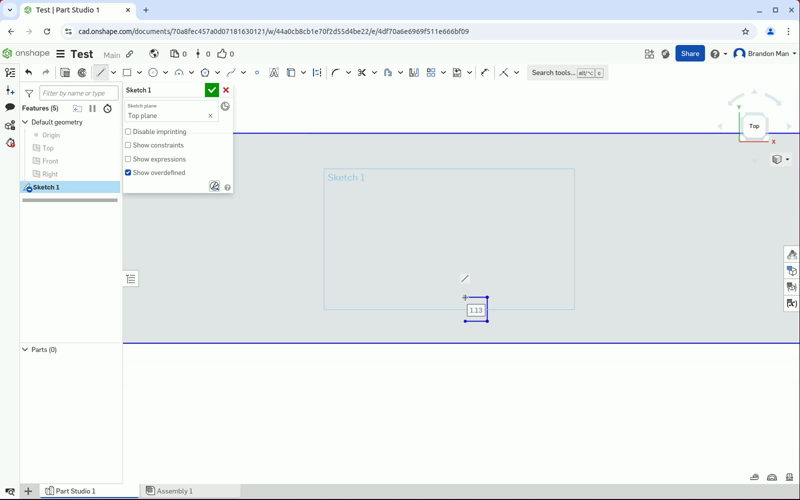
scroll(-6)
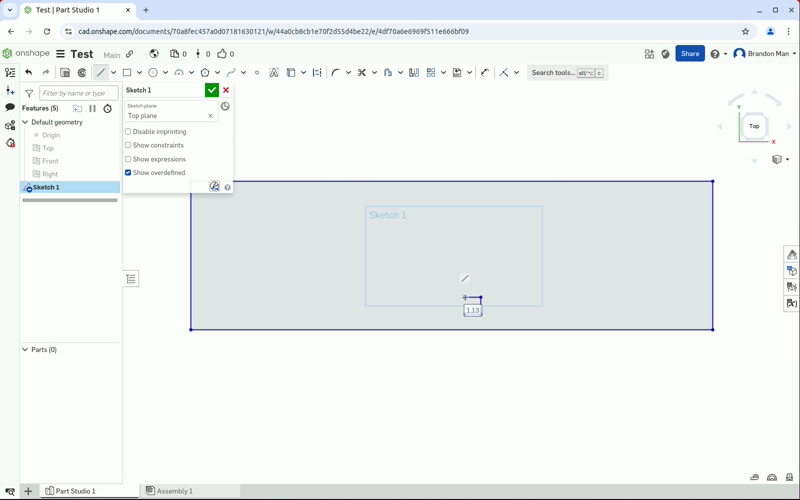
scroll(-6)
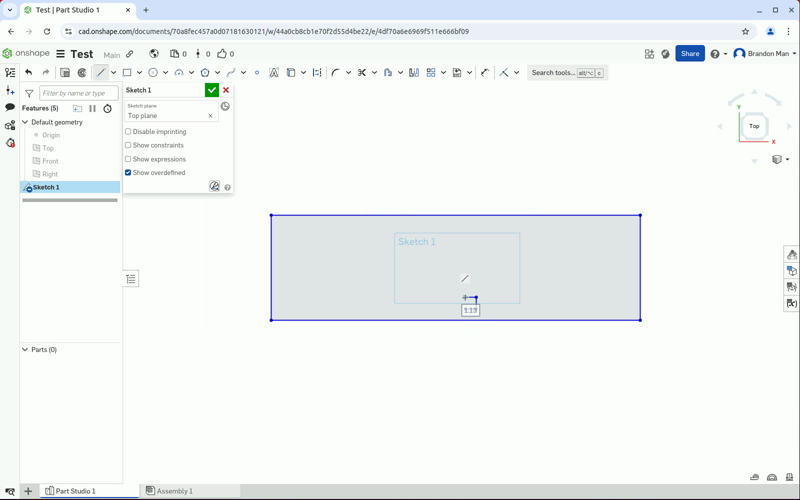
scroll(-6)
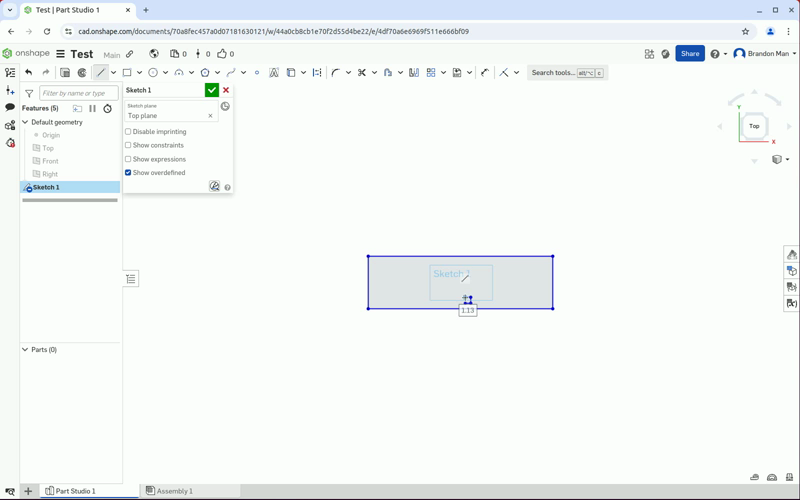
key_up(shift)
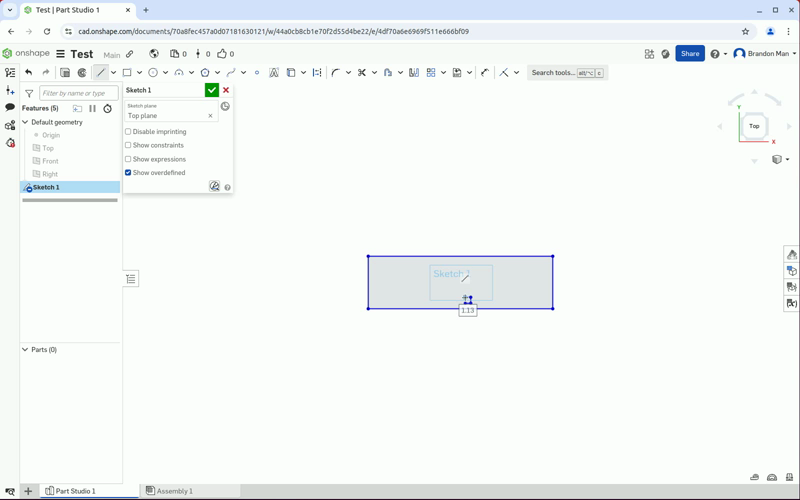
mouse_move(495, 297)
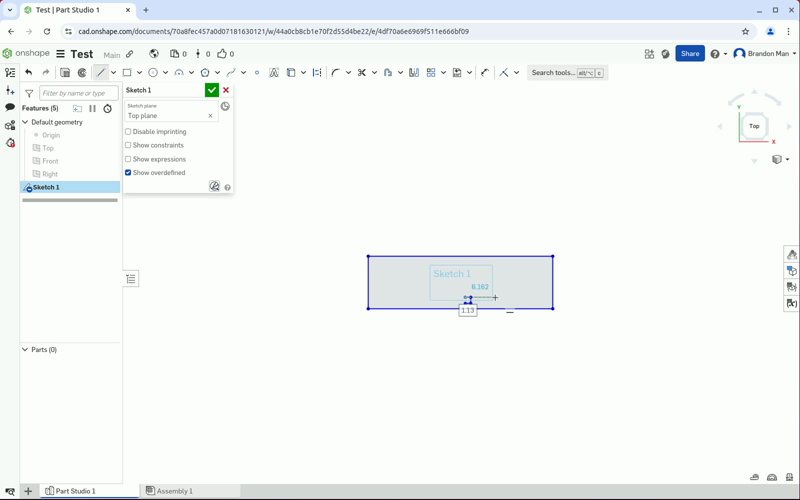
key_down(shift)
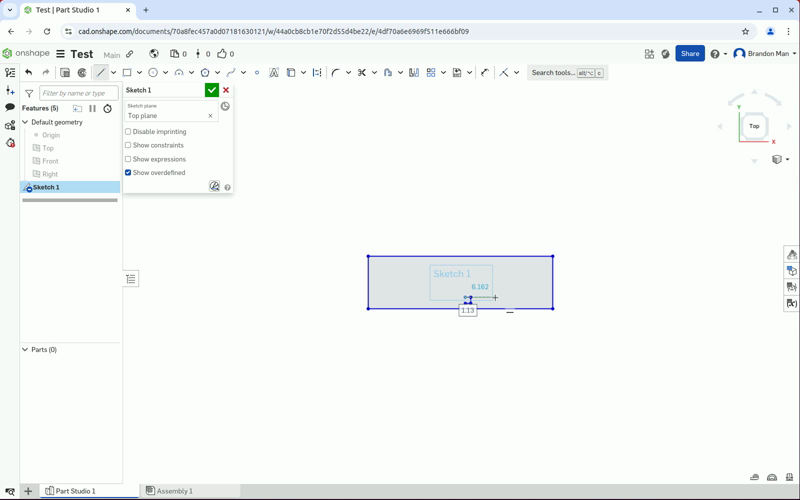
mouse_move(465, 303)
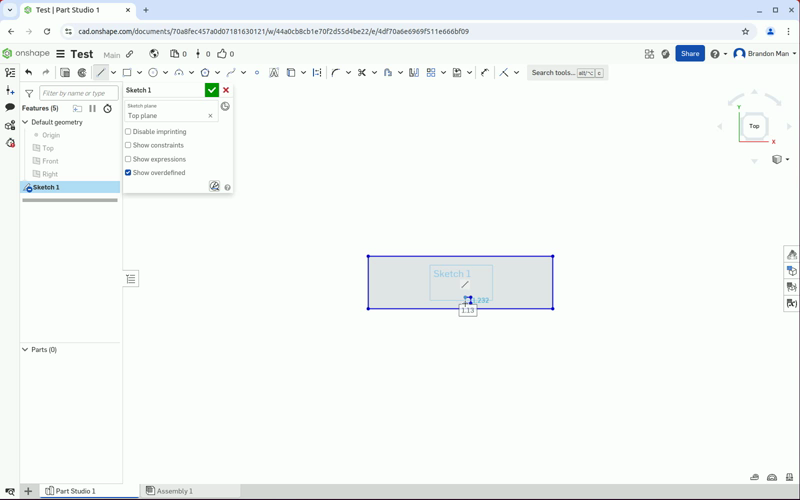
scroll(6)
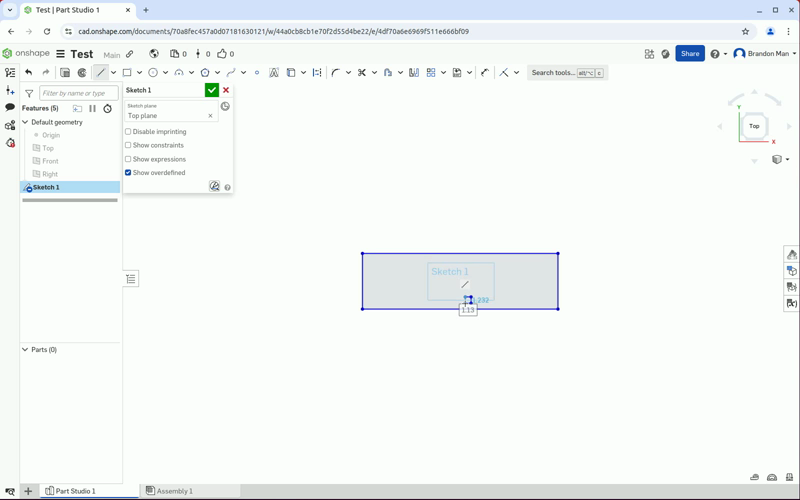
scroll(6)
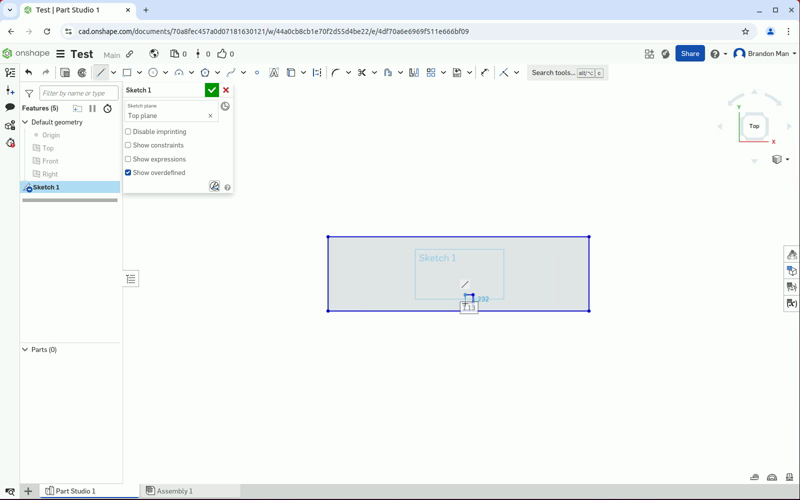
scroll(6)
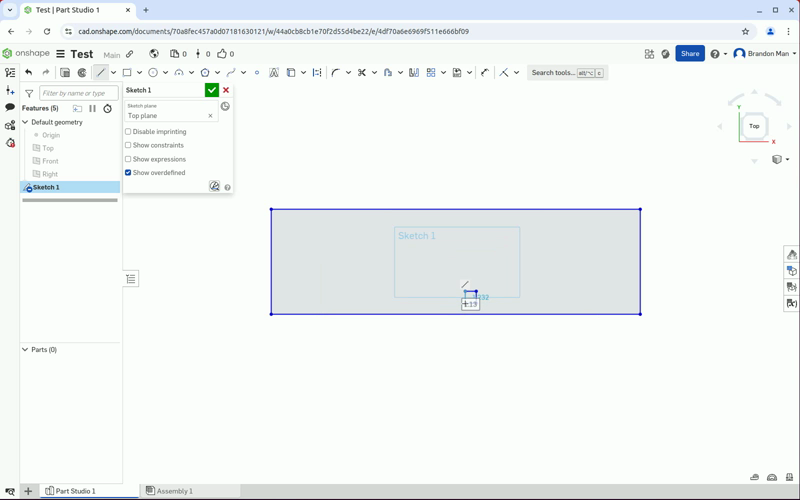
scroll(6)
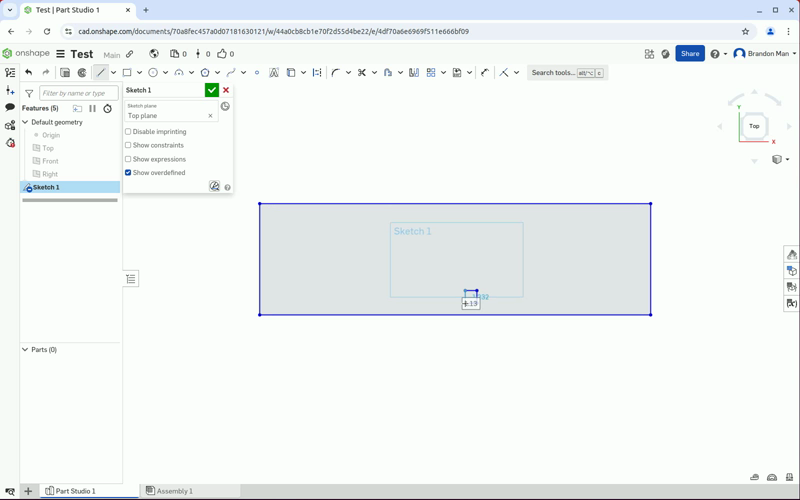
scroll(6)
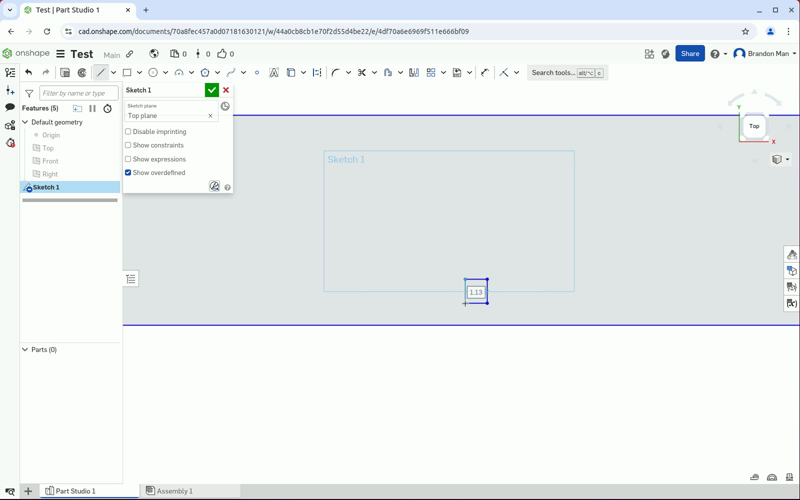
scroll(6)
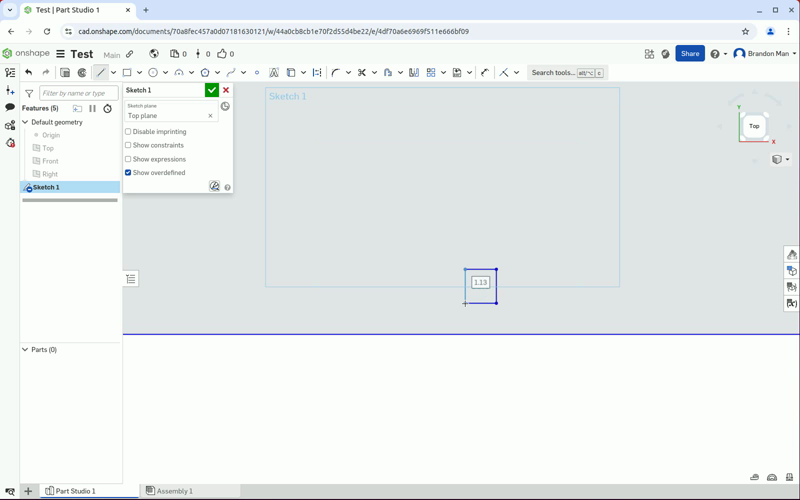
scroll(6)
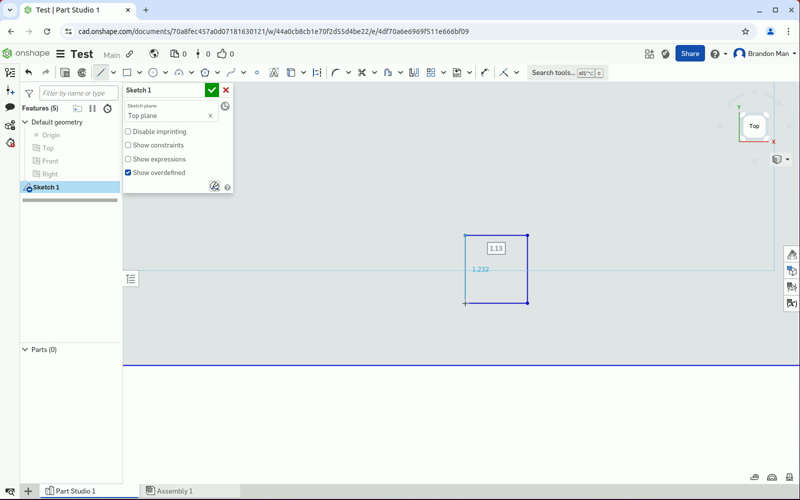
key_up(shift)
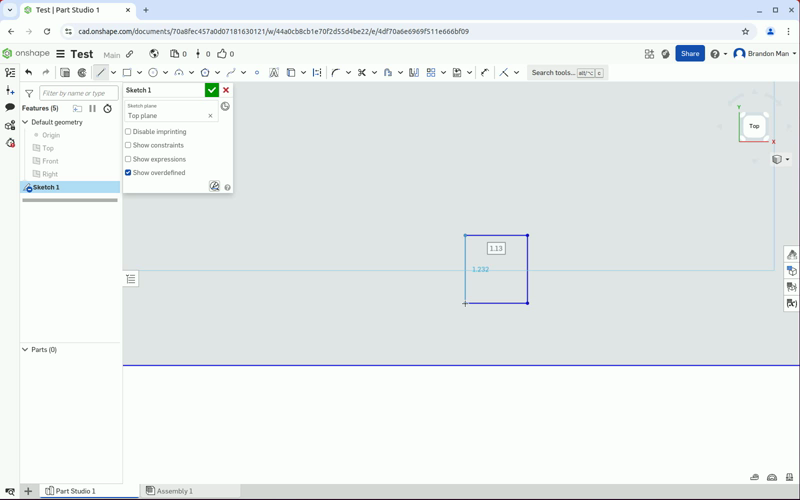
click(465, 303)
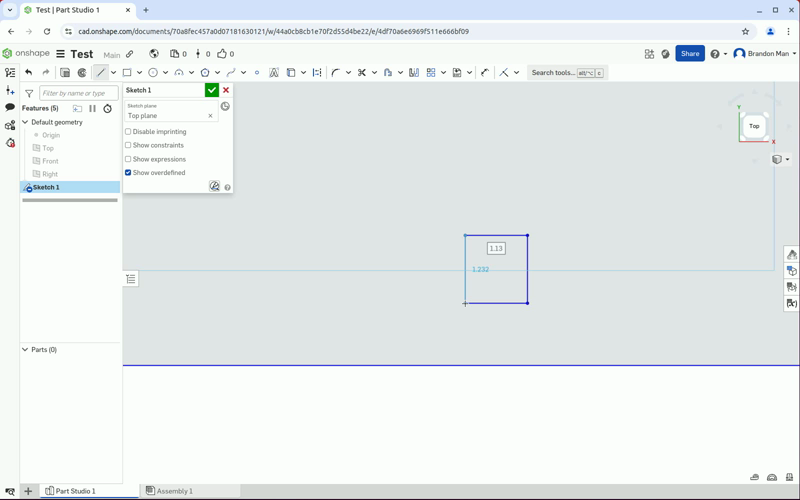
scroll(-6)
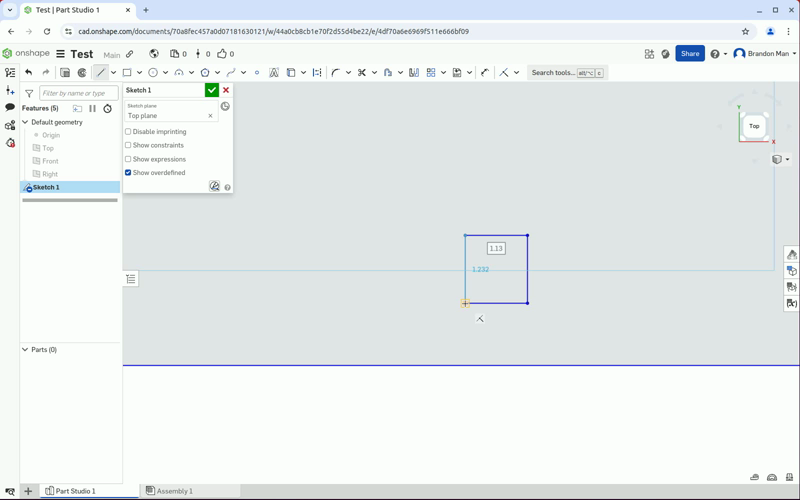
scroll(-6)
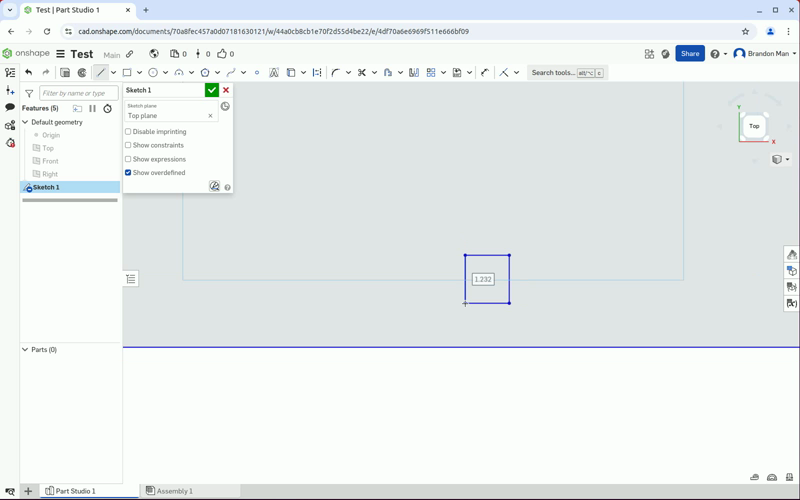
scroll(-6)
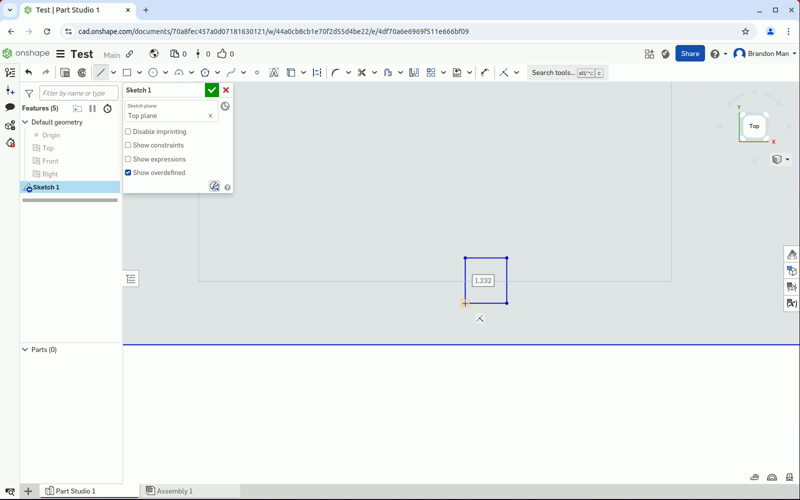
scroll(-6)
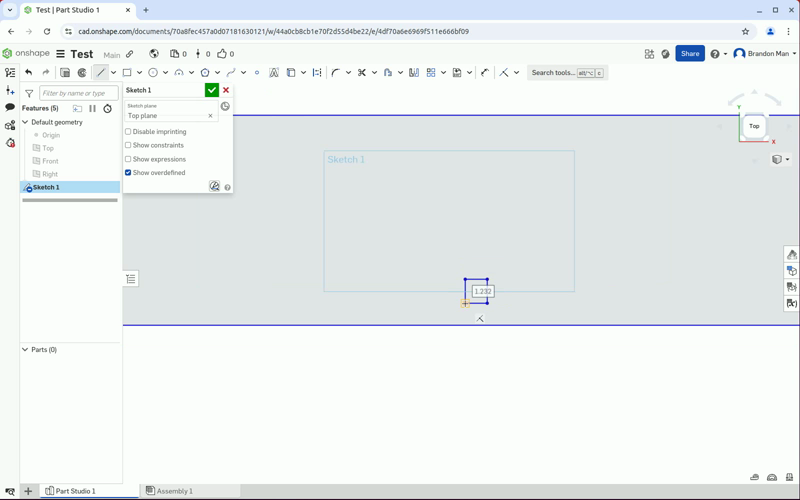
scroll(-6)
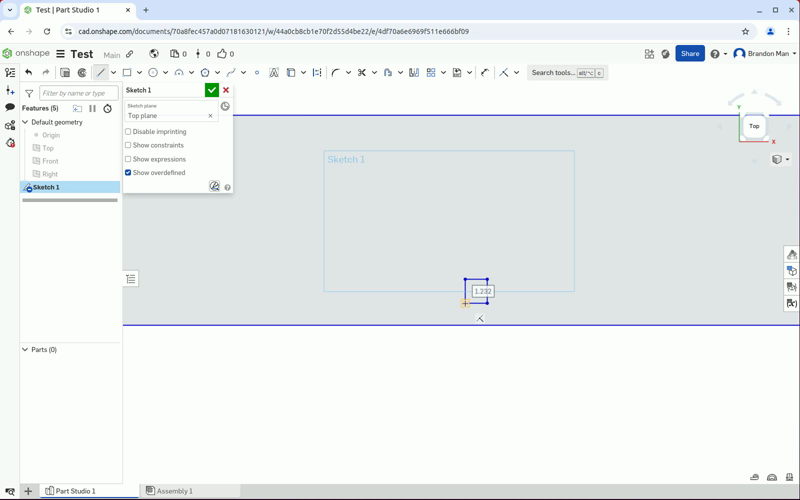
scroll(-6)
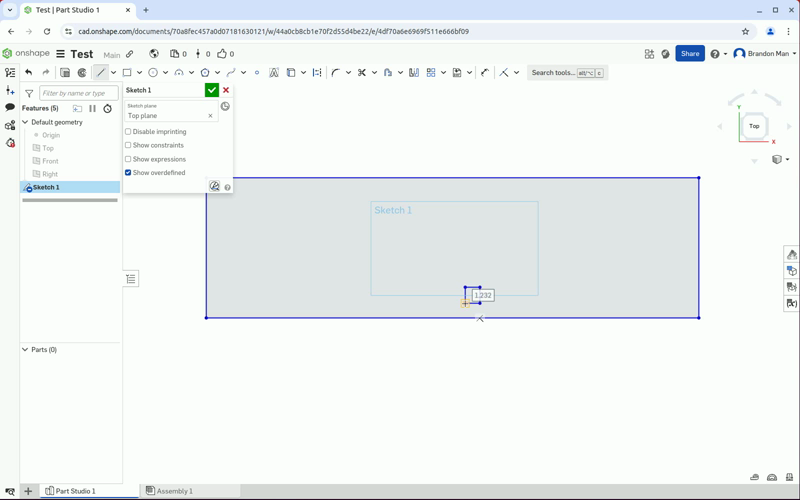
scroll(-6)
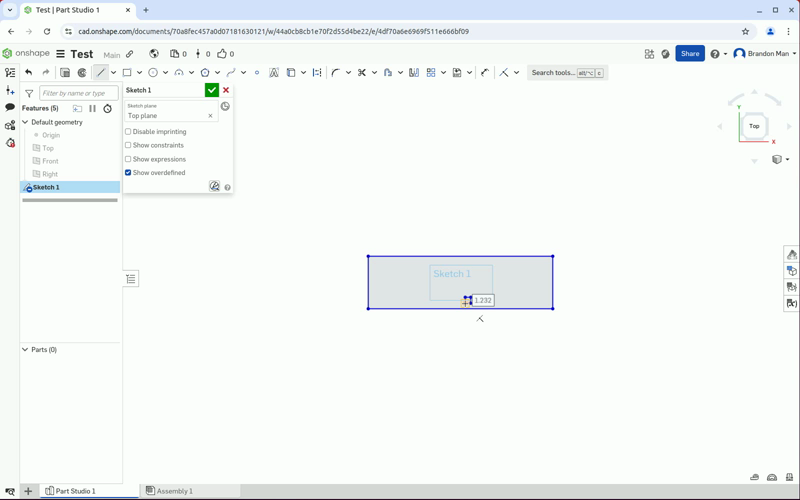
key(esc)
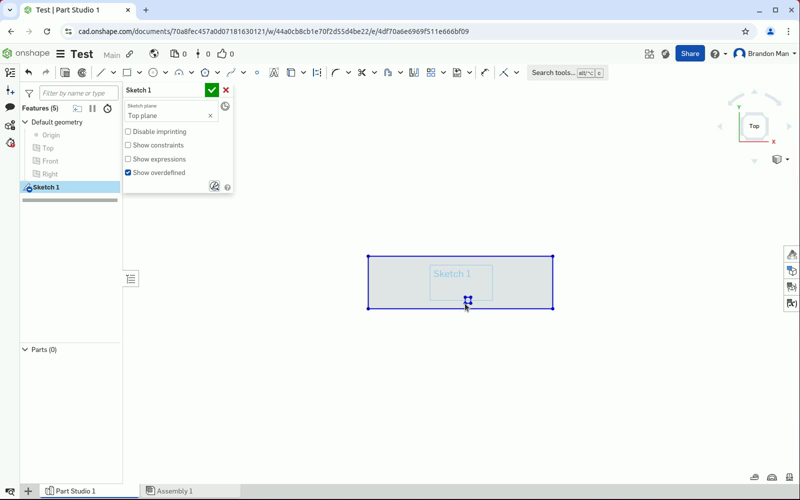
mouse_move(538, 300)
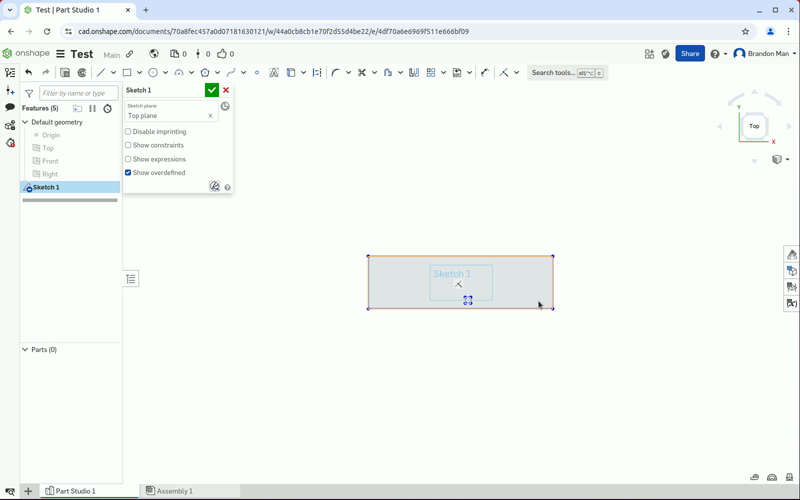
click(538, 300)
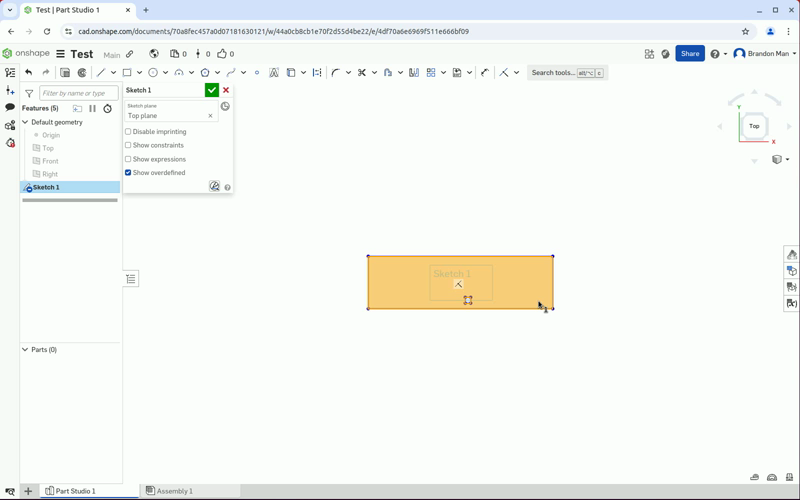
mouse_move(73, 352)
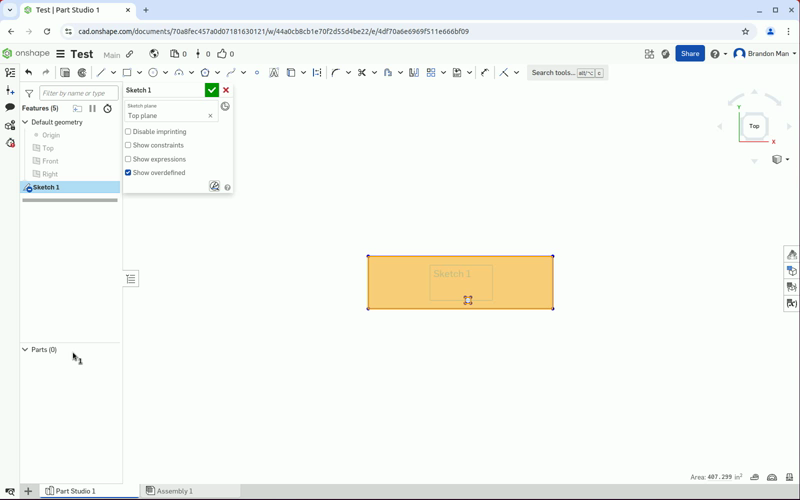
key(shift+y)
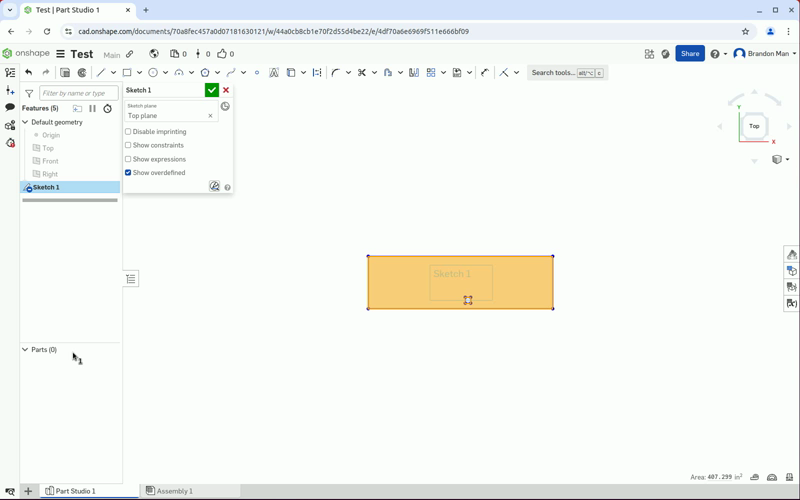
key(shift+e)
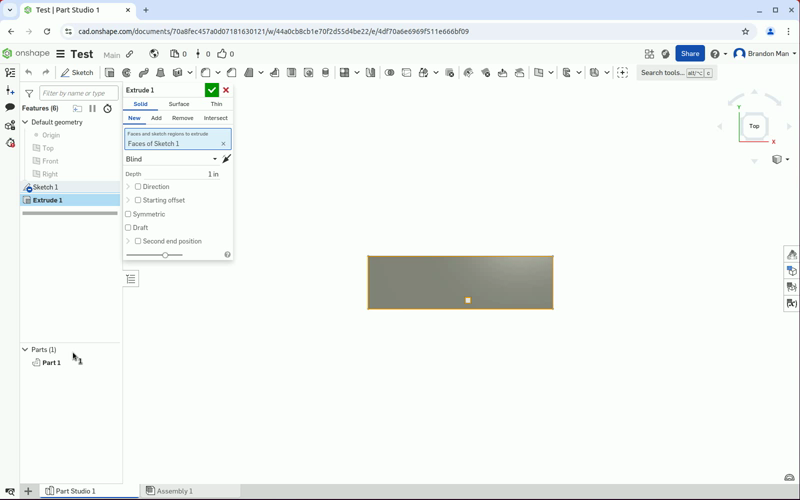
mouse_move(143, 106)
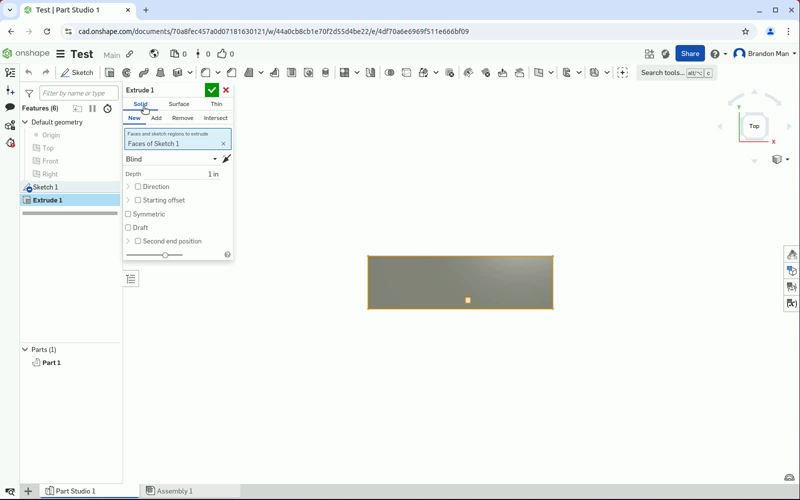
click(143, 106)
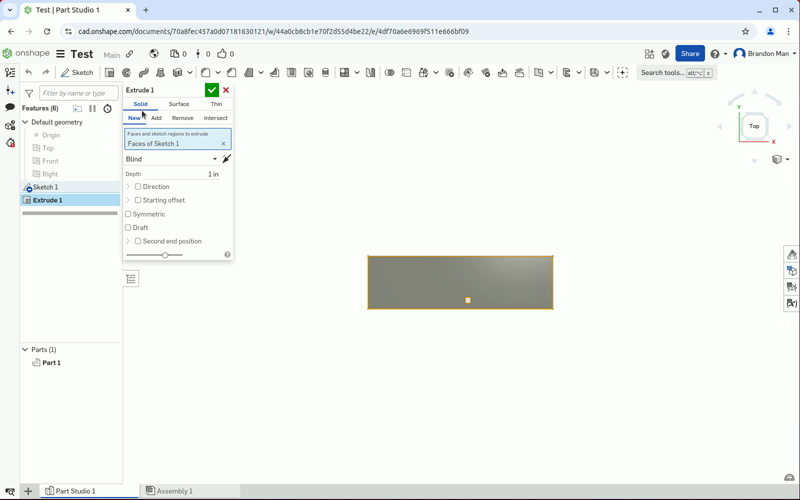
mouse_move(137, 120)
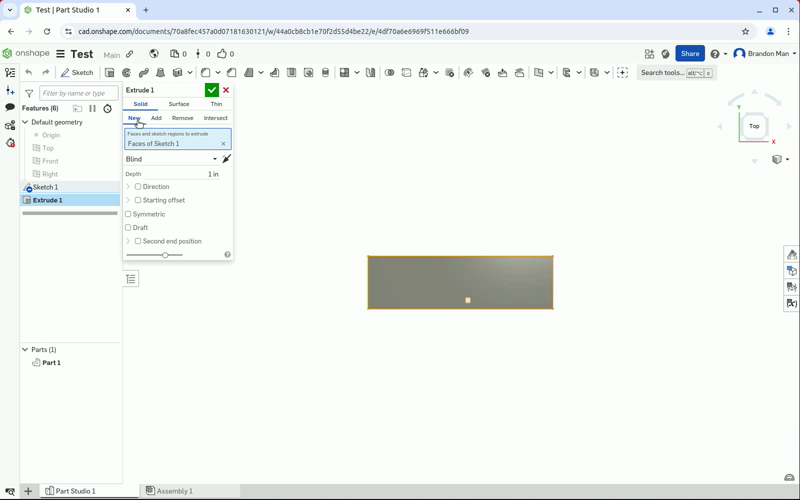
click(137, 120)
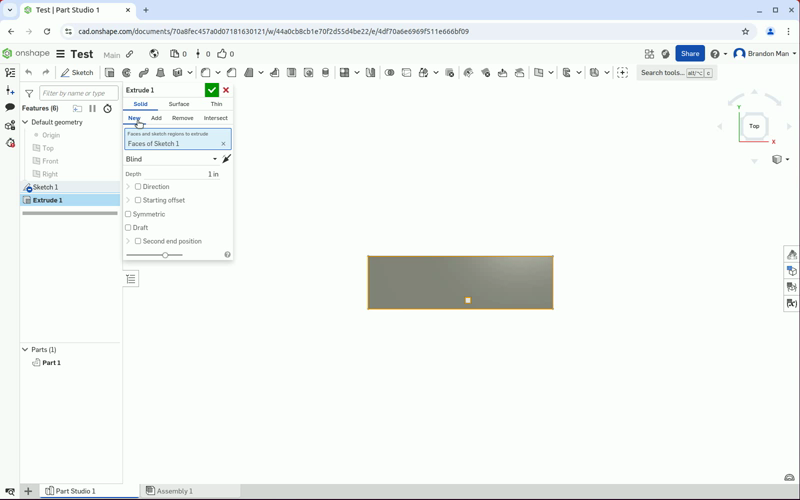
key(tab, 4)
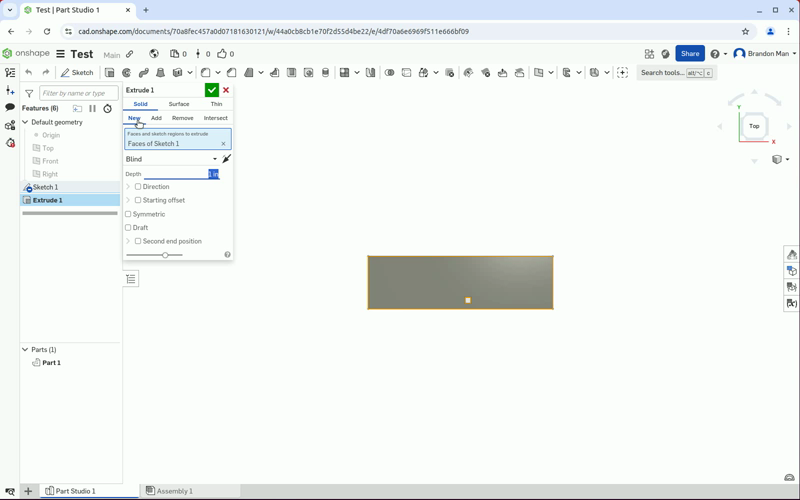
text(1.444)
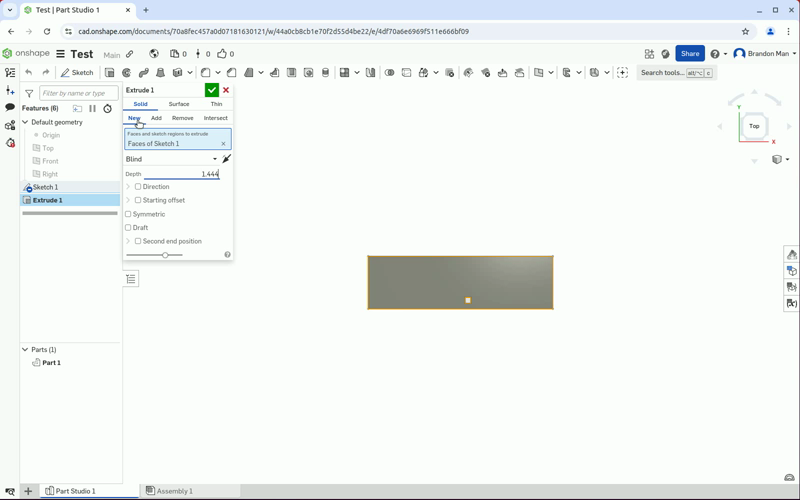
key(enter)
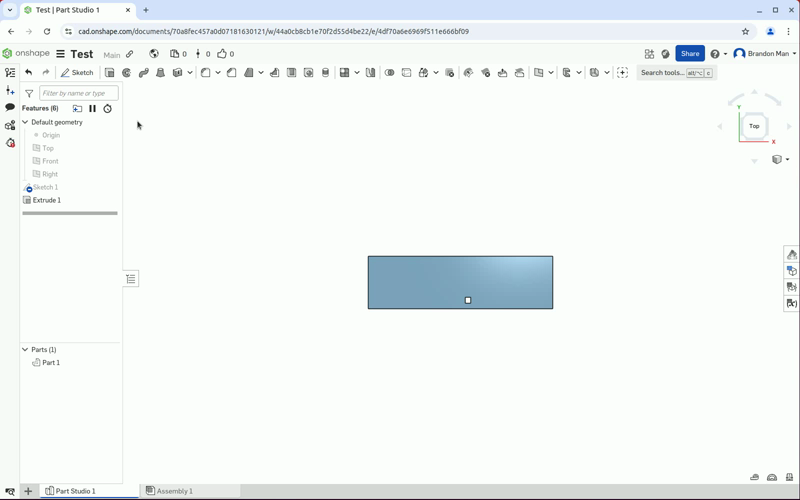
key(shift+h)
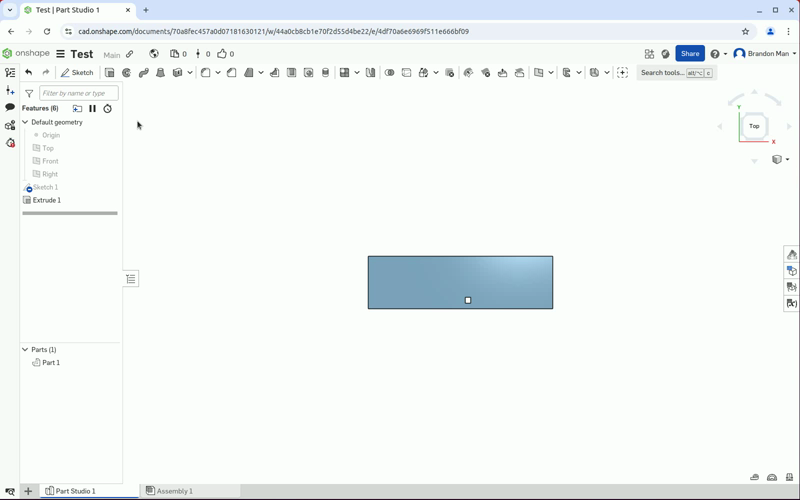
key(shift+h)
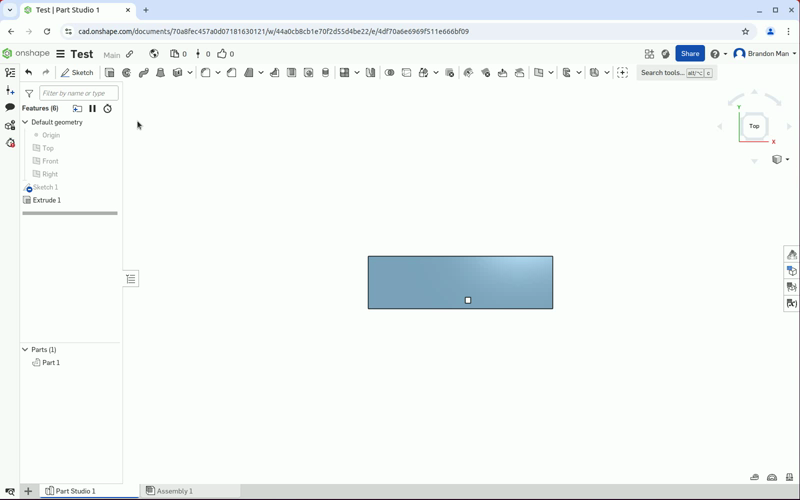
mouse_move(73, 189)
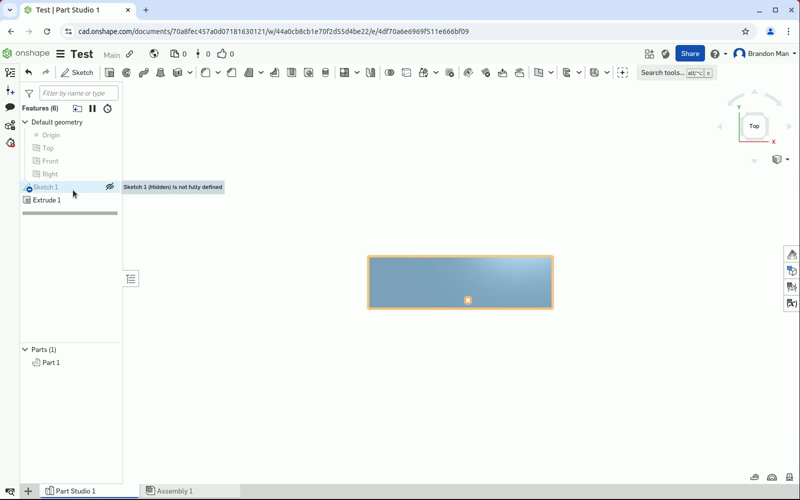
click(73, 189)
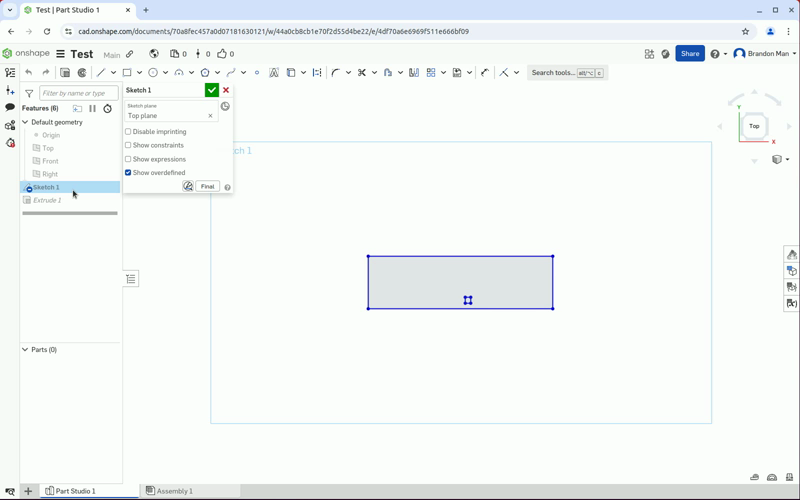
mouse_move(229, 92)
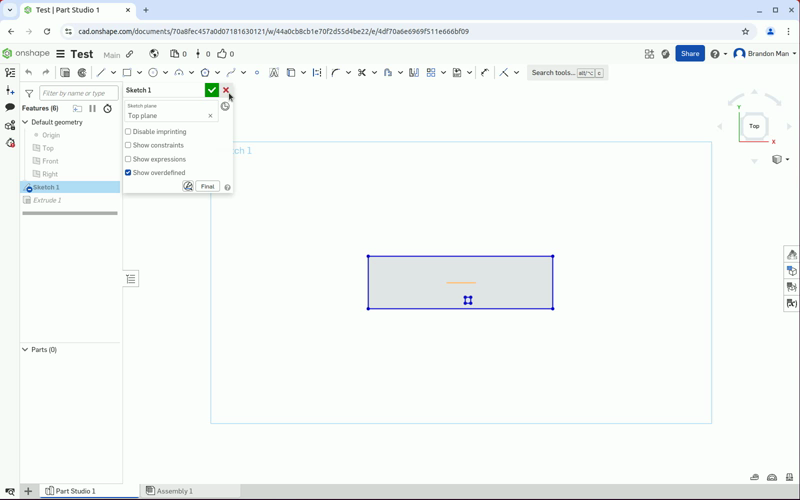
click(229, 92)
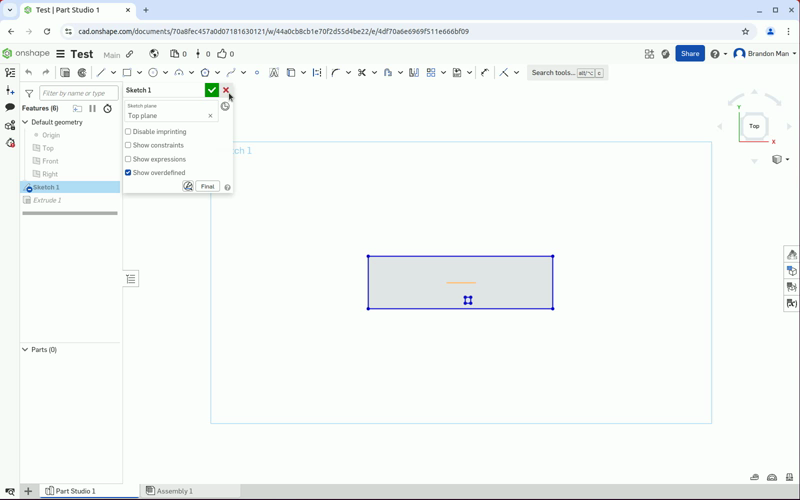
key(shift+s)
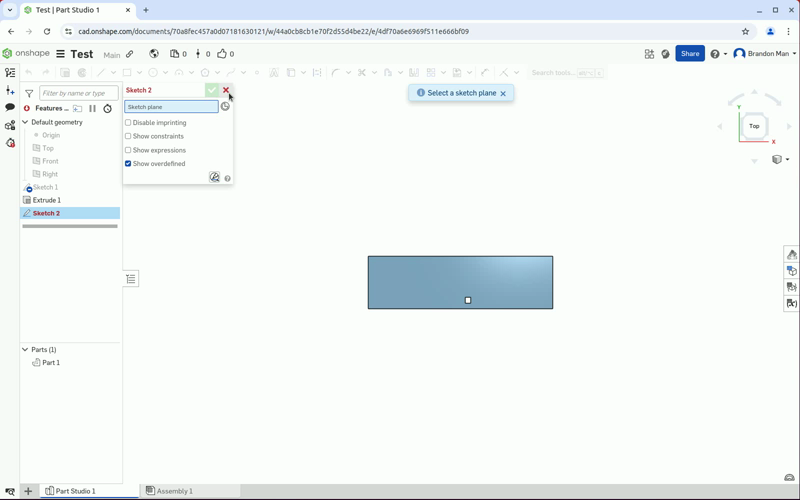
mouse_move(73, 150)
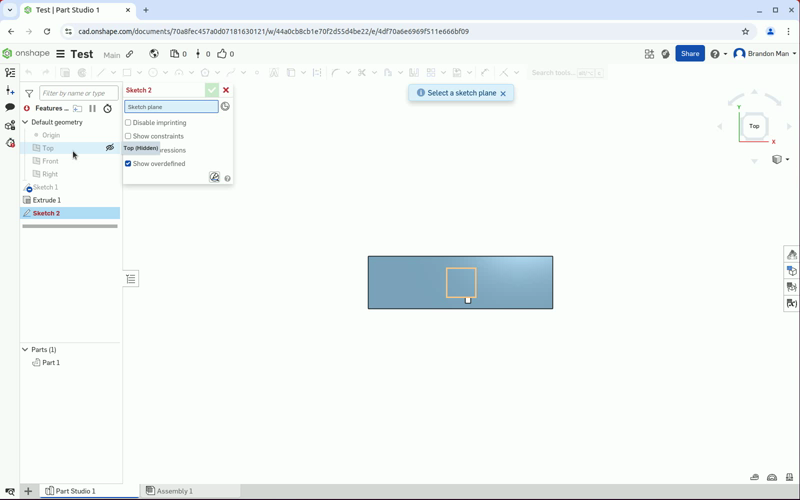
click(73, 150)
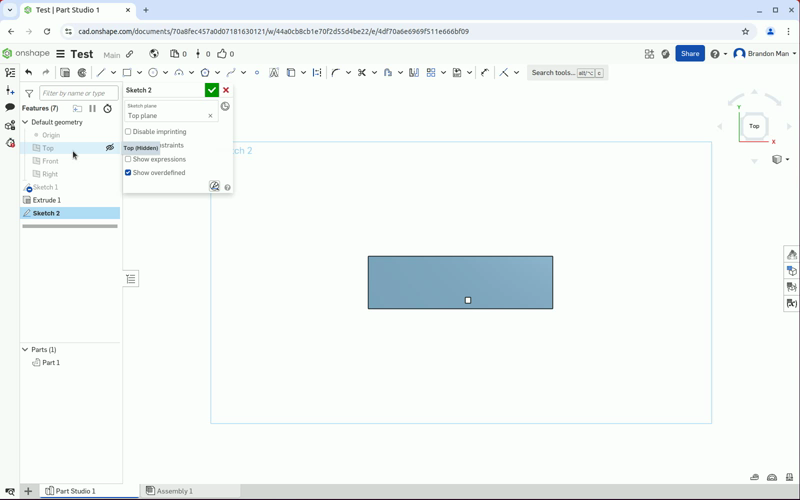
mouse_move(73, 352)
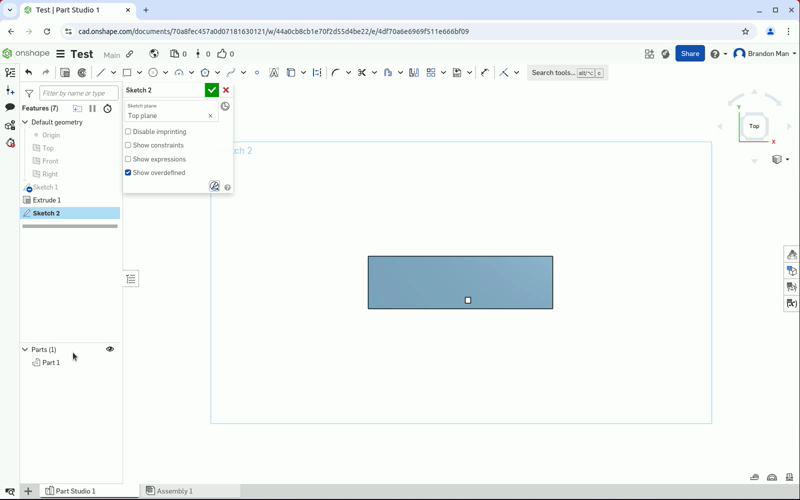
key(y)
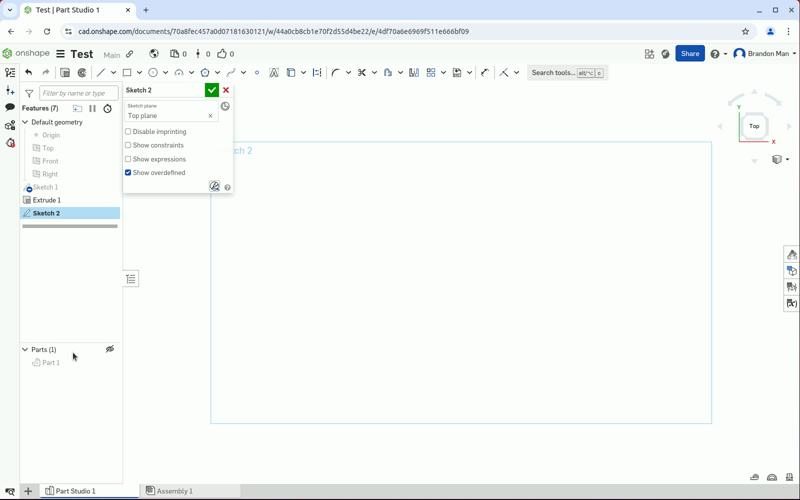
key(l)
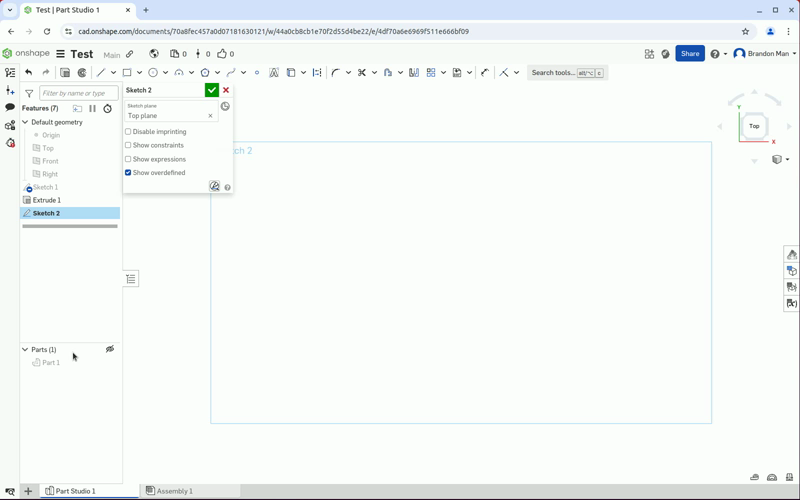
key_down(shift)
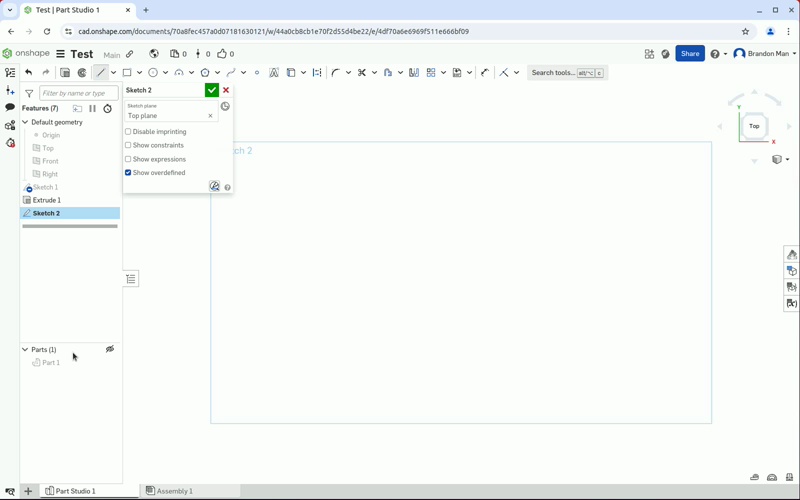
mouse_move(483, 376)
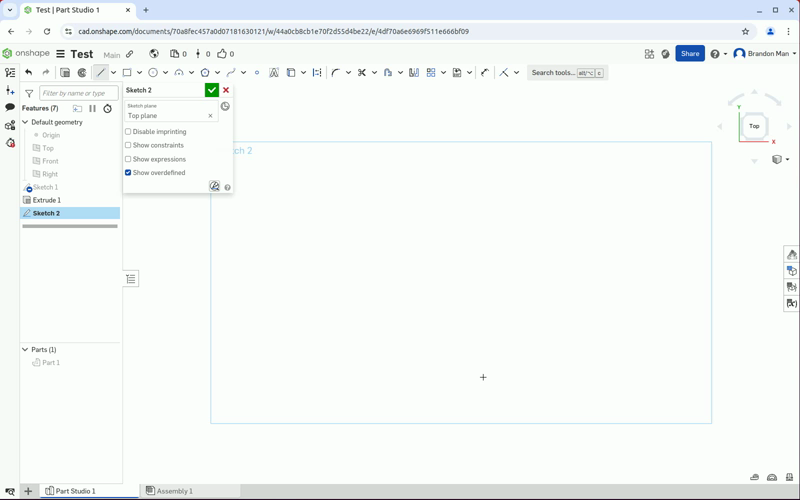
click(483, 376)
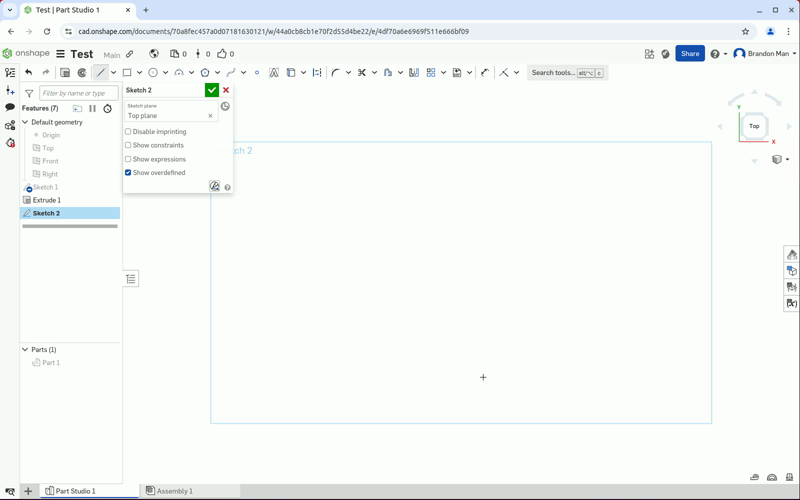
key_up(shift)
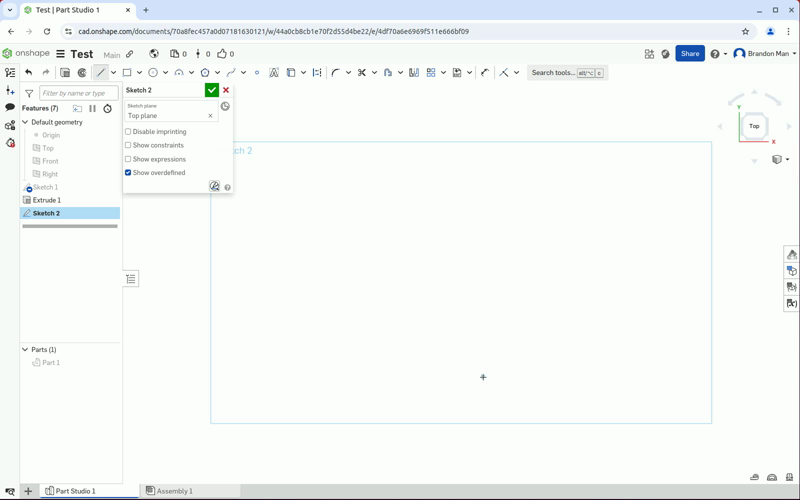
key_down(shift)
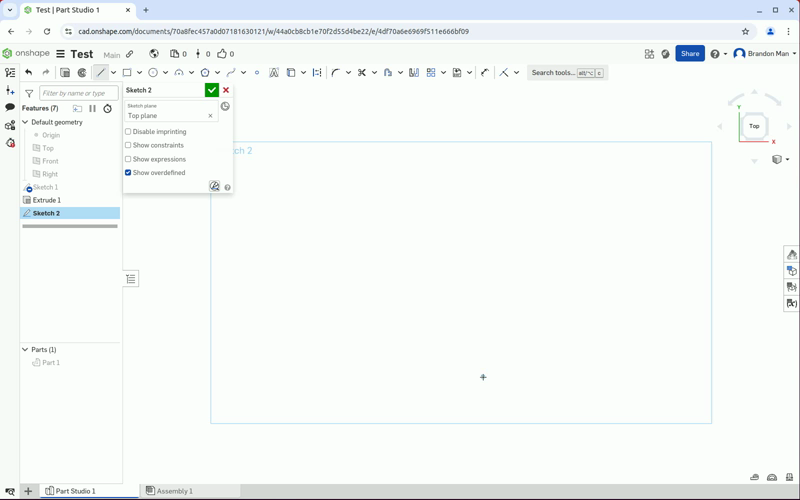
mouse_move(555, 376)
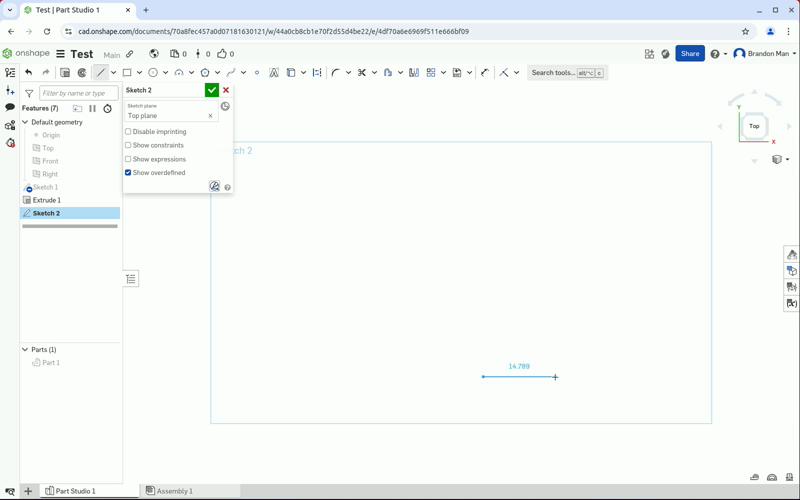
click(555, 376)
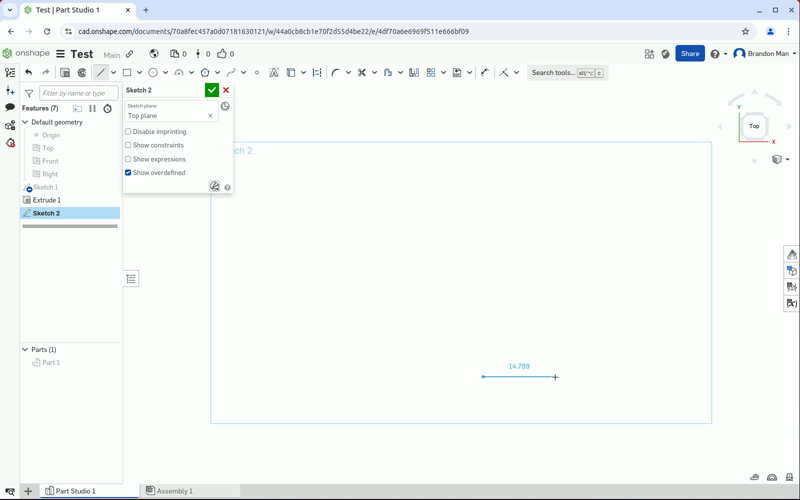
key_up(shift)
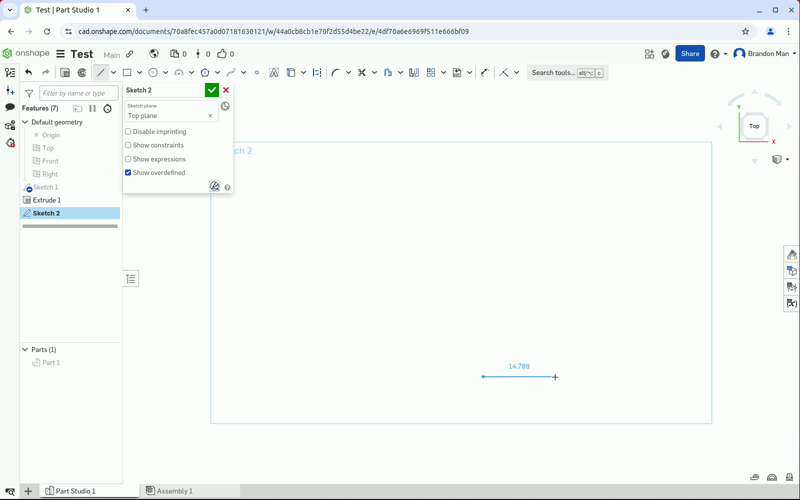
key_down(shift)
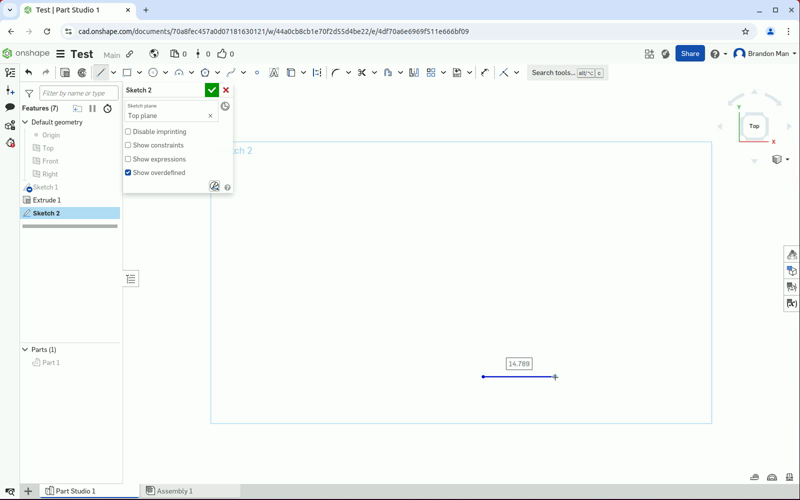
mouse_move(585, 376)
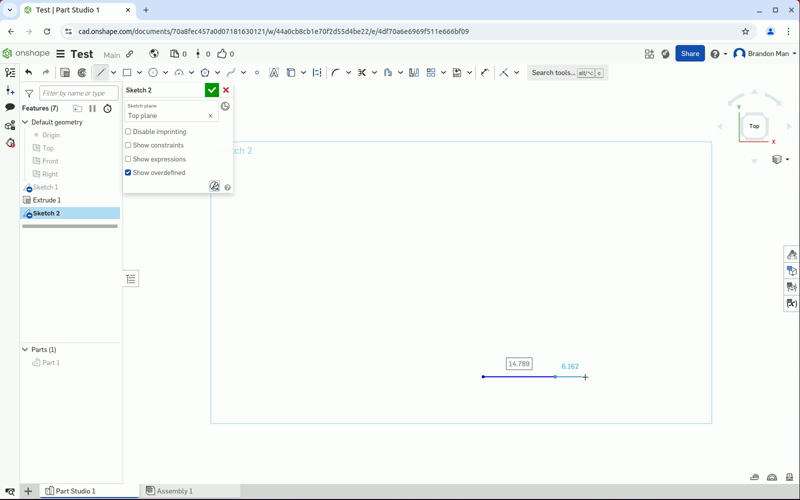
mouse_move(555, 324)
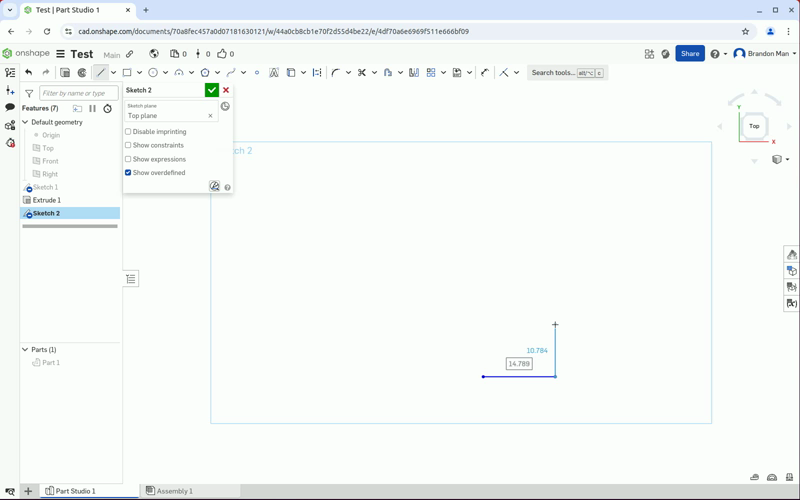
click(555, 324)
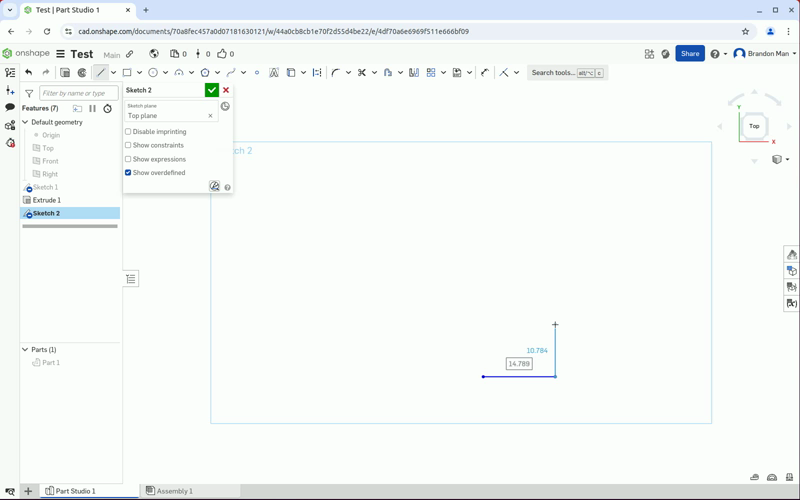
key_up(shift)
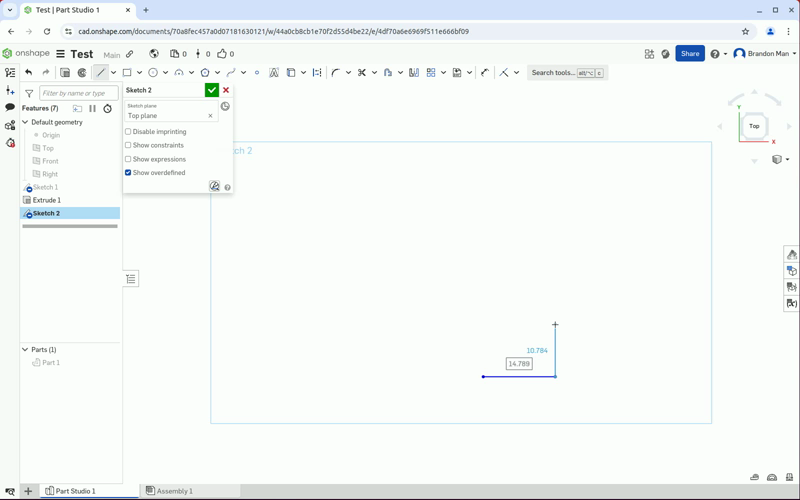
key_down(shift)
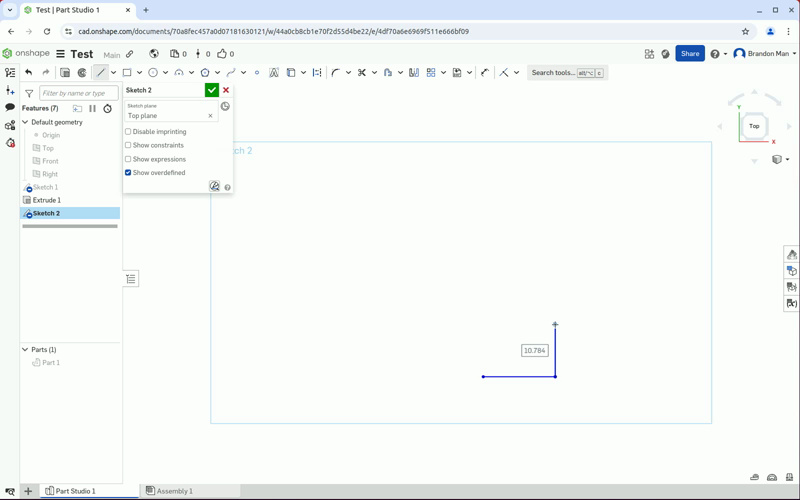
mouse_move(483, 324)
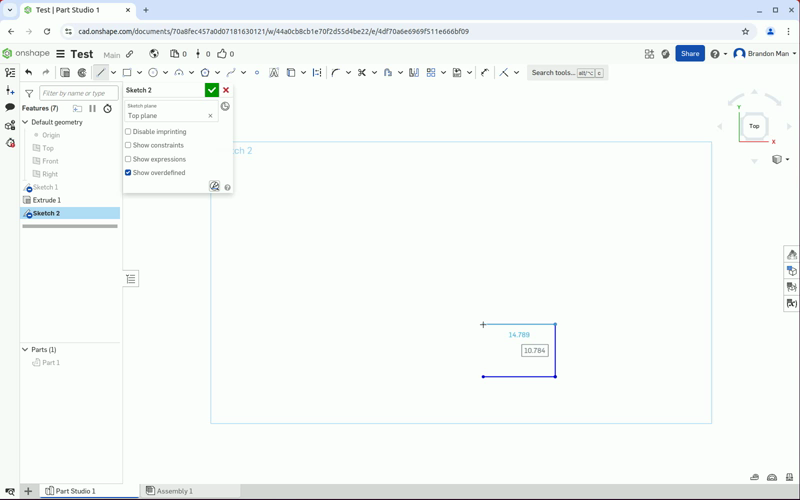
click(483, 324)
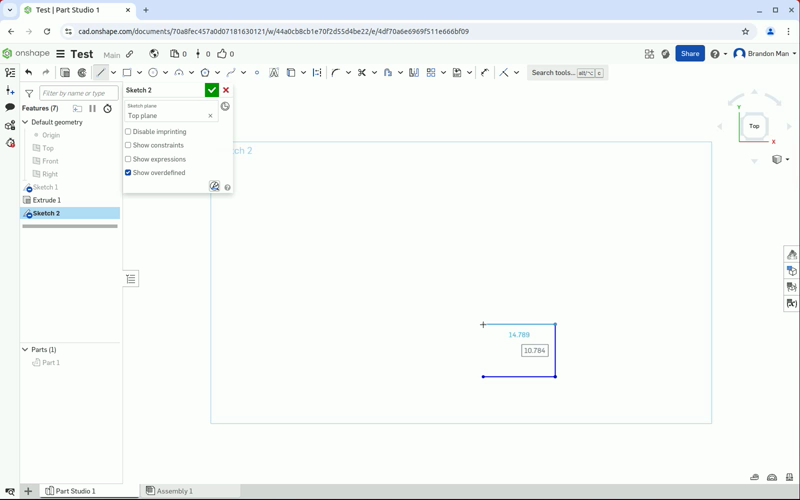
key_up(shift)
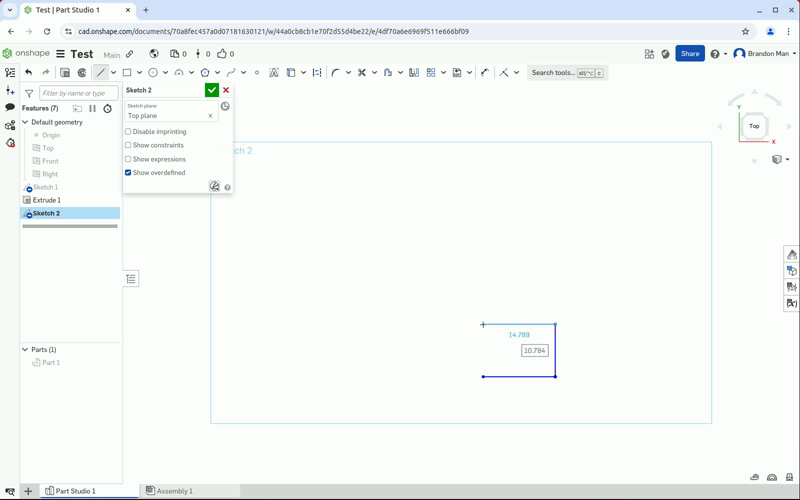
mouse_move(513, 324)
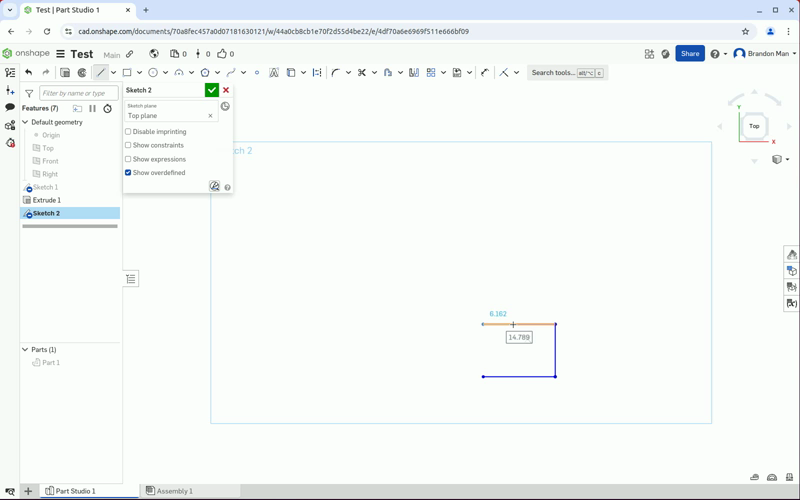
key_down(shift)
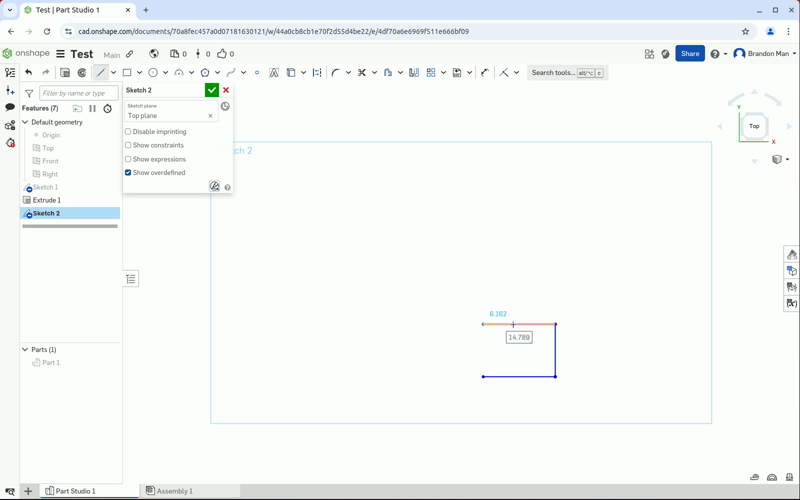
mouse_move(483, 376)
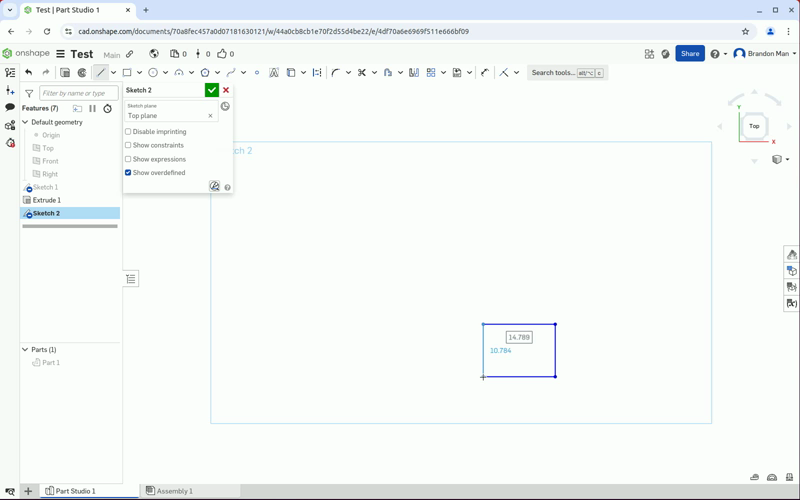
key_up(shift)
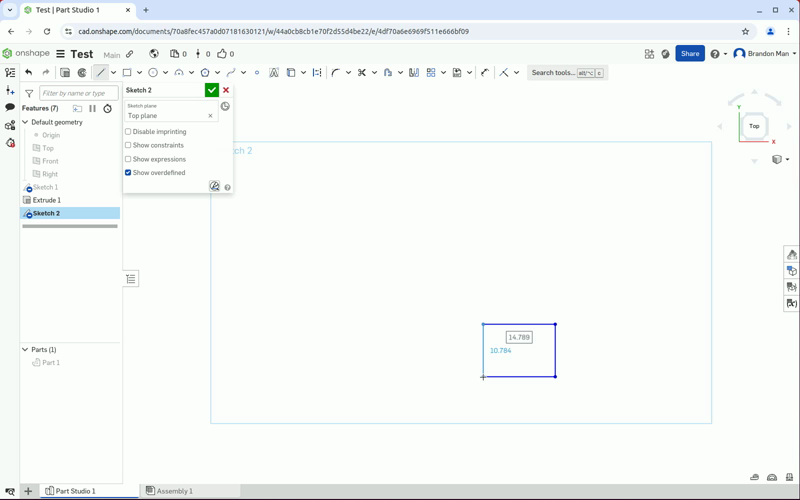
click(483, 376)
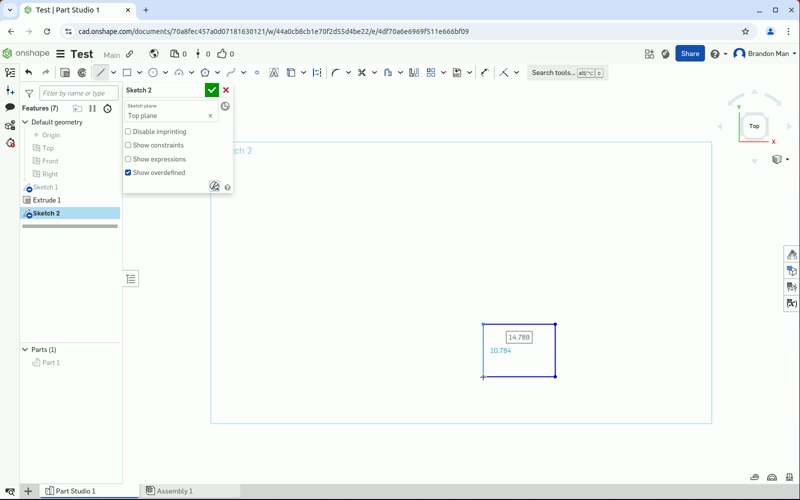
key(esc)
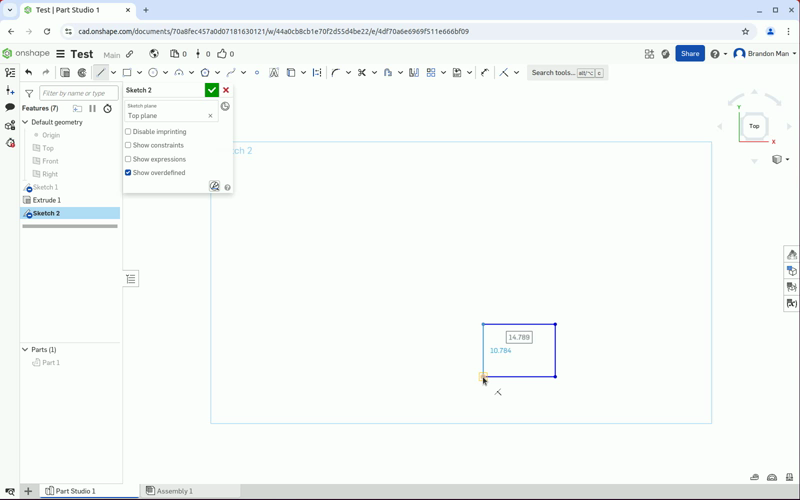
key(l)
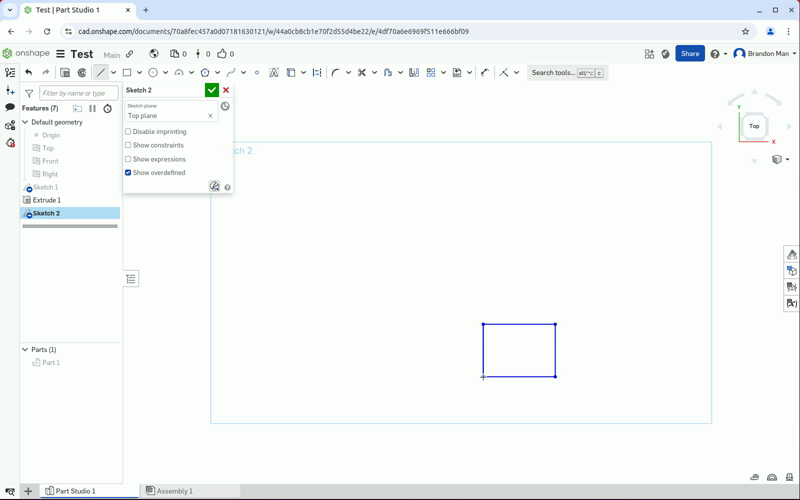
key_down(shift)
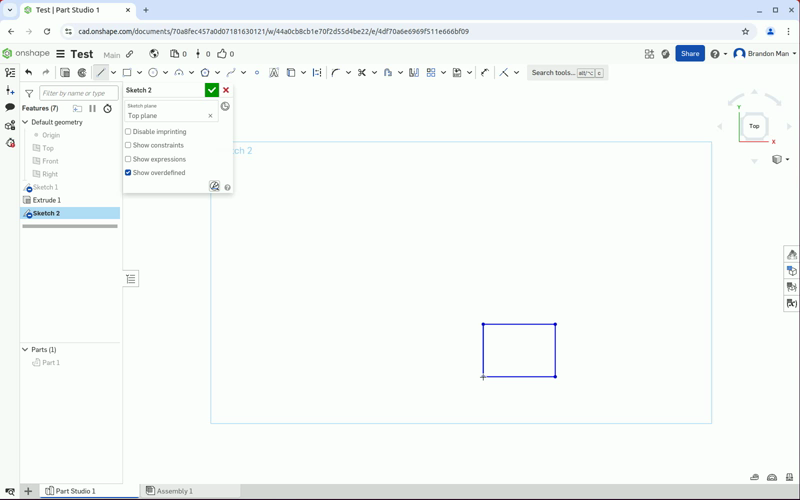
mouse_move(499, 351)
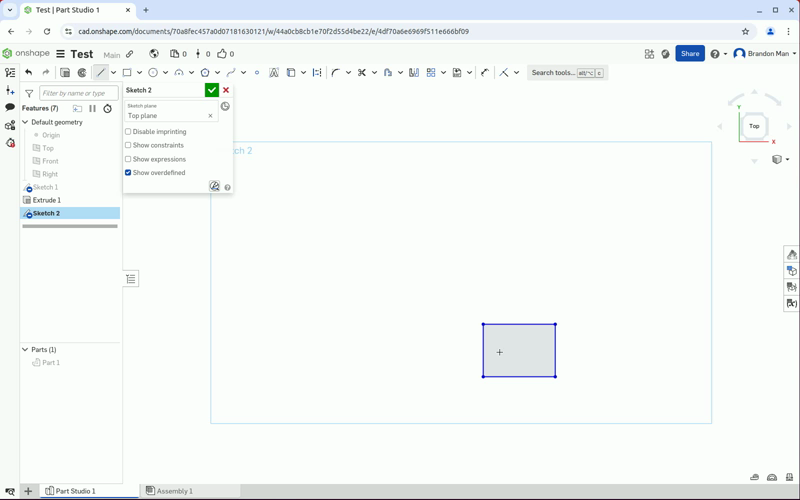
click(499, 351)
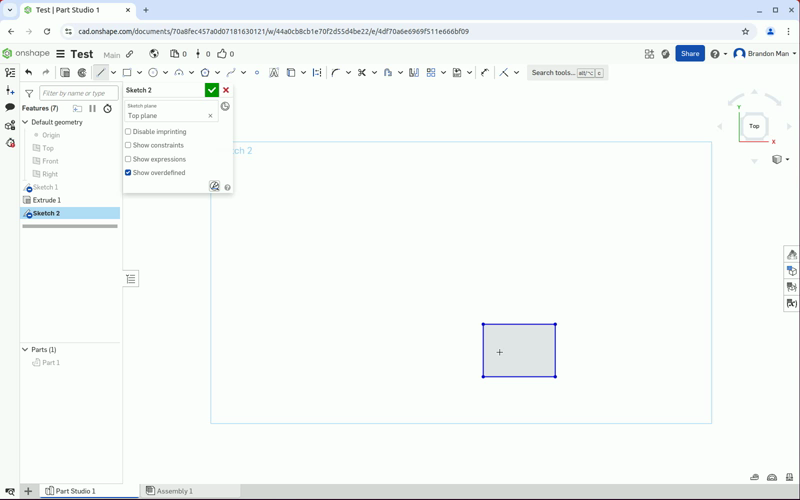
key_up(shift)
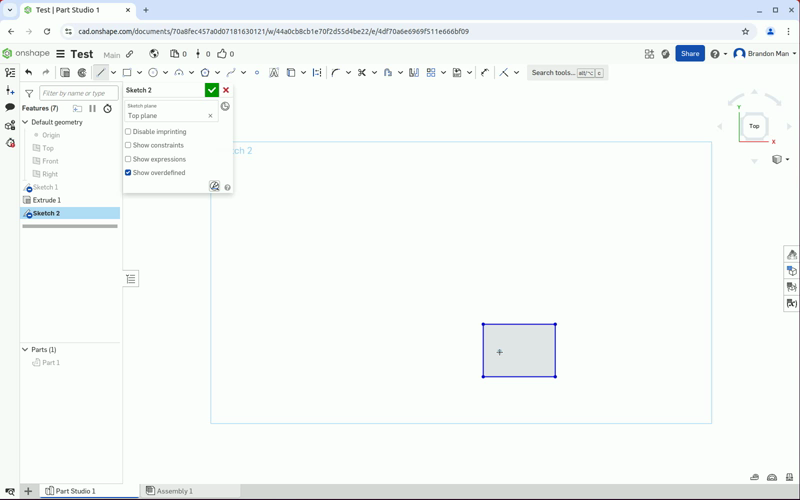
key_down(shift)
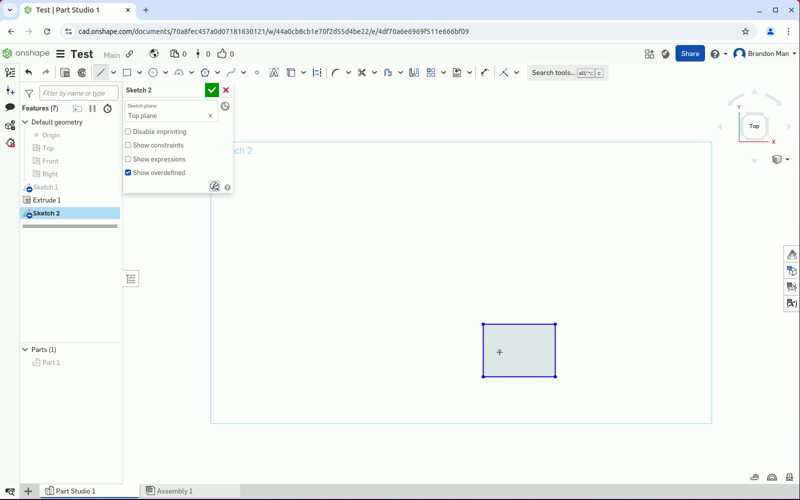
mouse_move(529, 351)
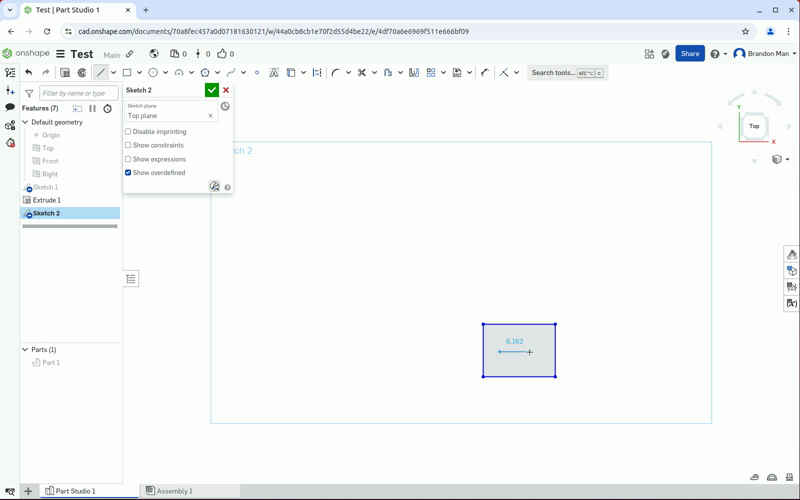
mouse_move(532, 351)
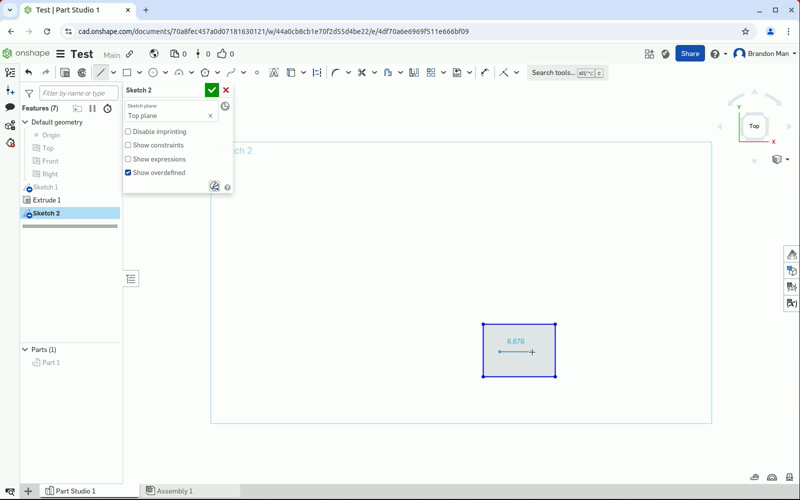
click(532, 351)
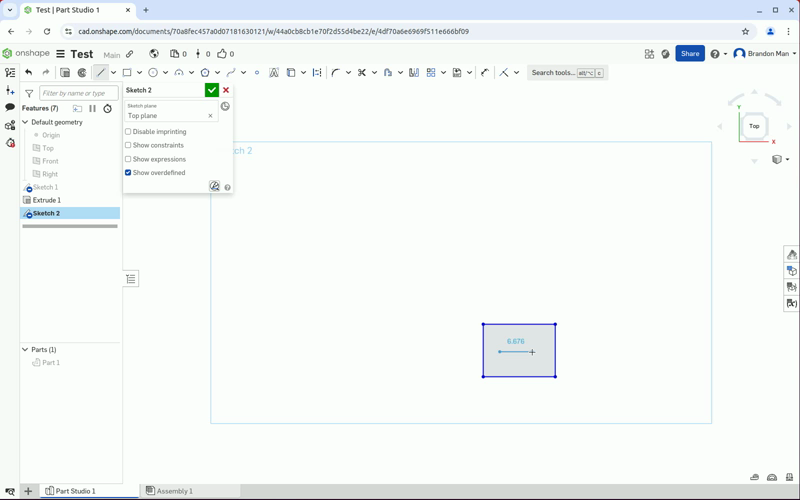
key_up(shift)
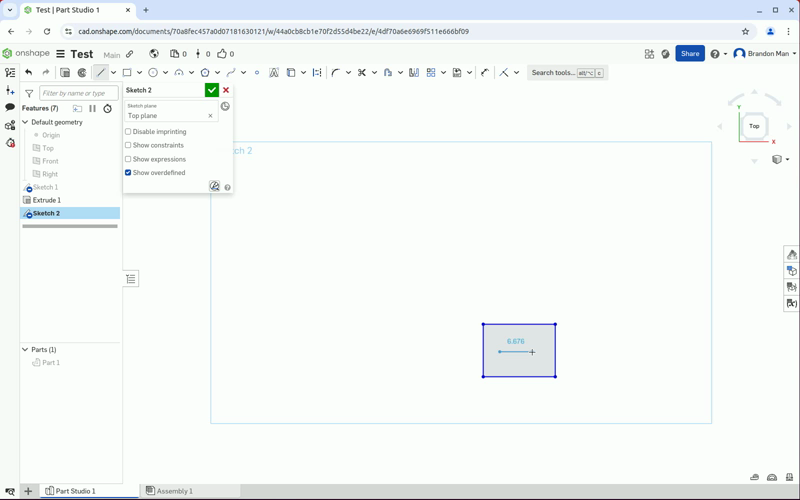
key_down(shift)
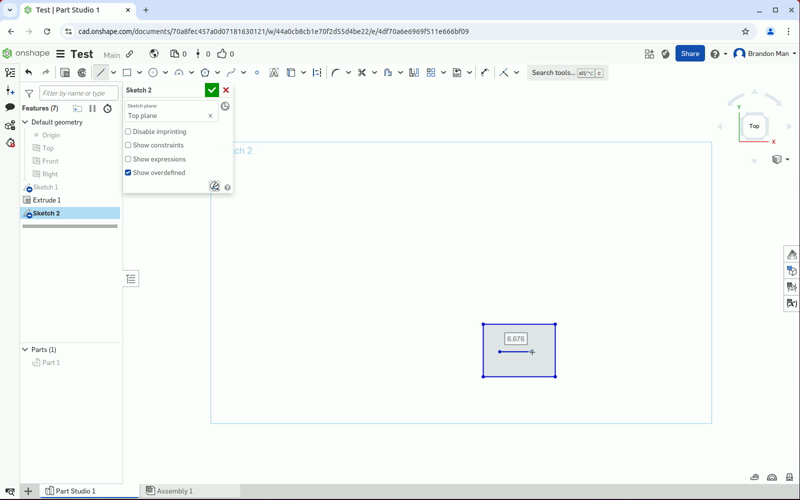
mouse_move(562, 351)
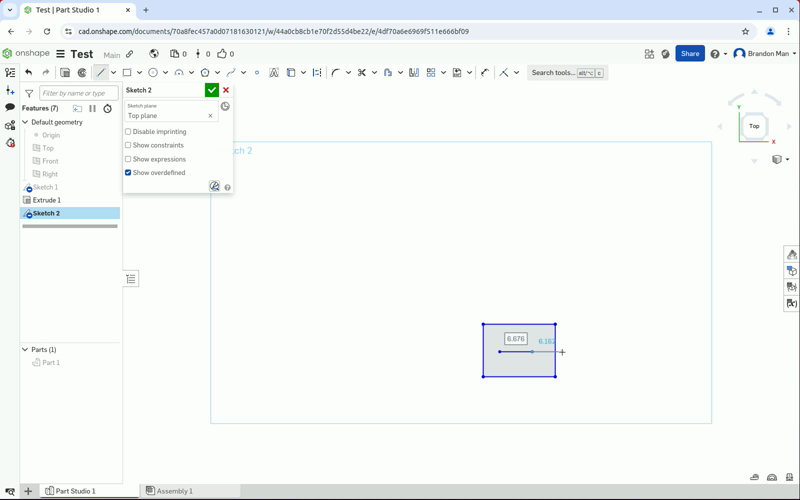
mouse_move(532, 345)
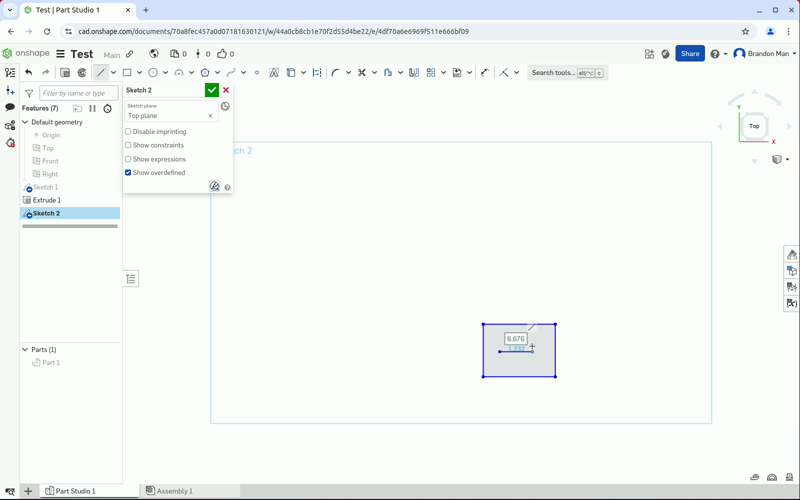
scroll(6)
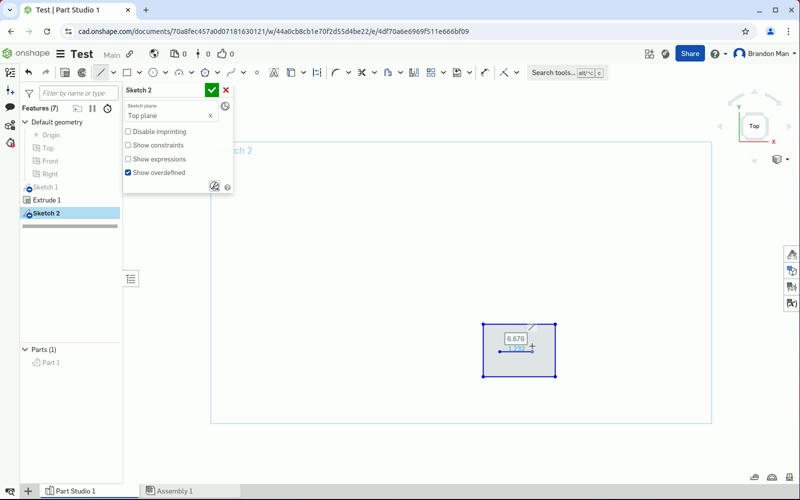
scroll(6)
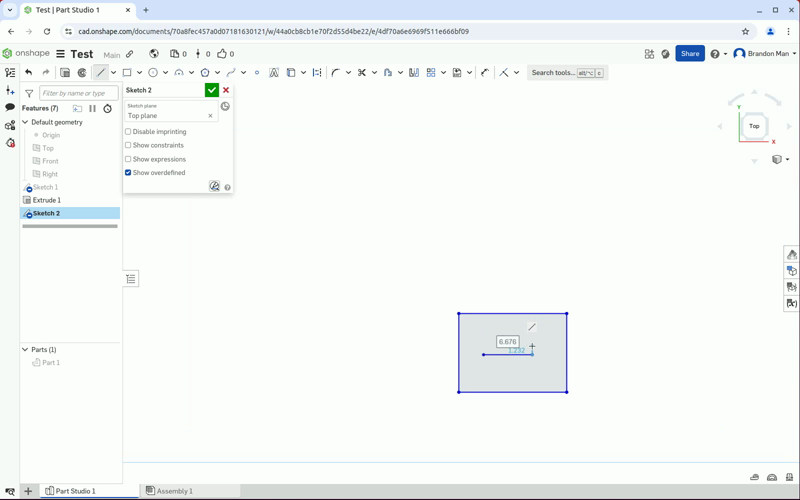
scroll(6)
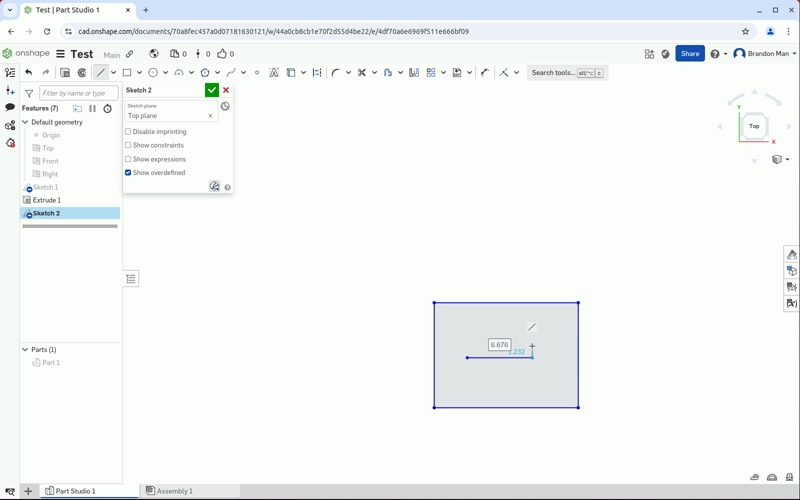
scroll(6)
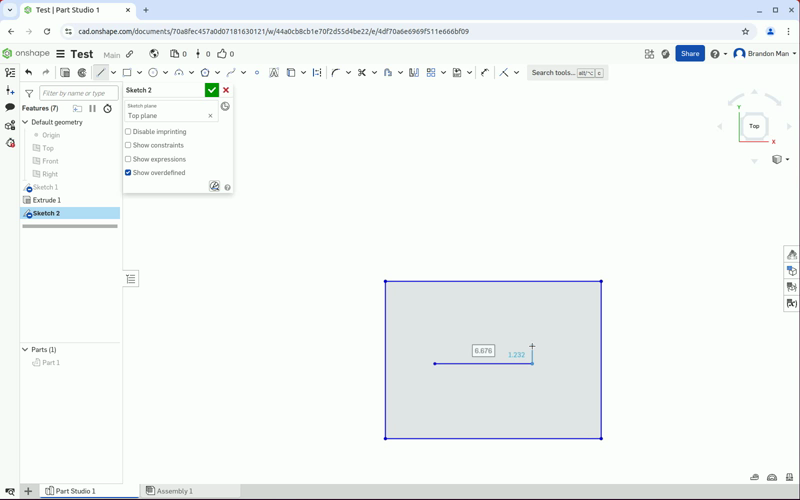
scroll(6)
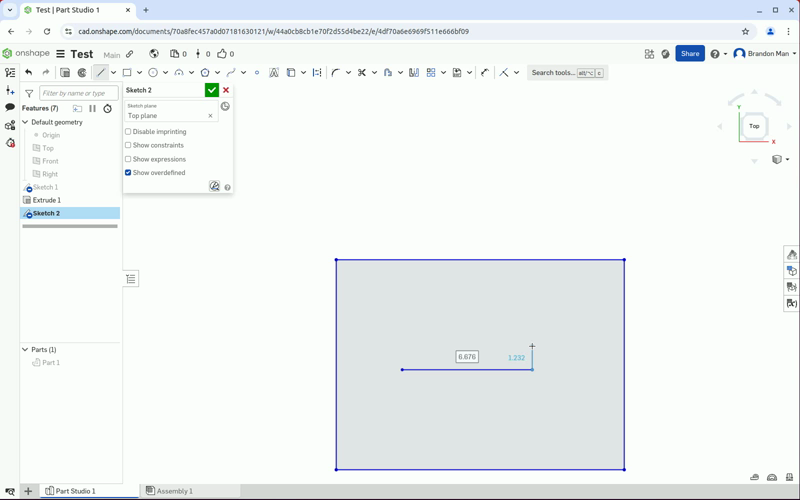
scroll(6)
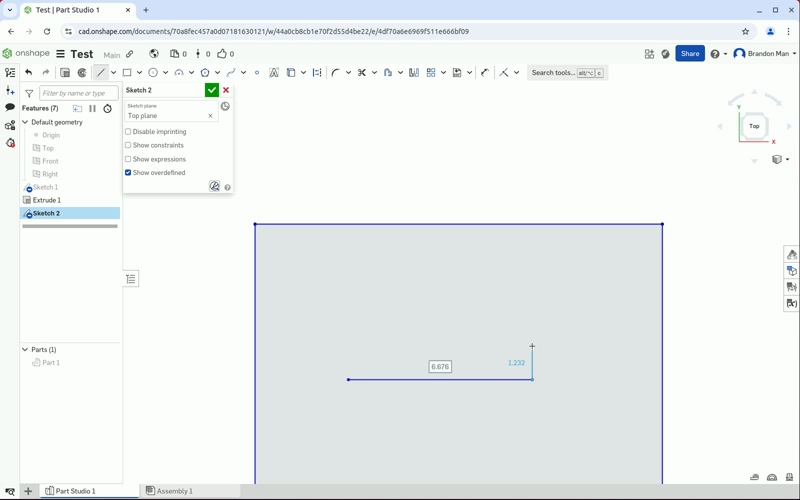
scroll(6)
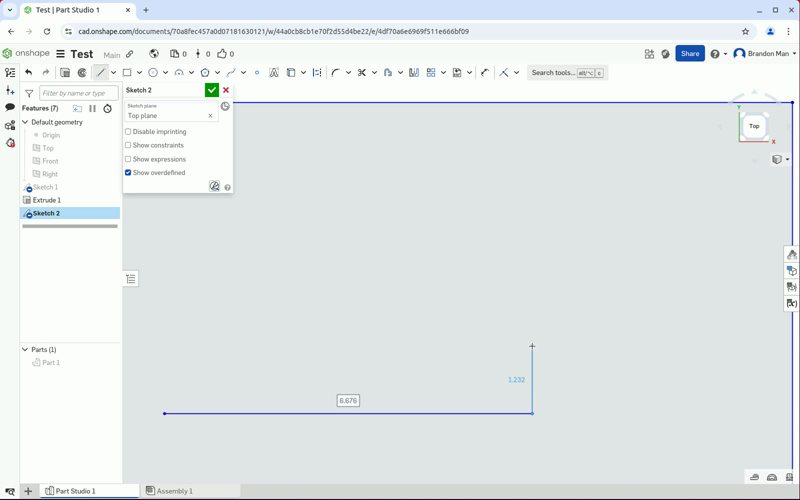
click(532, 345)
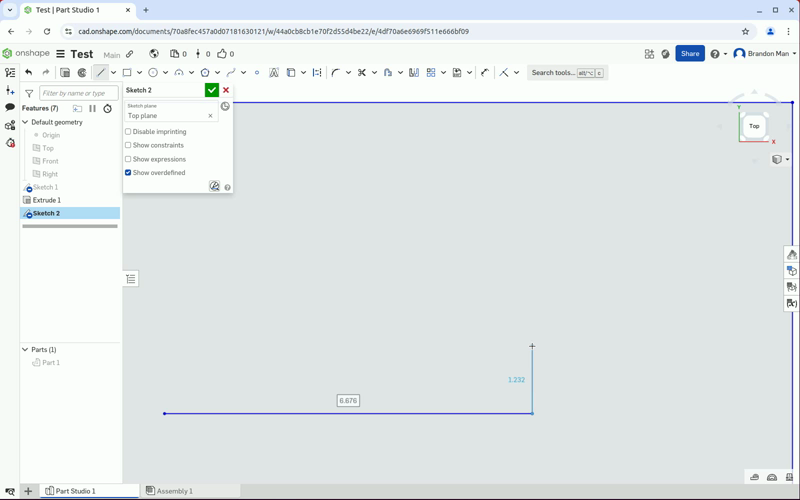
scroll(-6)
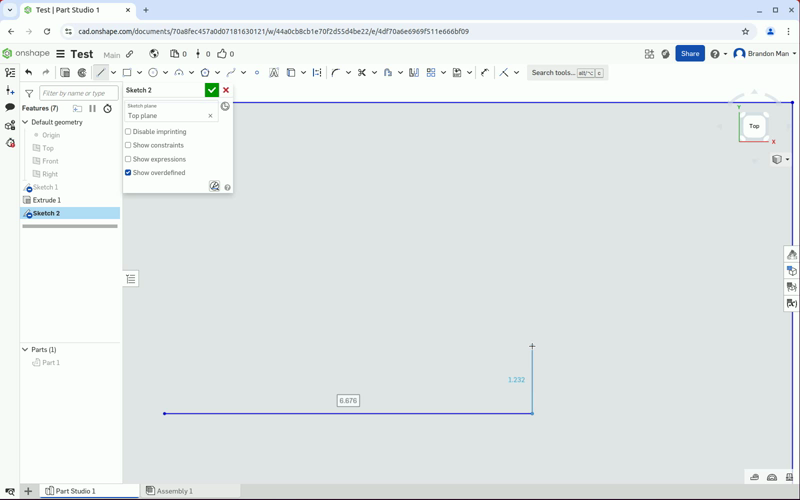
scroll(-6)
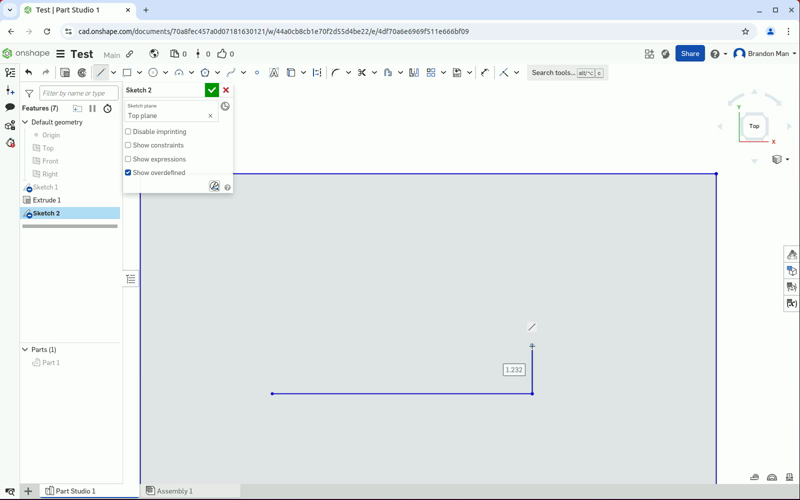
scroll(-6)
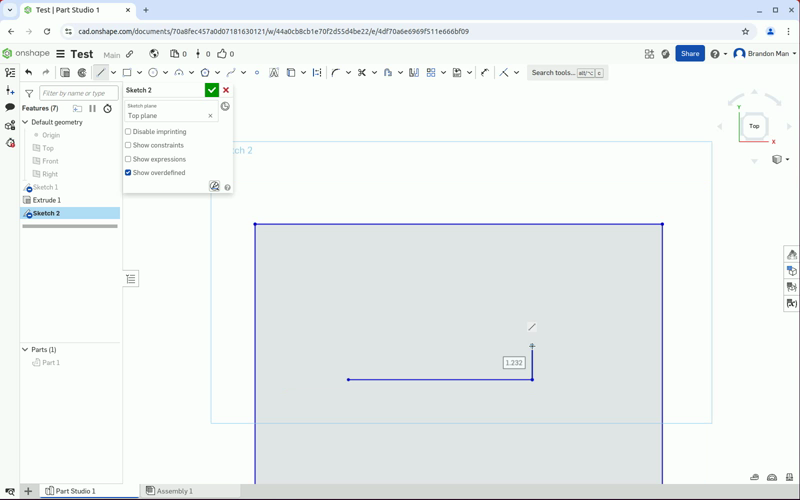
scroll(-6)
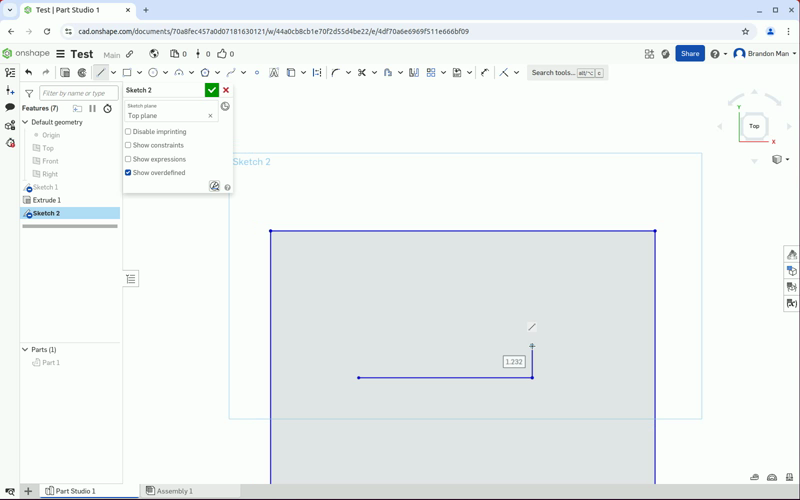
scroll(-6)
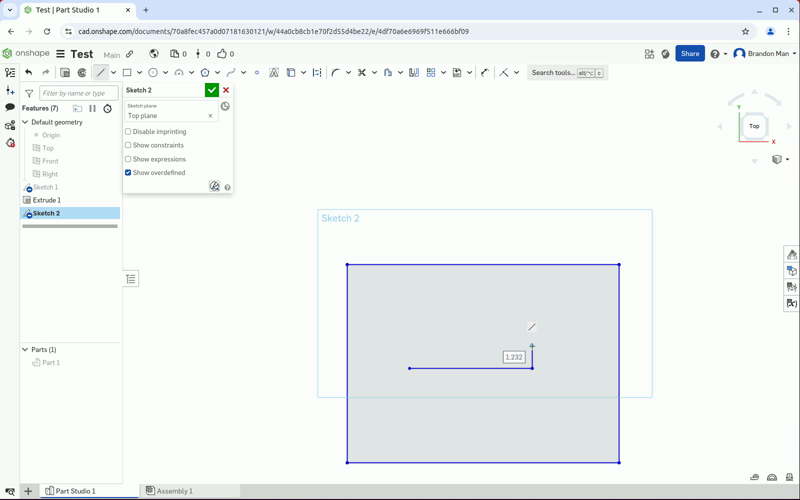
scroll(-6)
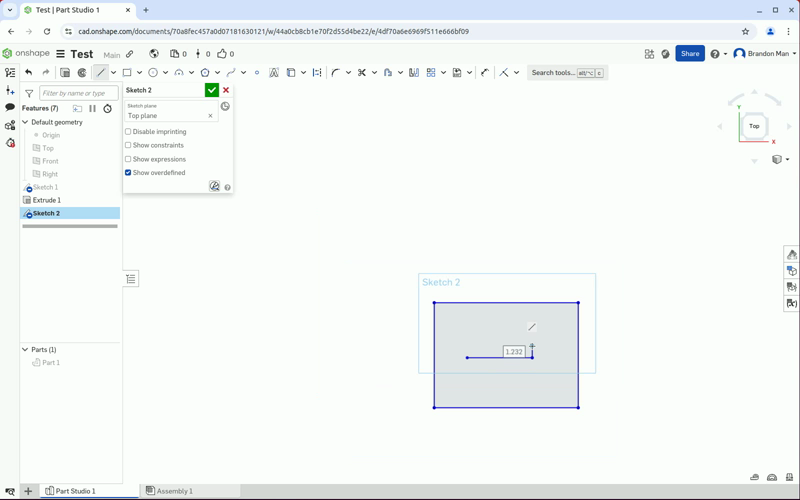
scroll(-6)
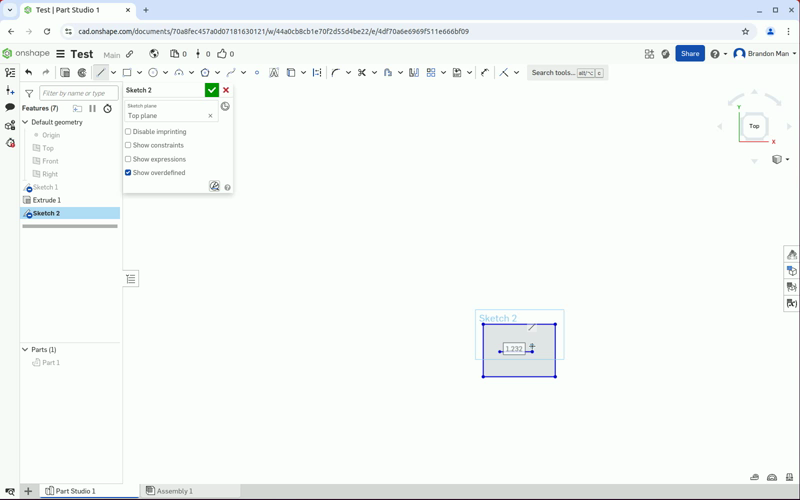
key_up(shift)
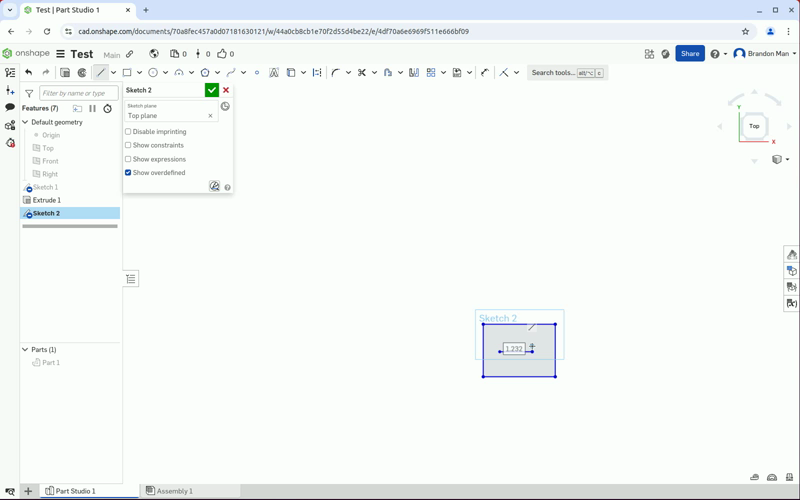
key_down(shift)
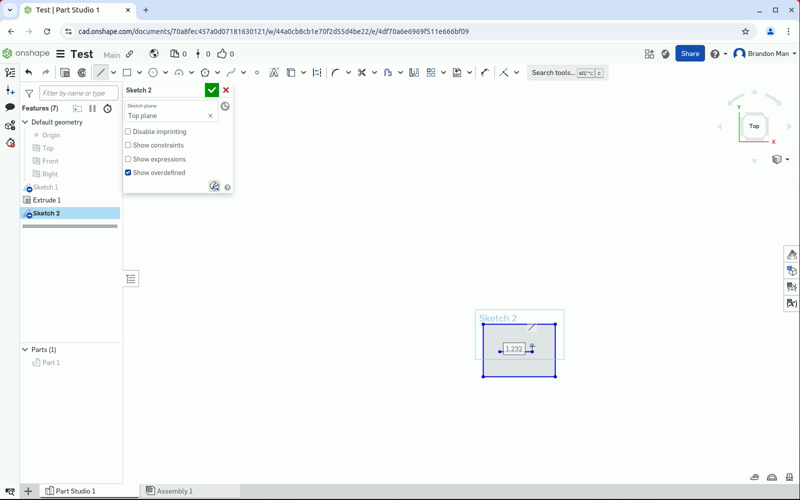
mouse_move(562, 345)
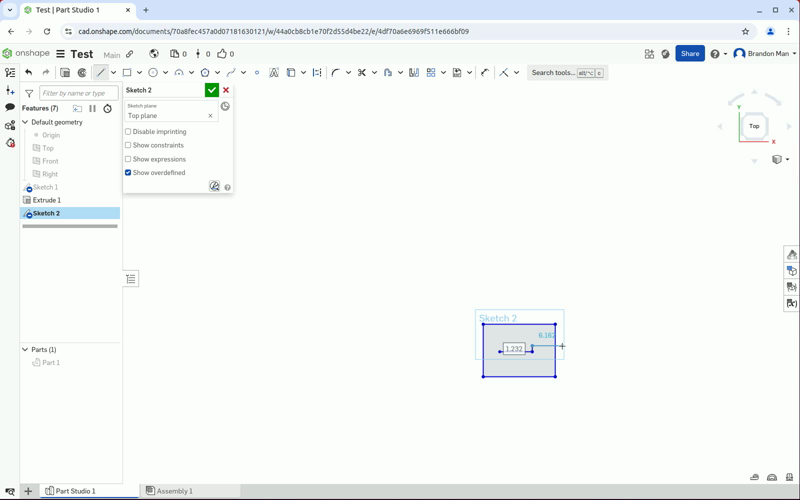
mouse_move(499, 345)
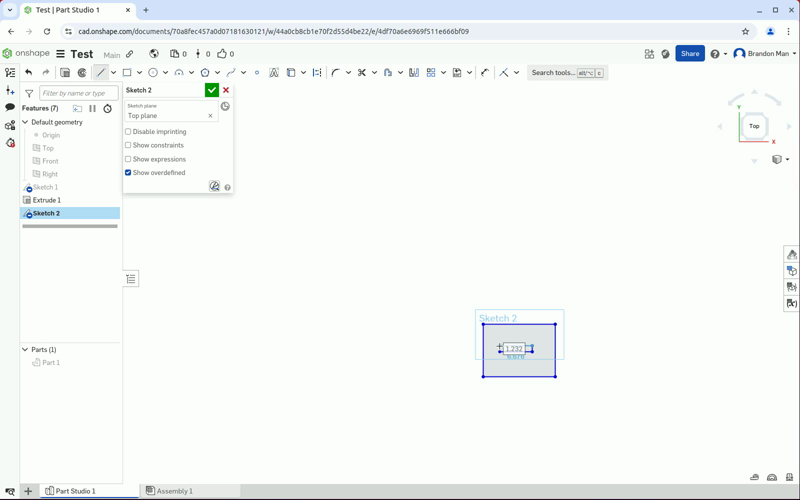
click(499, 345)
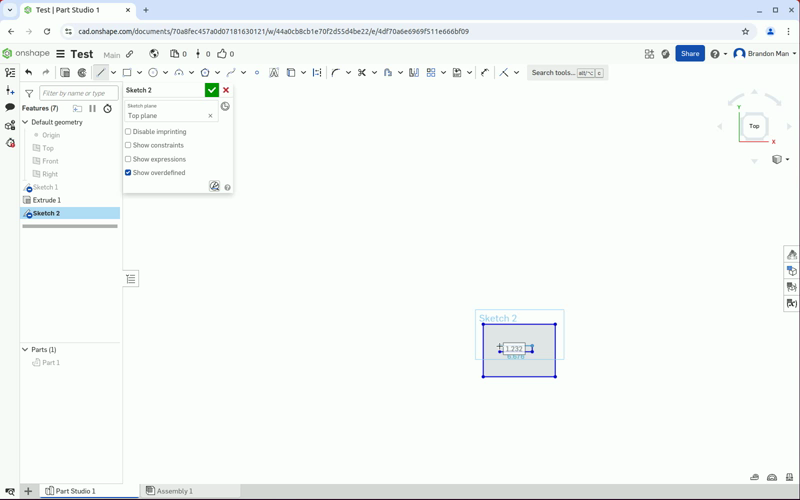
key_up(shift)
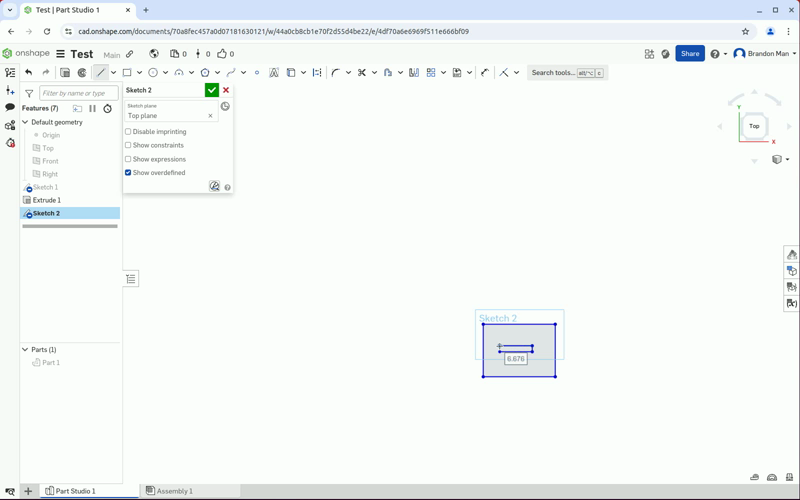
mouse_move(529, 345)
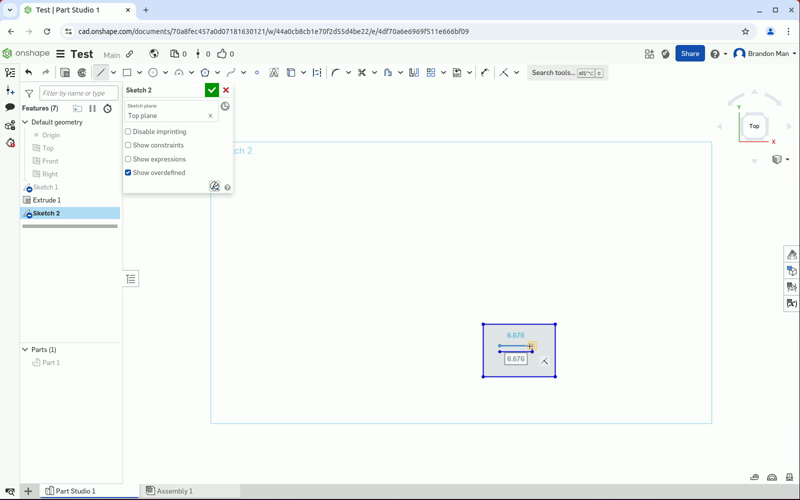
key_down(shift)
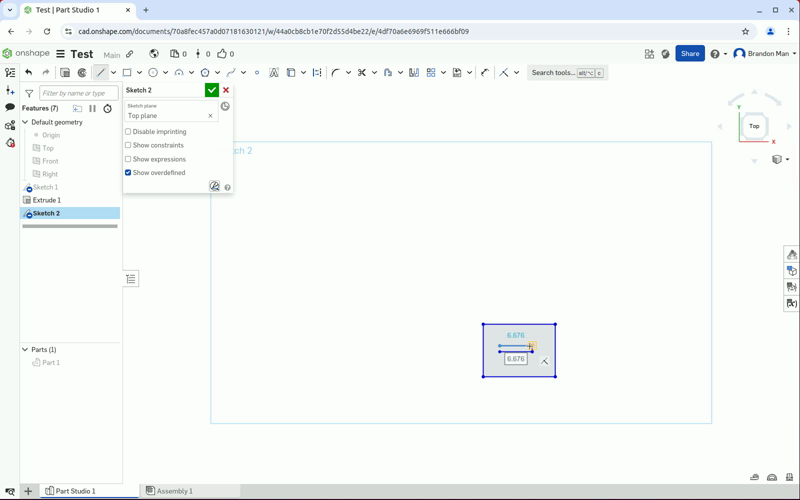
mouse_move(499, 351)
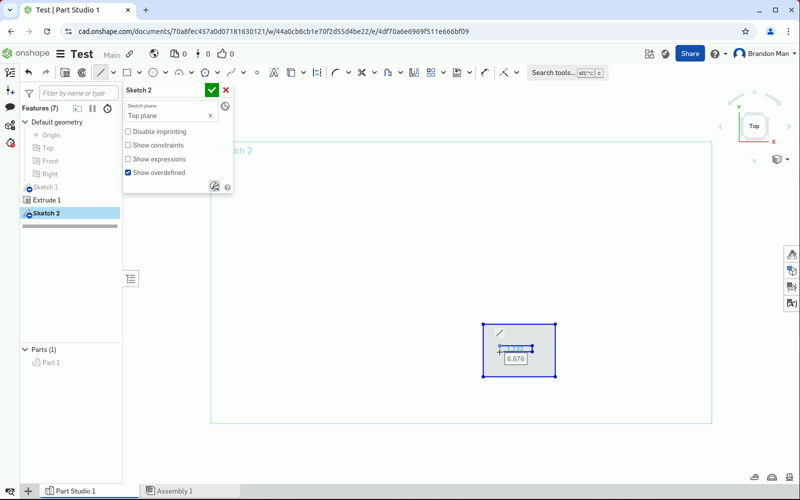
scroll(6)
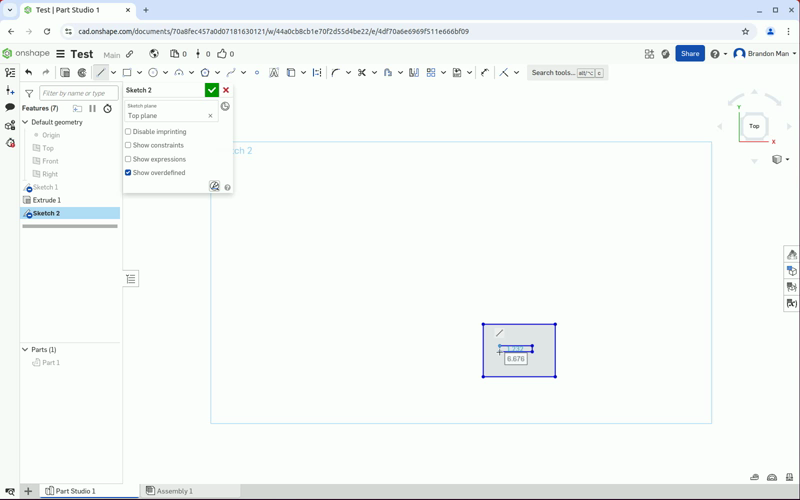
scroll(6)
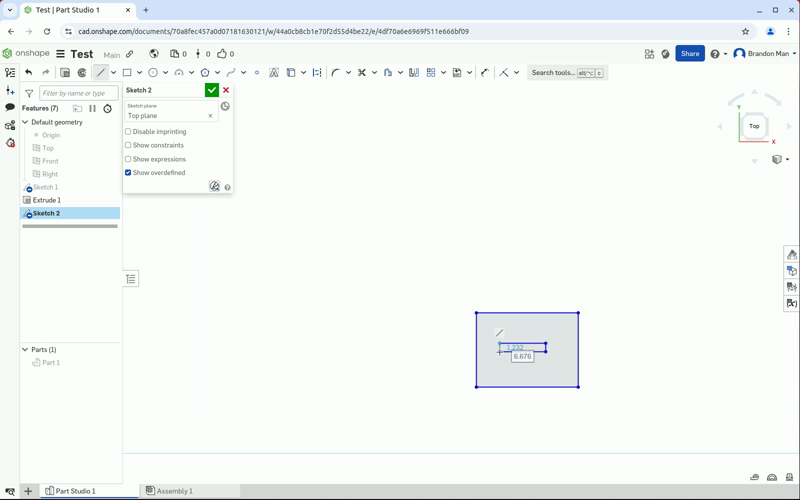
scroll(6)
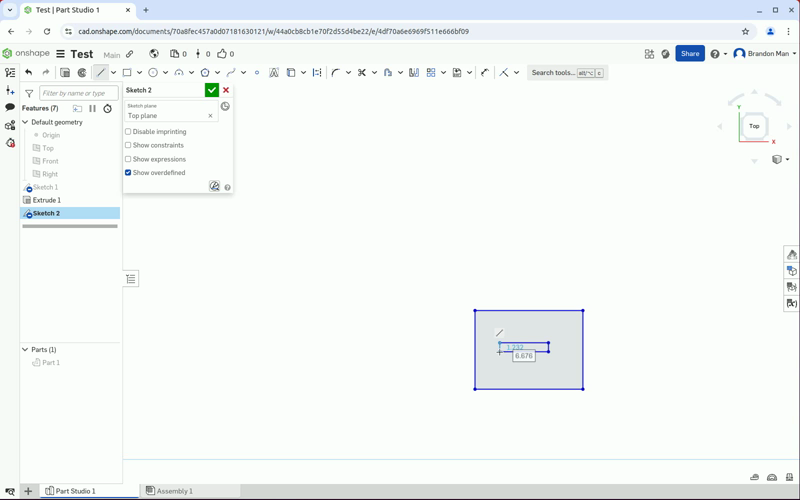
scroll(6)
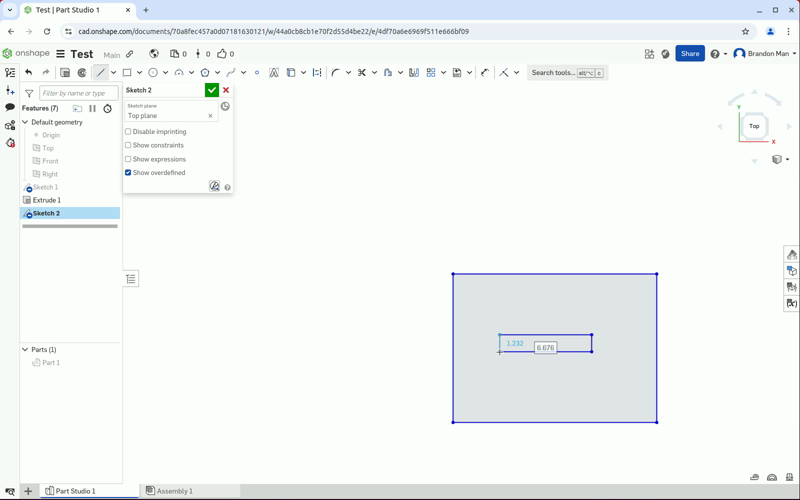
scroll(6)
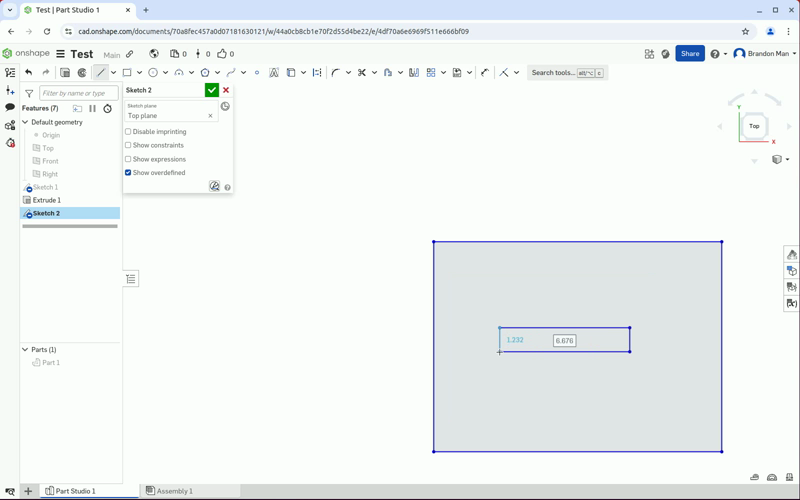
scroll(6)
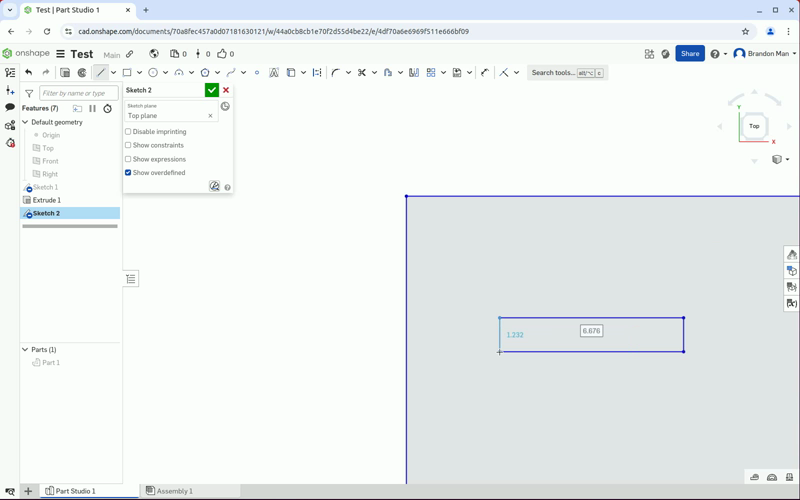
scroll(6)
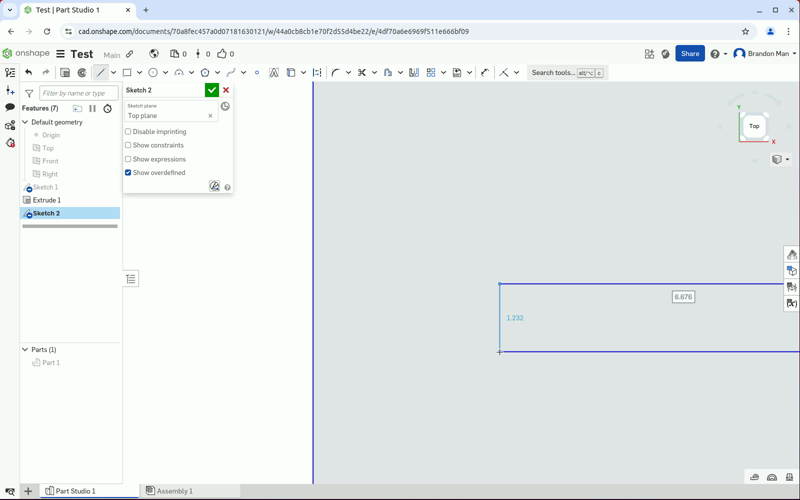
key_up(shift)
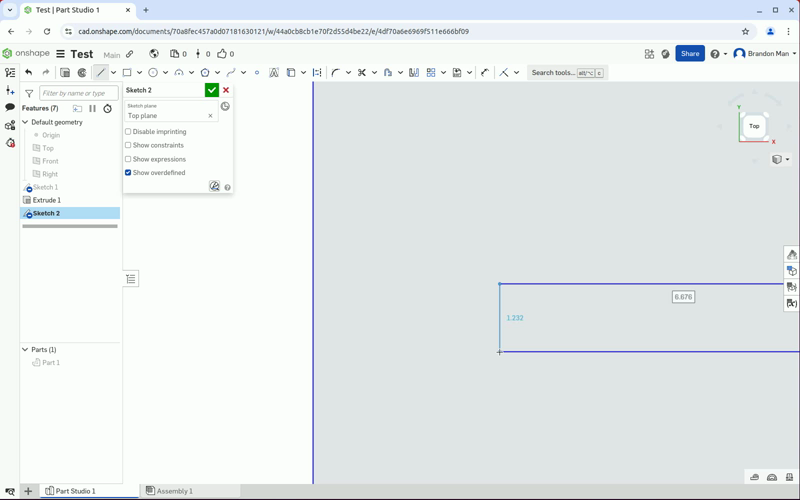
click(499, 351)
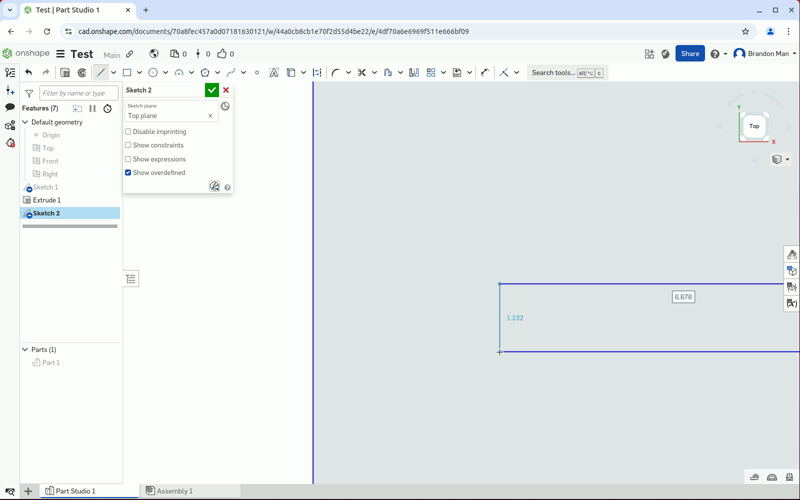
scroll(-6)
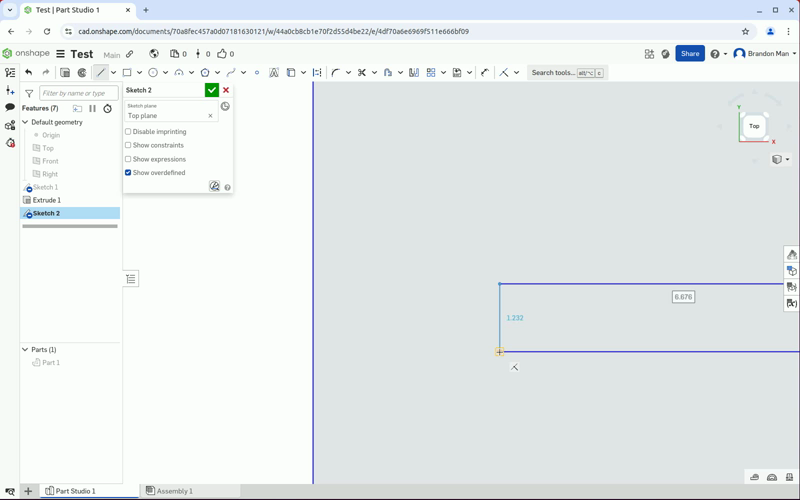
scroll(-6)
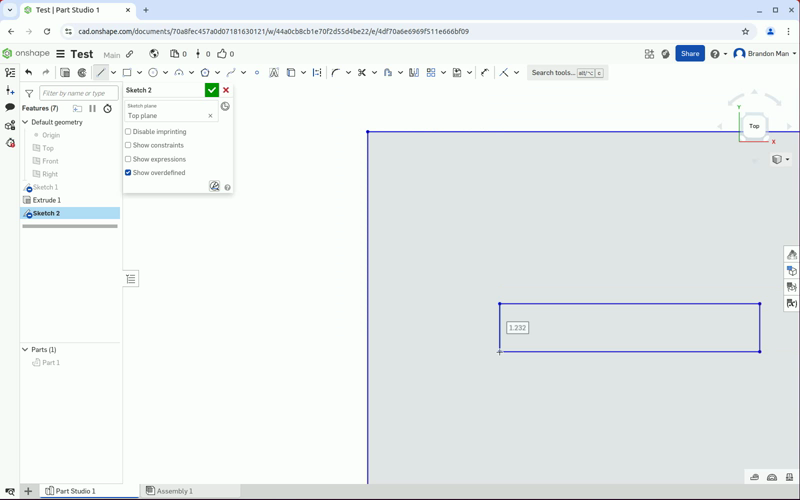
scroll(-6)
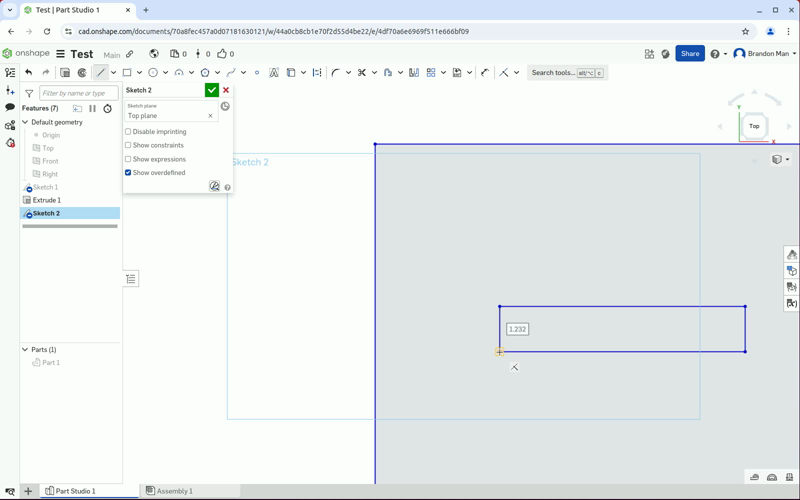
scroll(-6)
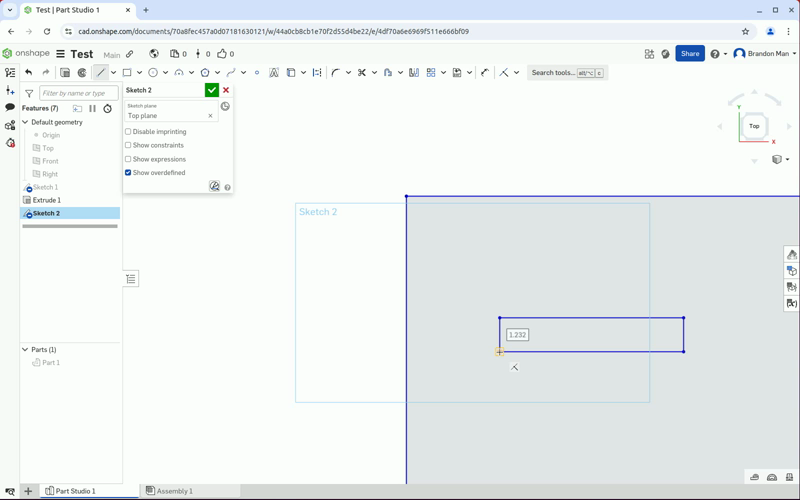
scroll(-6)
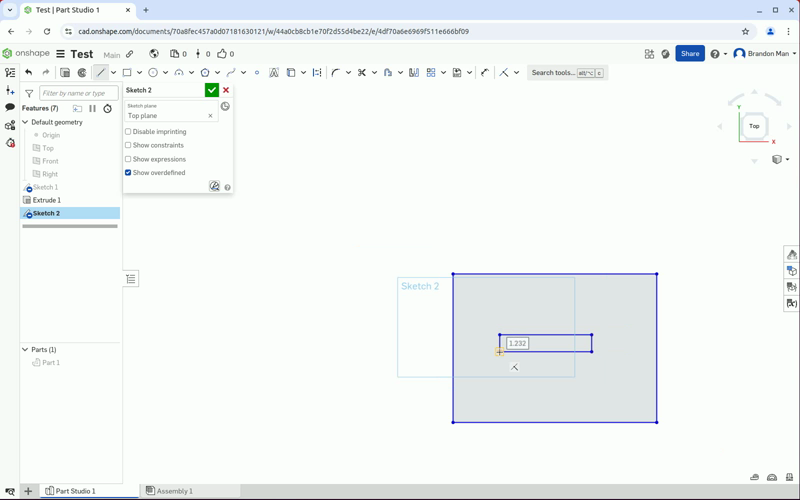
scroll(-6)
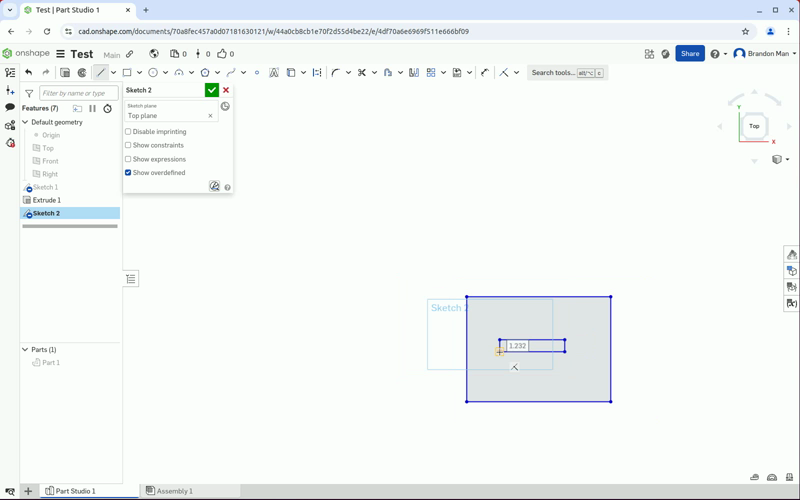
scroll(-6)
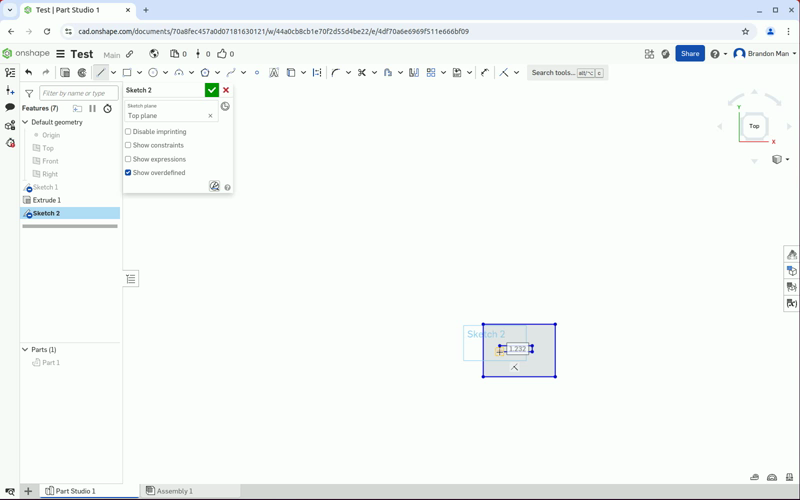
key(esc)
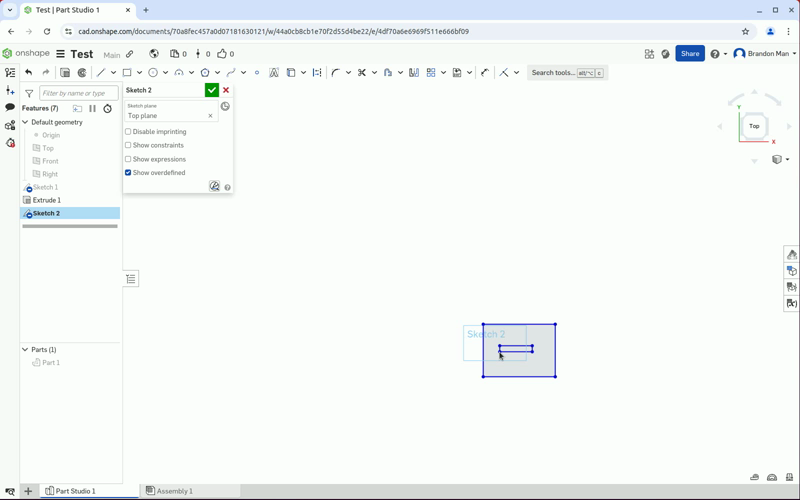
mouse_move(490, 345)
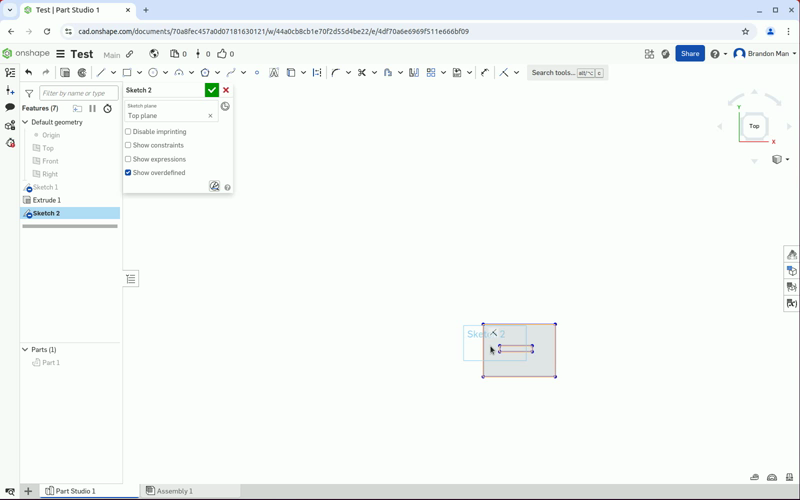
click(490, 345)
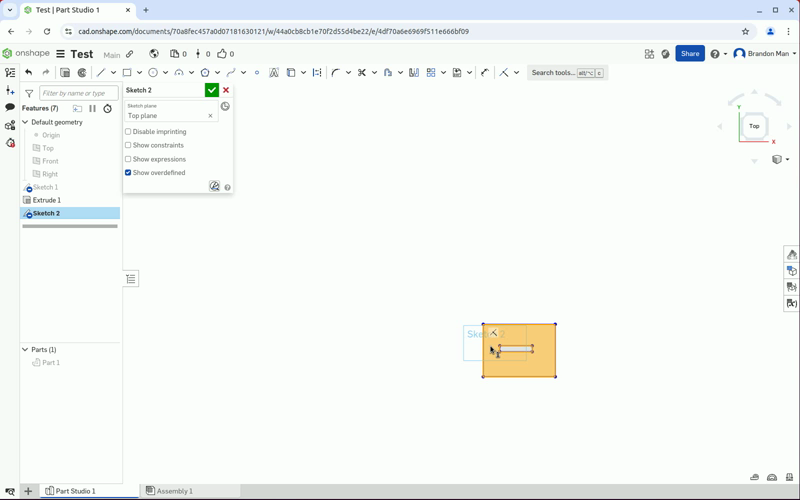
mouse_move(73, 352)
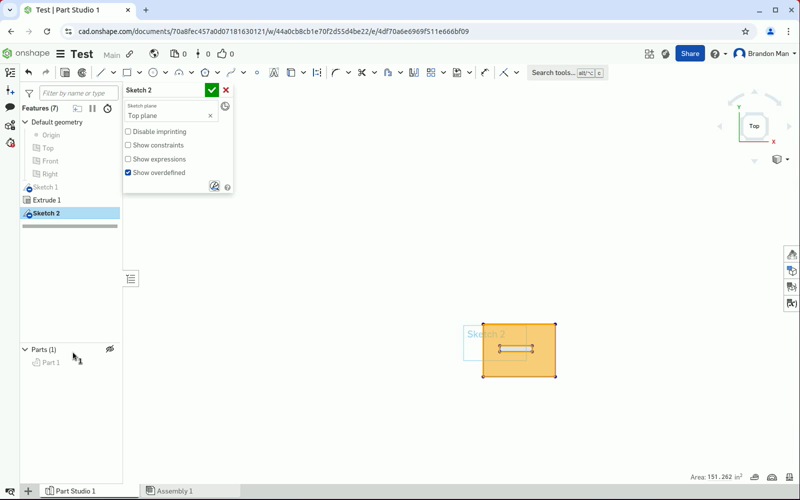
key(shift+y)
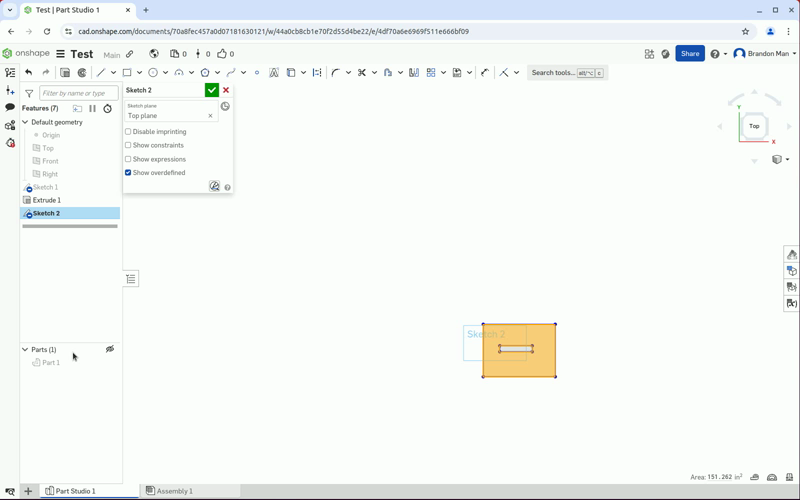
key(shift+e)
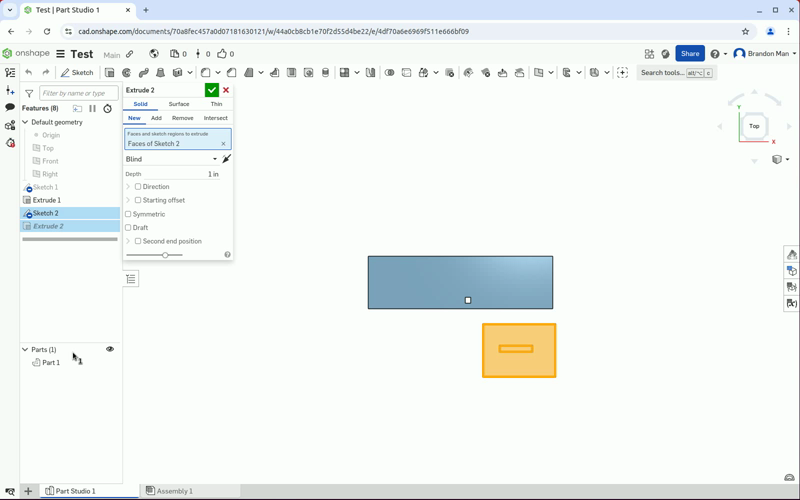
mouse_move(143, 106)
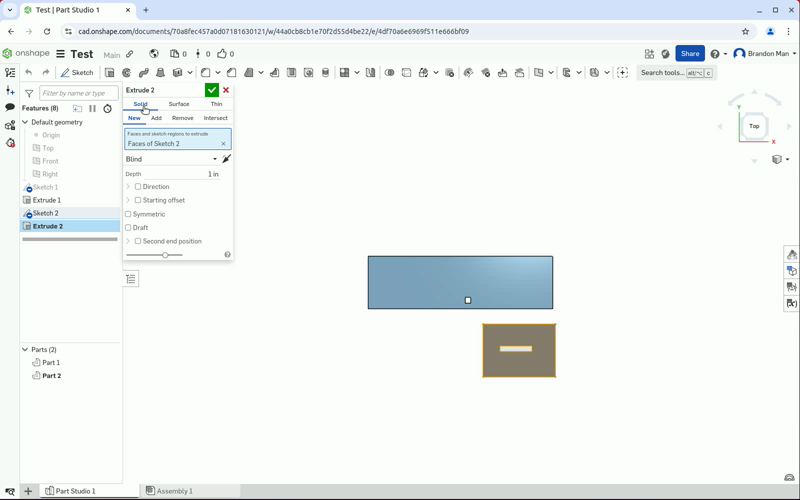
click(143, 106)
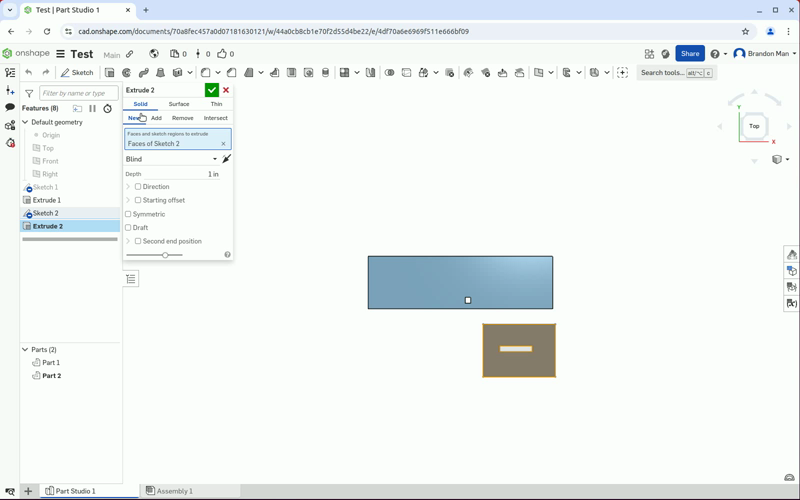
mouse_move(137, 120)
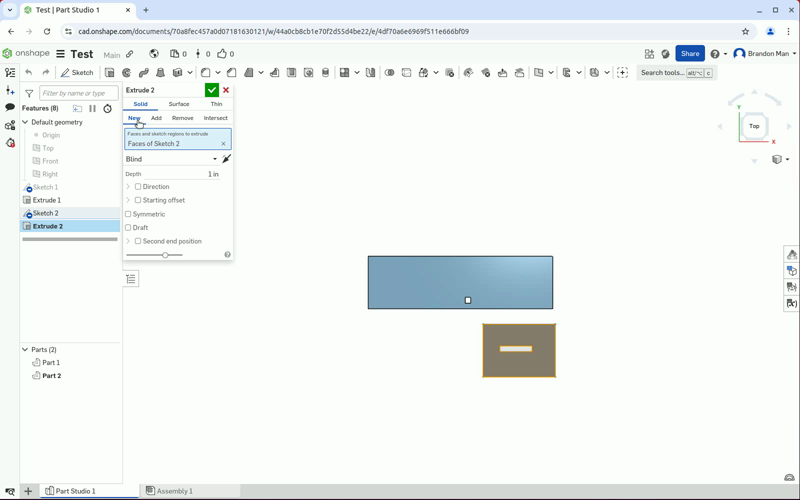
click(137, 120)
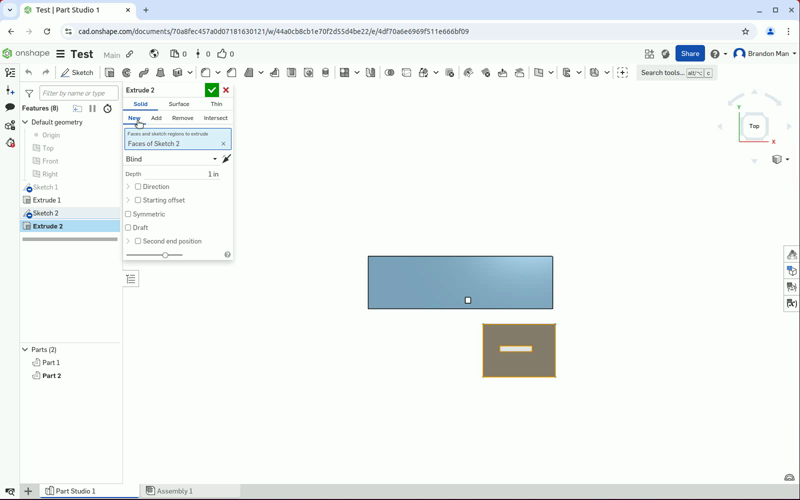
key(tab, 4)
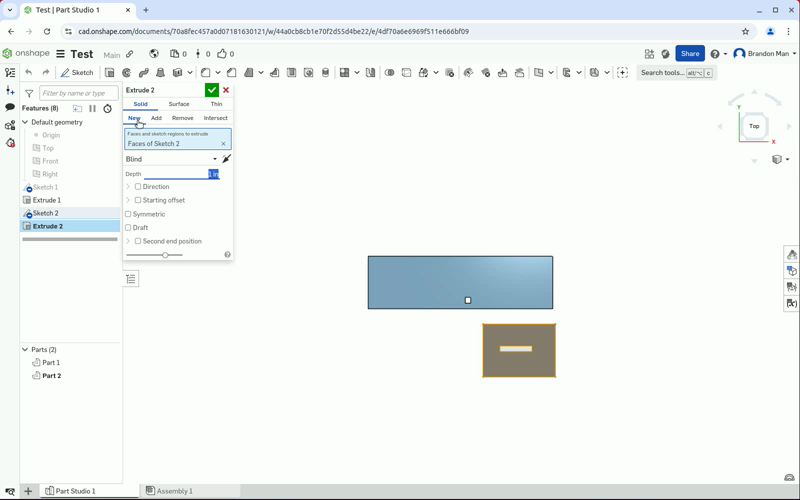
text(1.444)
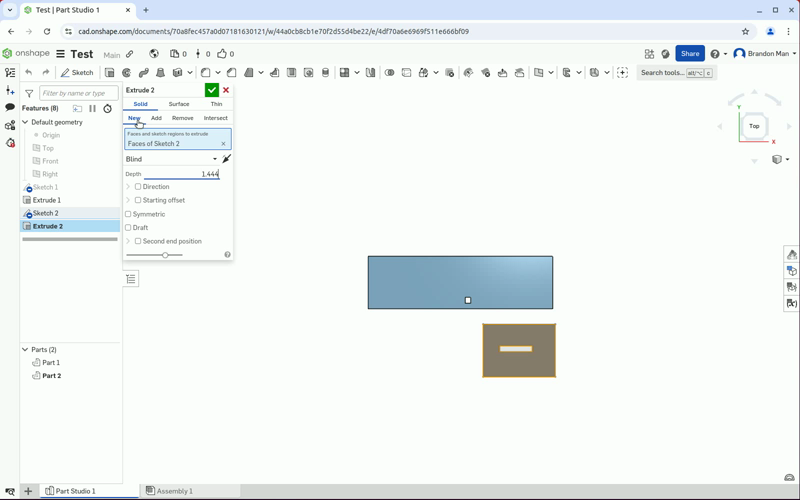
key(enter)
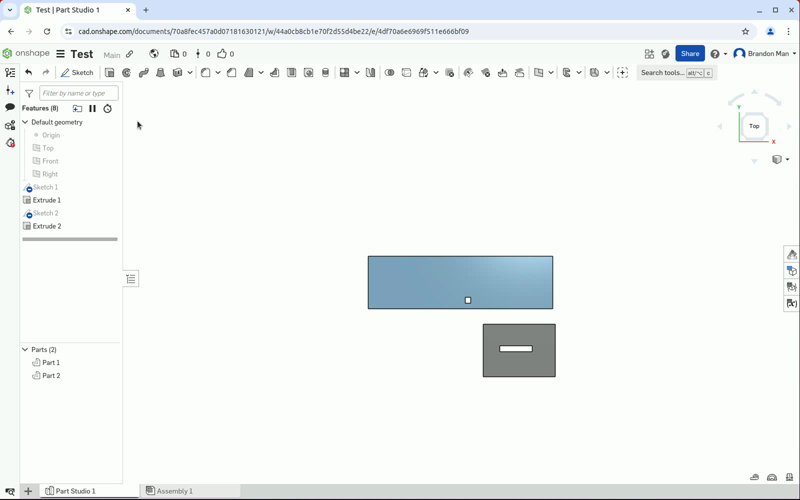
key(shift+h)
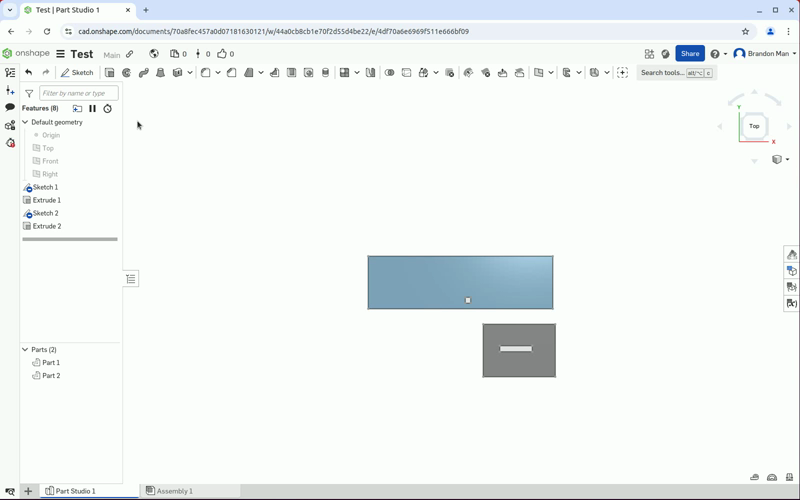
key(shift+h)
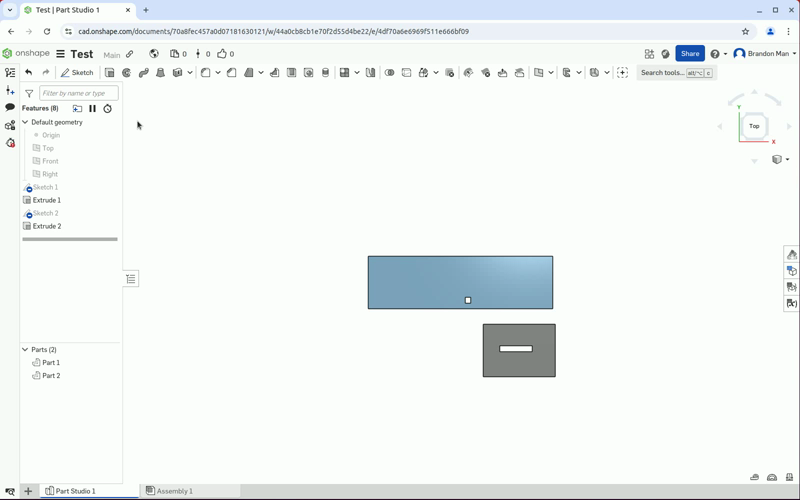
mouse_move(73, 189)
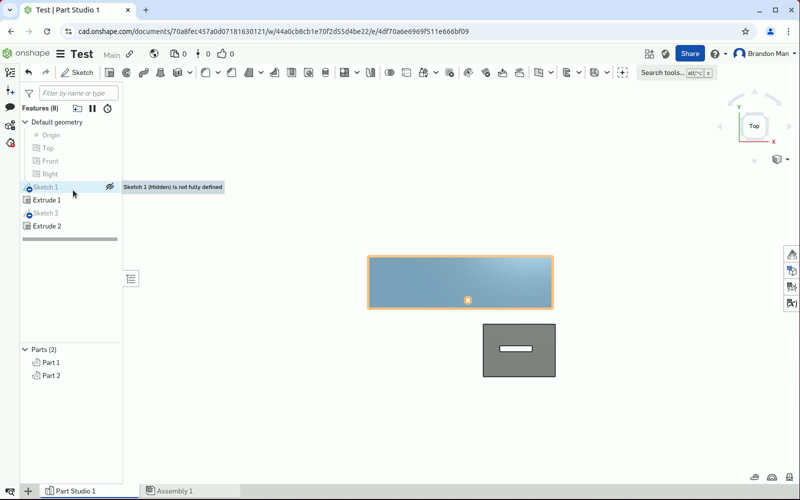
click(73, 189)
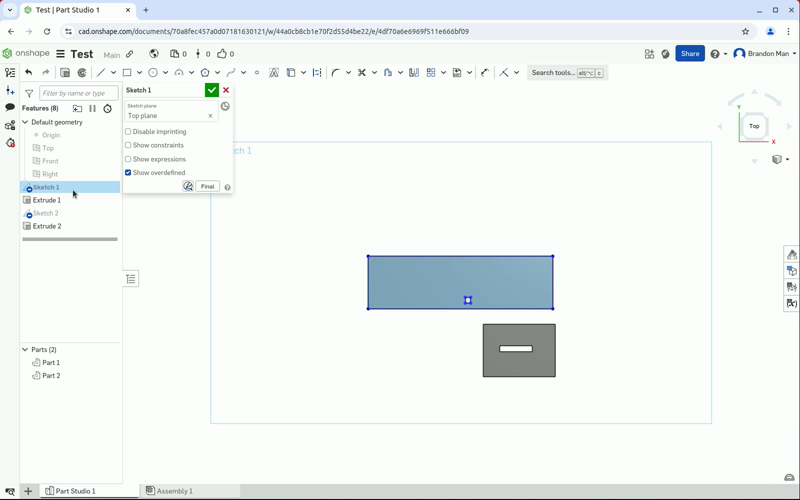
mouse_move(229, 92)
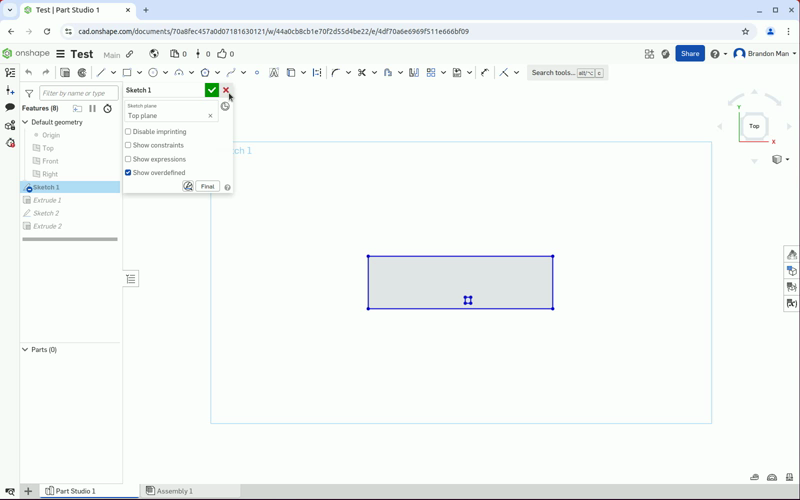
click(229, 92)
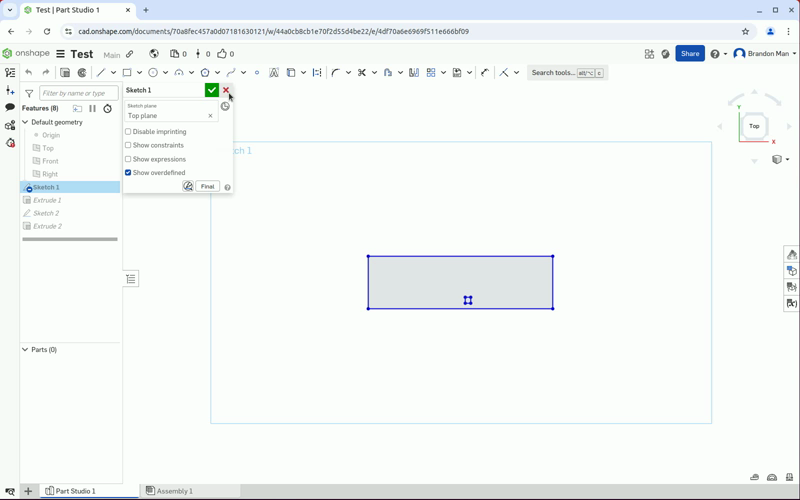
key(shift+s)
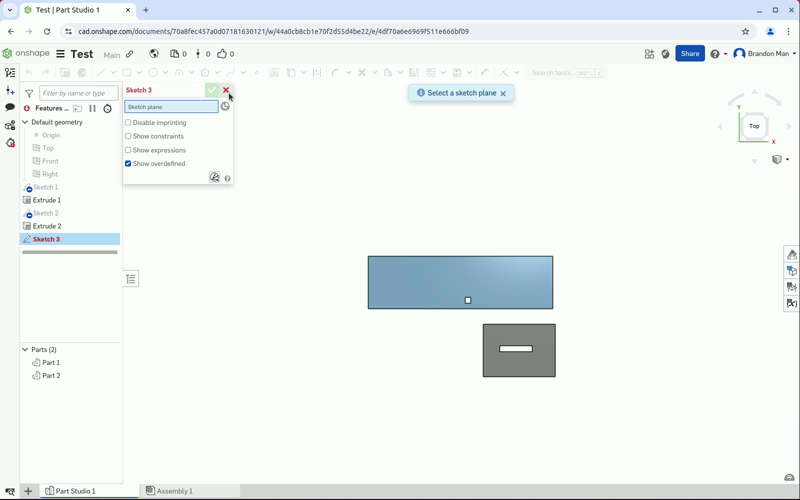
mouse_move(73, 150)
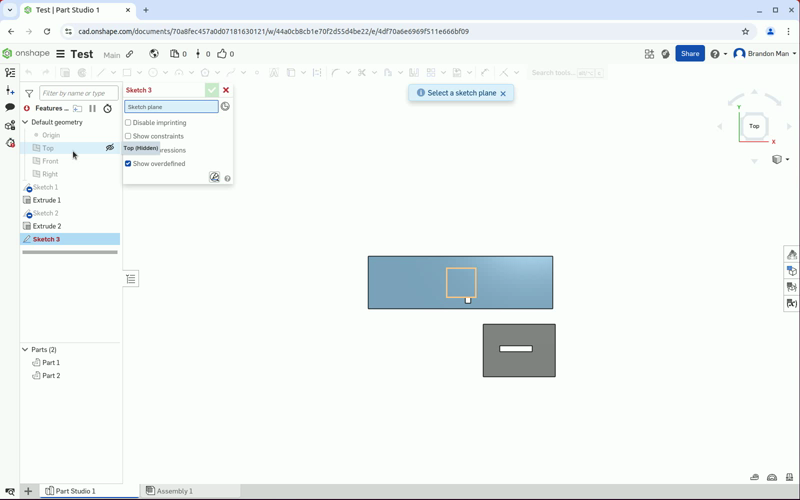
click(73, 150)
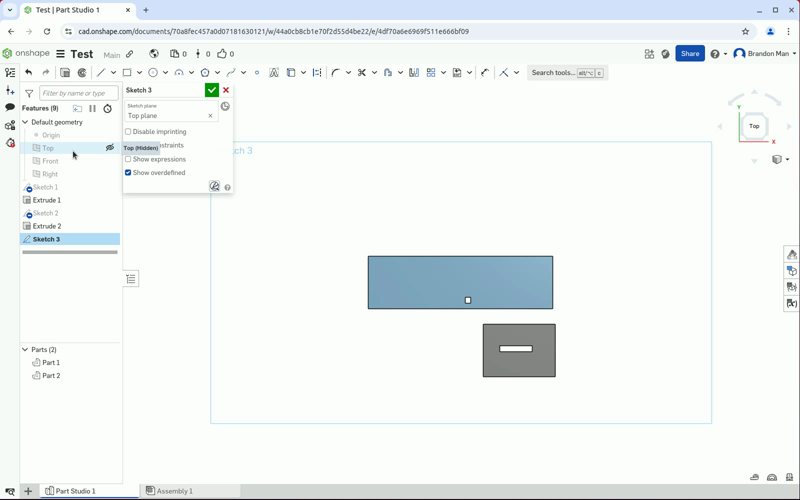
mouse_move(73, 352)
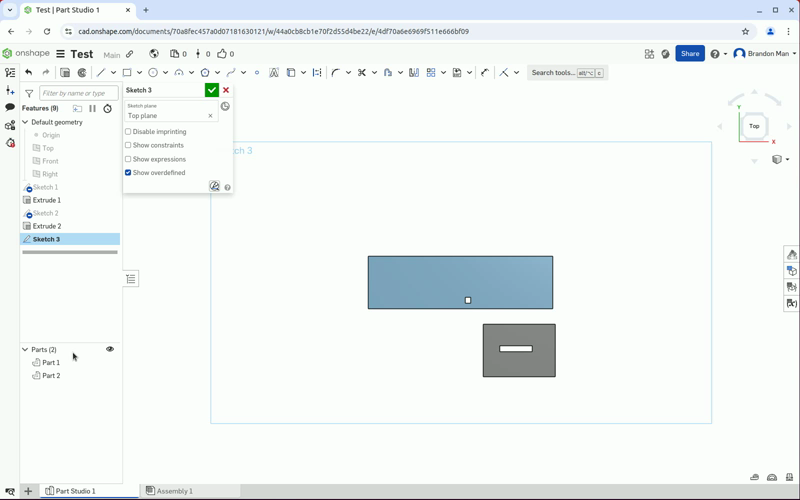
key(y)
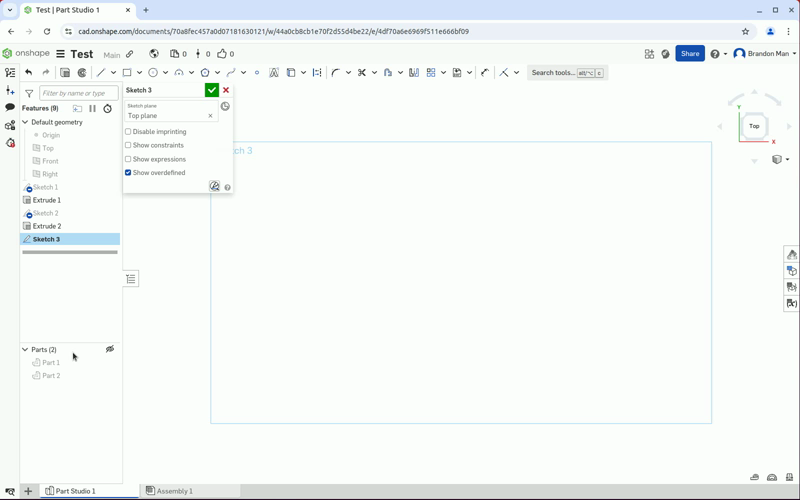
key(l)
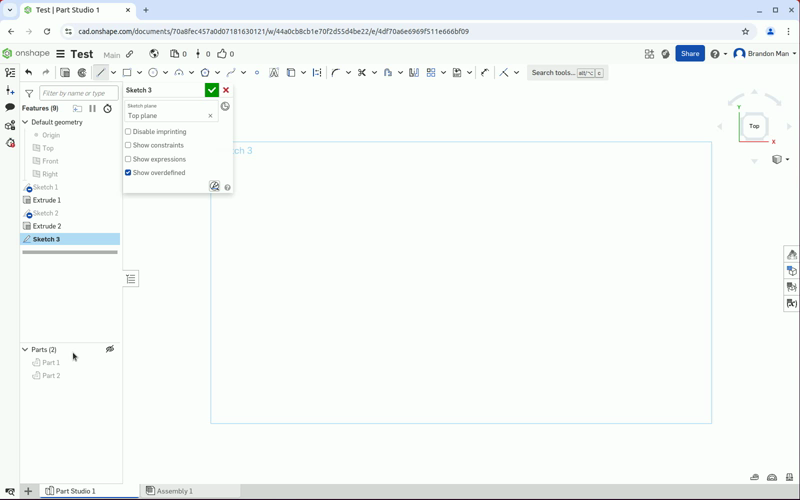
key_down(shift)
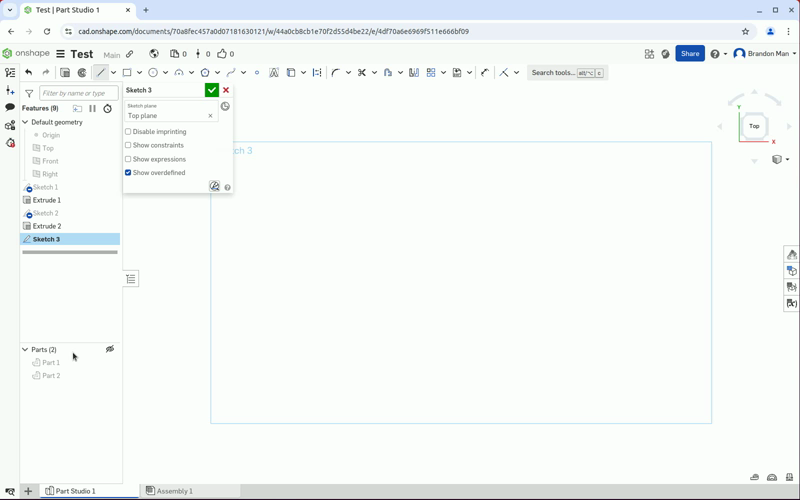
mouse_move(368, 241)
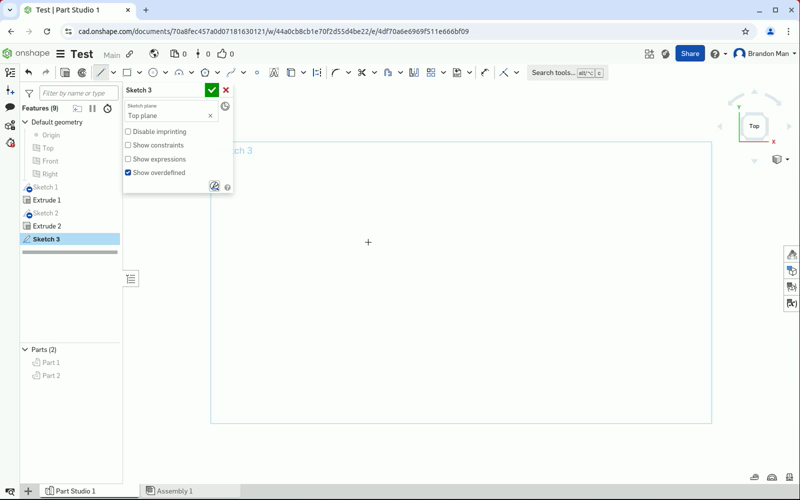
click(368, 241)
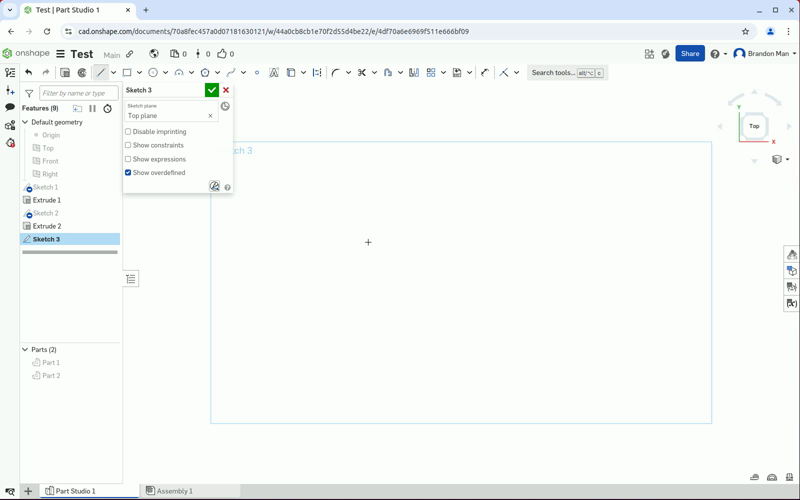
key_up(shift)
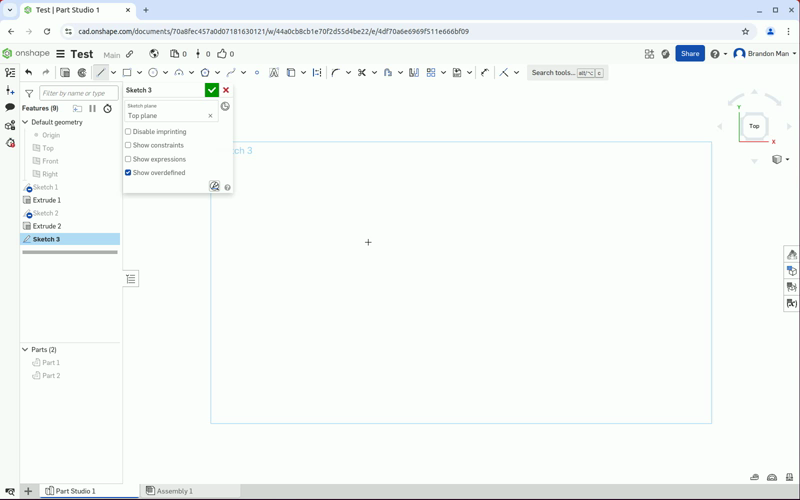
key_down(shift)
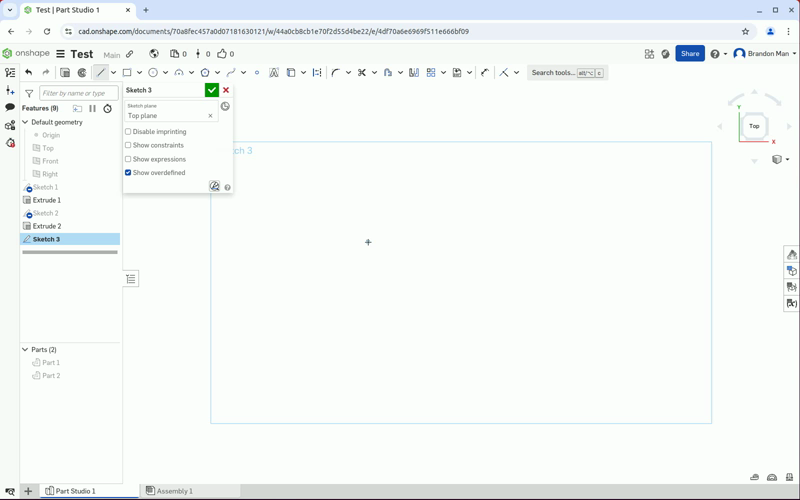
mouse_move(552, 241)
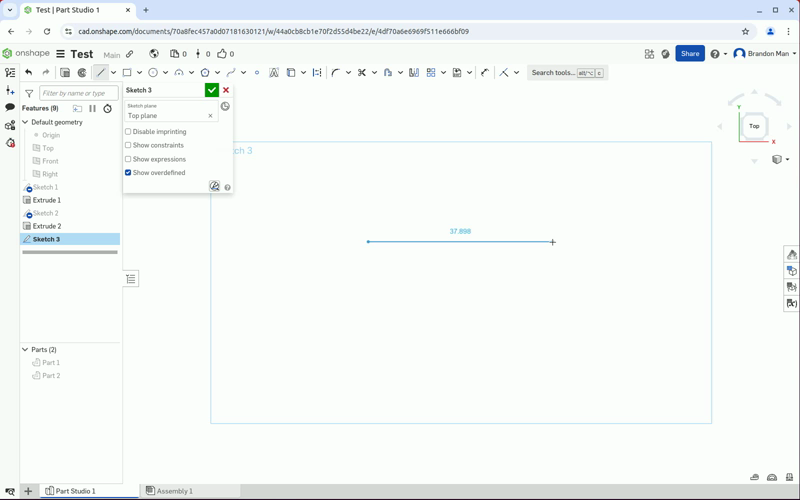
click(552, 241)
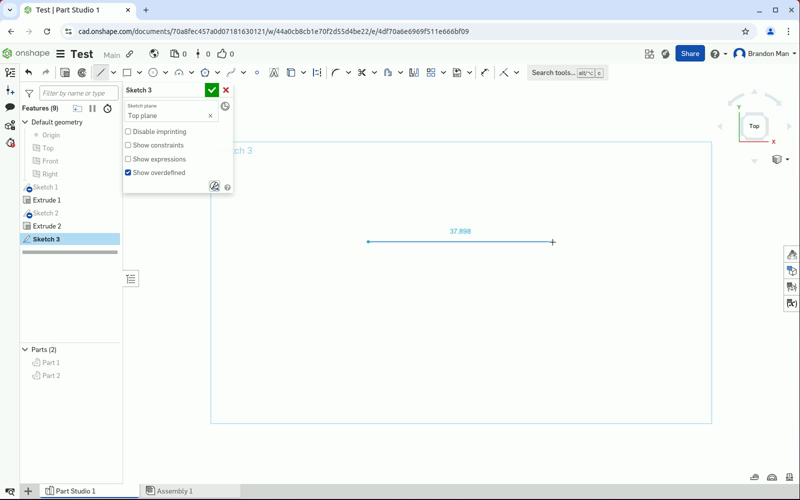
key_up(shift)
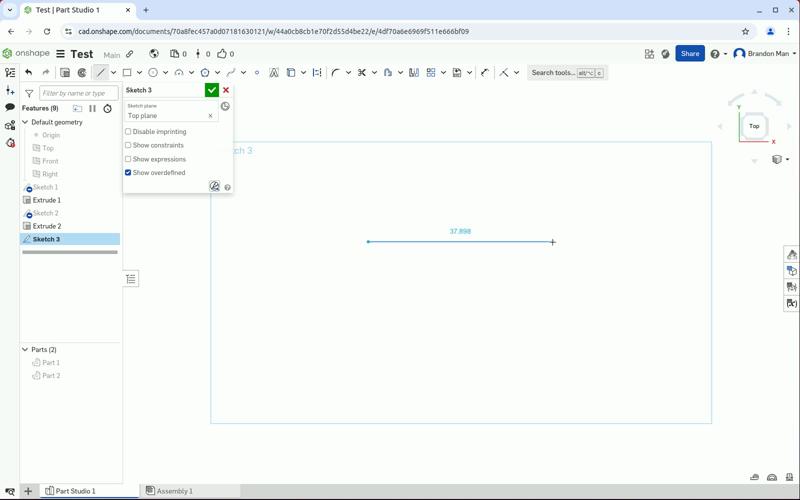
key_down(shift)
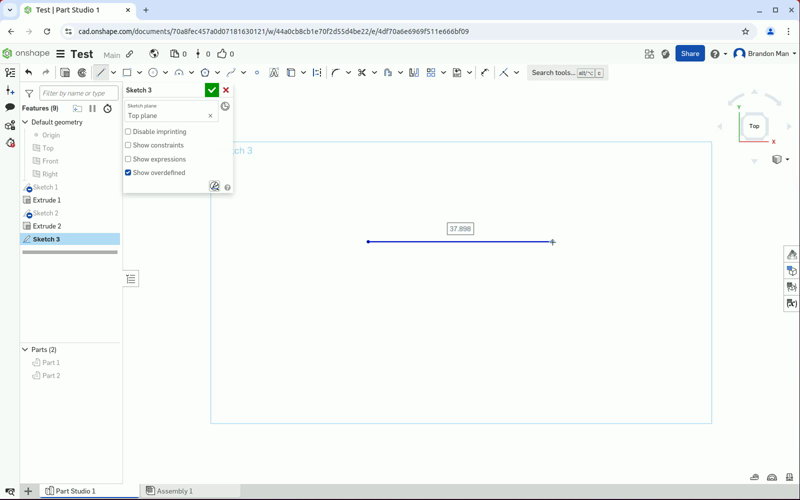
mouse_move(552, 170)
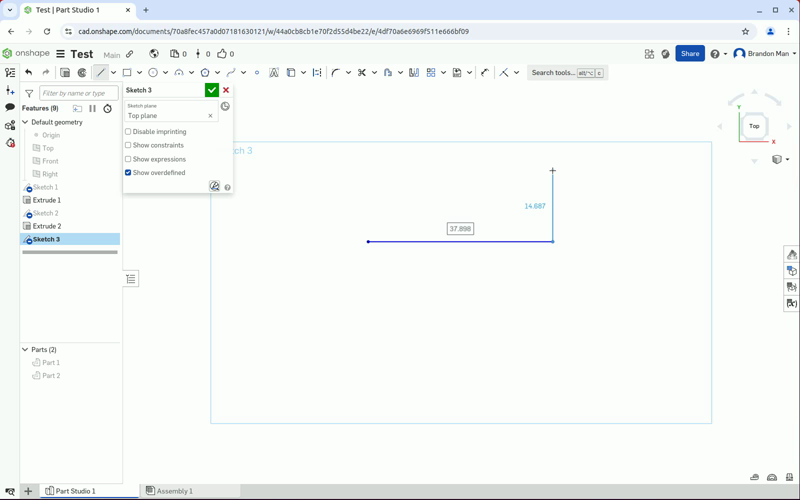
click(552, 170)
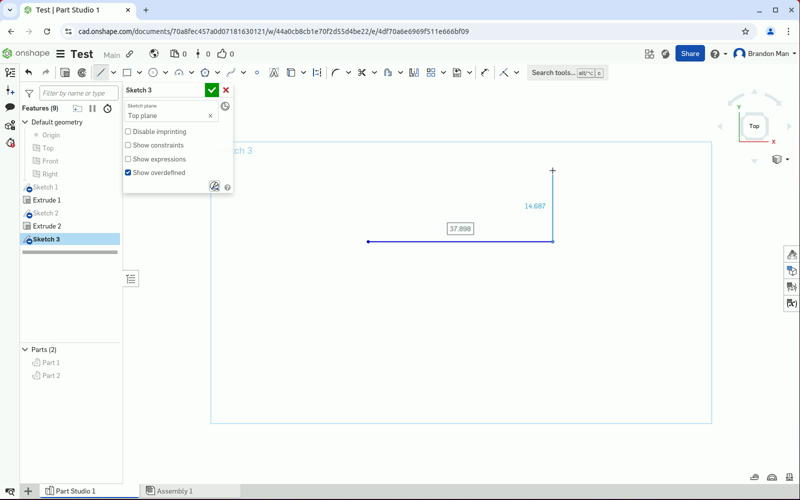
key_up(shift)
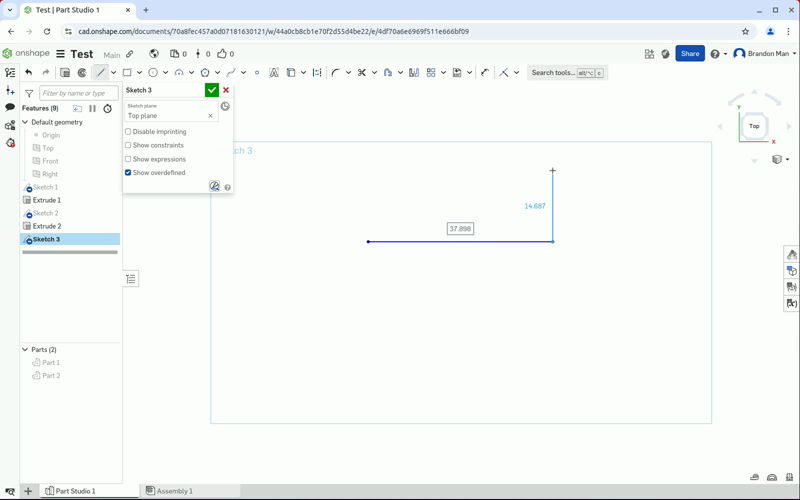
key_down(shift)
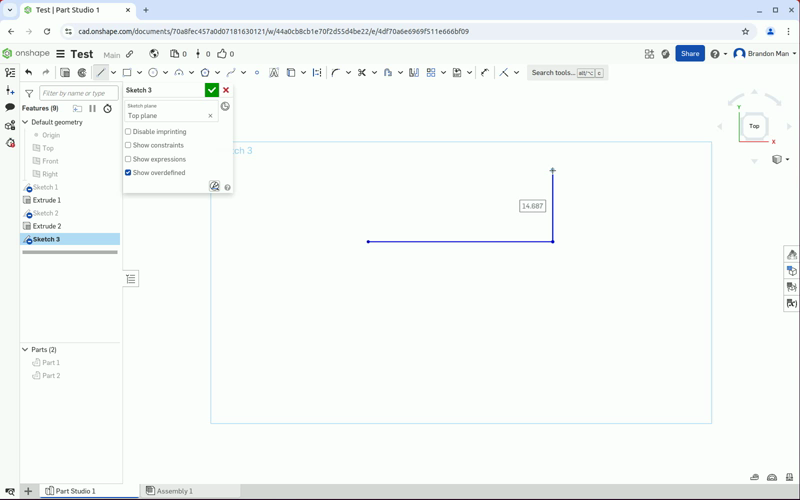
mouse_move(368, 170)
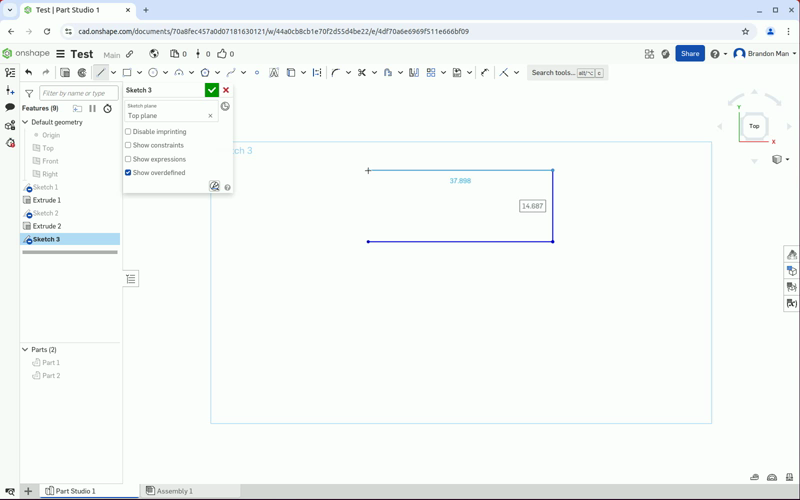
click(368, 170)
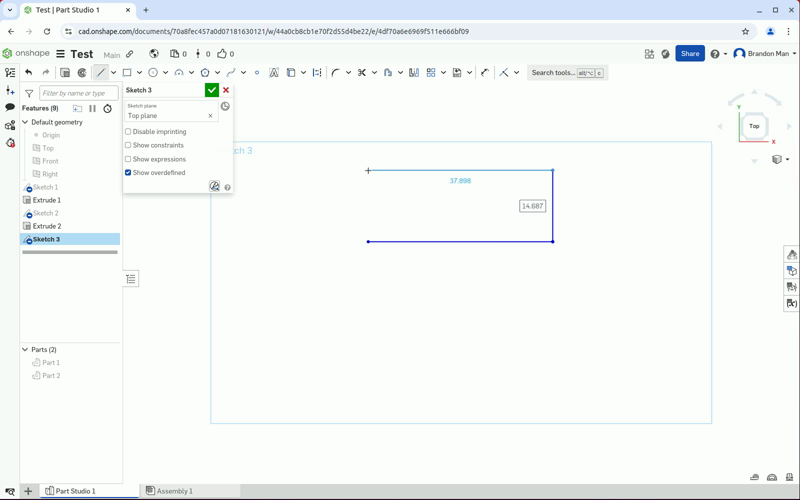
key_up(shift)
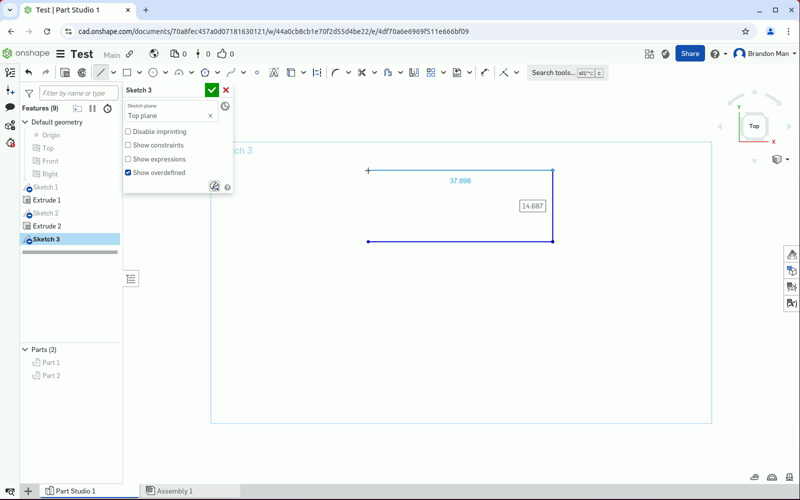
key_down(shift)
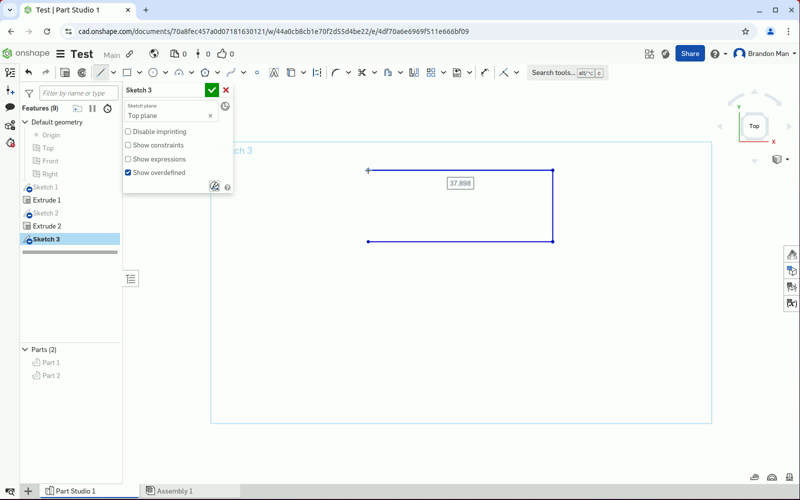
mouse_move(368, 241)
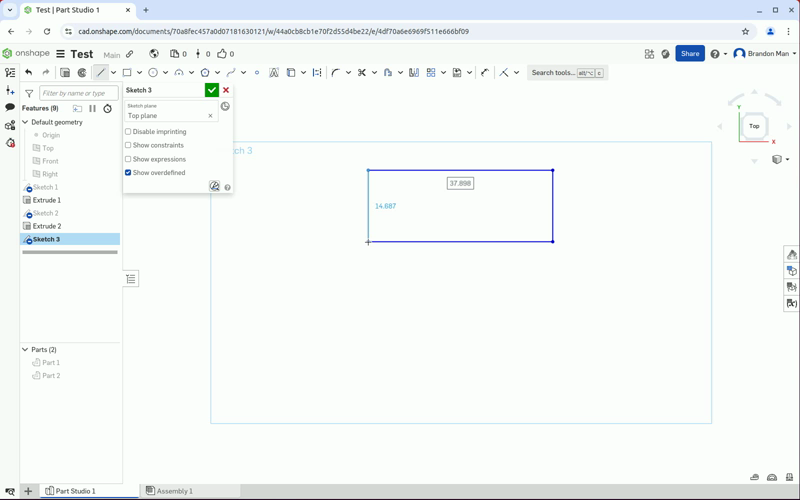
key_up(shift)
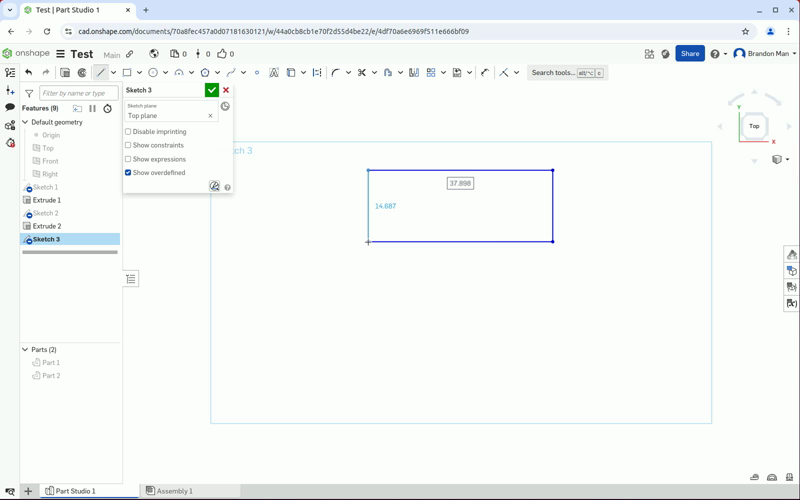
click(368, 241)
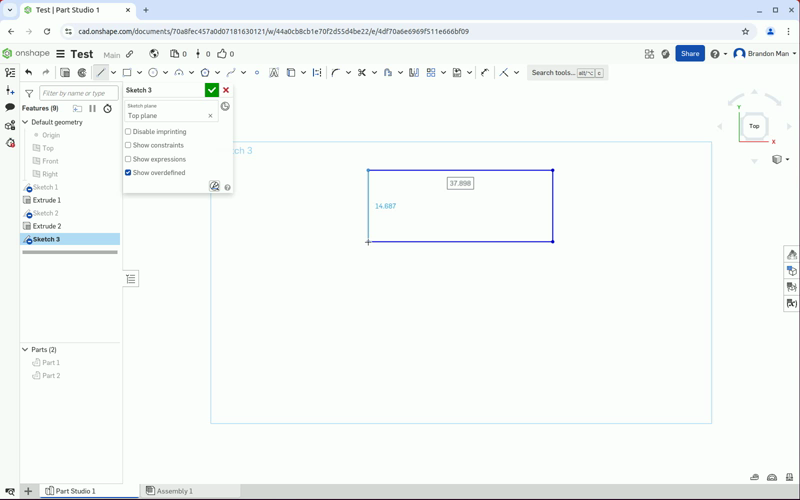
key(esc)
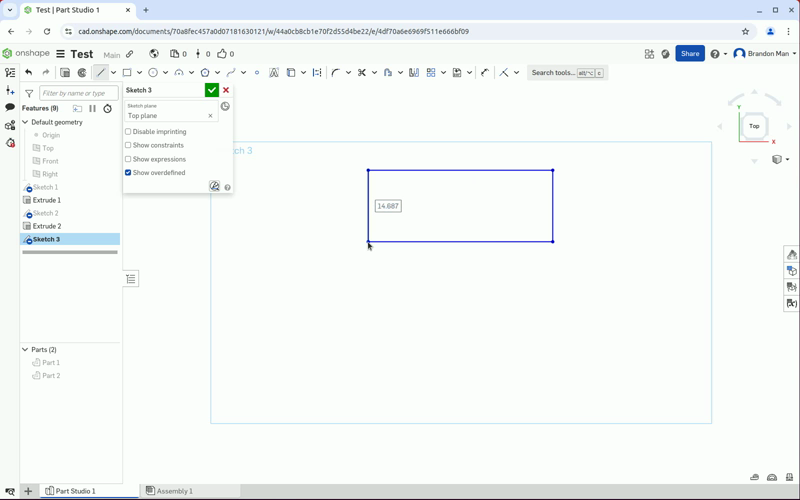
mouse_move(467, 205)
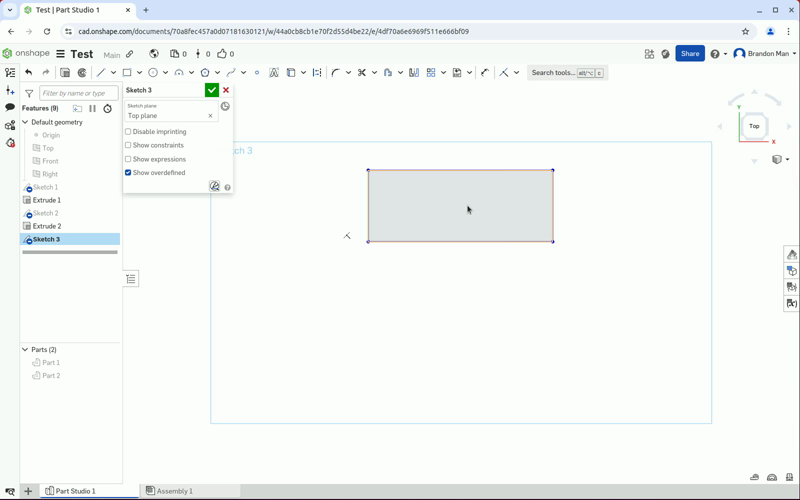
click(467, 205)
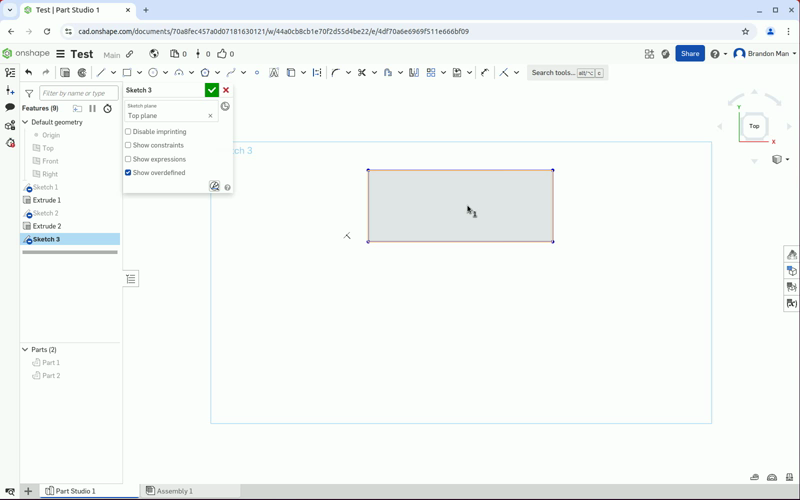
mouse_move(73, 352)
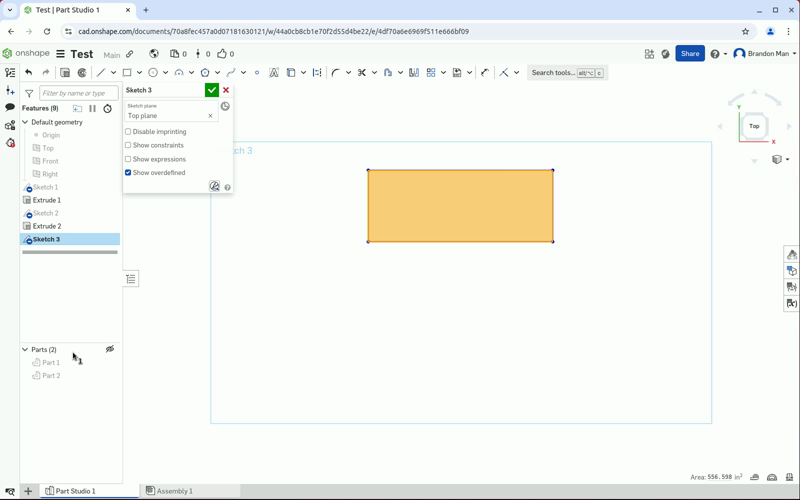
key(shift+y)
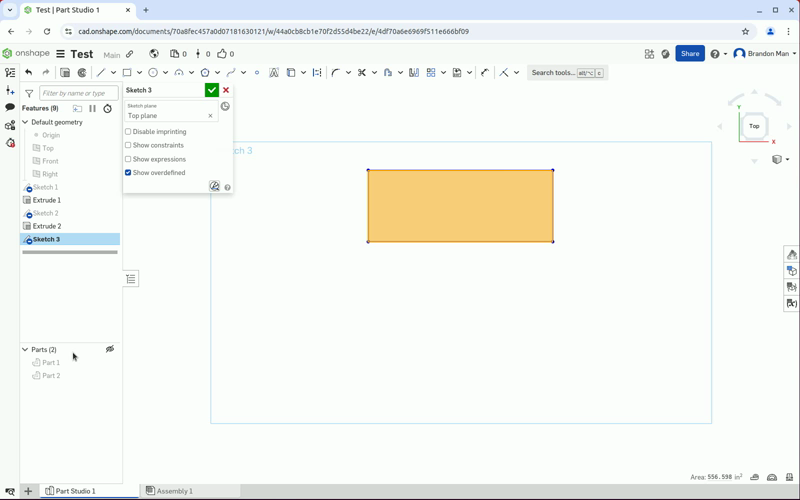
key(shift+e)
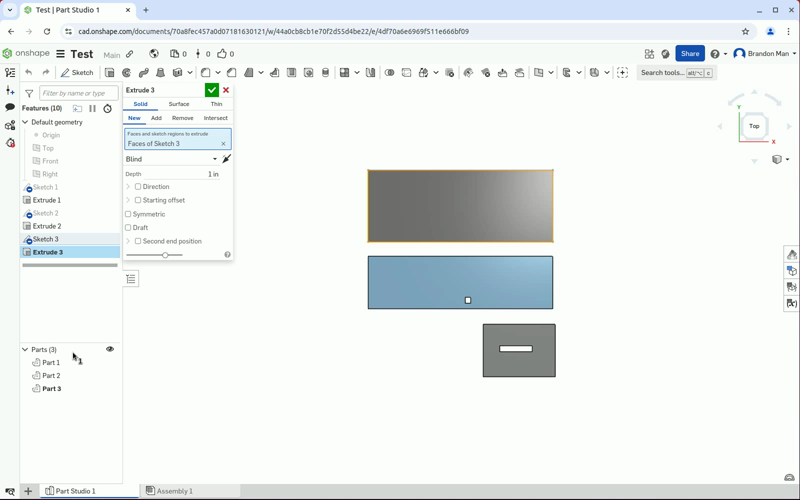
mouse_move(143, 106)
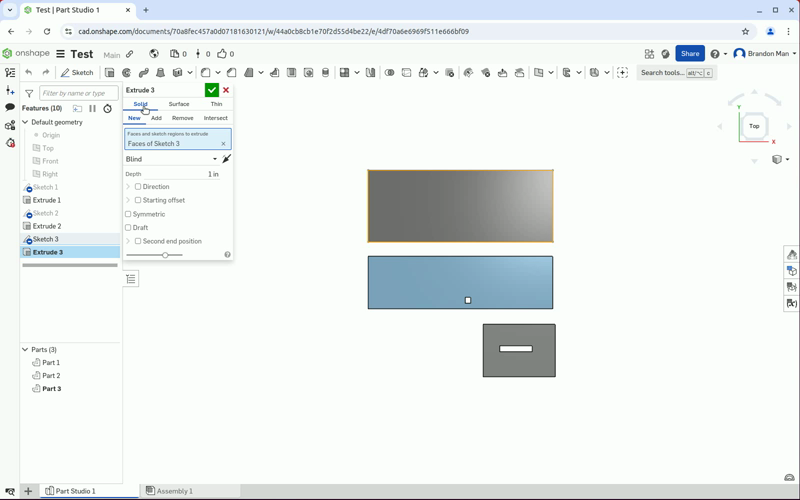
click(143, 106)
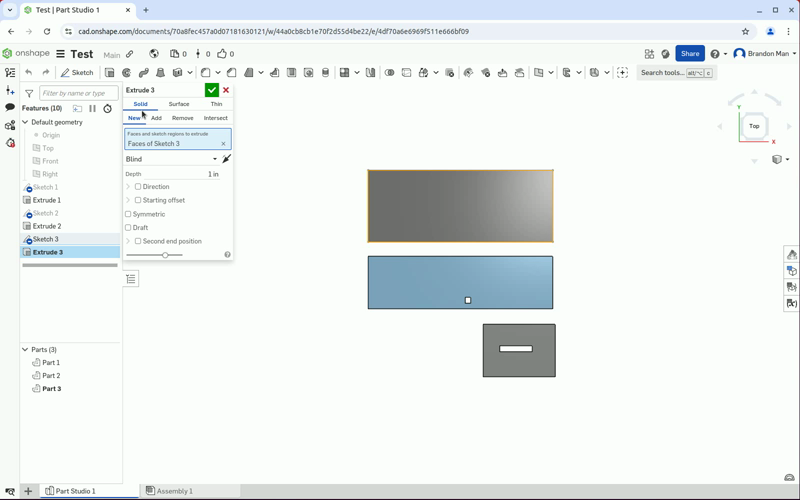
mouse_move(137, 120)
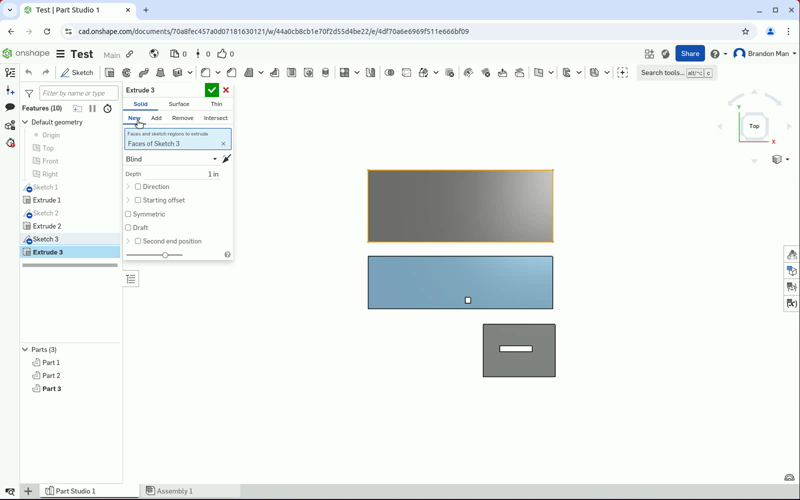
click(137, 120)
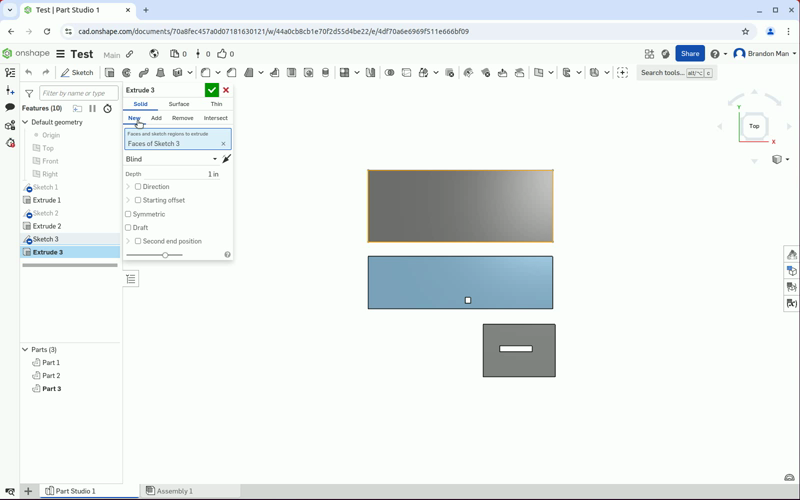
key(tab, 4)
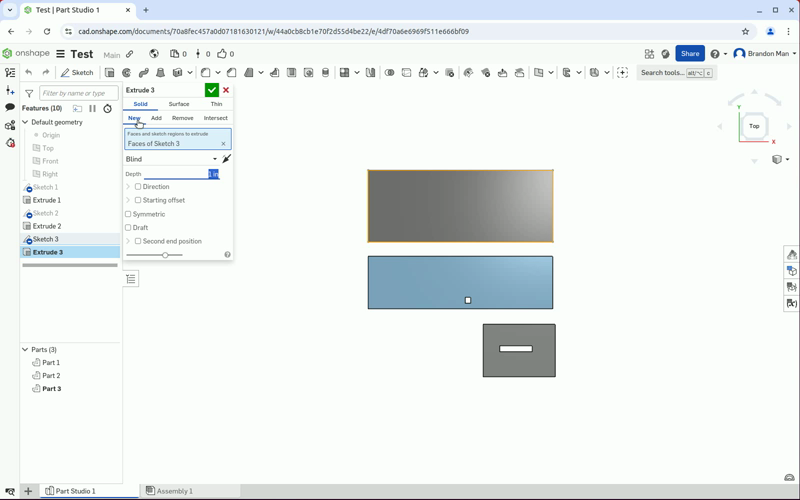
text(1.444)
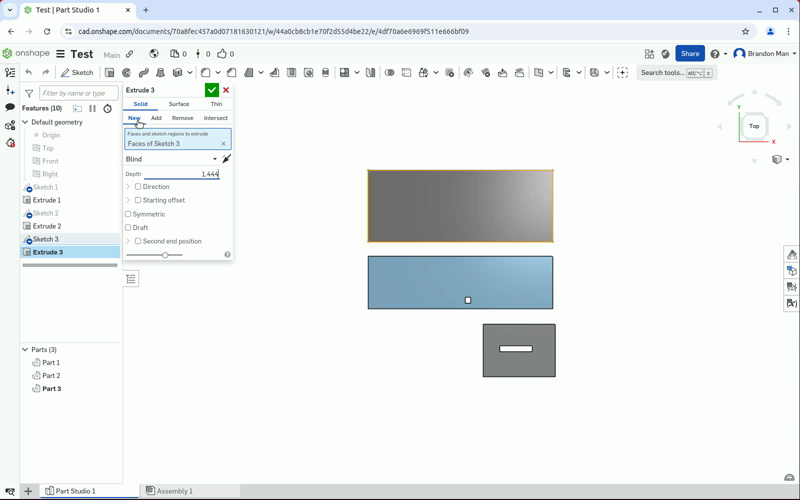
key(enter)
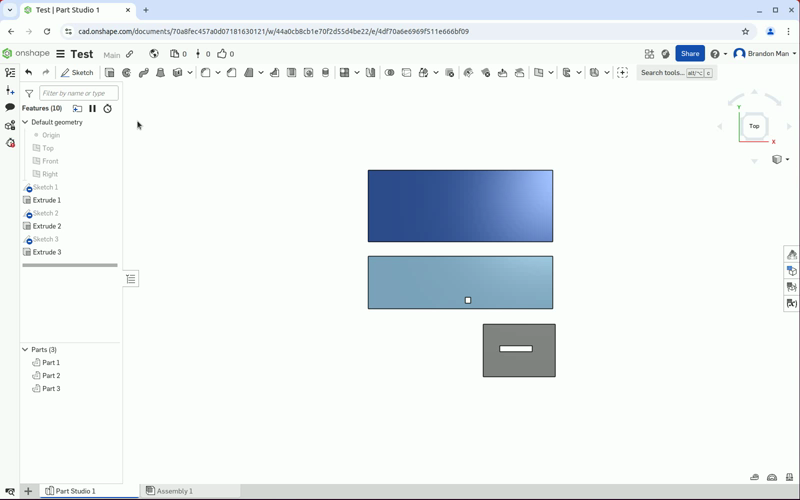
key(shift+h)
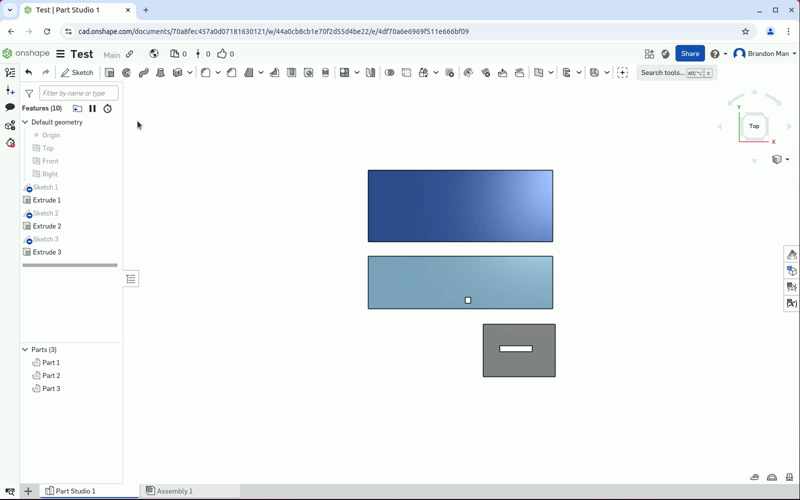
key(shift+h)
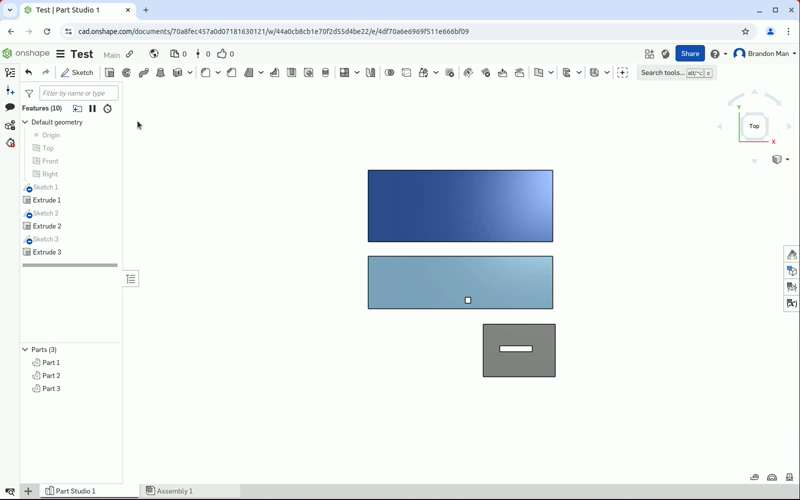
mouse_move(73, 189)
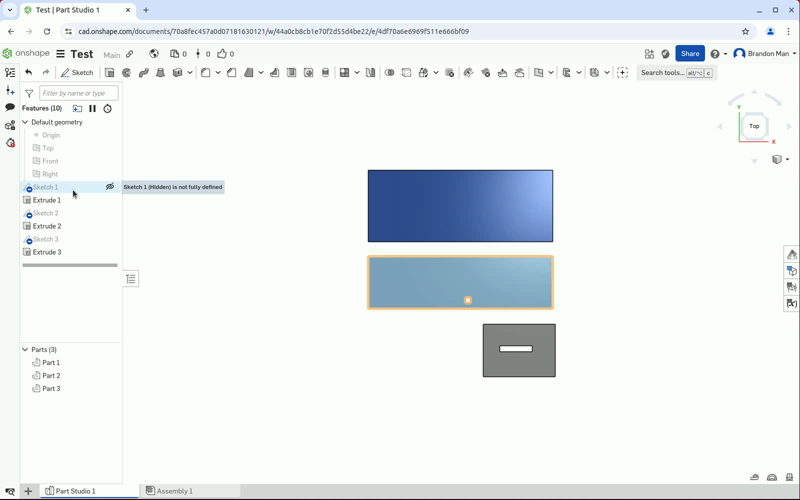
click(73, 189)
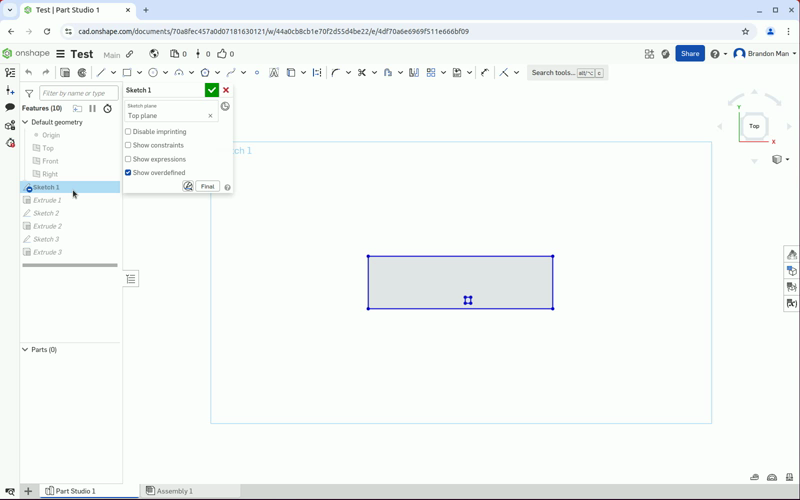
mouse_move(229, 92)
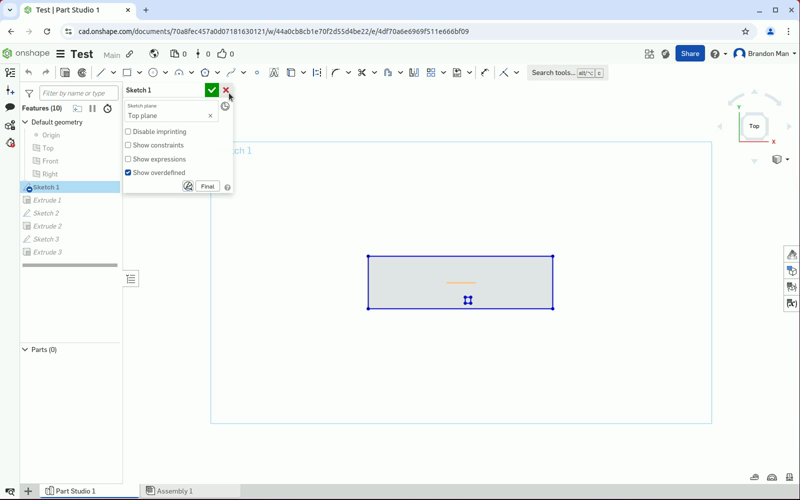
click(229, 92)
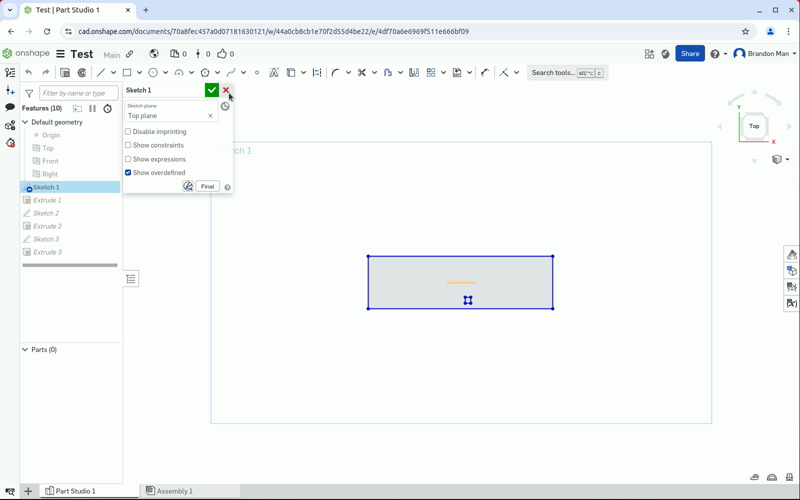
key(shift+s)
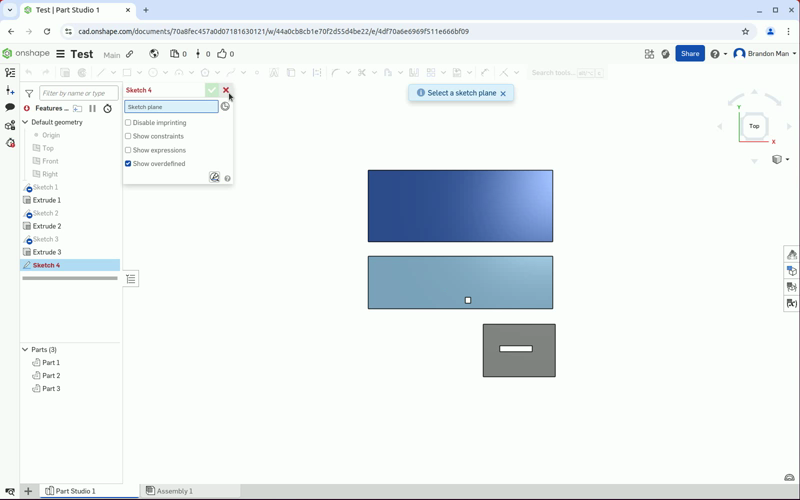
mouse_move(73, 150)
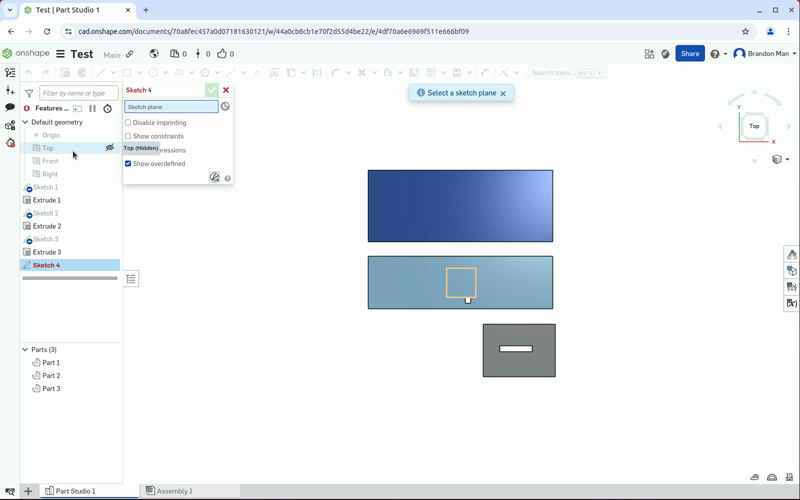
click(73, 150)
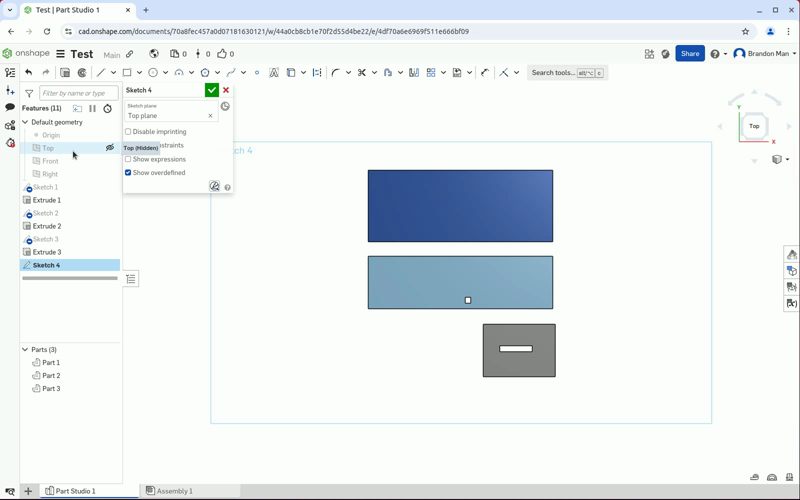
mouse_move(73, 352)
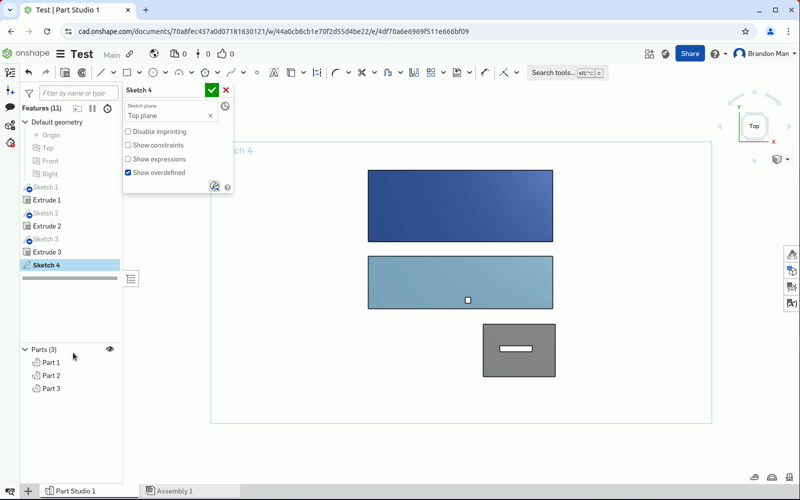
key(y)
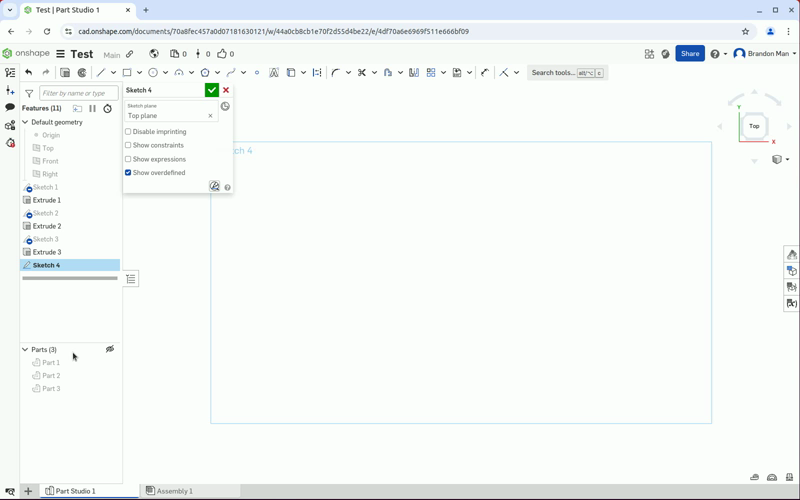
key(l)
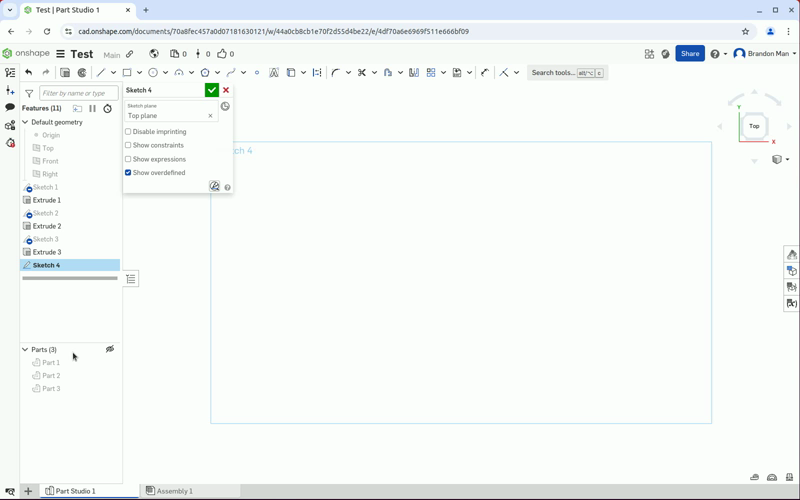
key_down(shift)
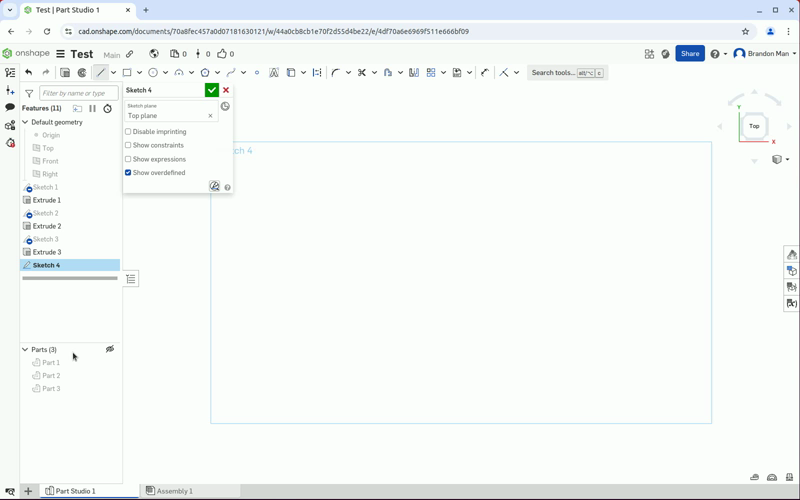
mouse_move(379, 349)
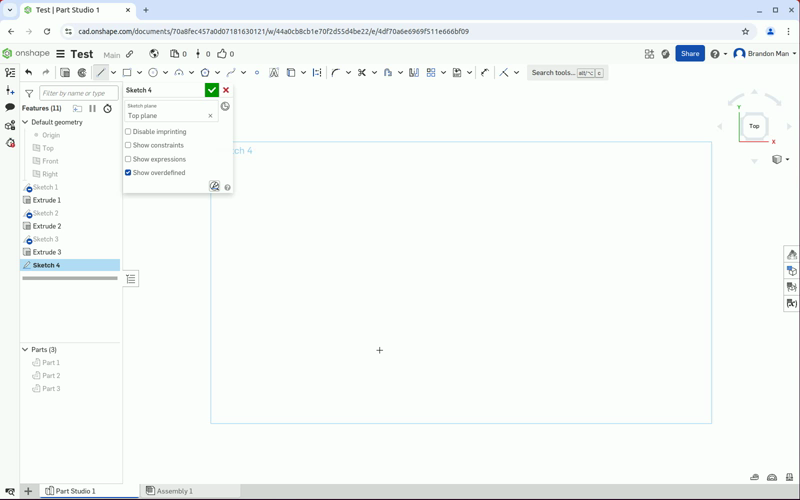
click(379, 349)
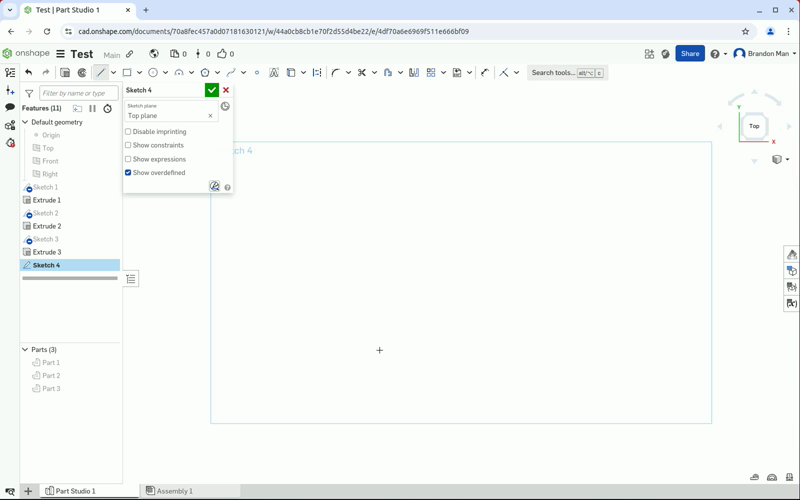
key_up(shift)
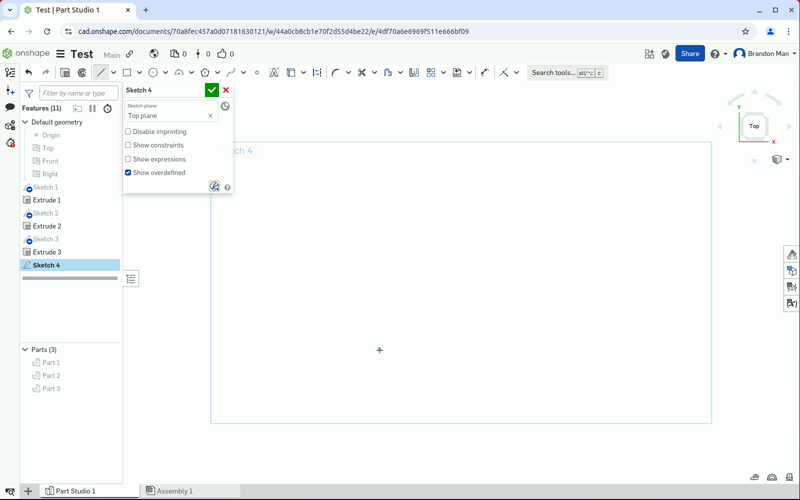
key_down(shift)
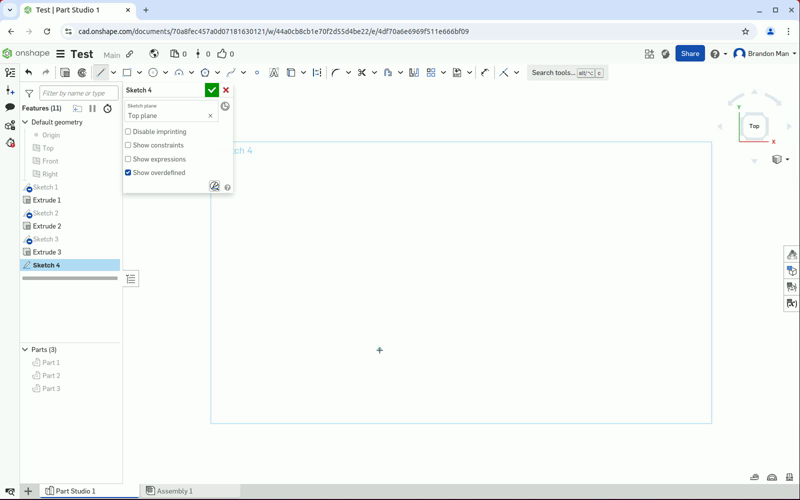
mouse_move(446, 349)
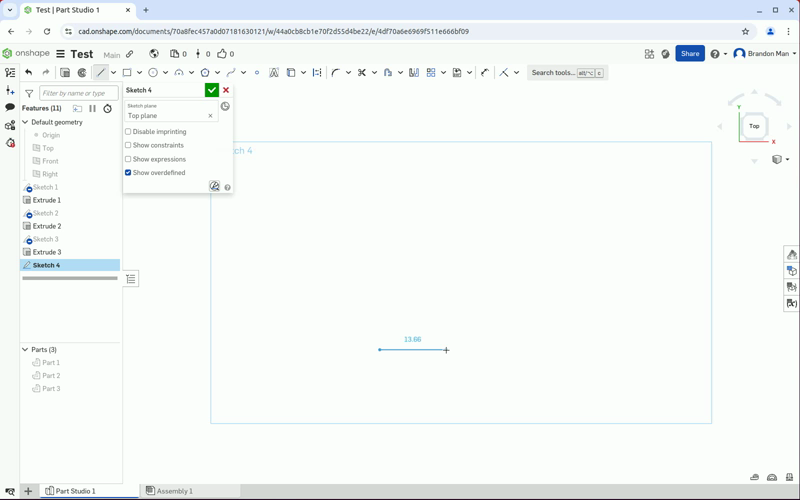
click(446, 349)
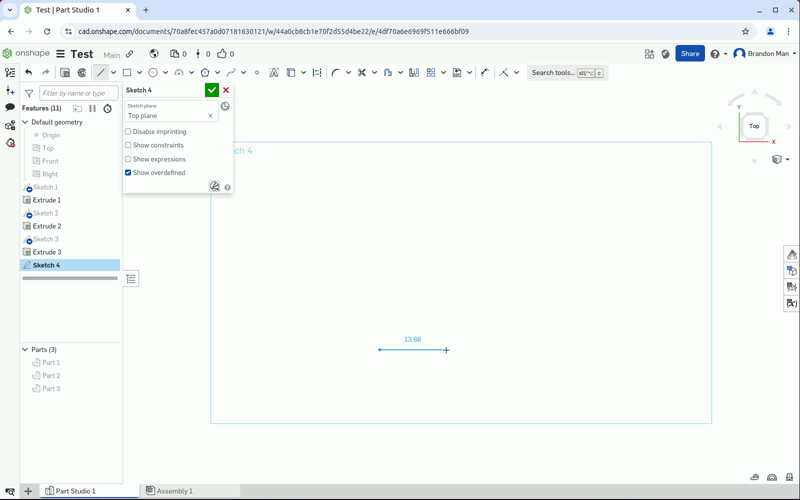
key_up(shift)
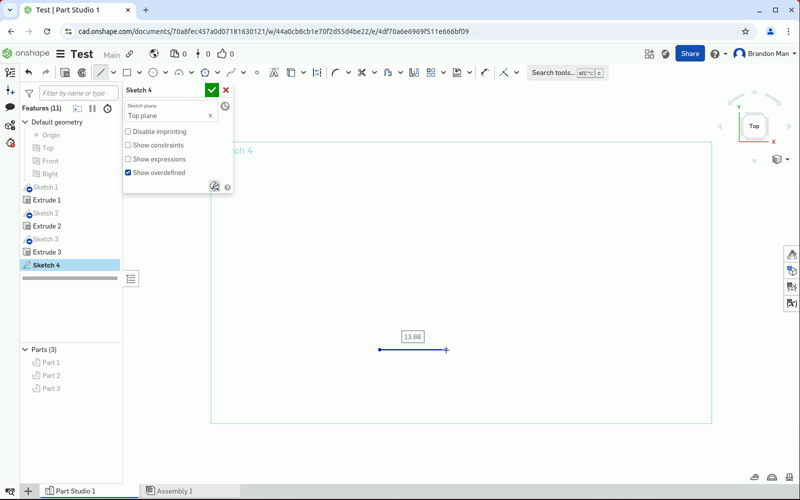
key_down(shift)
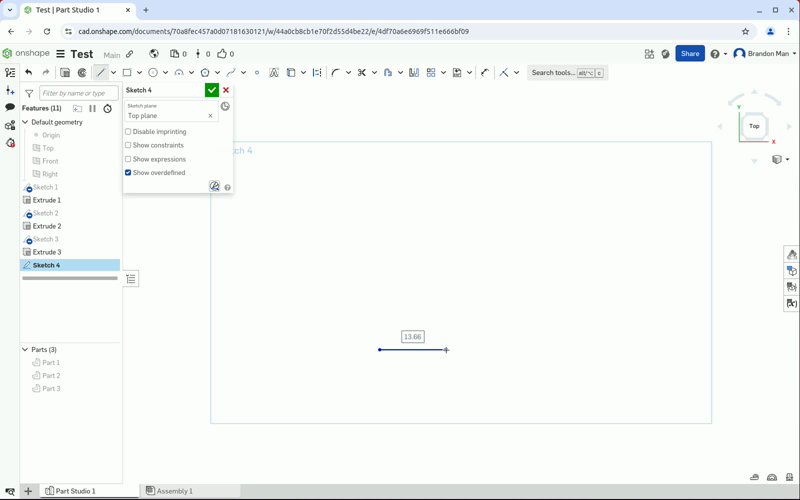
mouse_move(476, 349)
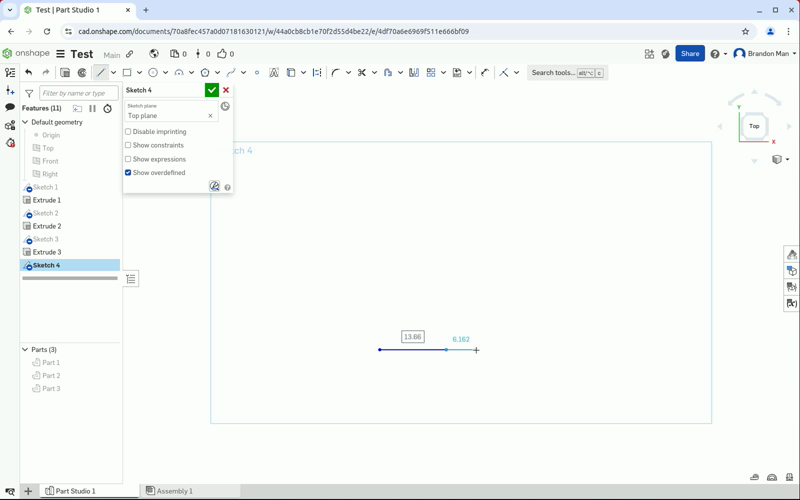
mouse_move(446, 346)
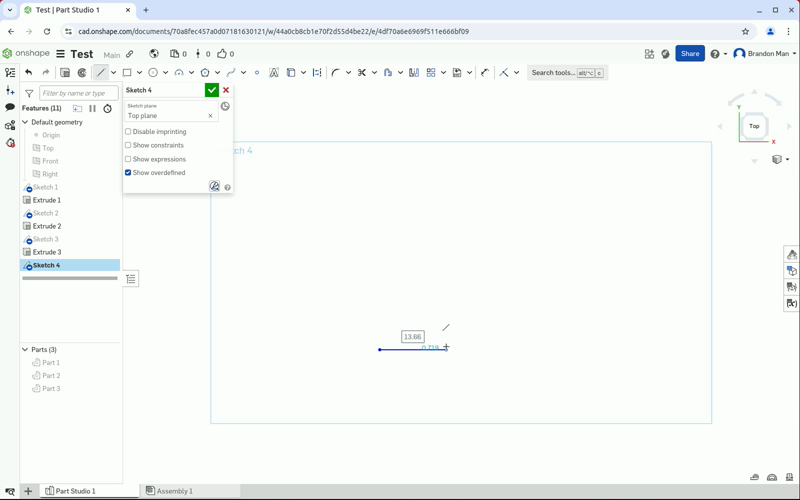
scroll(6)
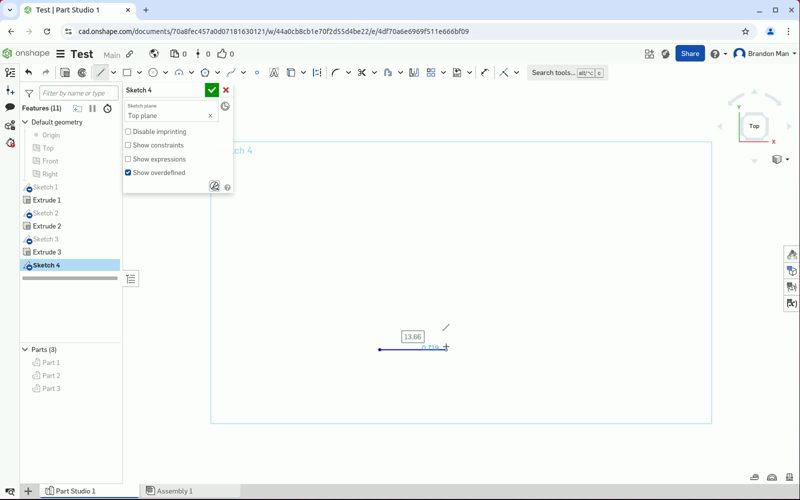
scroll(6)
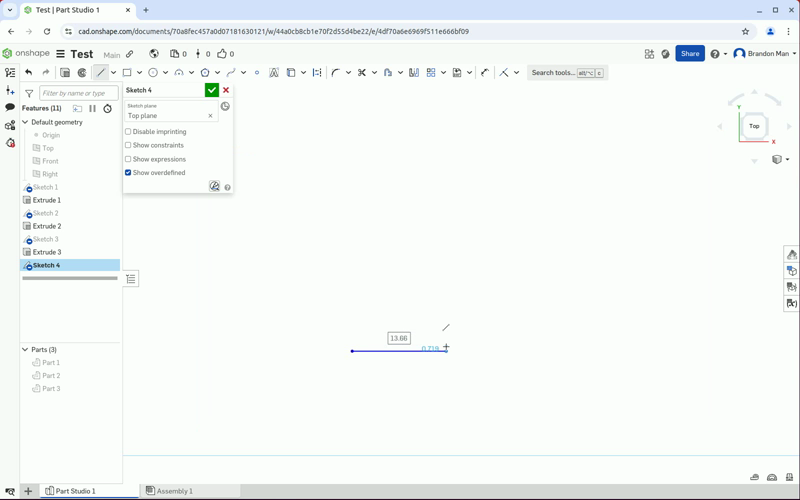
scroll(6)
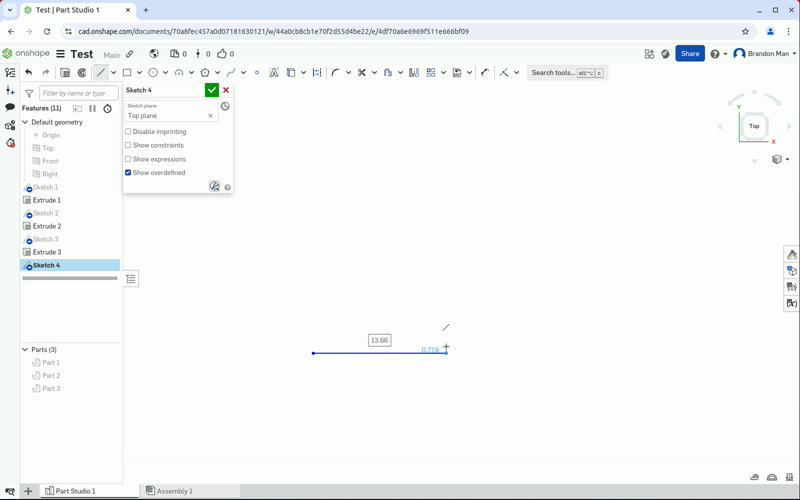
scroll(6)
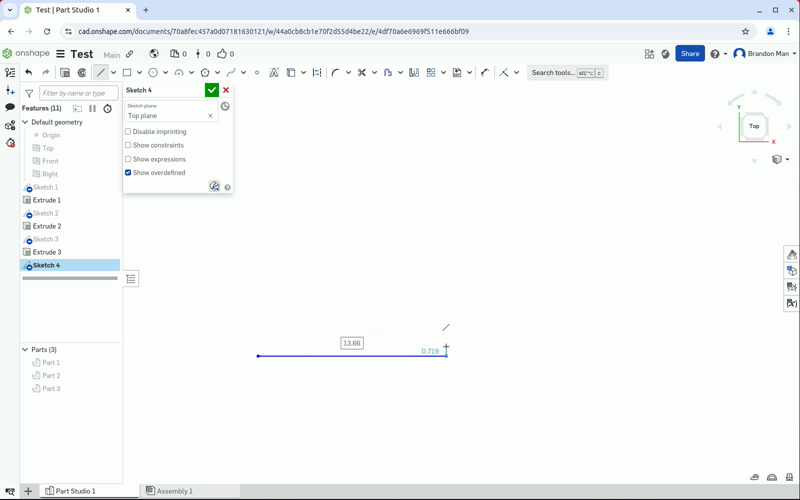
scroll(6)
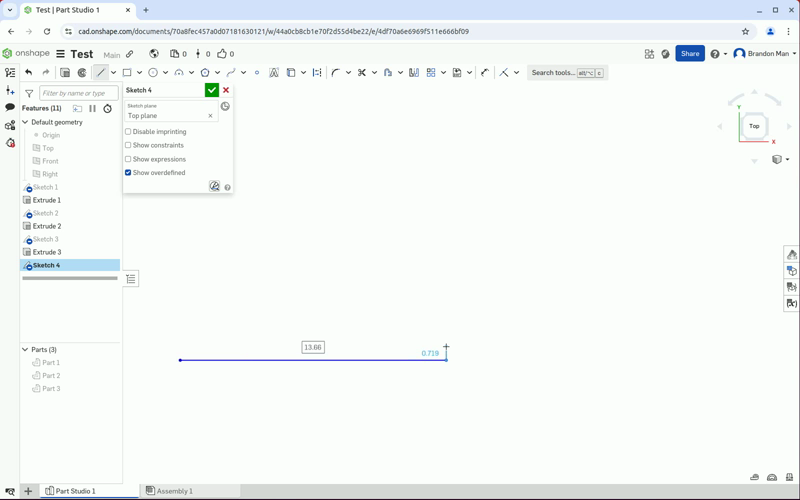
scroll(6)
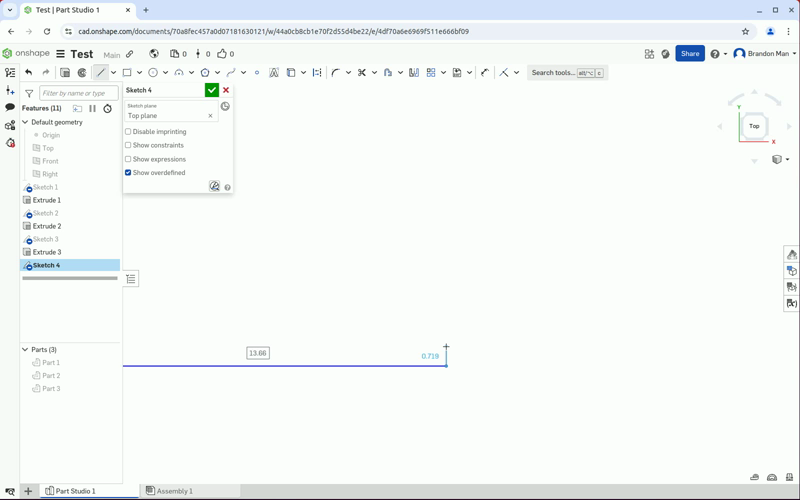
scroll(6)
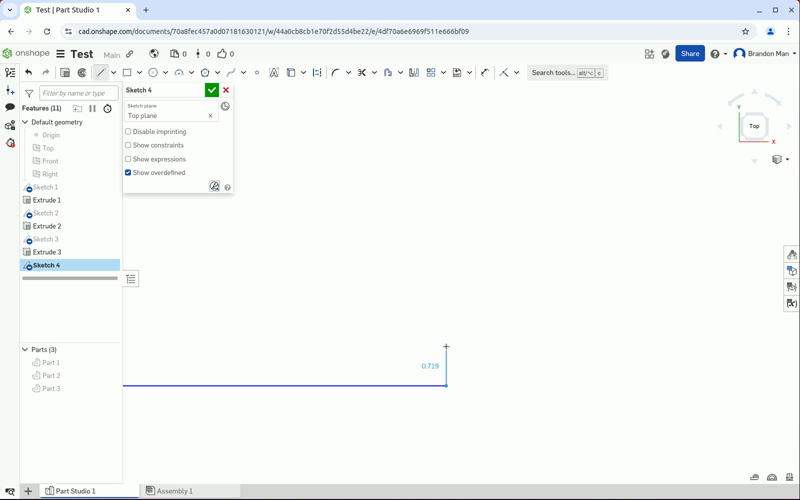
click(446, 346)
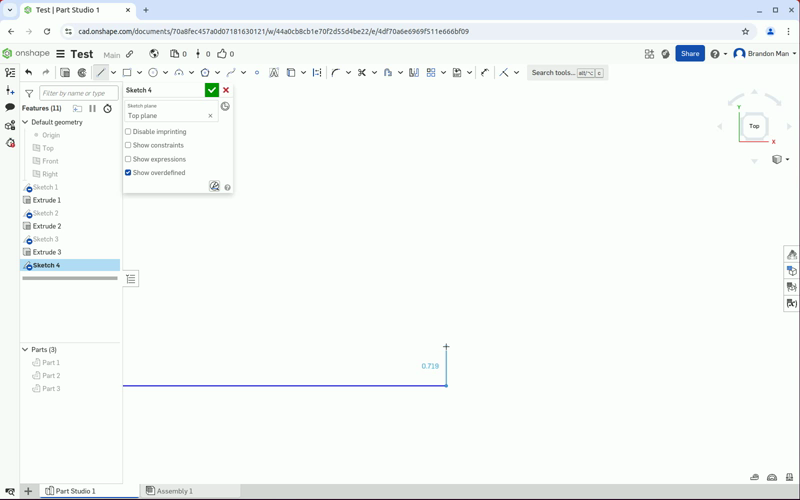
scroll(-6)
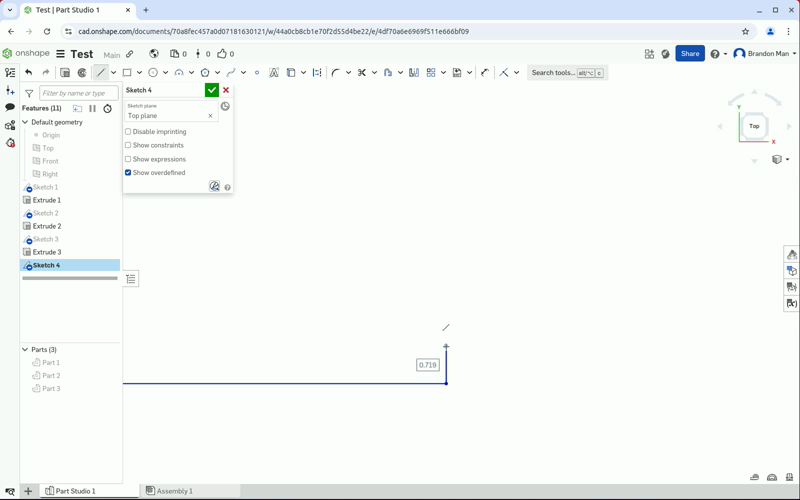
scroll(-6)
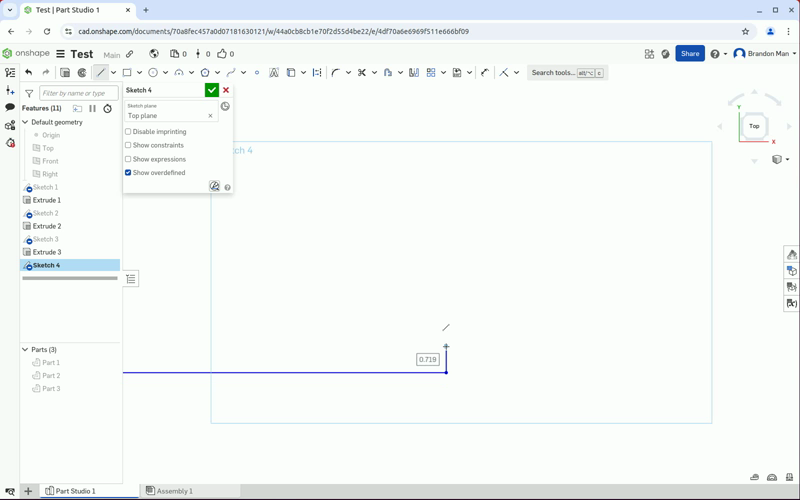
scroll(-6)
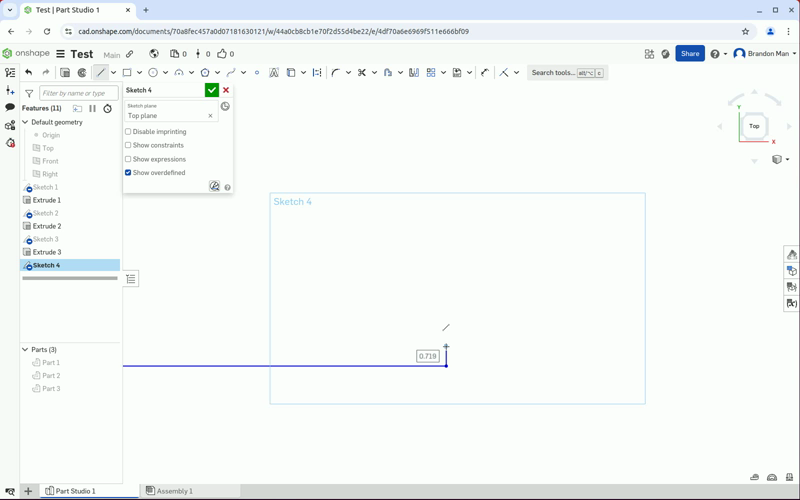
scroll(-6)
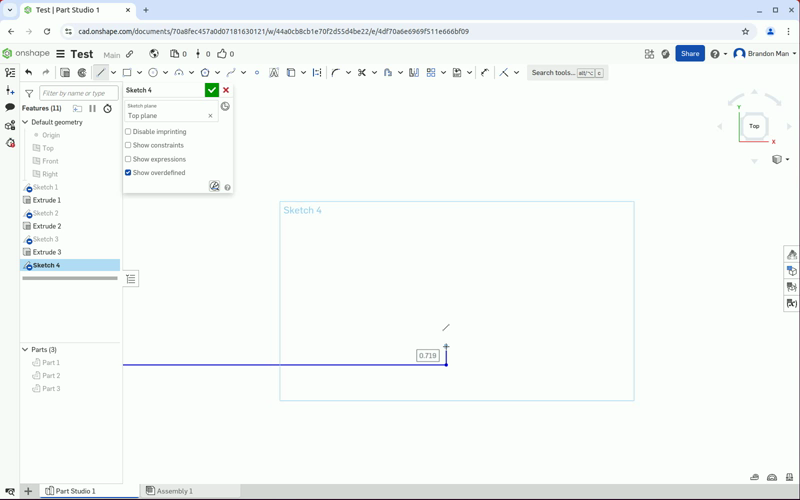
scroll(-6)
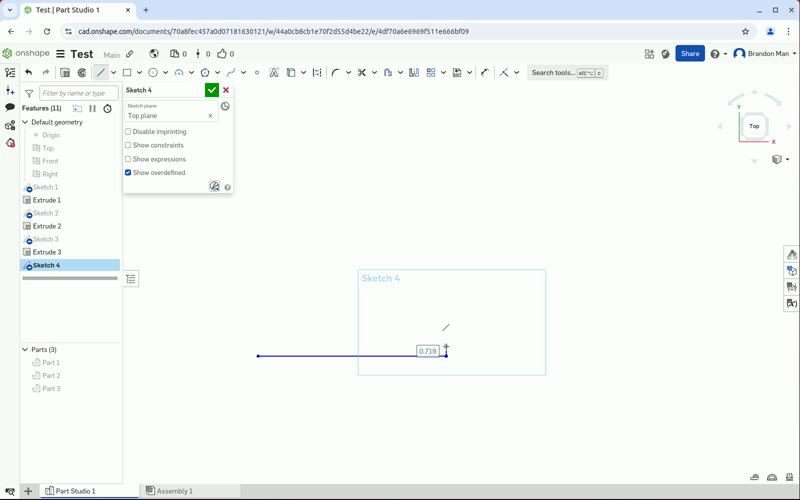
scroll(-6)
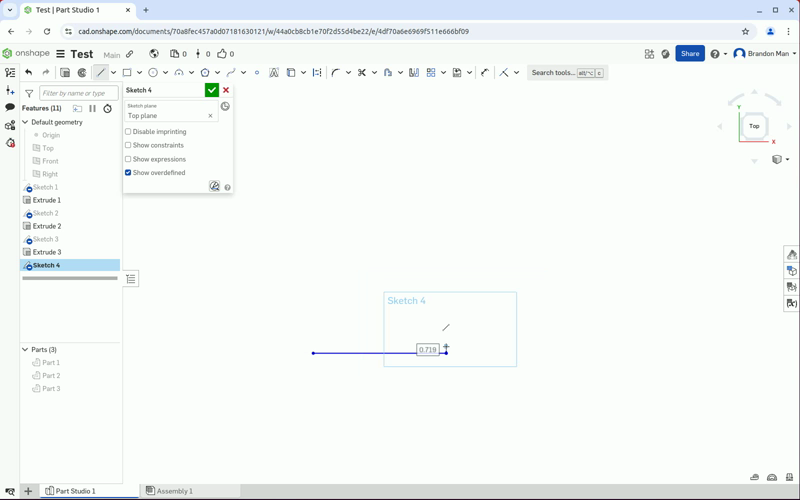
scroll(-6)
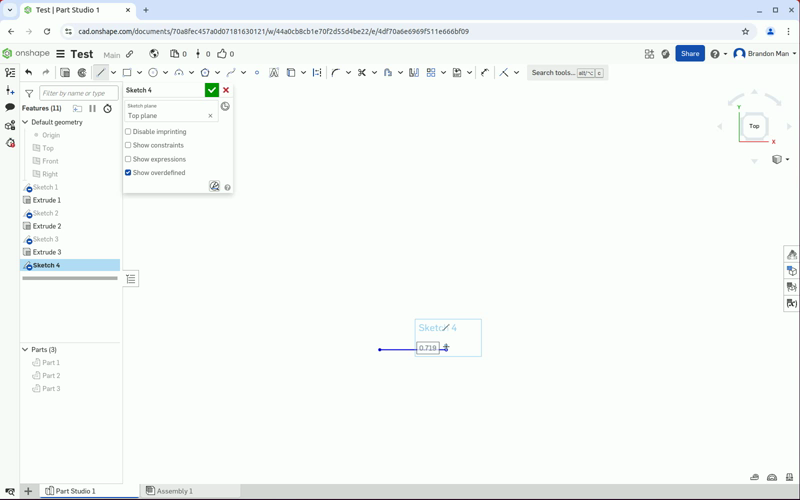
key_up(shift)
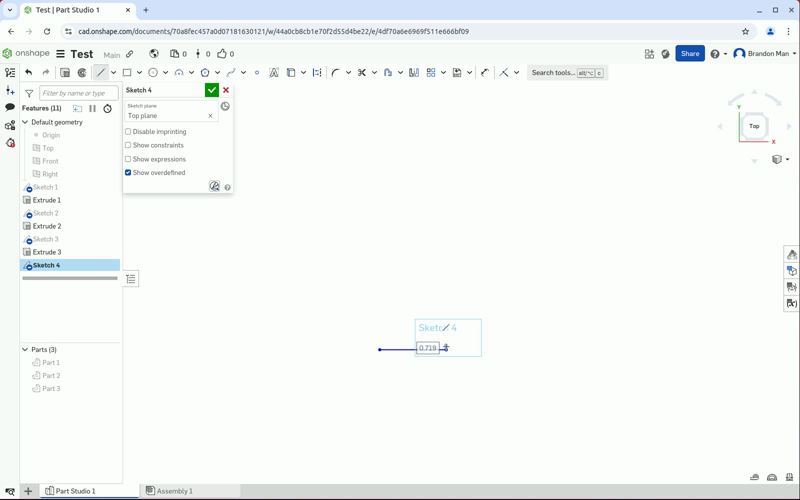
key_down(shift)
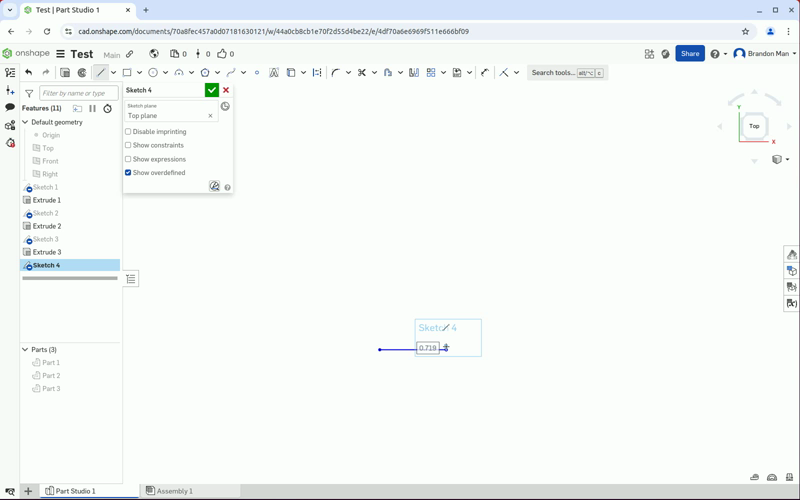
mouse_move(476, 346)
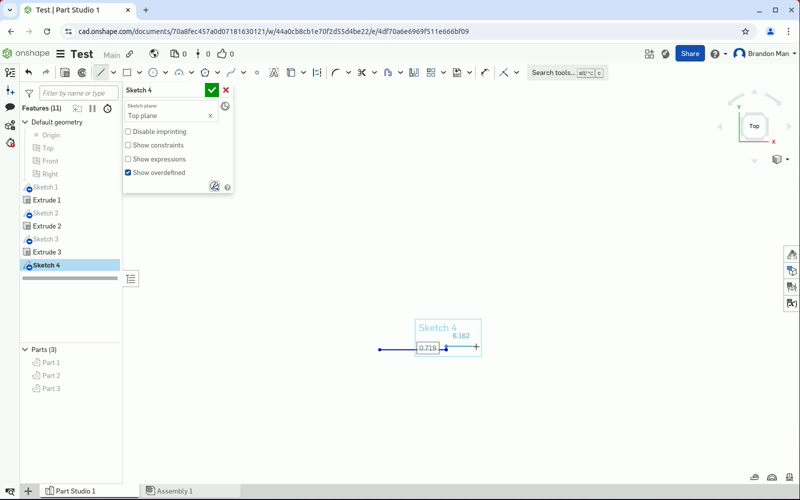
mouse_move(429, 346)
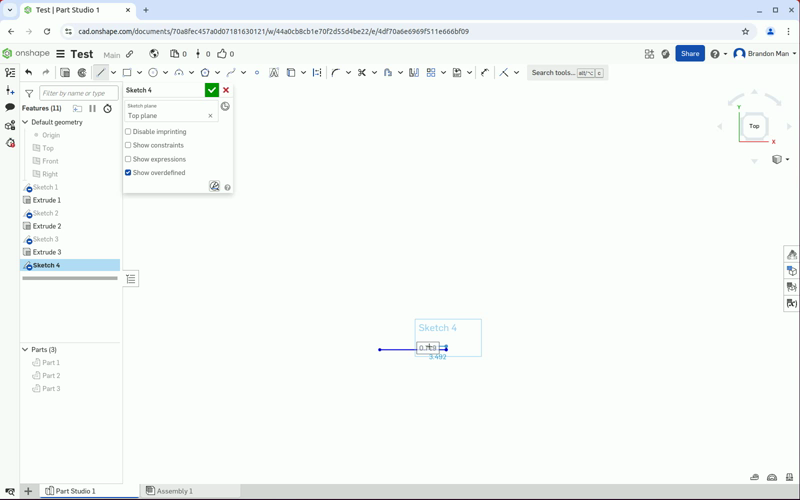
click(429, 346)
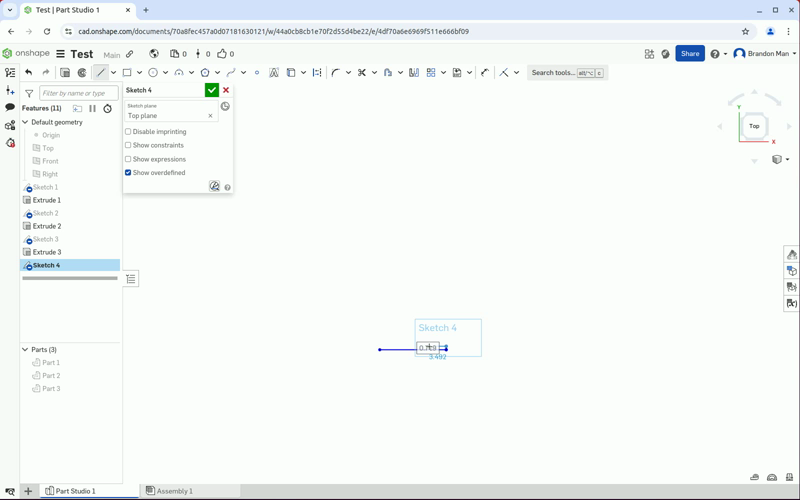
key_up(shift)
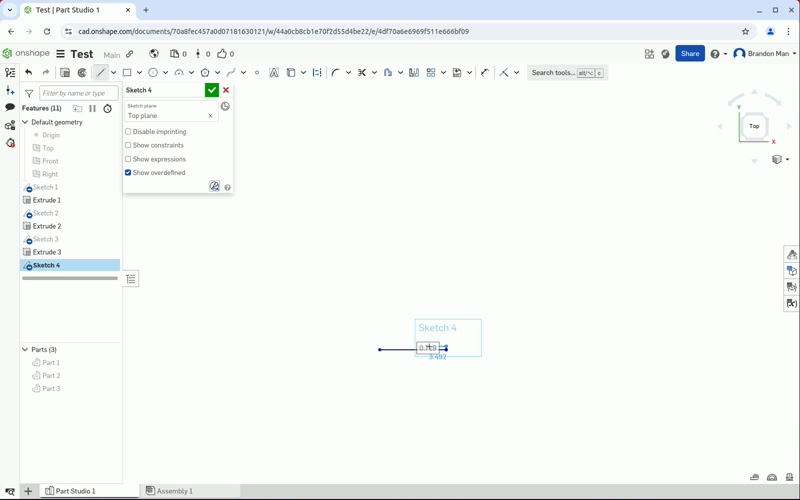
key_down(shift)
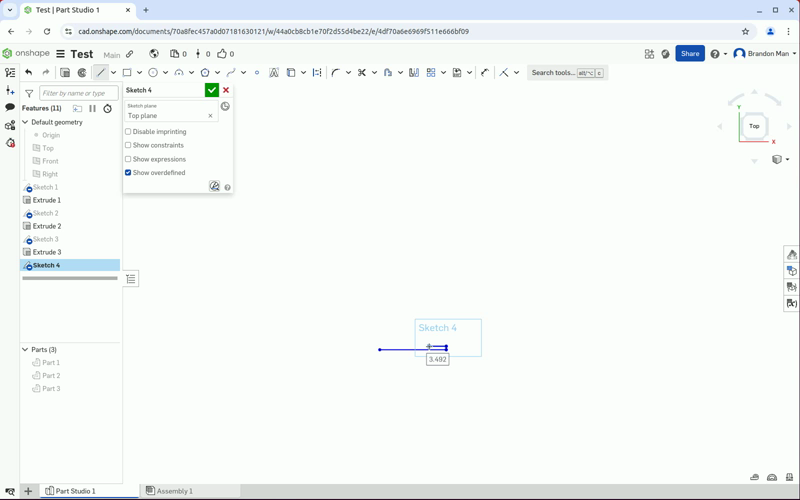
mouse_move(459, 346)
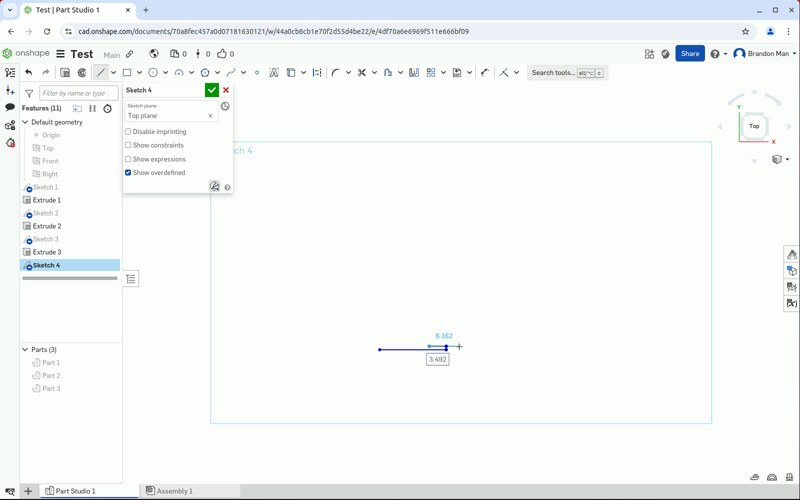
mouse_move(429, 340)
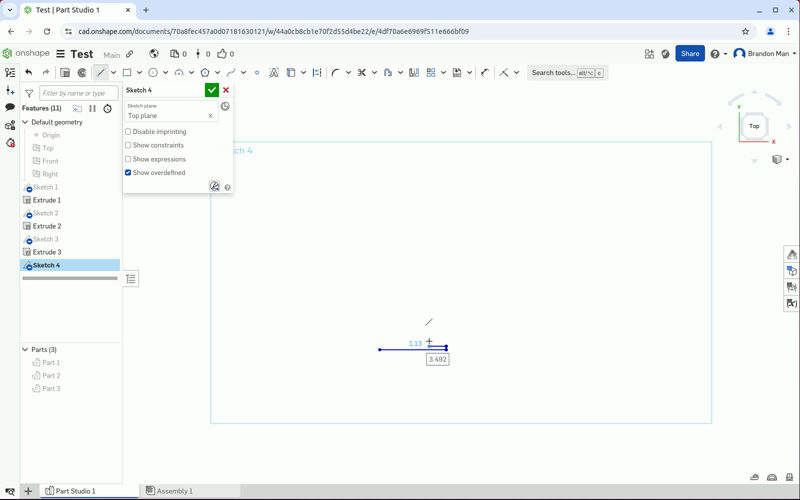
scroll(6)
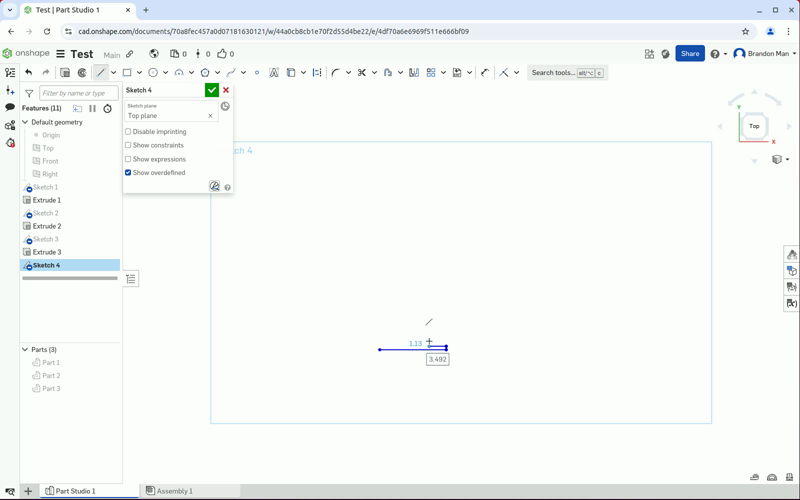
scroll(6)
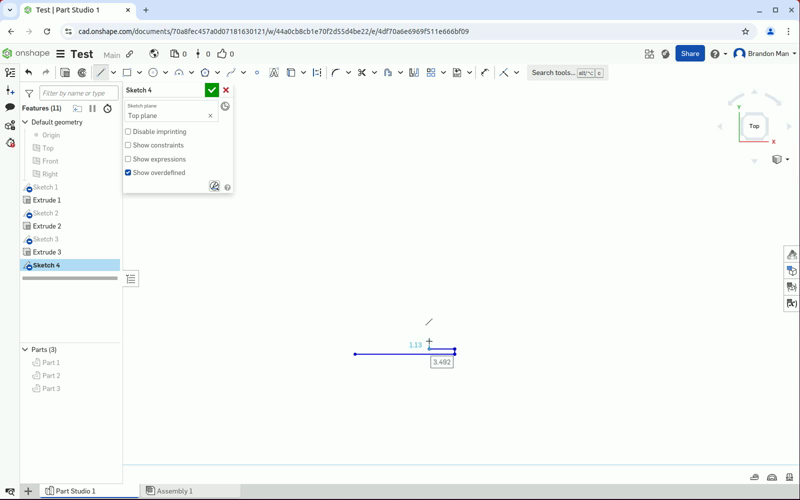
scroll(6)
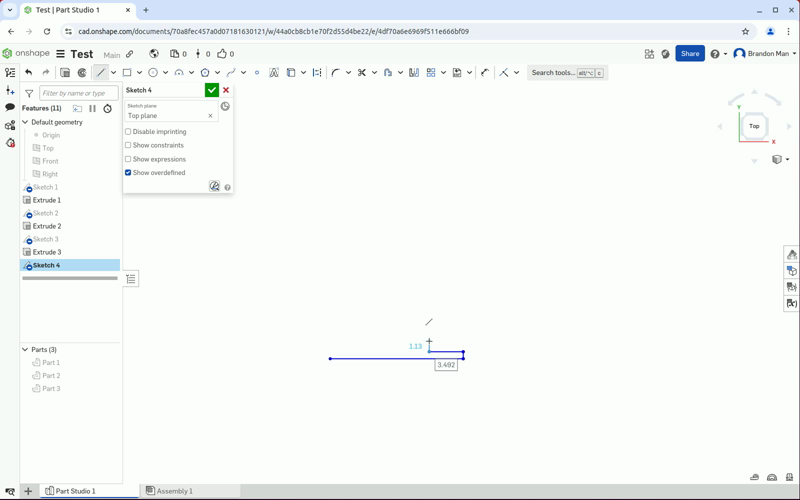
scroll(6)
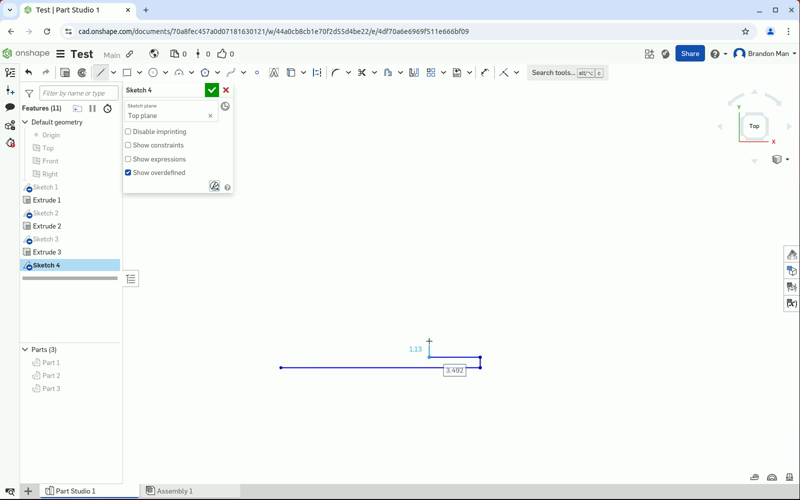
scroll(6)
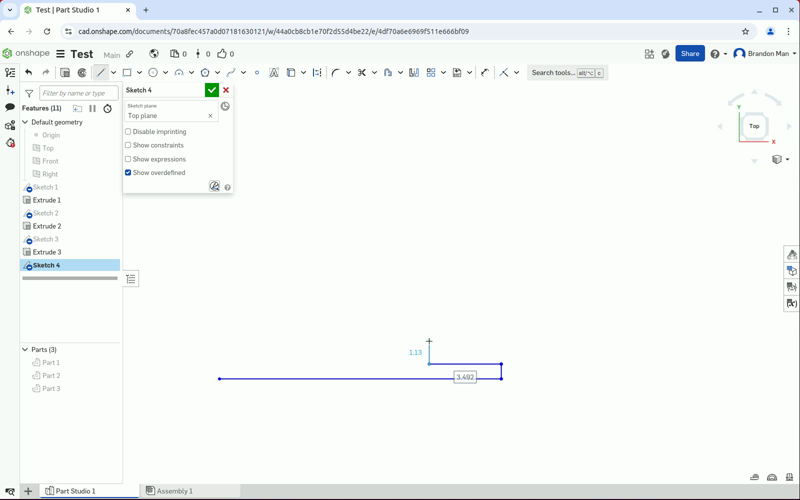
scroll(6)
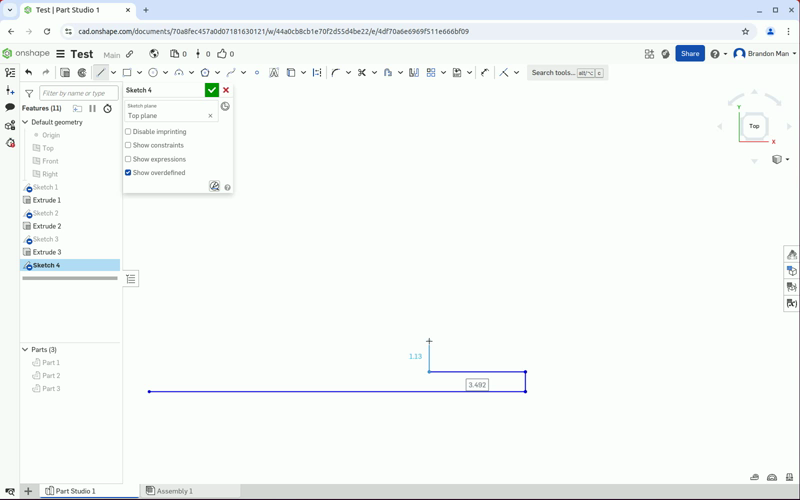
scroll(6)
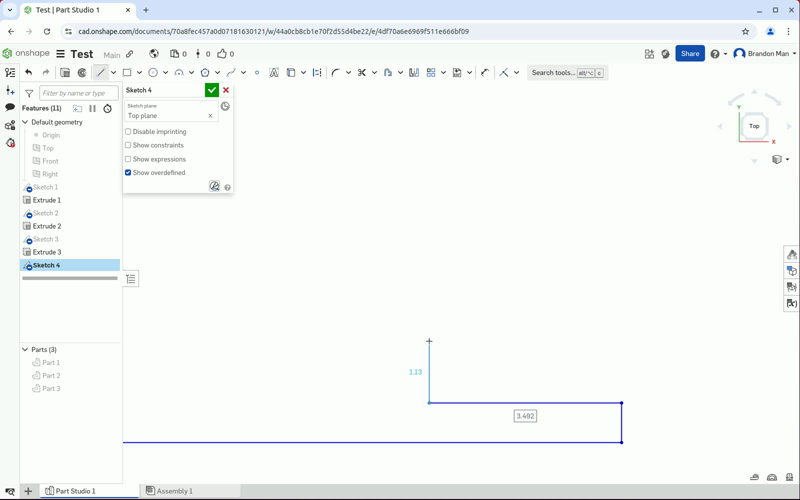
click(429, 340)
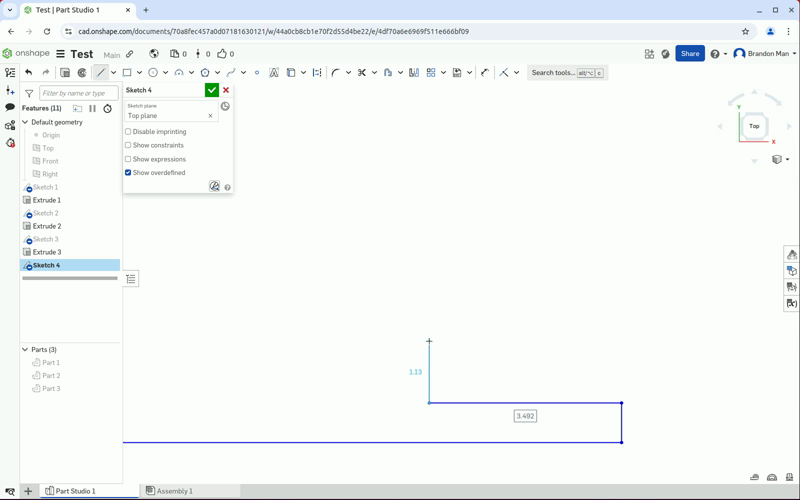
scroll(-6)
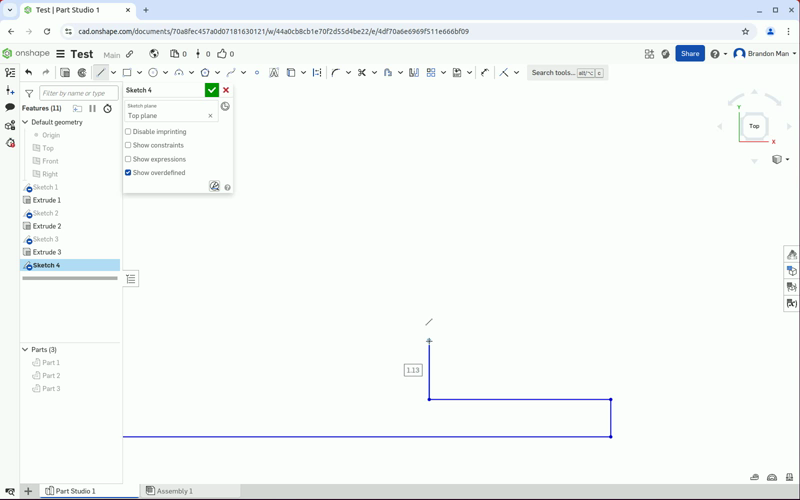
scroll(-6)
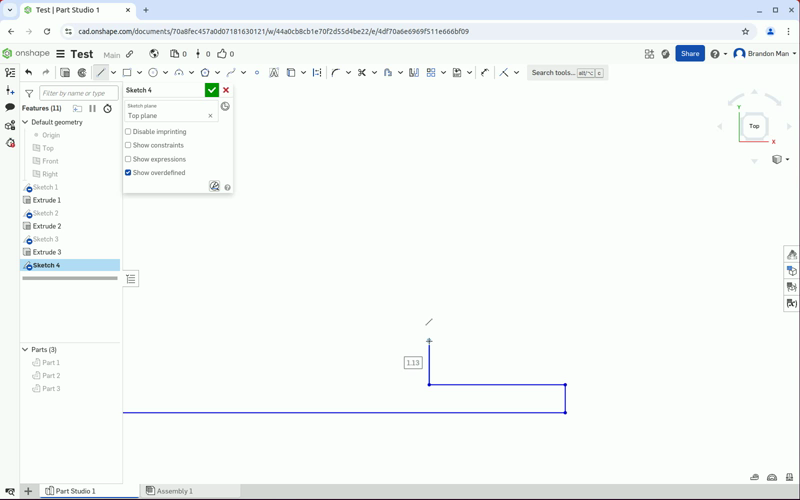
scroll(-6)
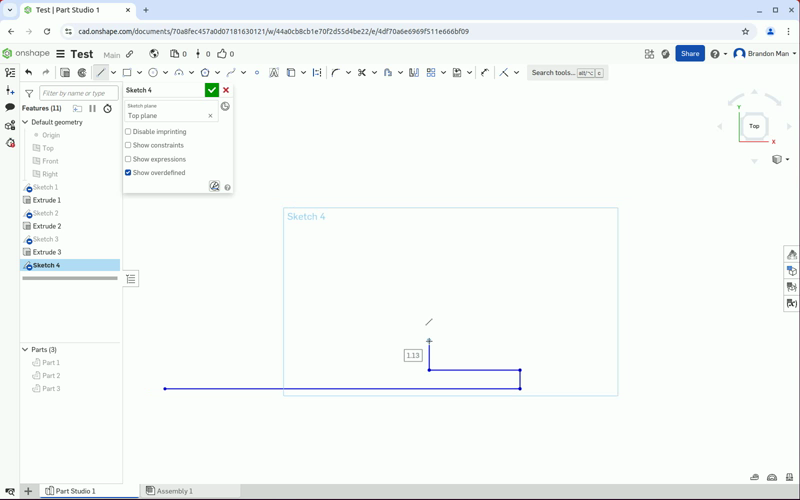
scroll(-6)
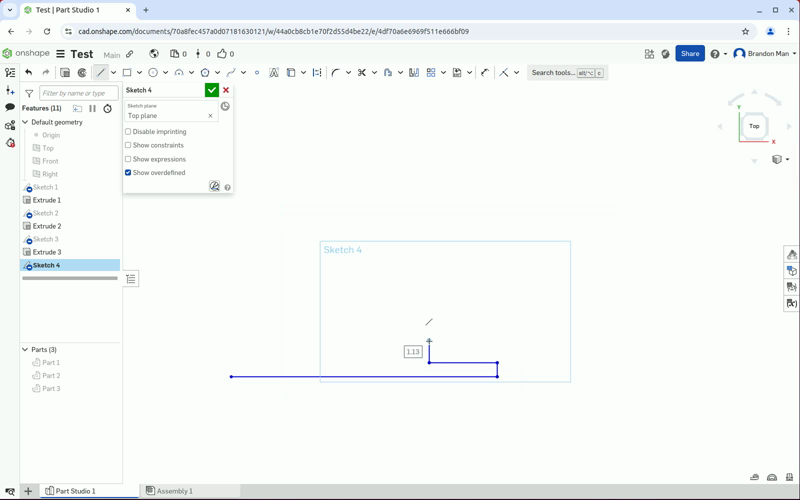
scroll(-6)
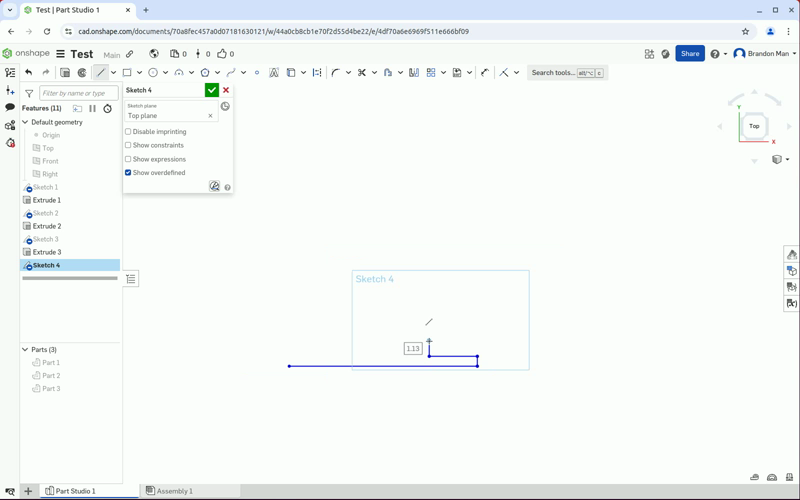
scroll(-6)
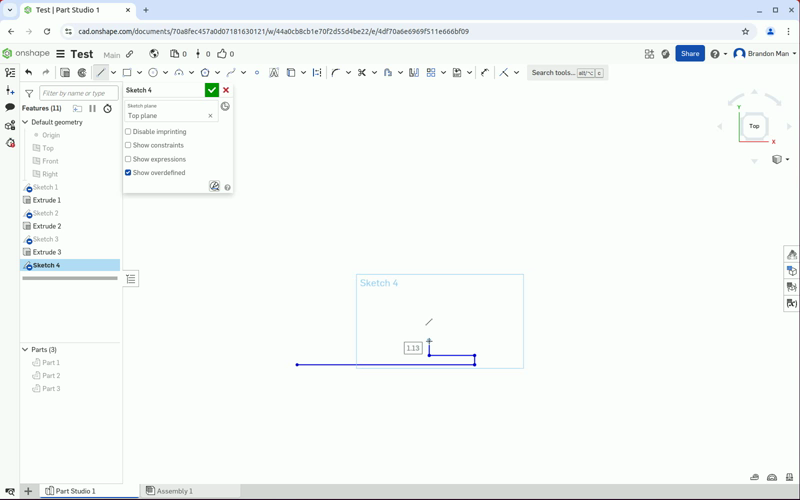
scroll(-6)
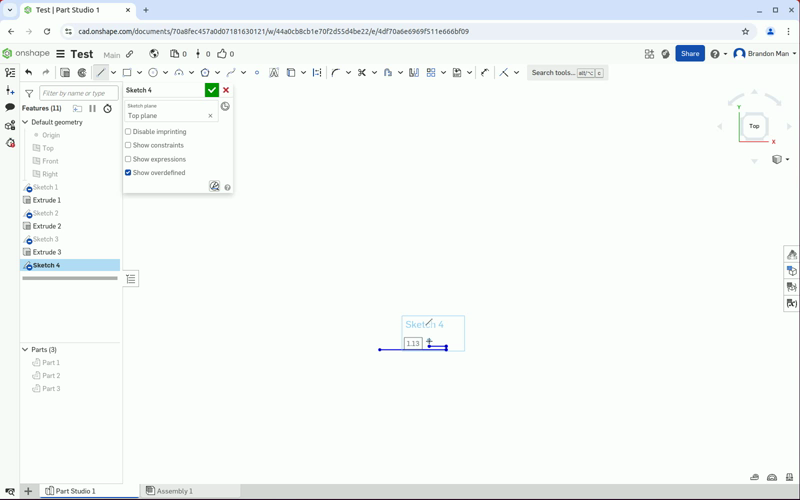
key_up(shift)
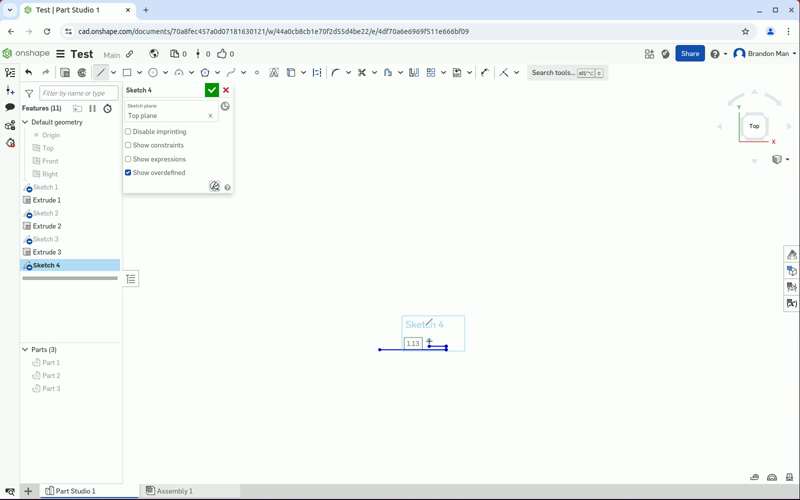
key_down(shift)
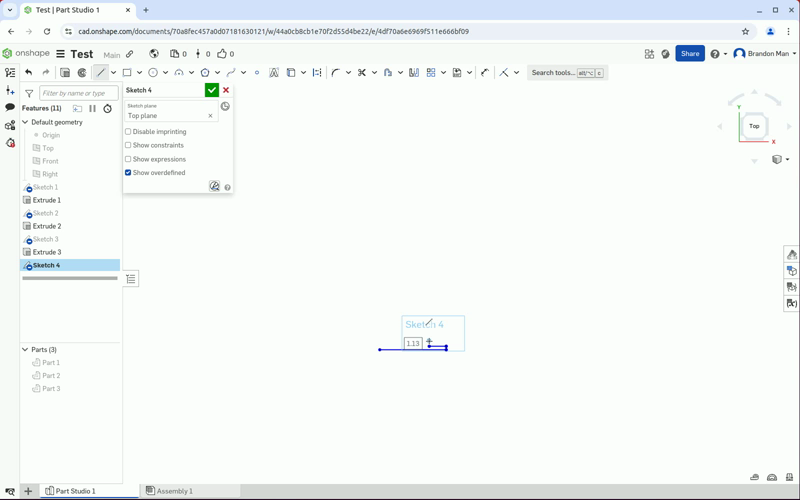
mouse_move(459, 340)
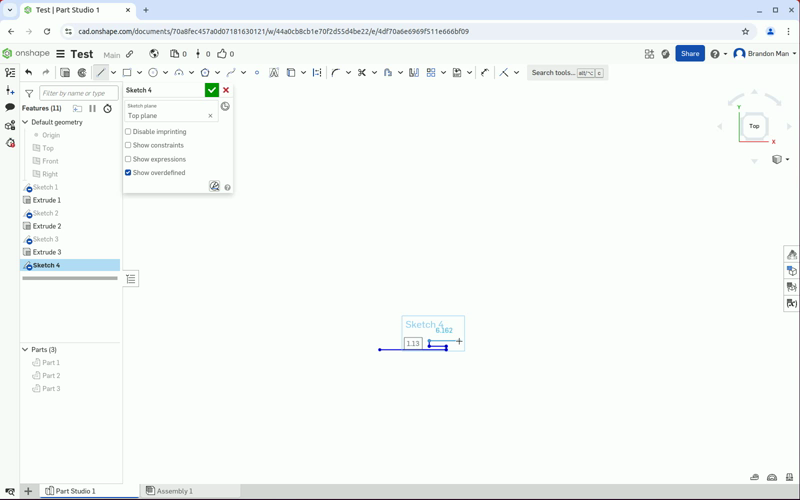
mouse_move(396, 340)
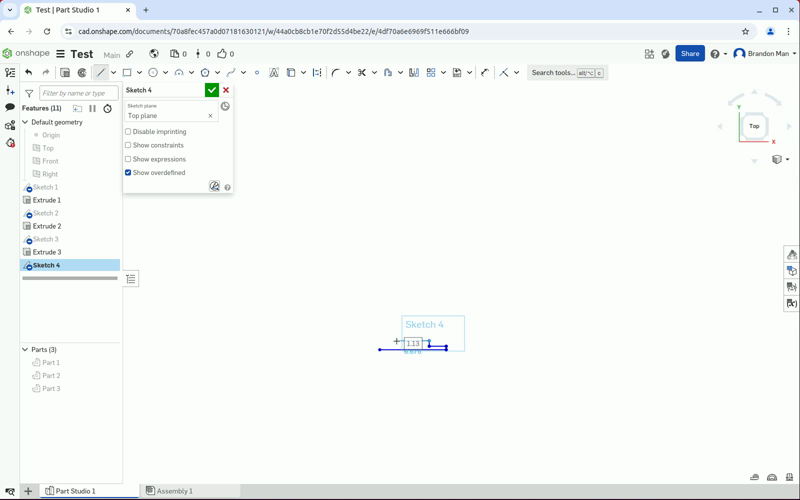
click(396, 340)
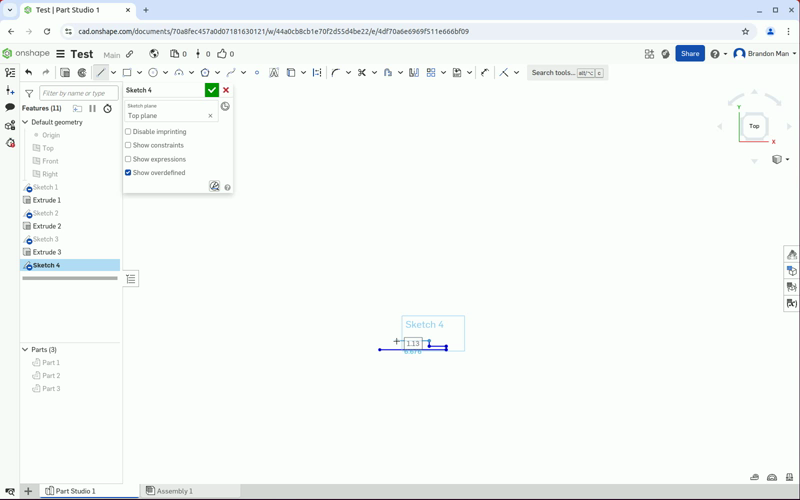
key_up(shift)
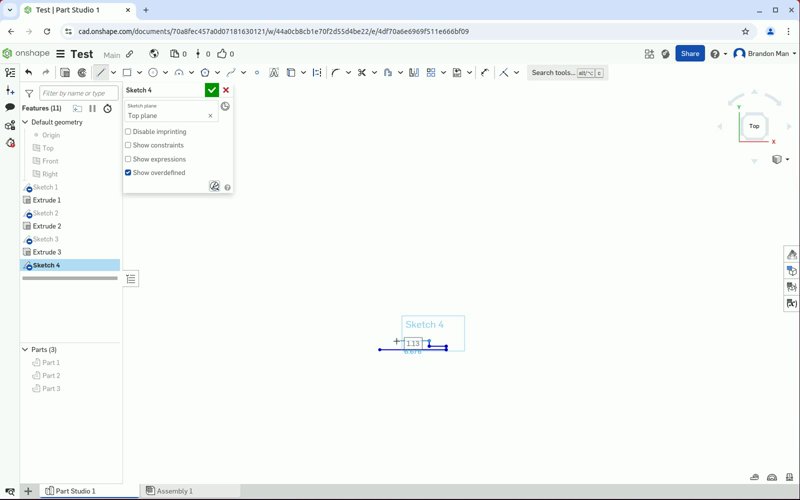
key_down(shift)
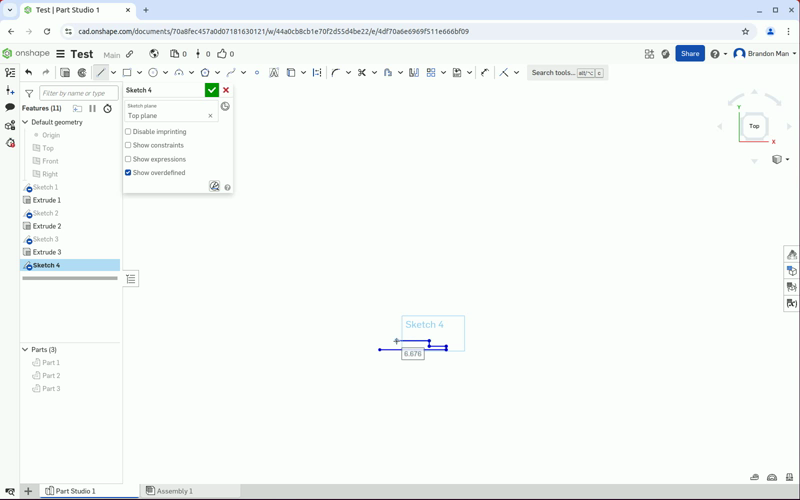
mouse_move(426, 340)
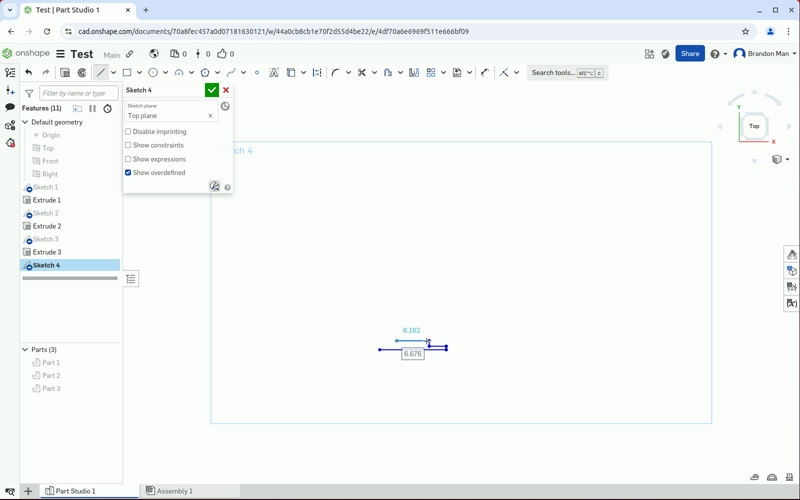
mouse_move(396, 346)
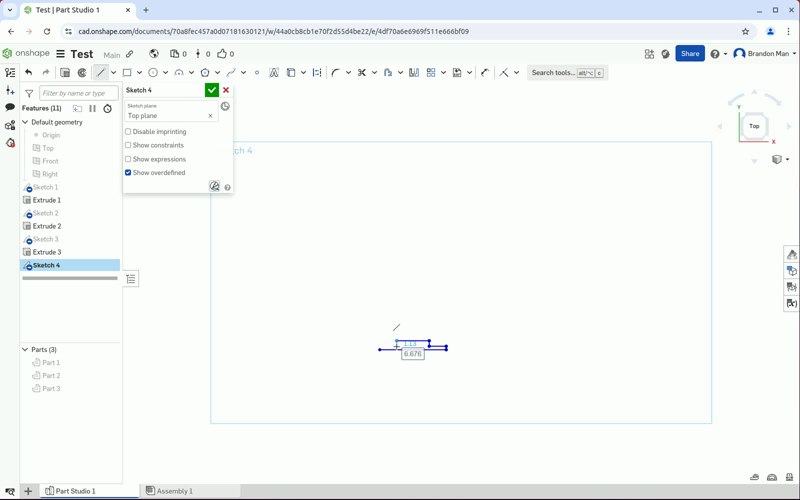
scroll(6)
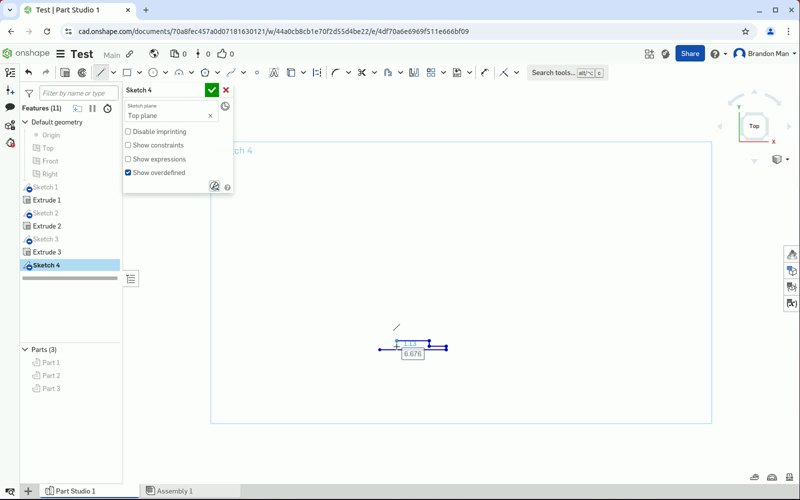
scroll(6)
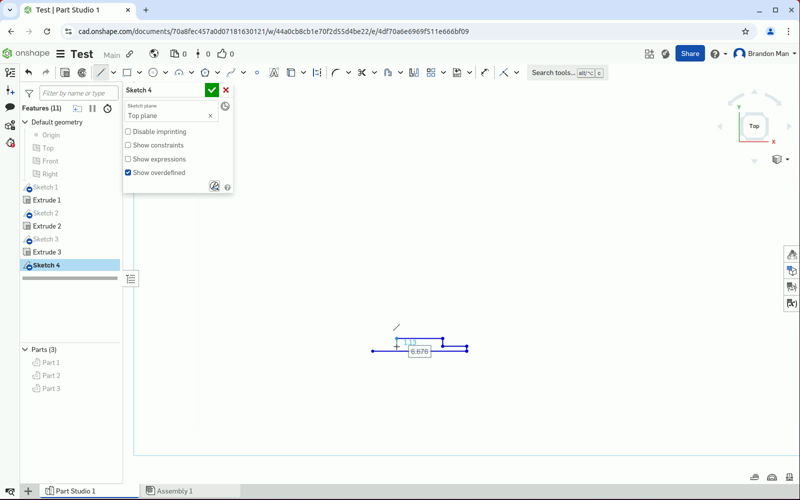
scroll(6)
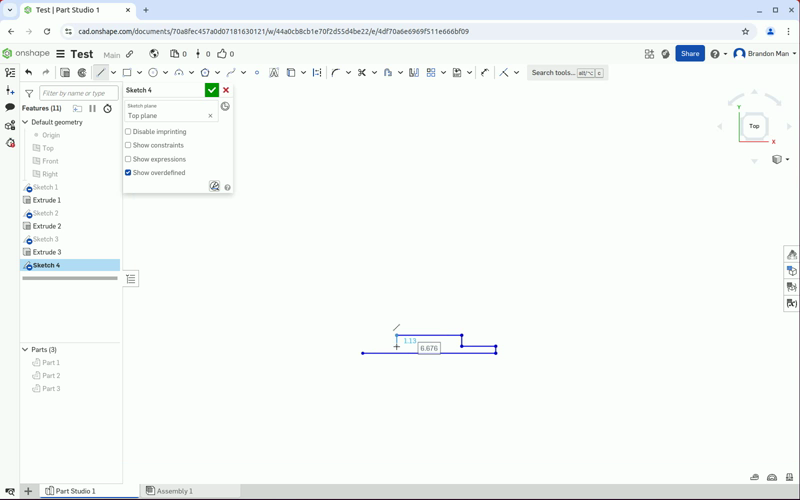
scroll(6)
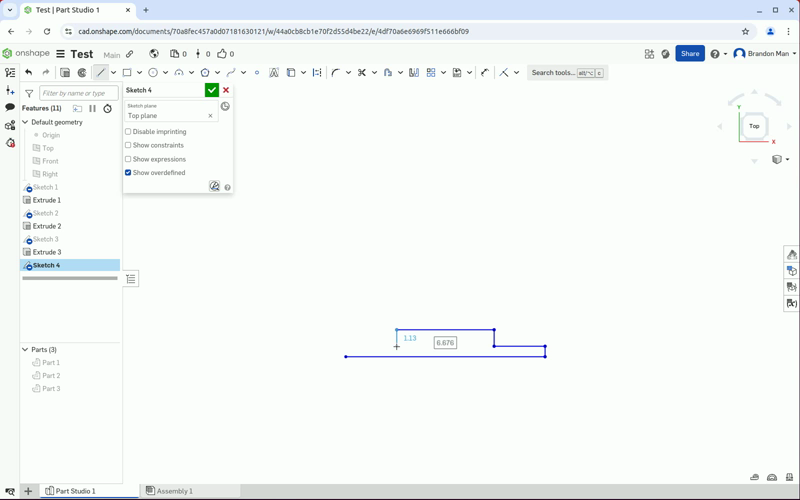
scroll(6)
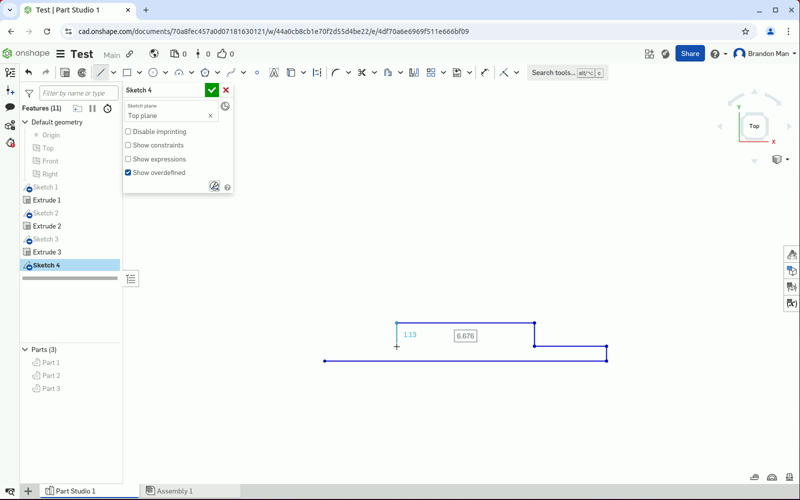
scroll(6)
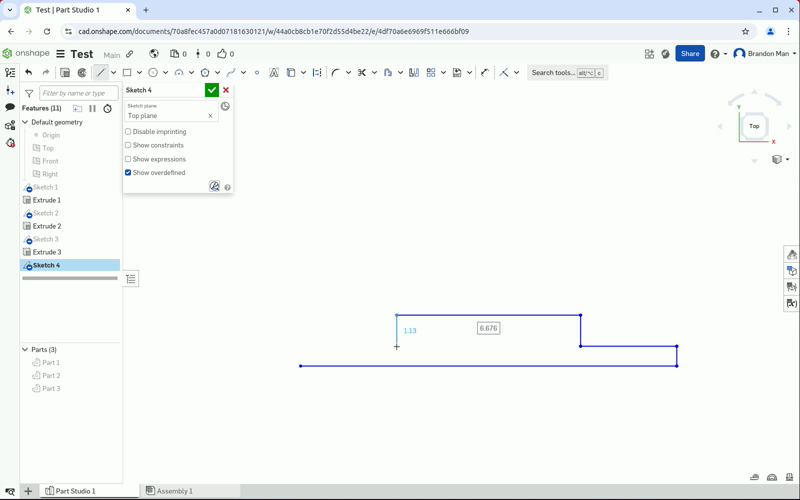
scroll(6)
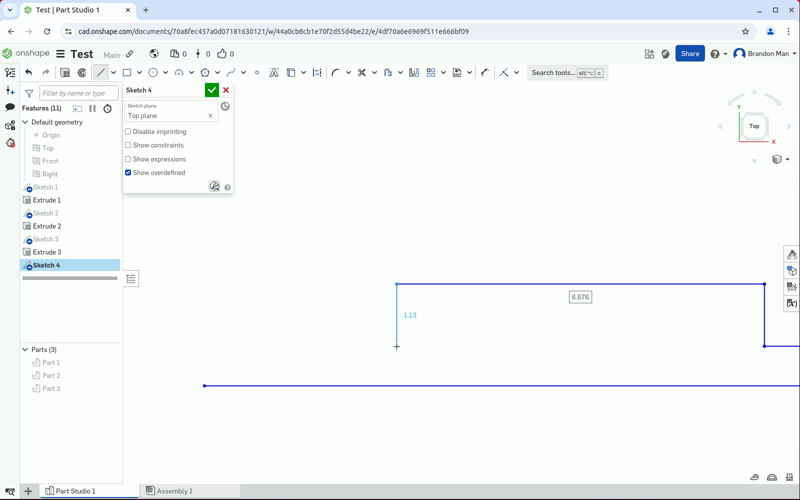
click(396, 346)
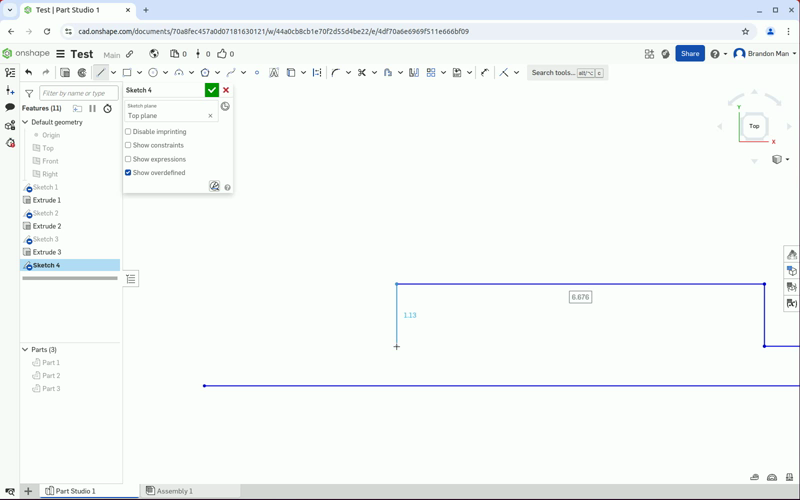
scroll(-6)
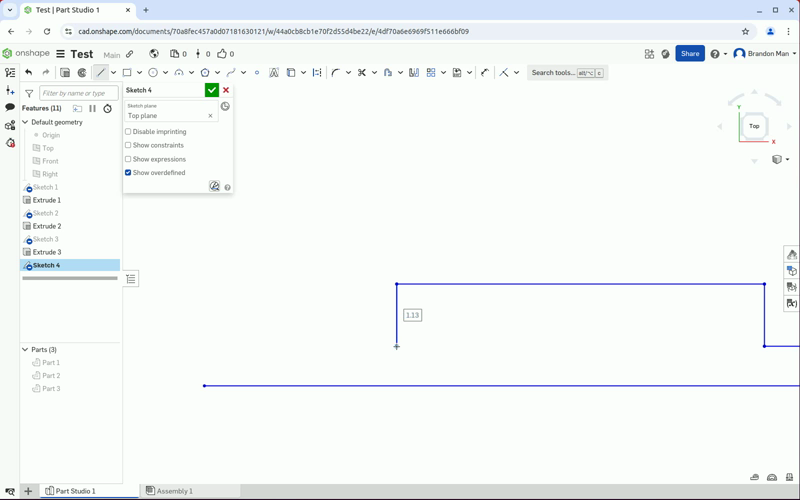
scroll(-6)
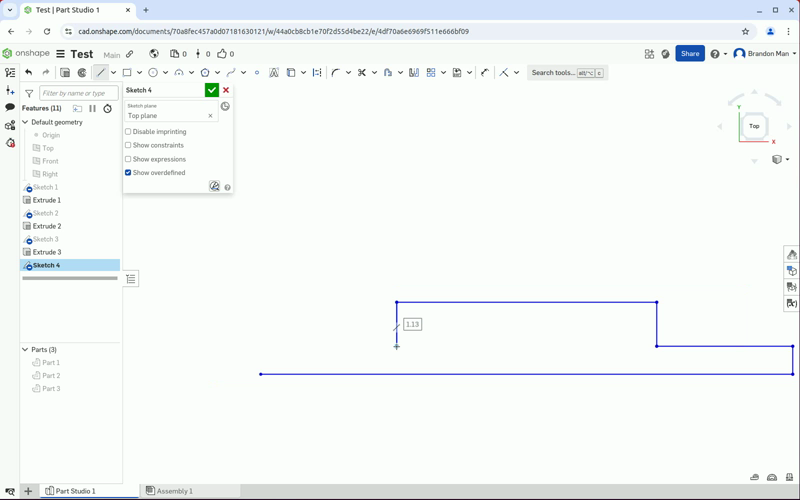
scroll(-6)
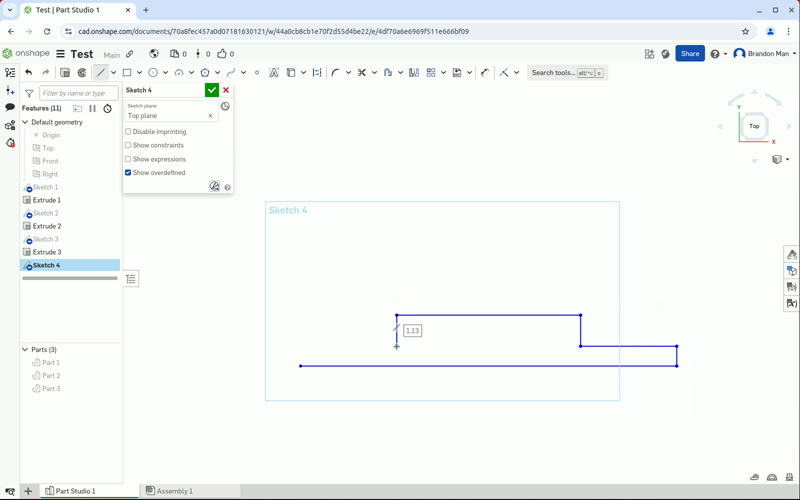
scroll(-6)
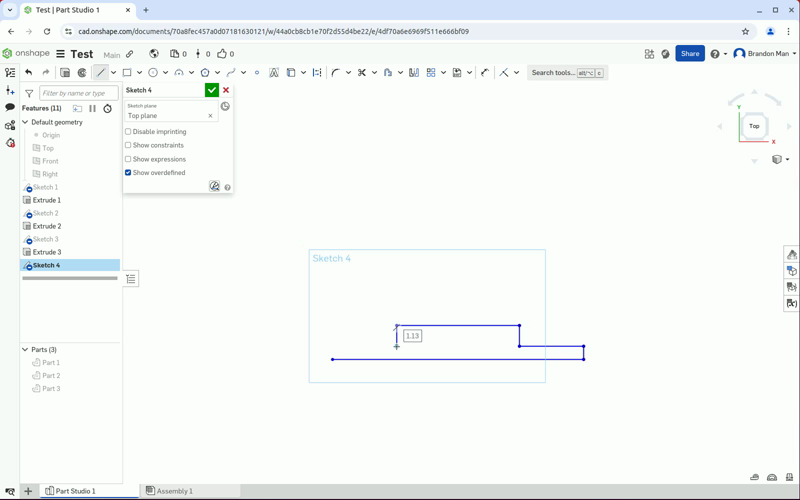
scroll(-6)
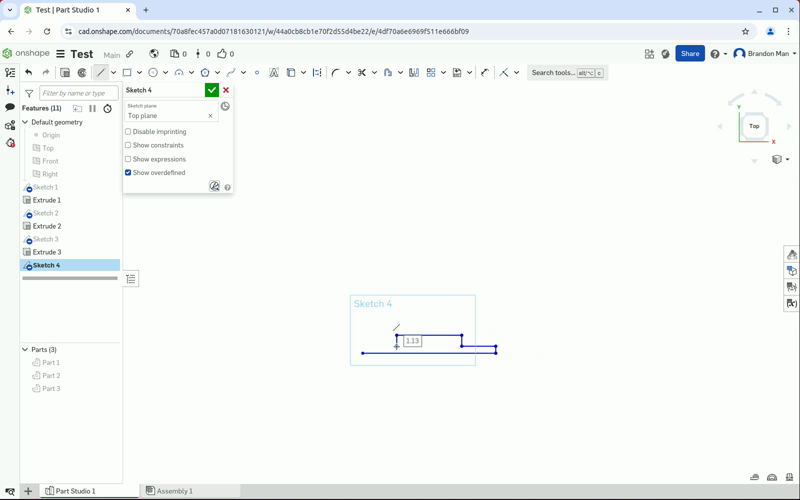
scroll(-6)
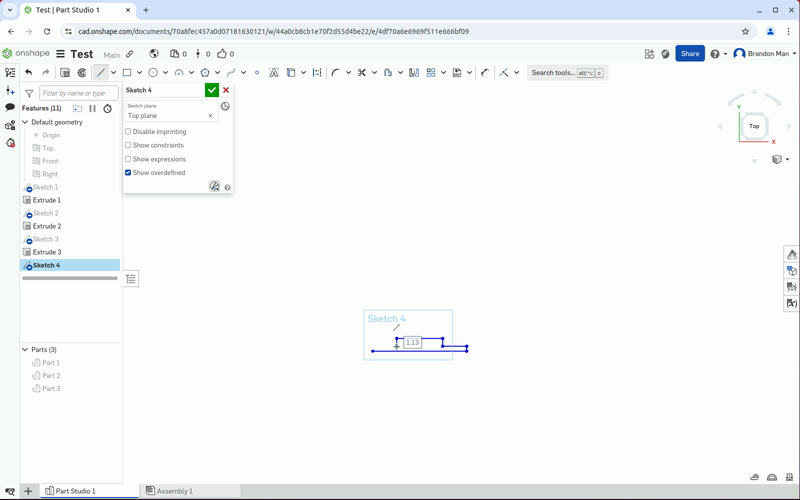
scroll(-6)
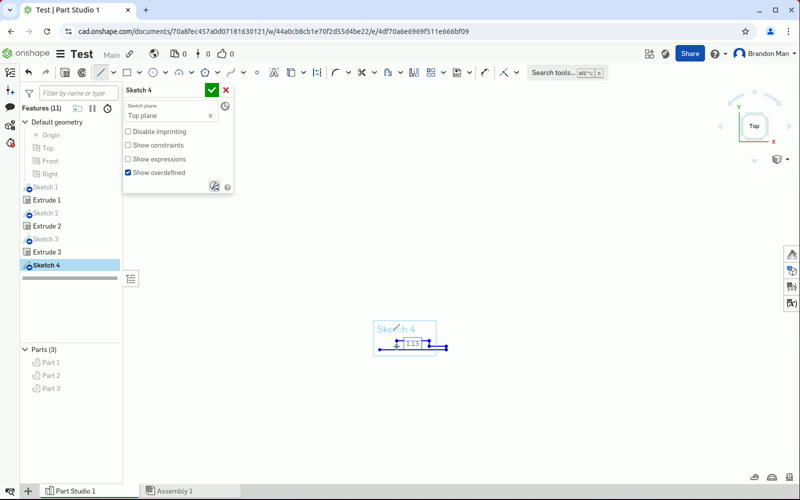
key_up(shift)
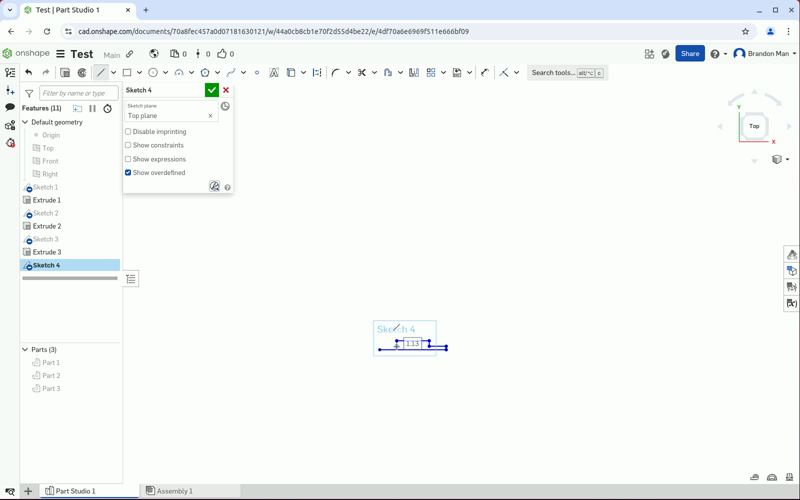
key_down(shift)
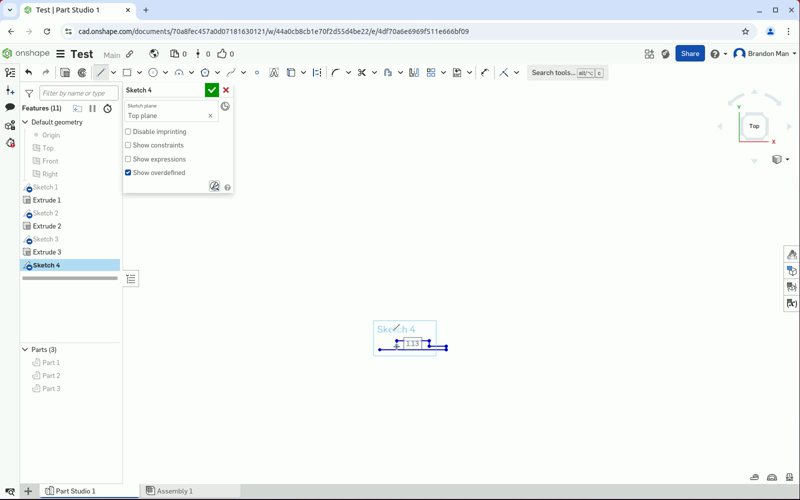
mouse_move(426, 346)
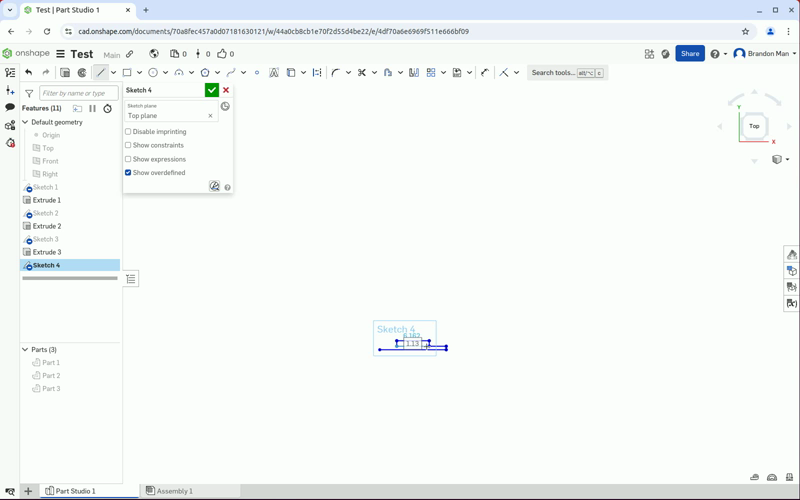
mouse_move(379, 346)
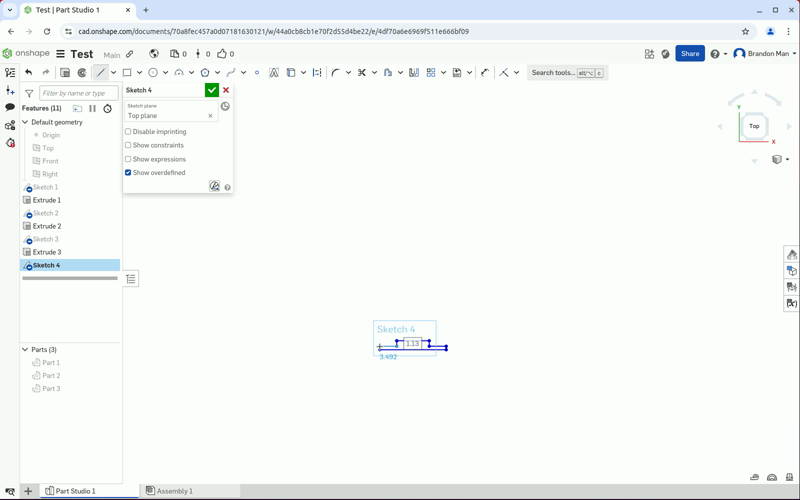
scroll(6)
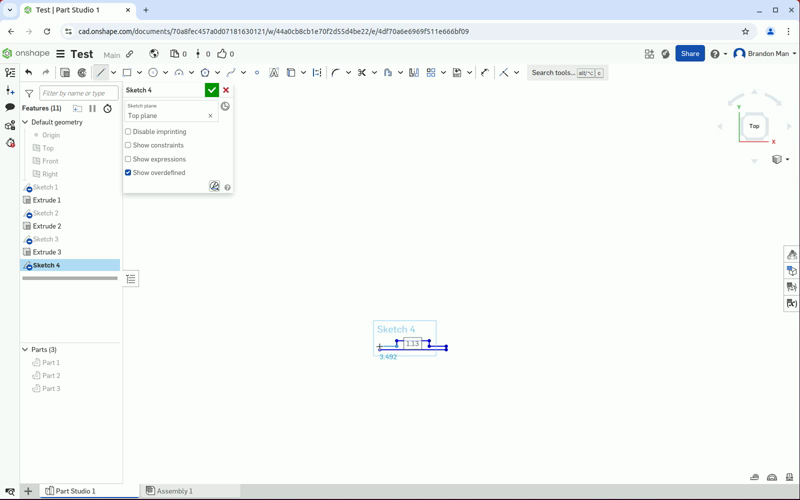
scroll(6)
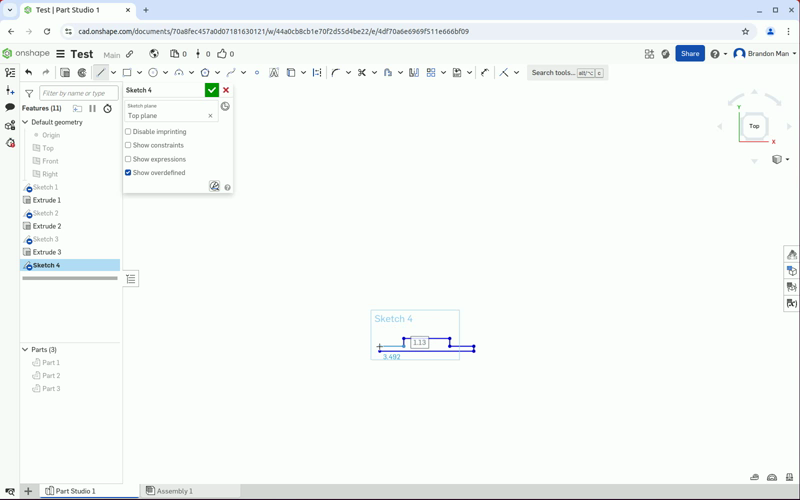
scroll(6)
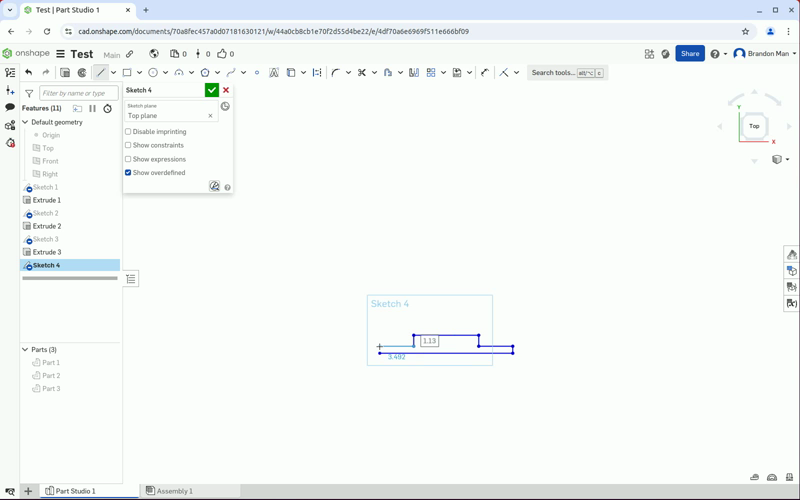
scroll(6)
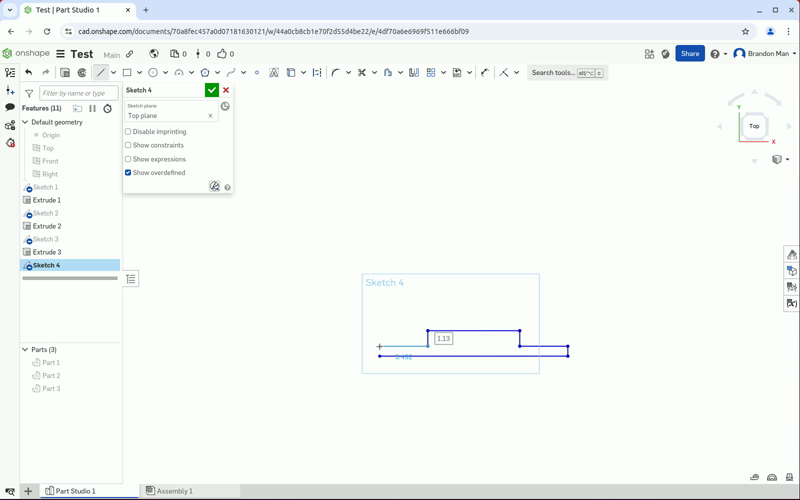
scroll(6)
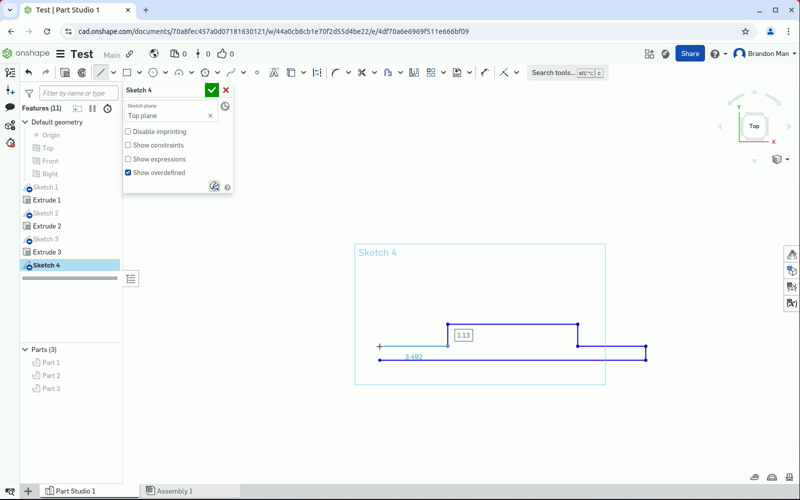
scroll(6)
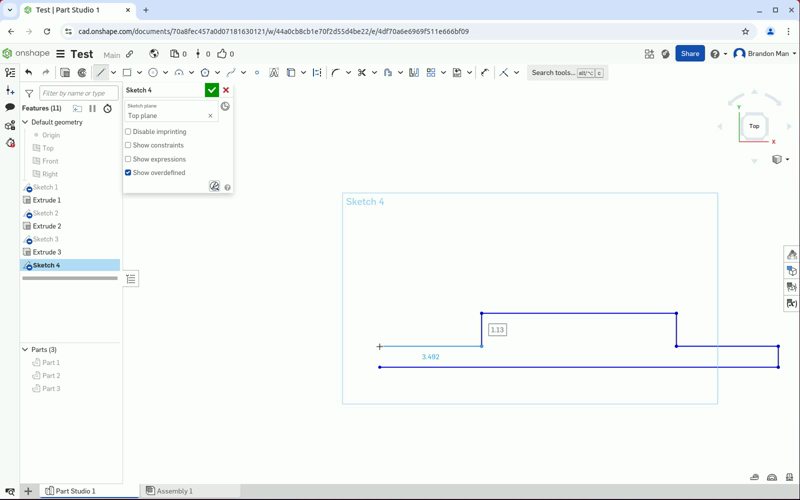
scroll(6)
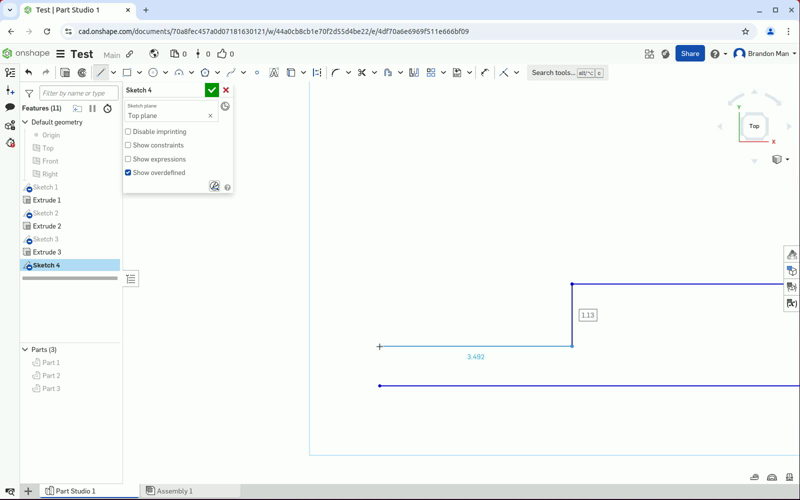
click(379, 346)
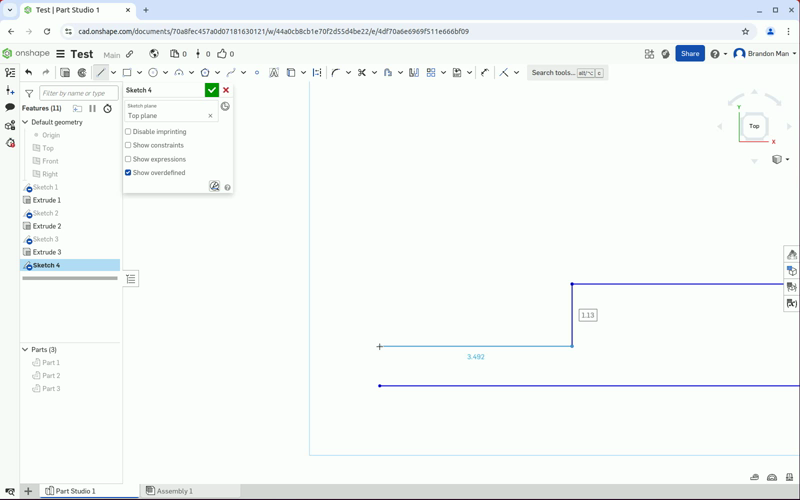
scroll(-6)
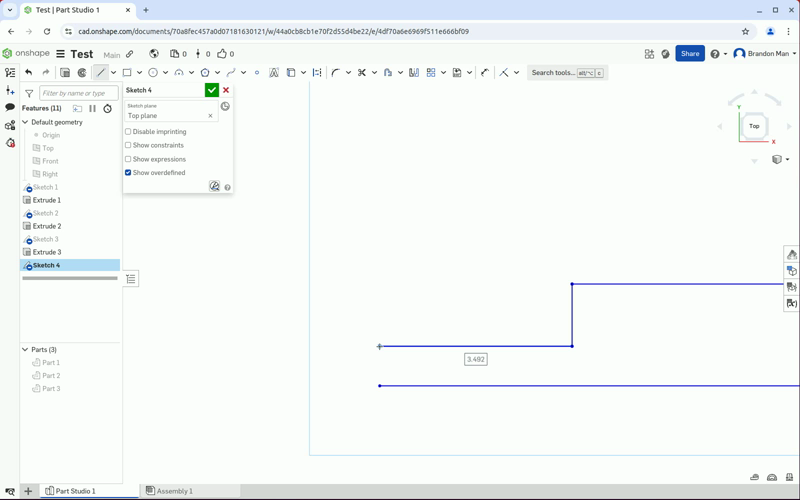
scroll(-6)
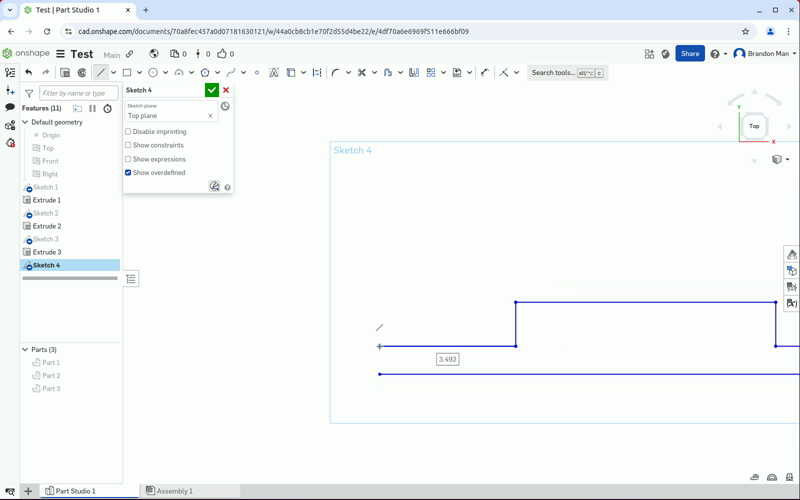
scroll(-6)
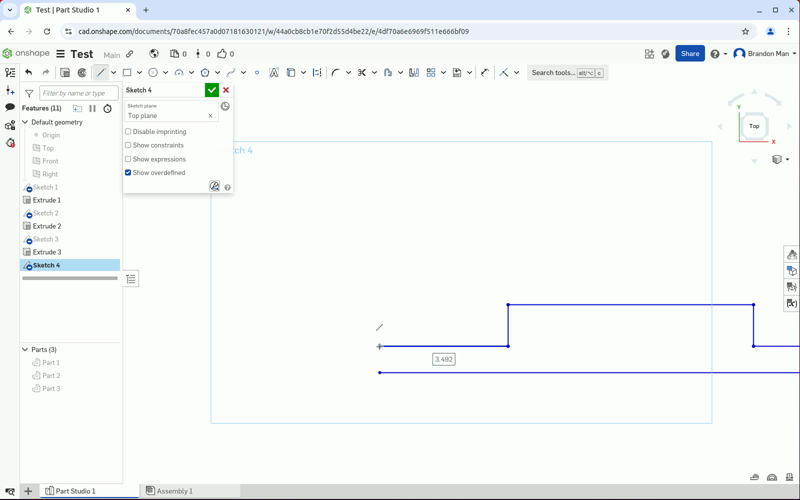
scroll(-6)
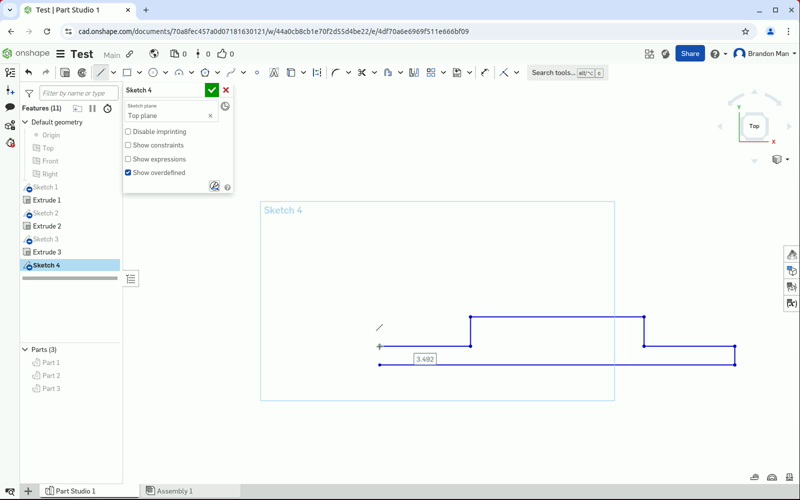
scroll(-6)
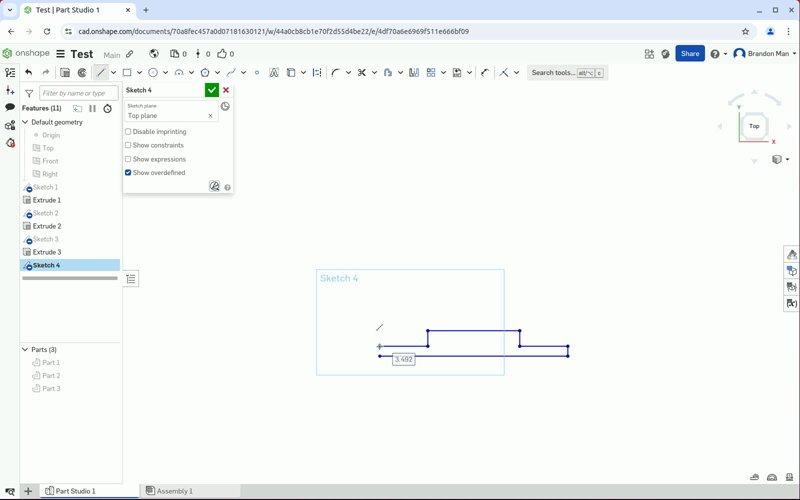
scroll(-6)
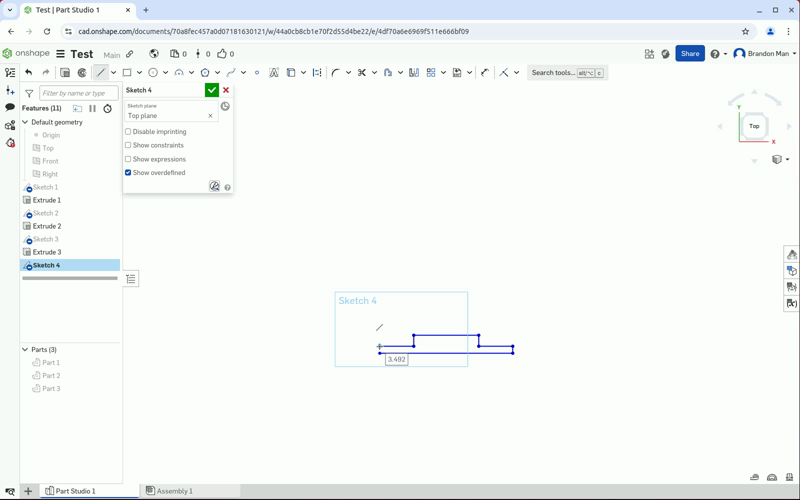
scroll(-6)
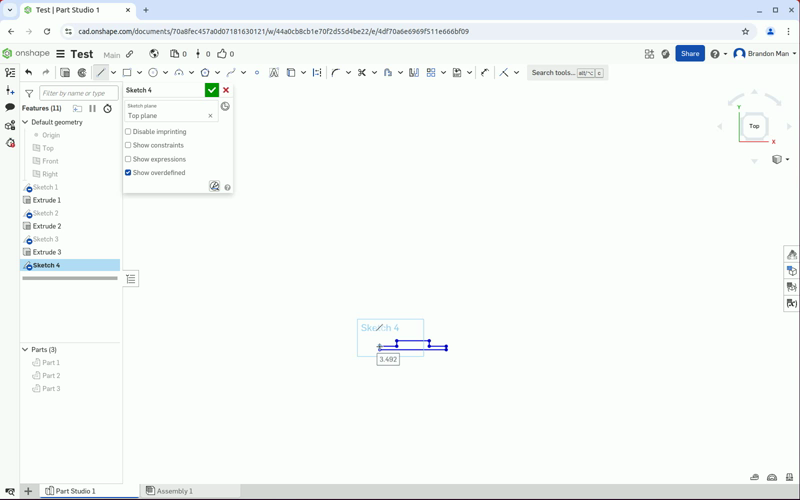
key_up(shift)
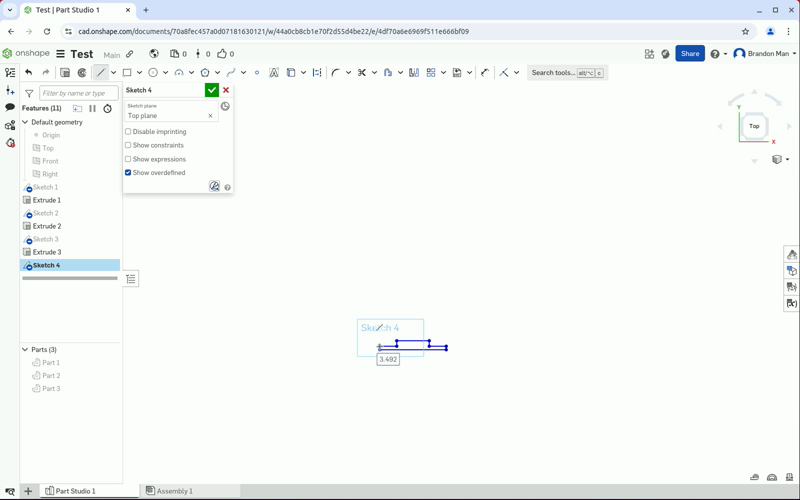
mouse_move(409, 346)
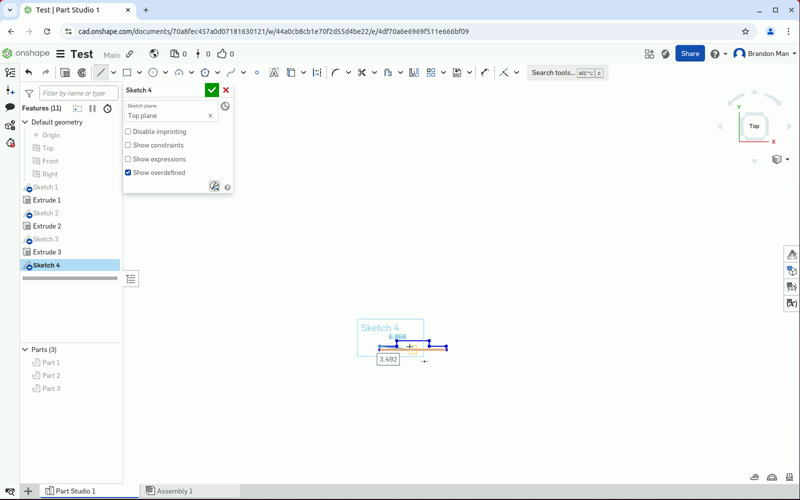
key_down(shift)
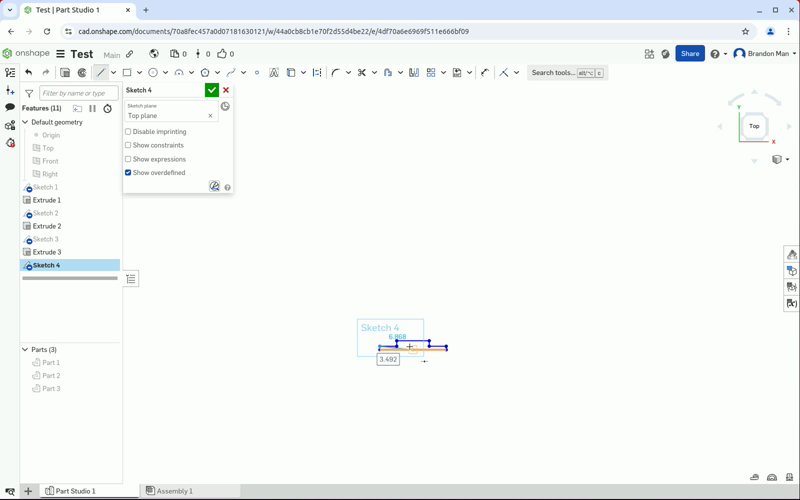
mouse_move(379, 349)
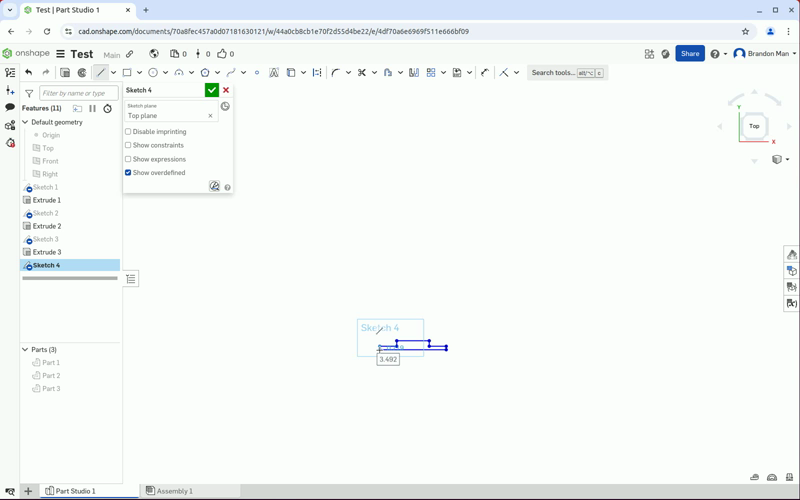
scroll(6)
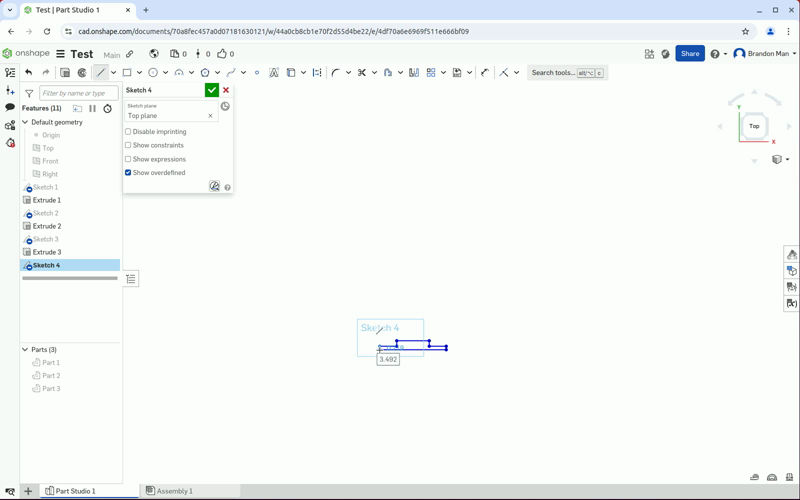
scroll(6)
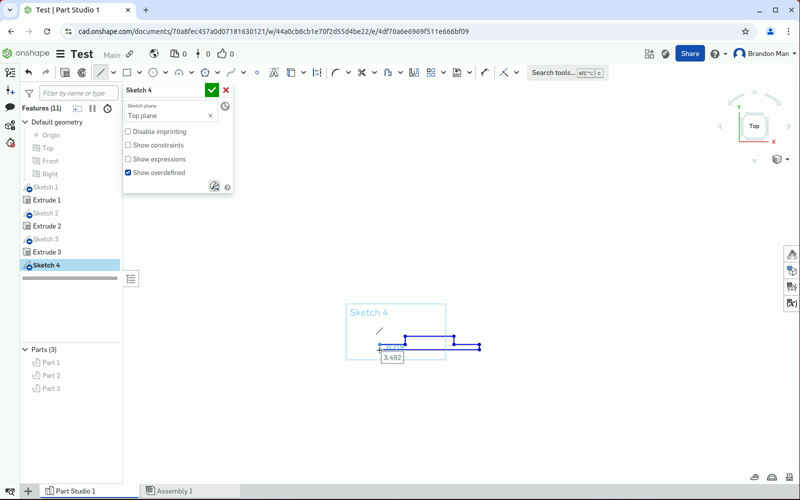
scroll(6)
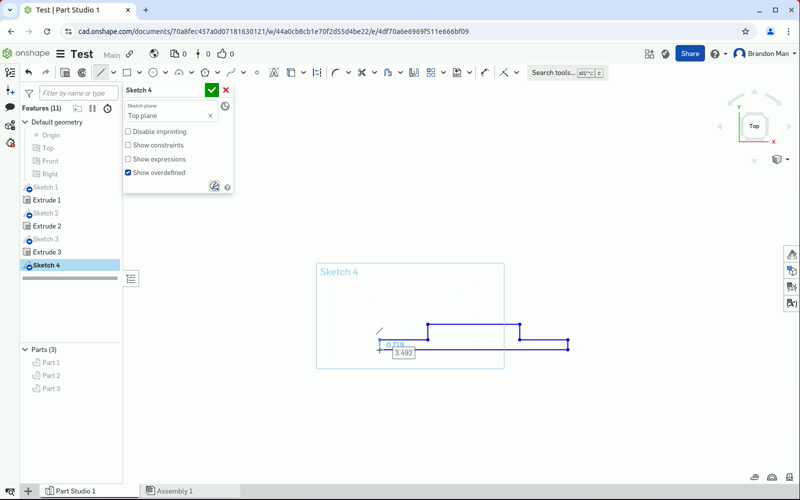
scroll(6)
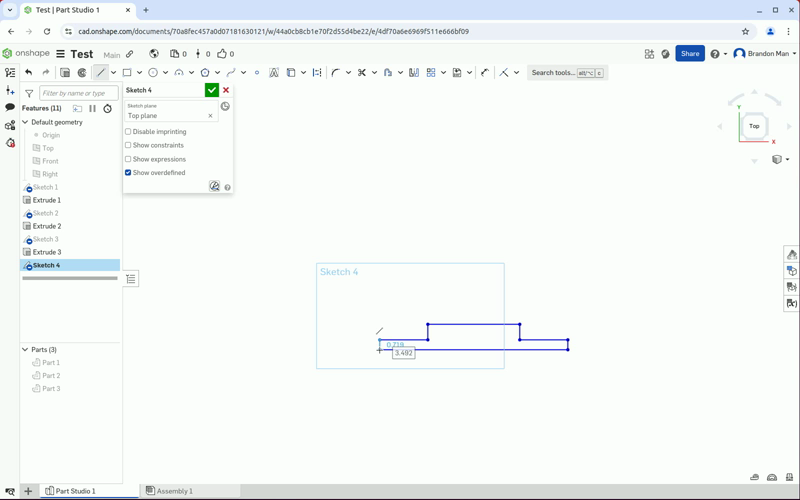
scroll(6)
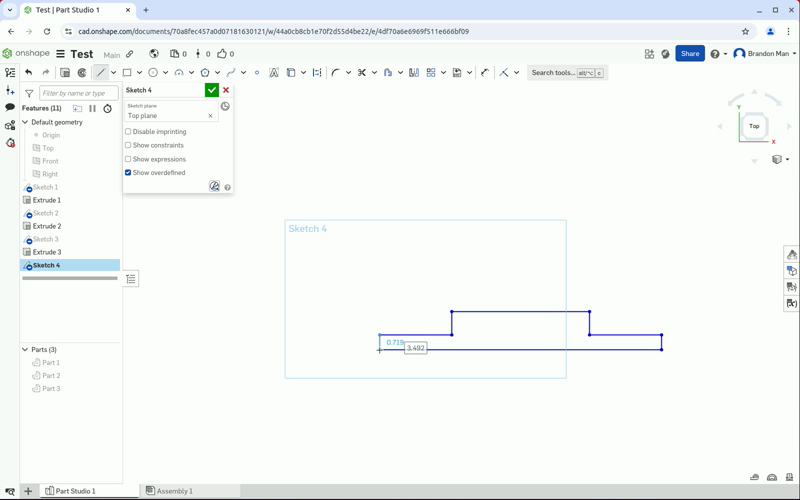
scroll(6)
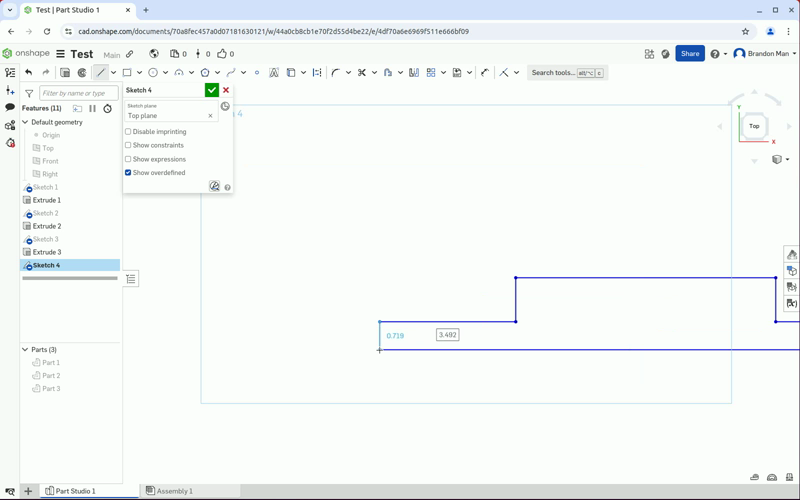
scroll(6)
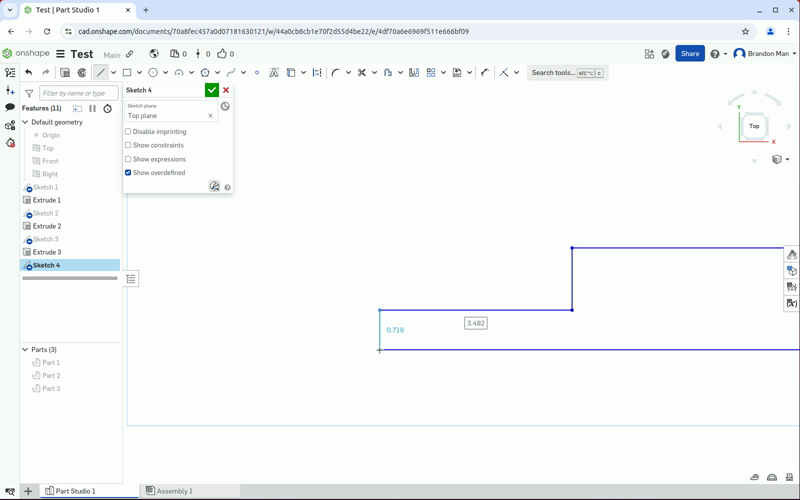
key_up(shift)
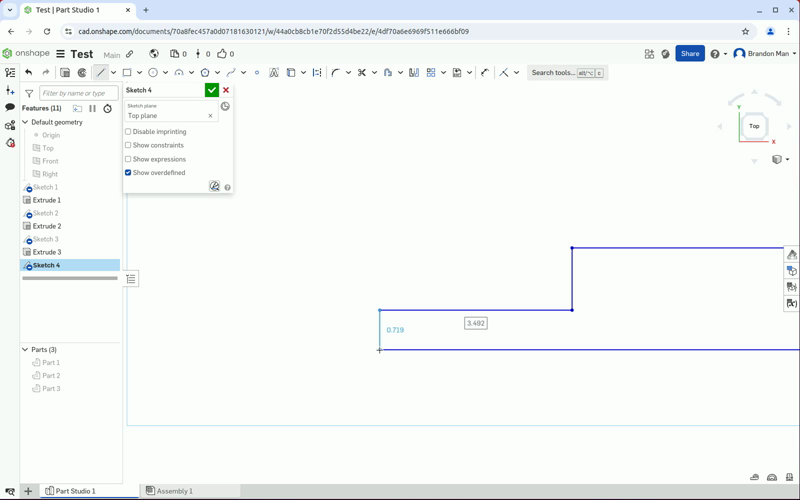
click(379, 349)
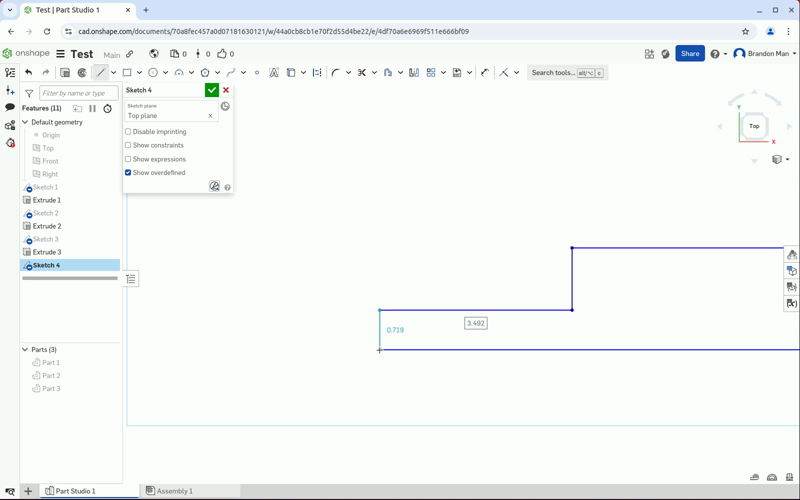
scroll(-6)
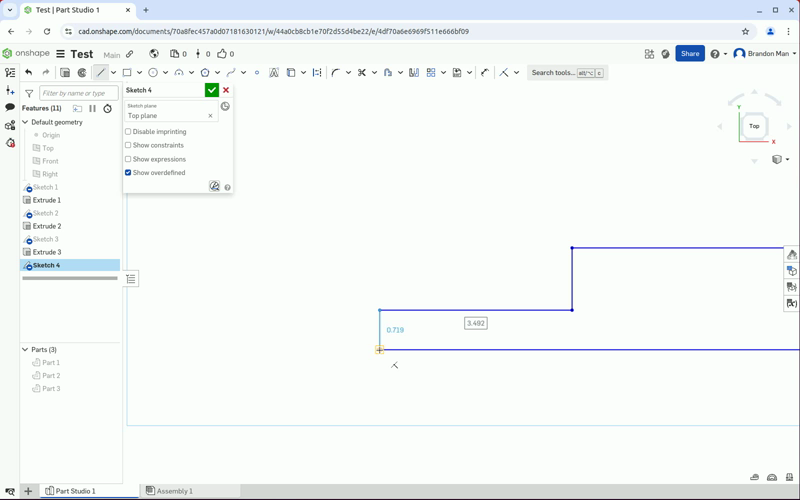
scroll(-6)
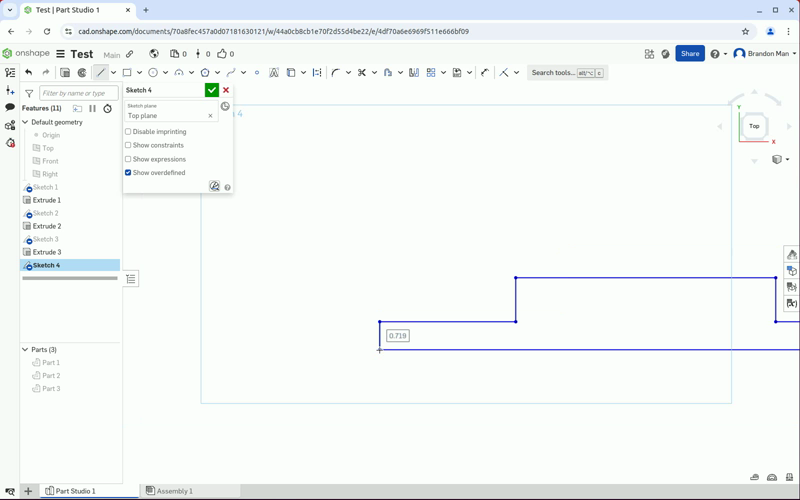
scroll(-6)
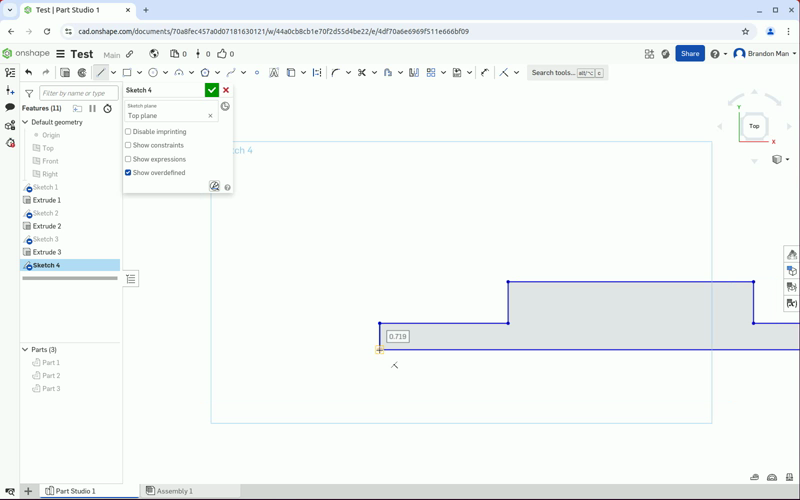
scroll(-6)
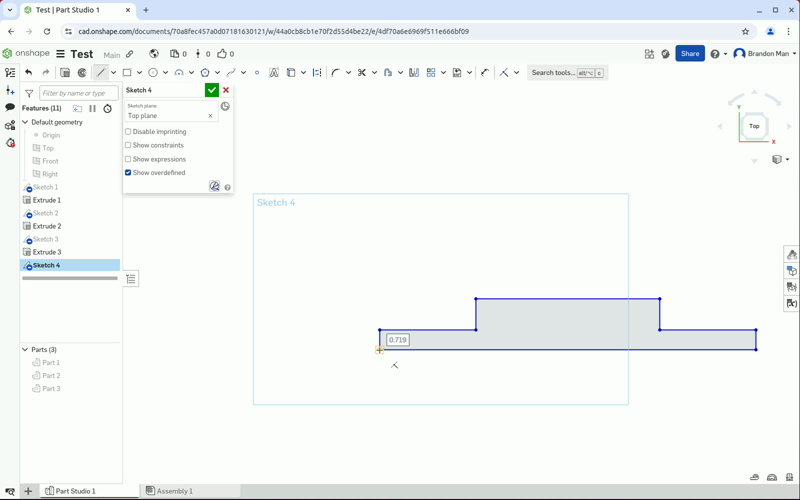
scroll(-6)
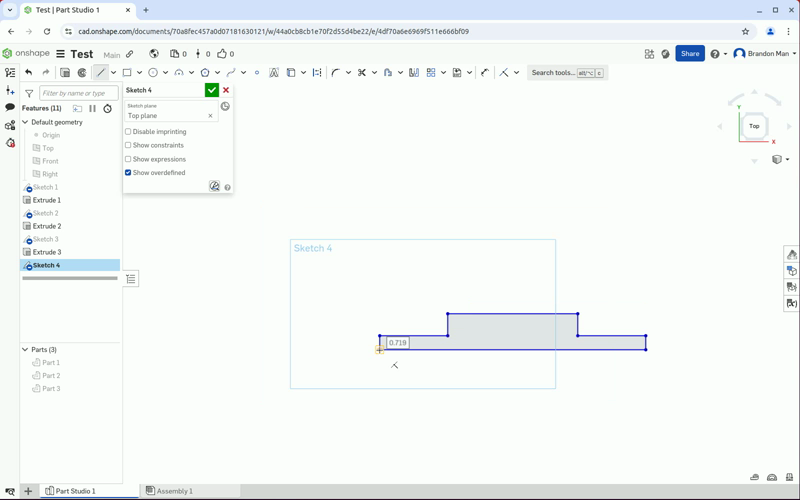
scroll(-6)
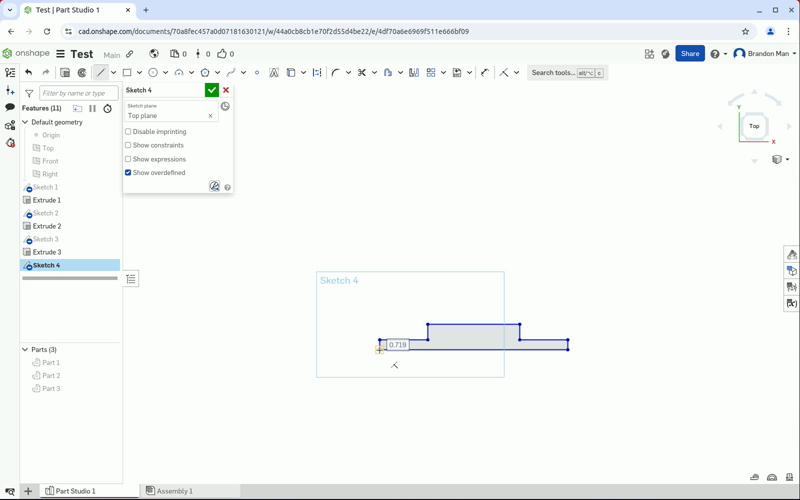
scroll(-6)
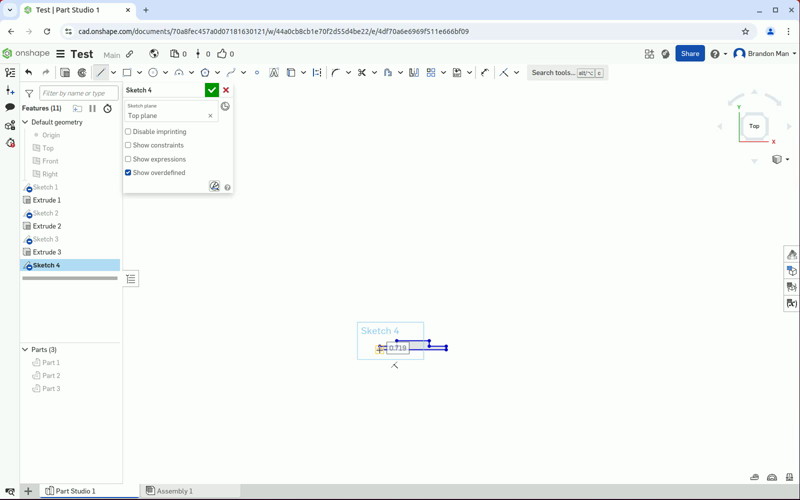
key(esc)
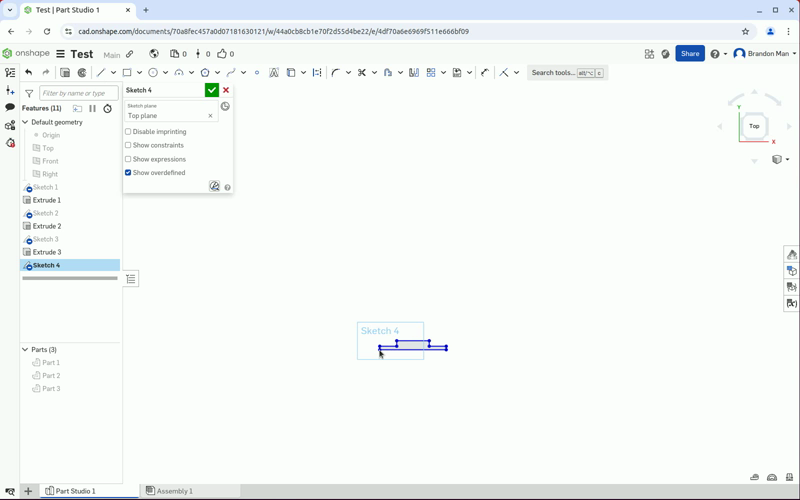
mouse_move(420, 348)
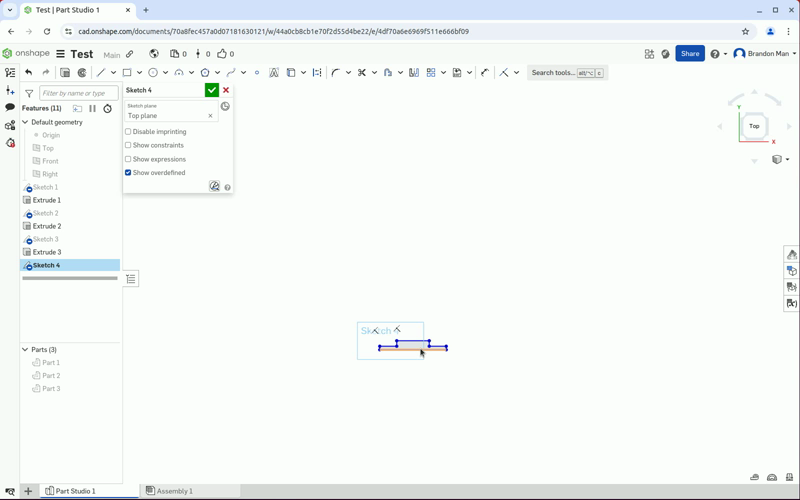
scroll(6)
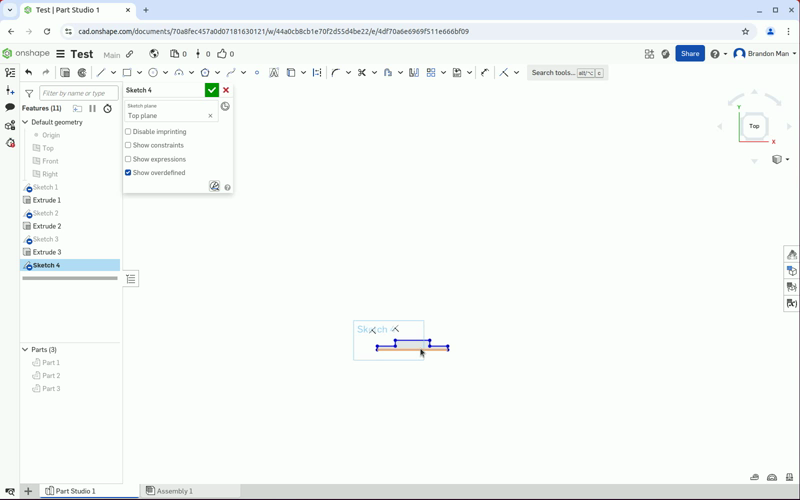
scroll(6)
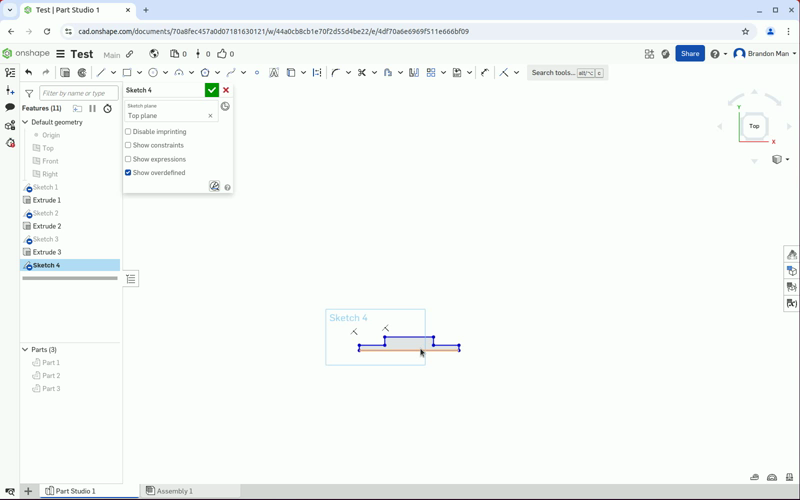
scroll(6)
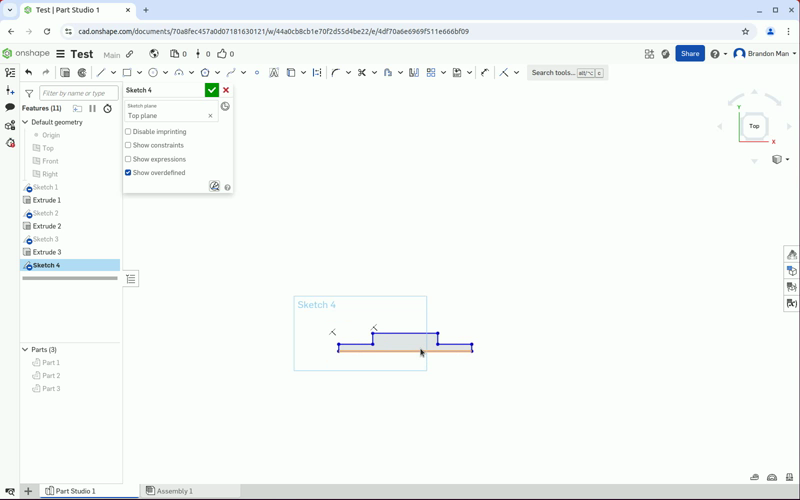
scroll(6)
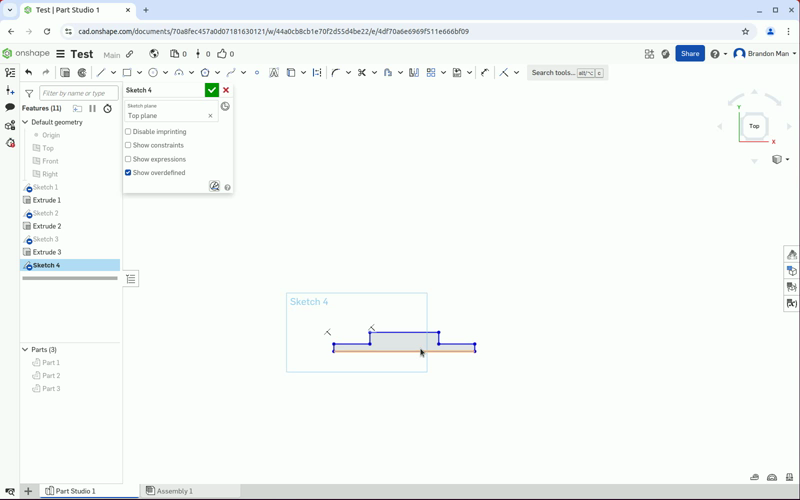
scroll(6)
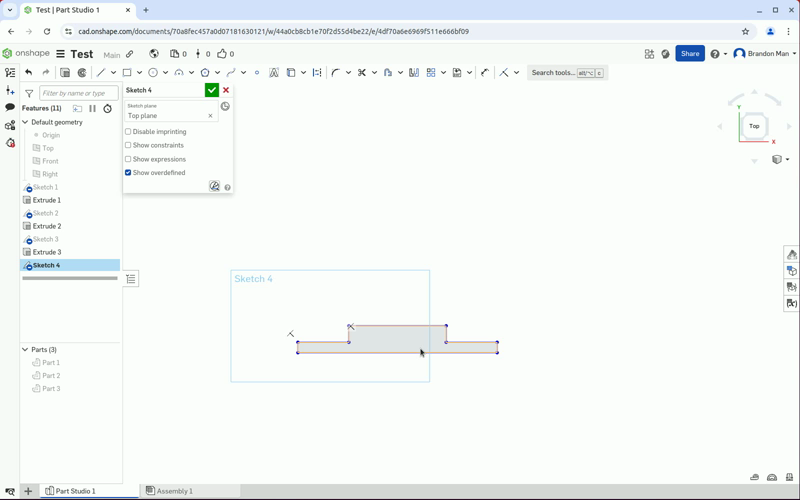
scroll(6)
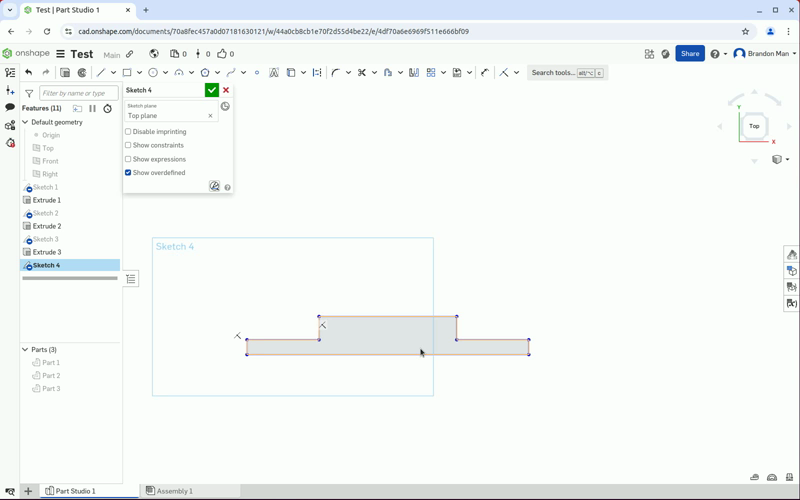
scroll(6)
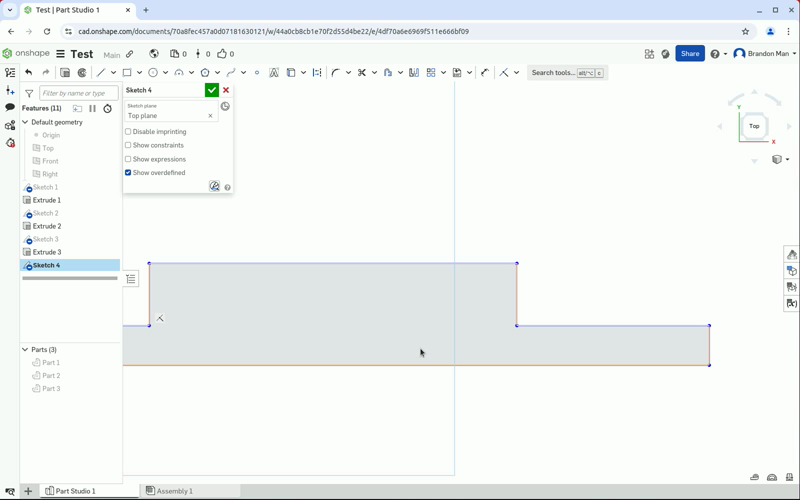
click(420, 348)
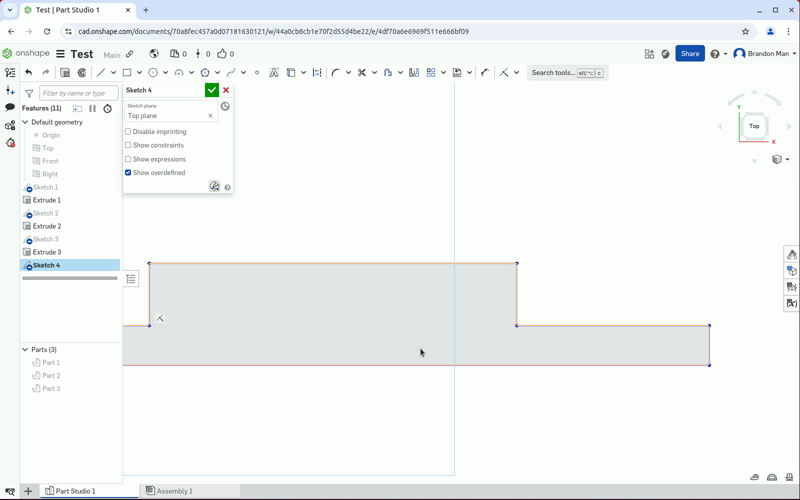
scroll(-6)
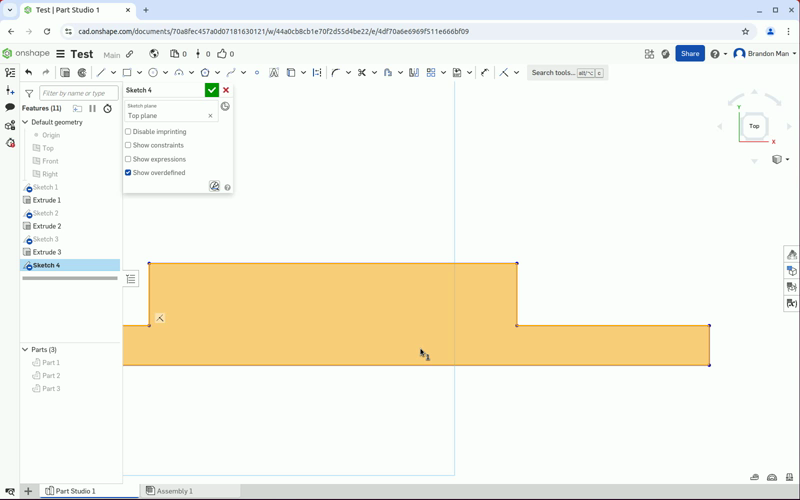
scroll(-6)
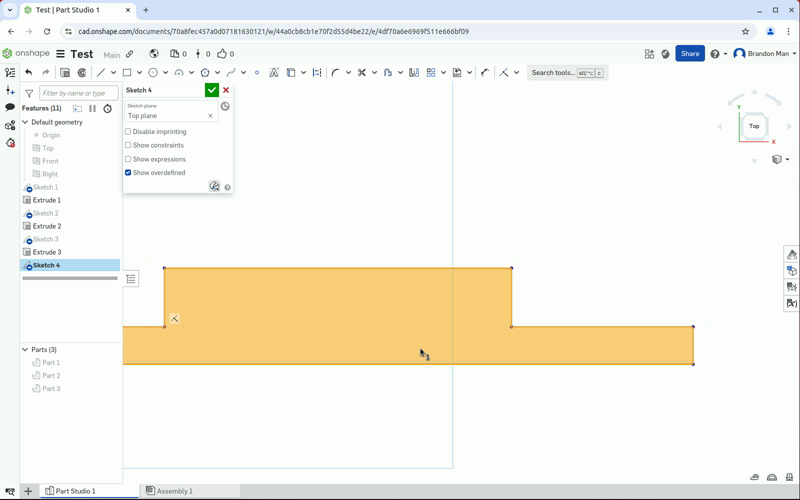
scroll(-6)
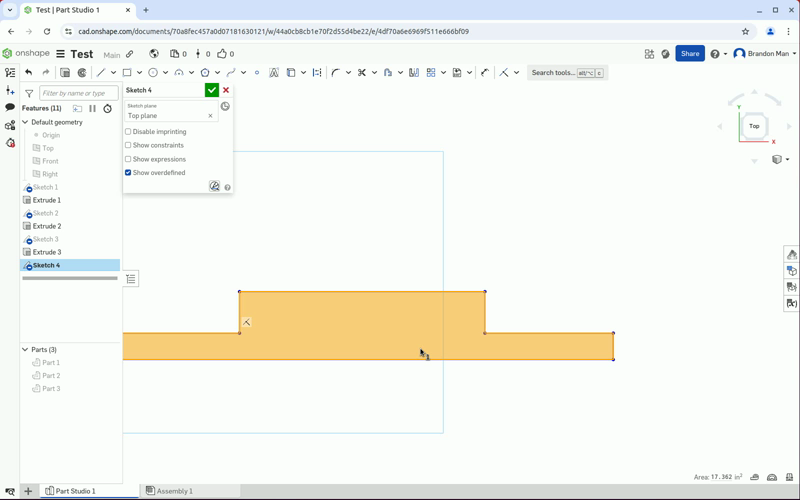
scroll(-6)
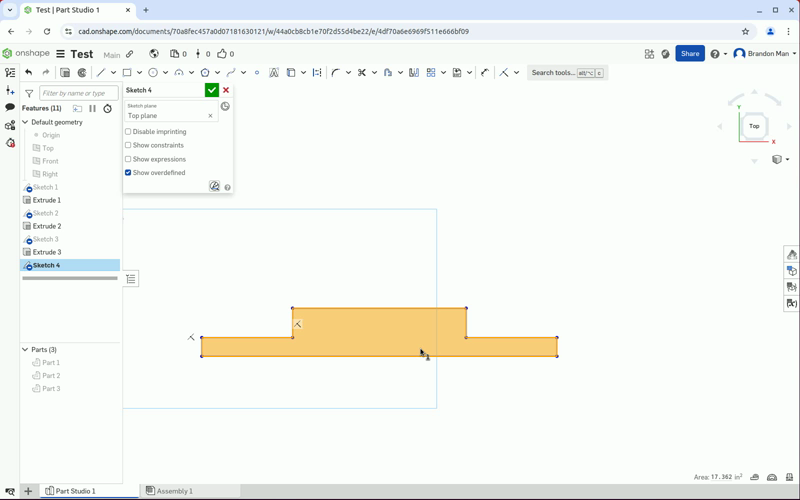
scroll(-6)
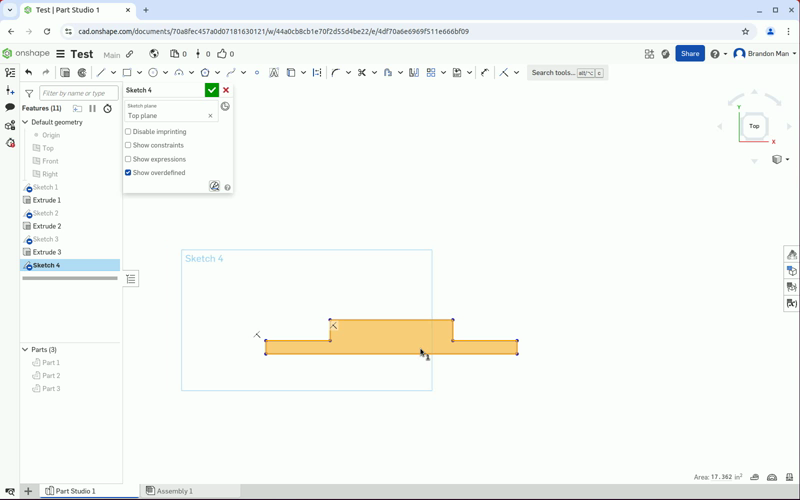
scroll(-6)
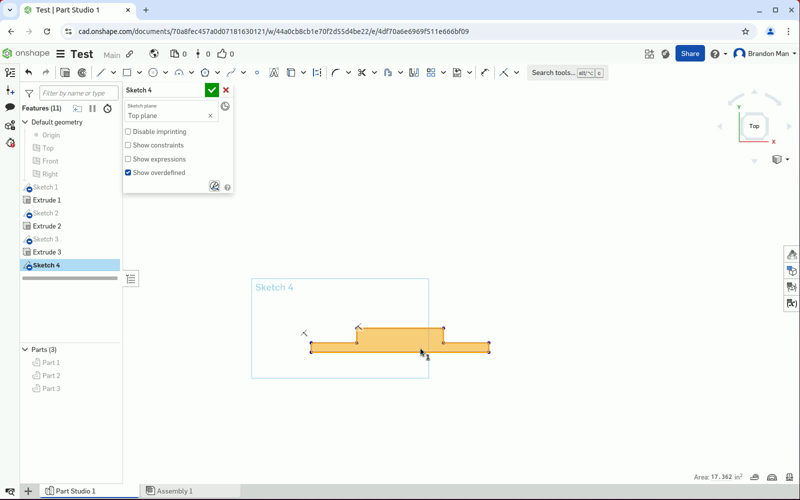
scroll(-6)
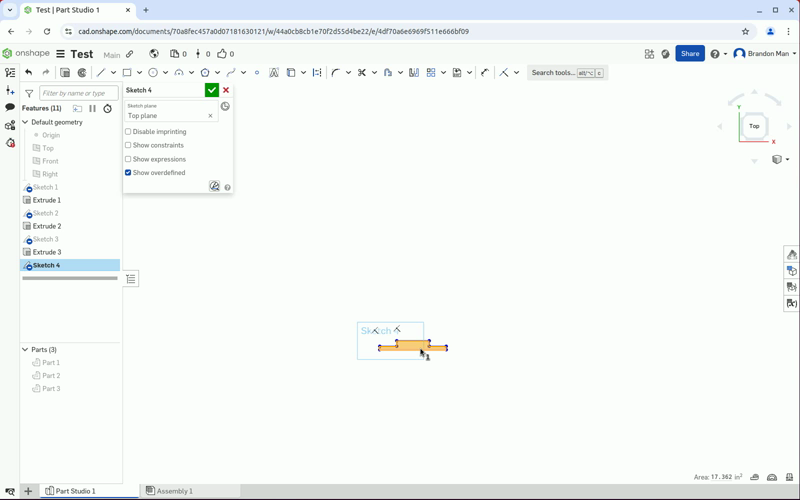
mouse_move(73, 352)
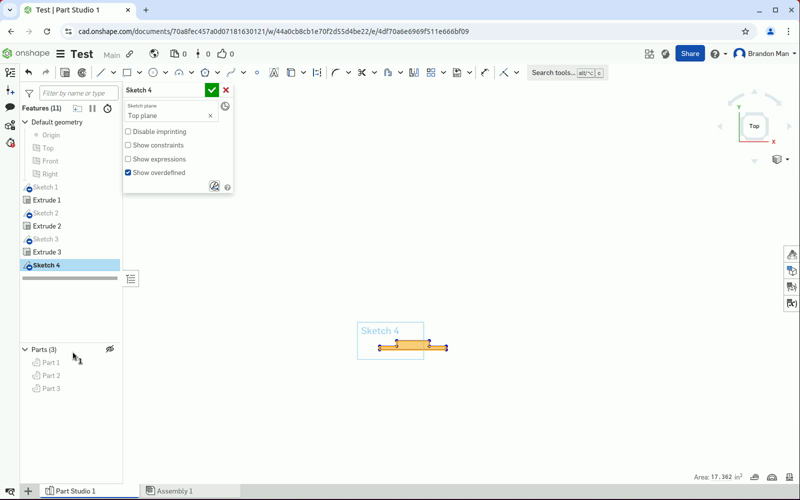
key(shift+y)
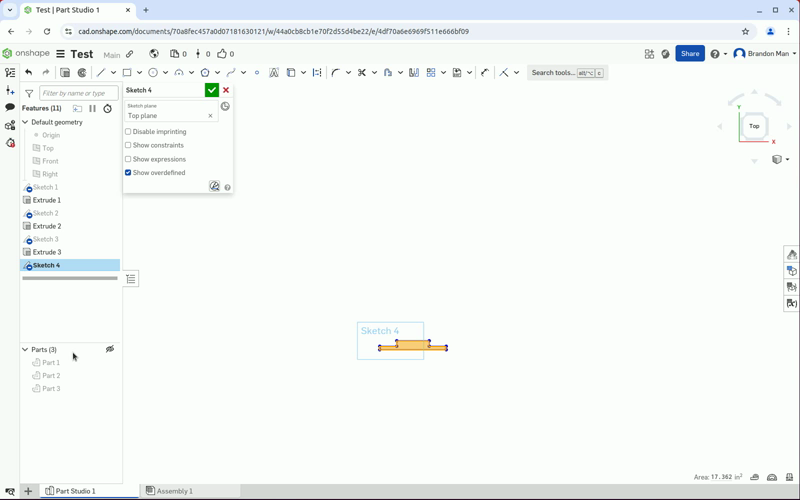
key(shift+e)
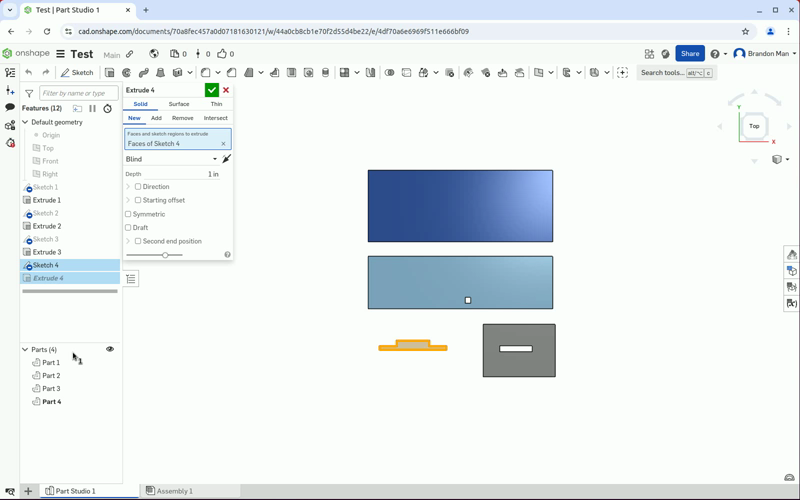
mouse_move(143, 106)
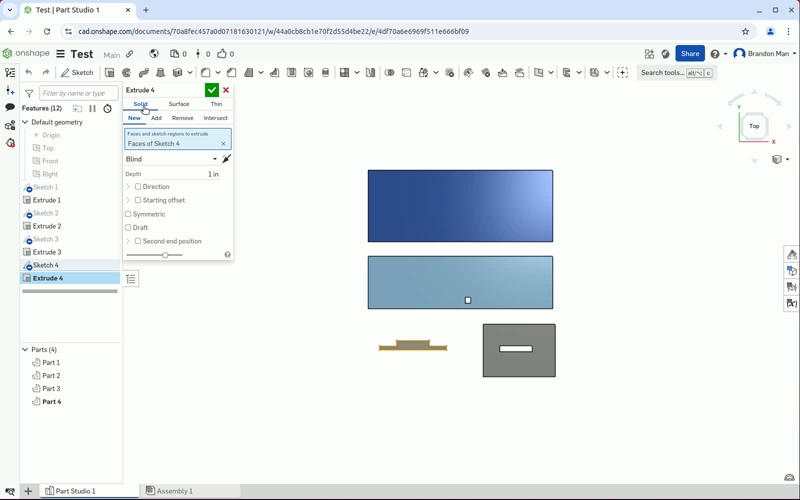
click(143, 106)
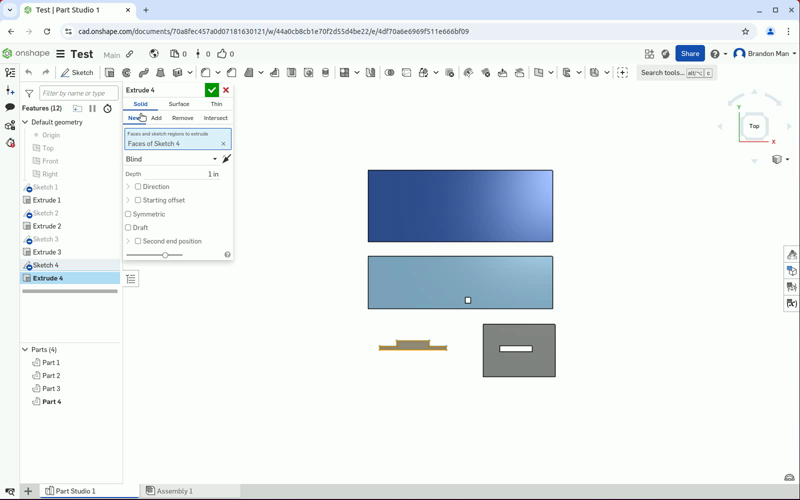
mouse_move(137, 120)
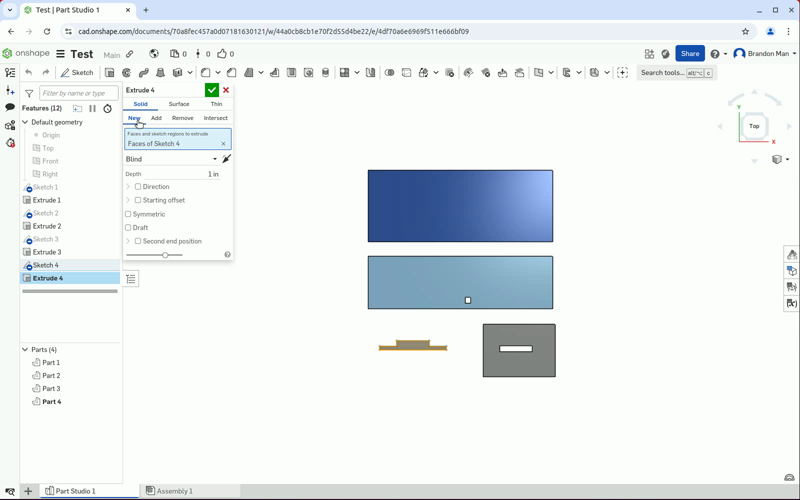
click(137, 120)
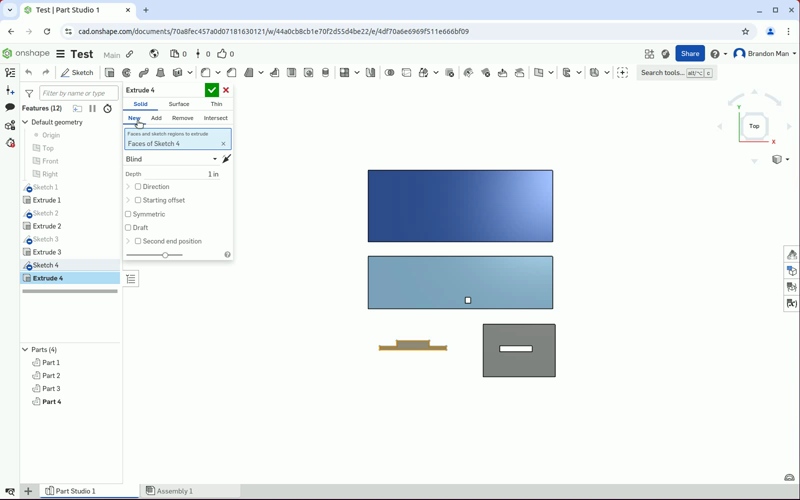
key(tab, 4)
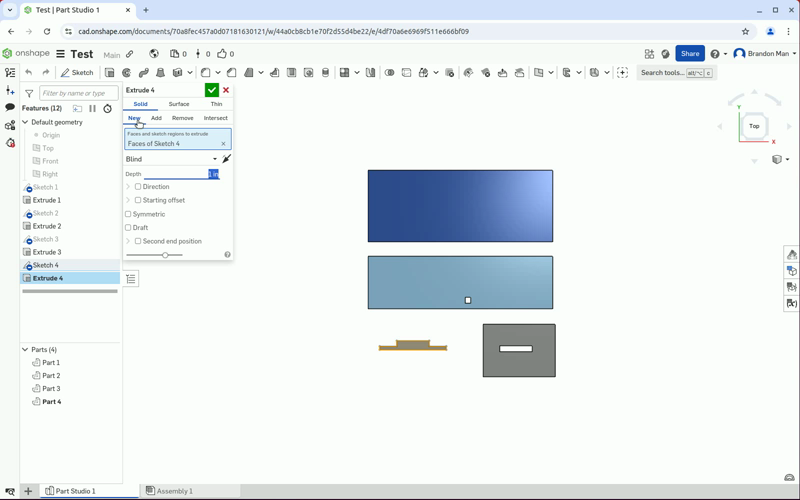
text(1.444)
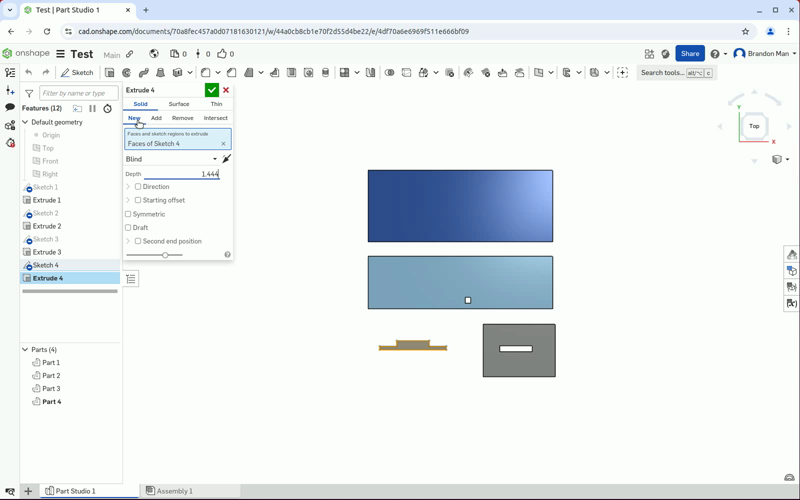
key(enter)
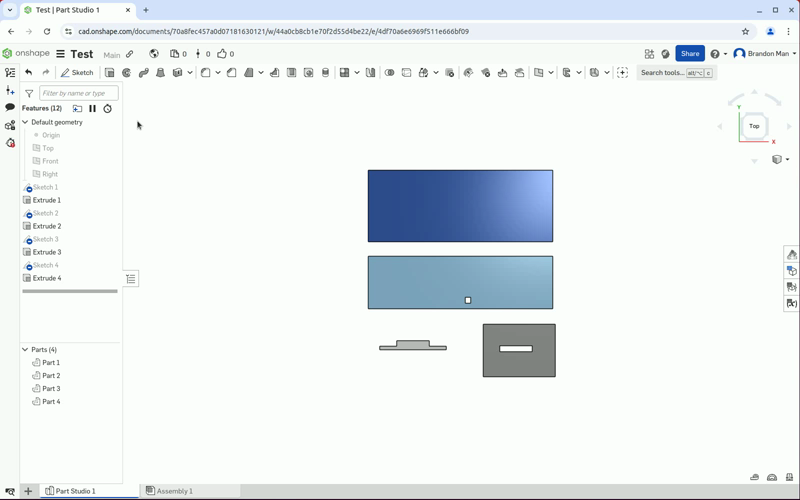
key(shift+h)
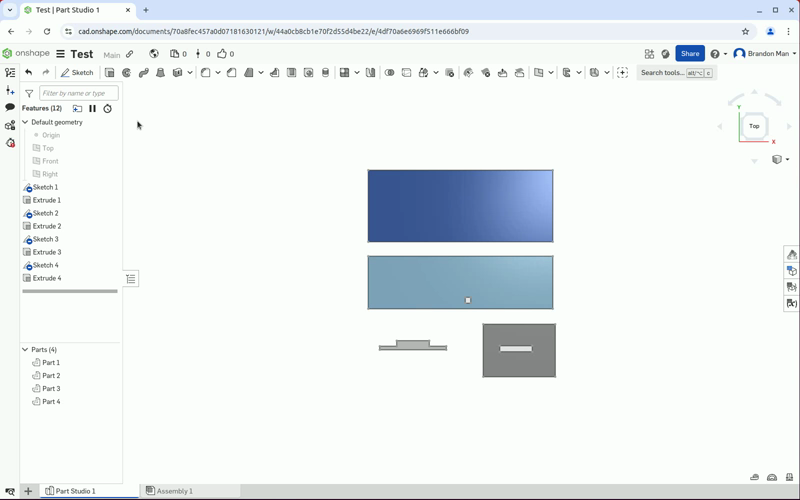
key(shift+h)
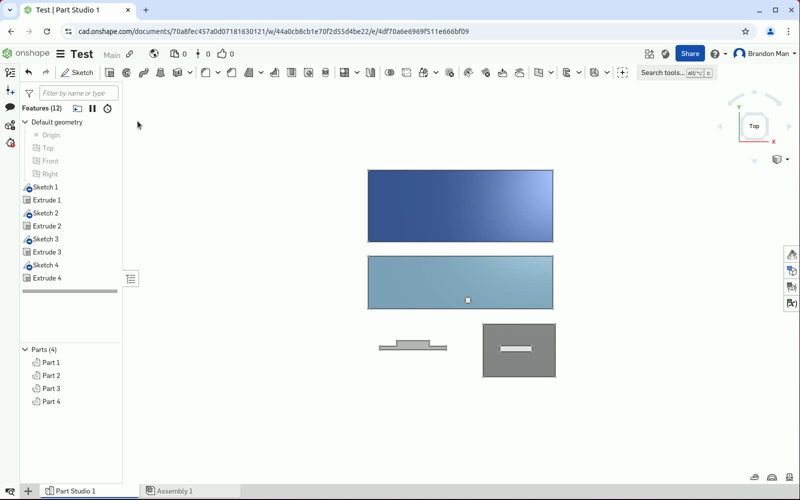
key(shift+7)
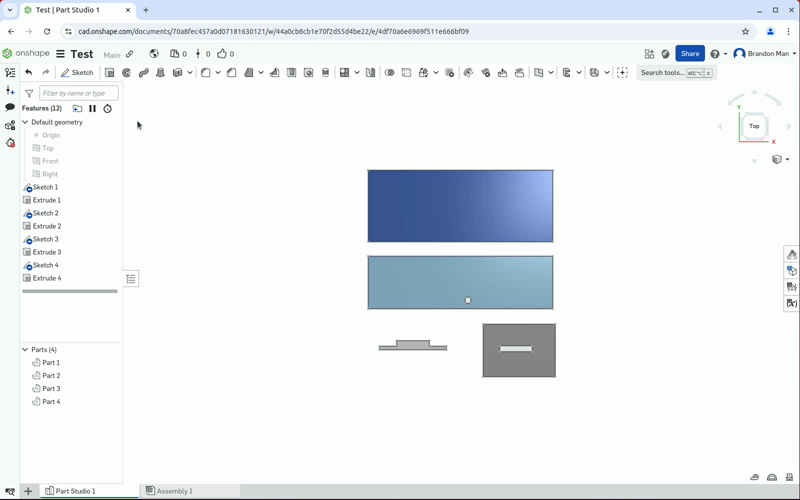
key(up, 3)
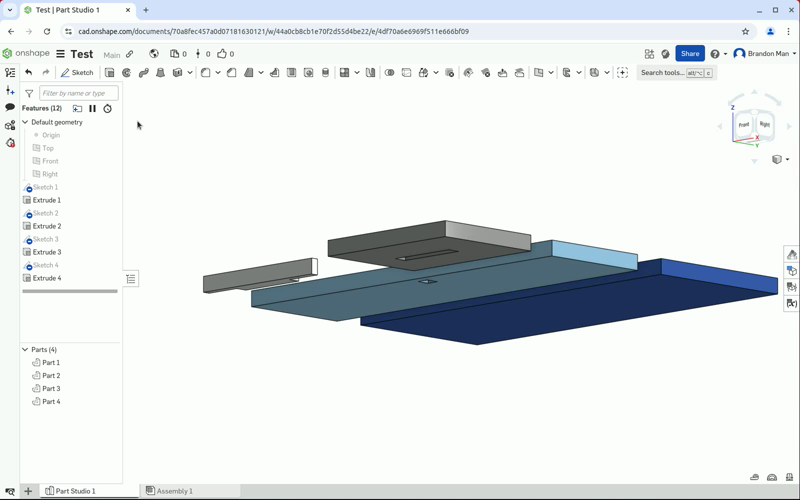
key(left, 3)
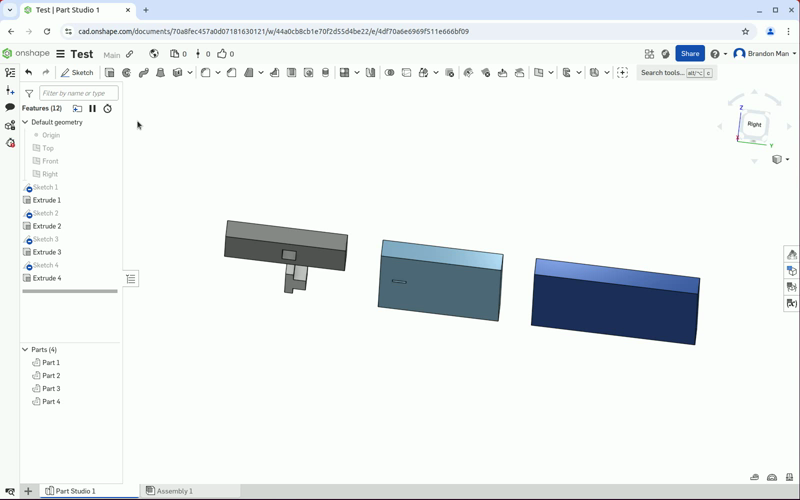
key(right, 3)
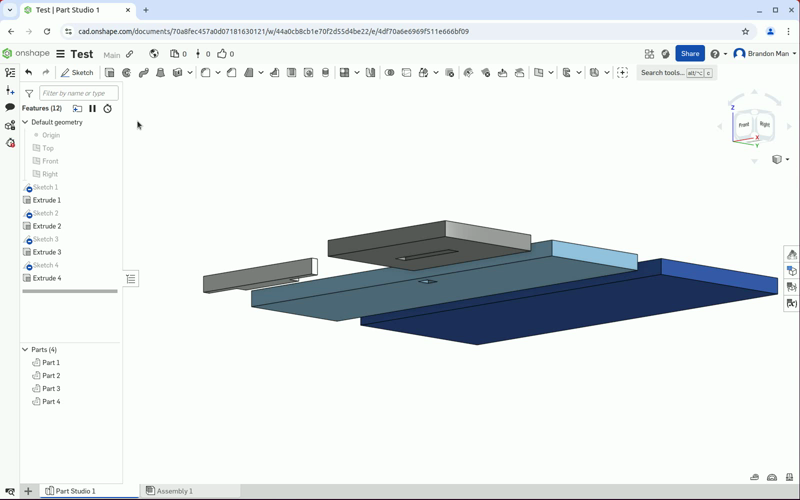
key(down, 3)
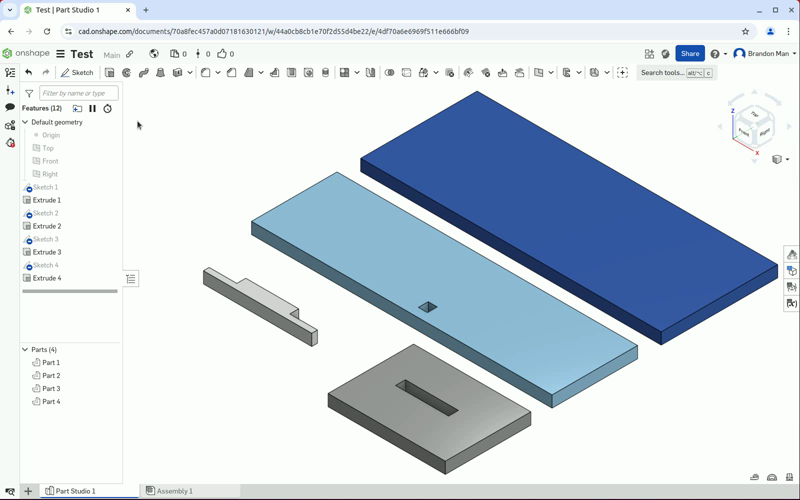
mouse_move(73, 189)
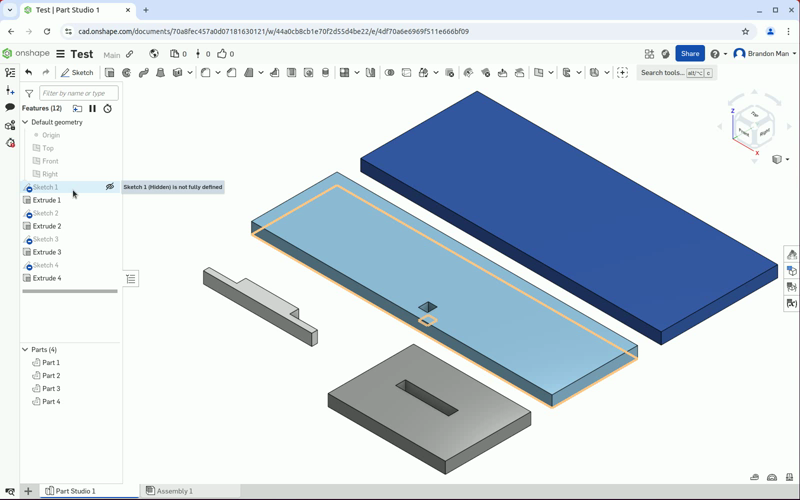
click(73, 189)